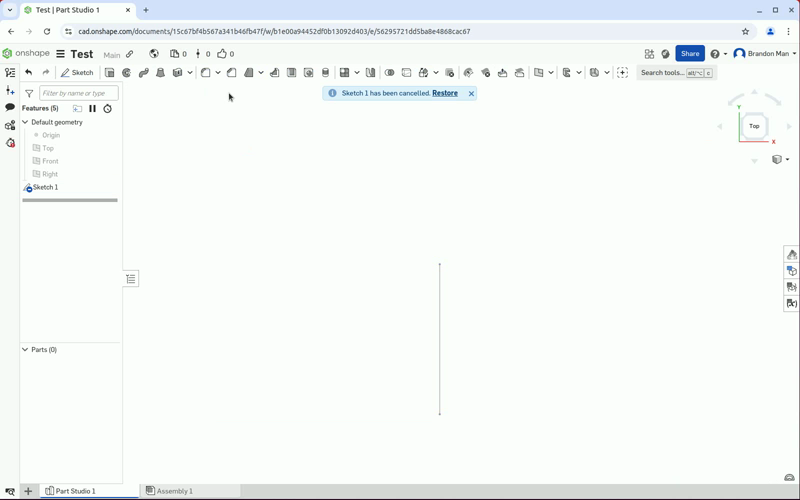
key(shift+h)
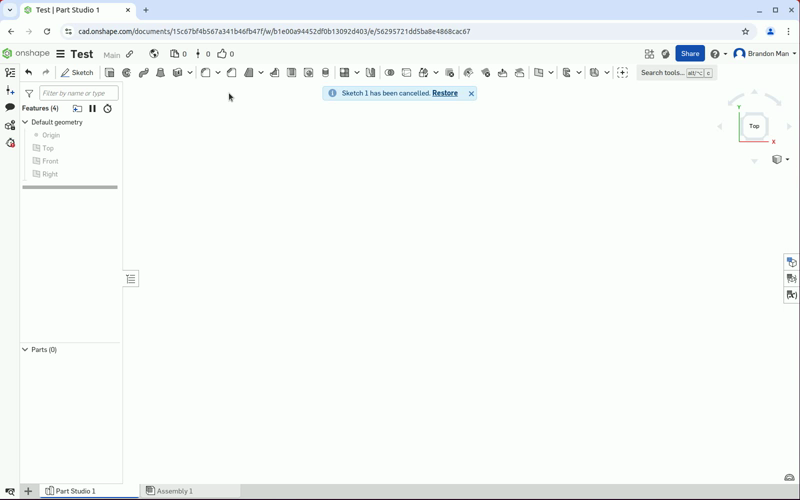
mouse_move(73, 352)
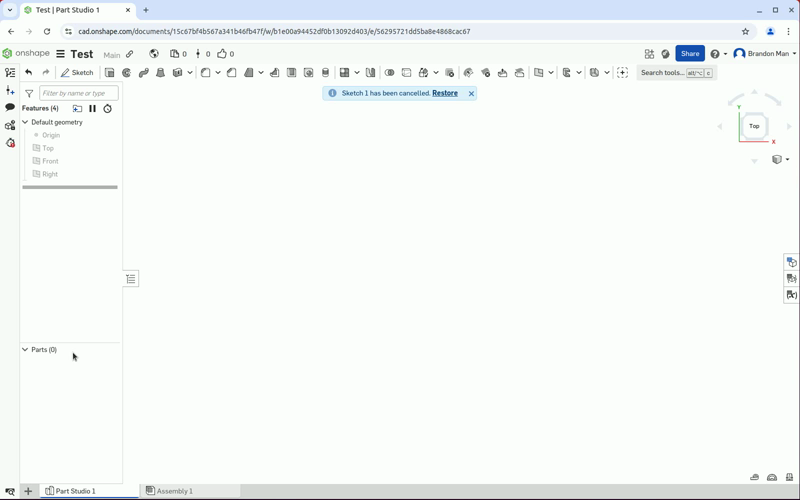
key(y)
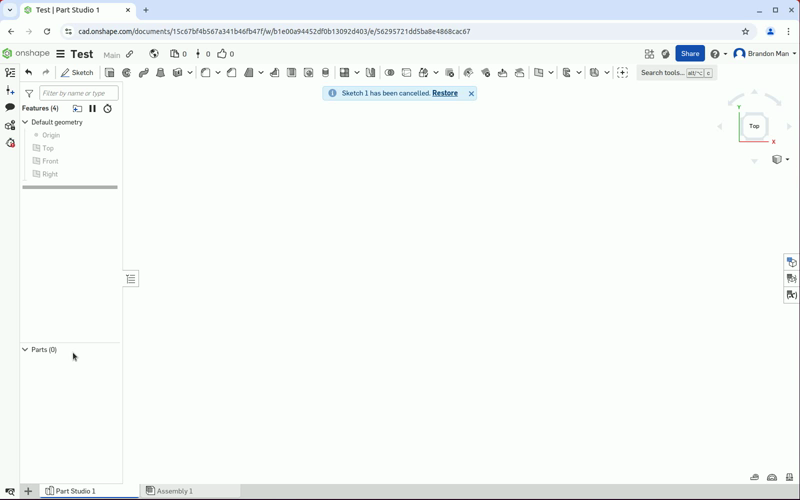
key(shift+p)
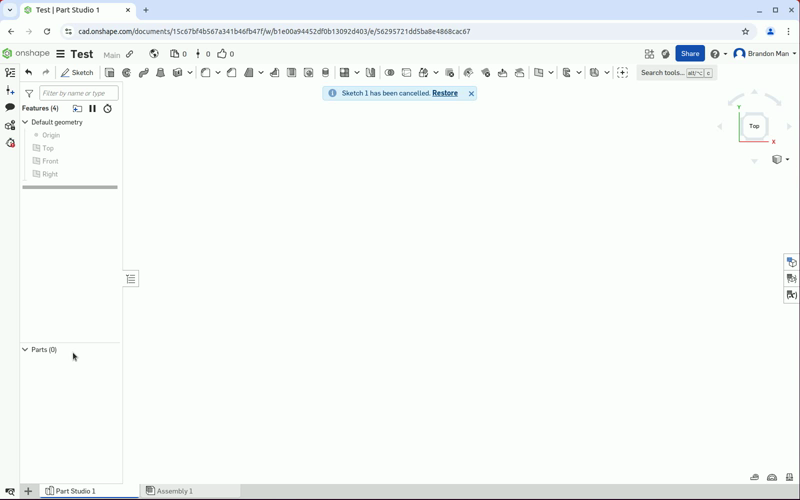
key(space)
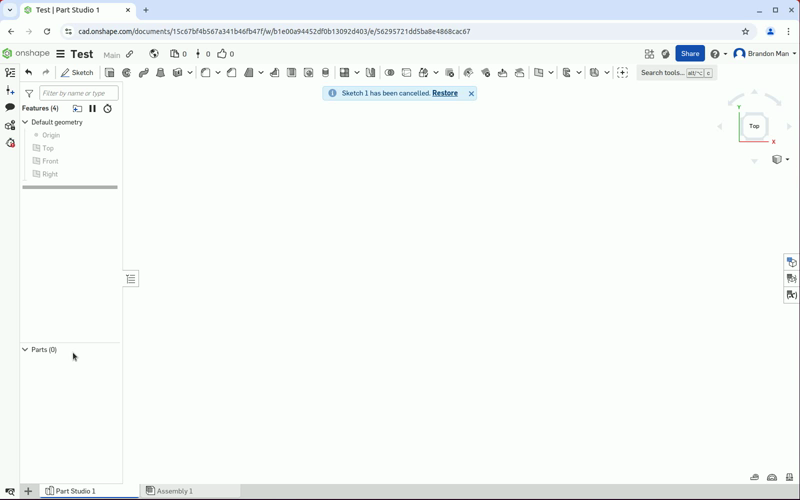
key_down(shift)
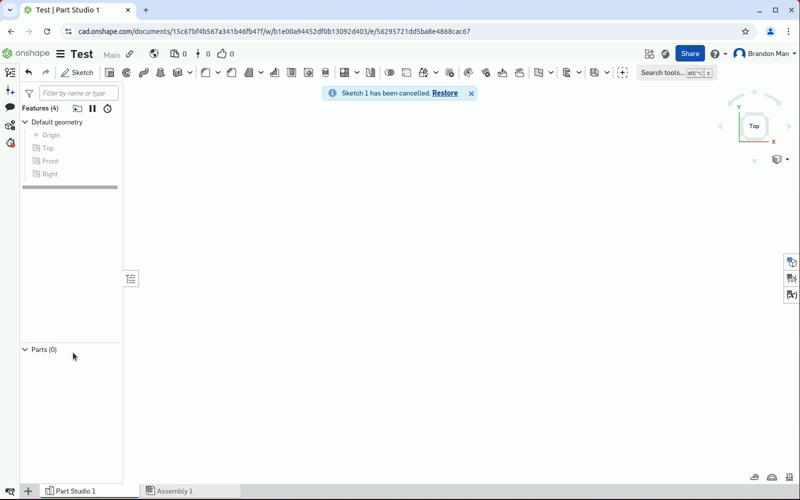
key(up)
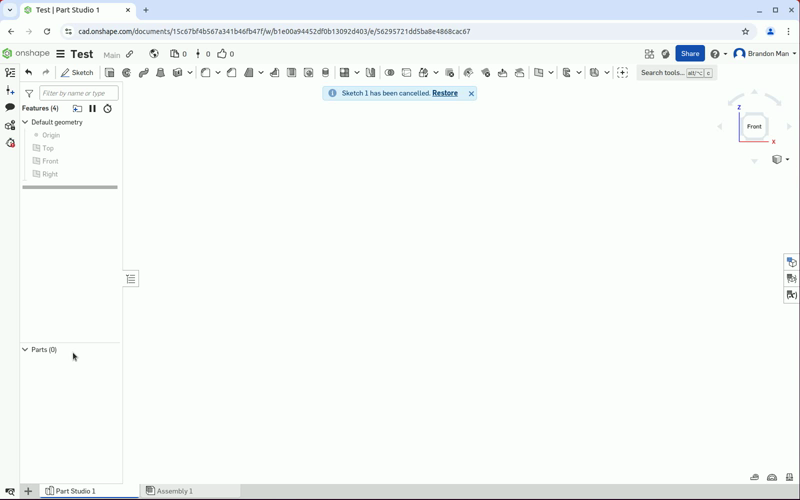
key_up(shift)
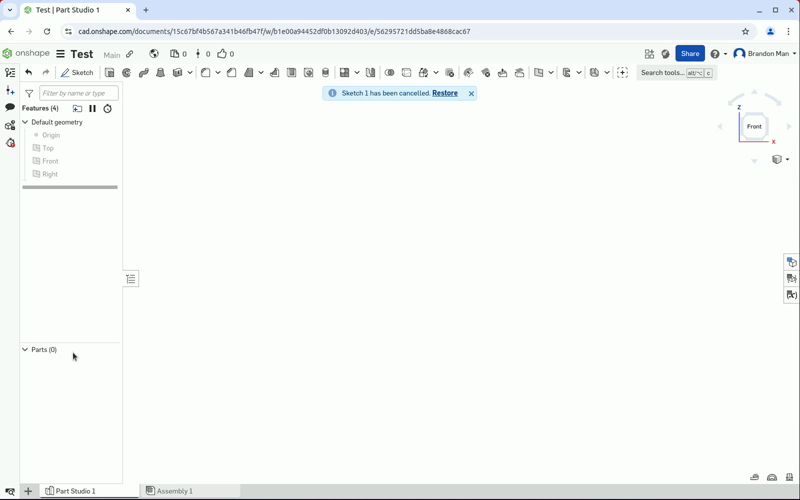
key(space)
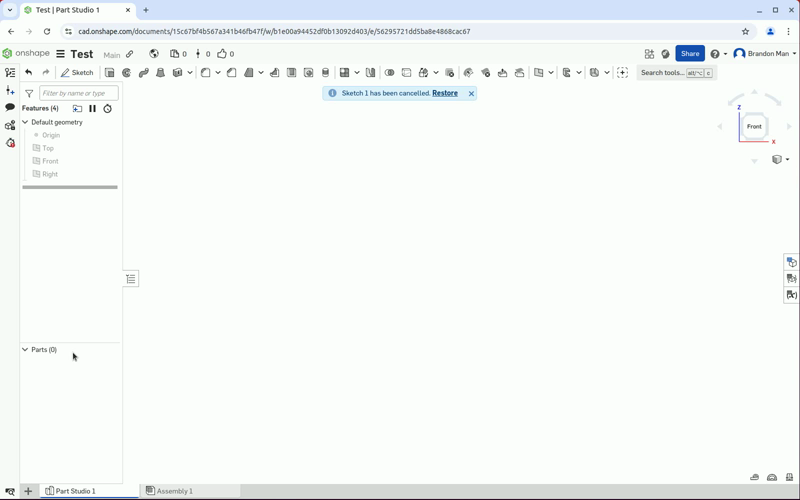
key_down(shift)
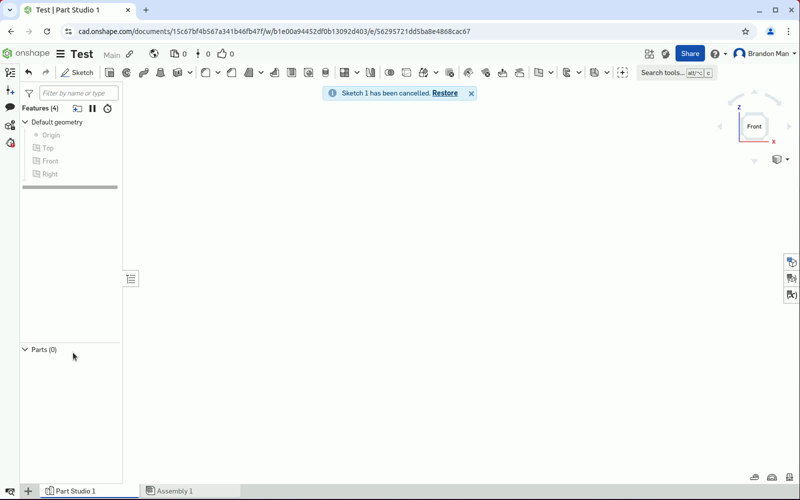
key(left)
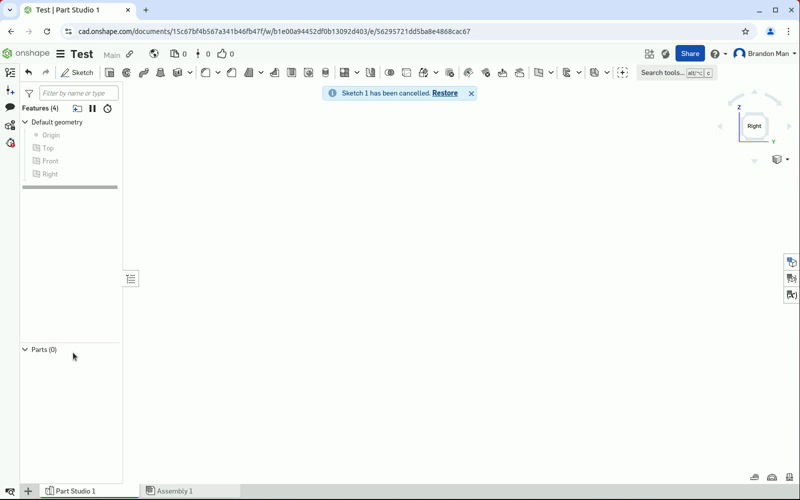
key_up(shift)
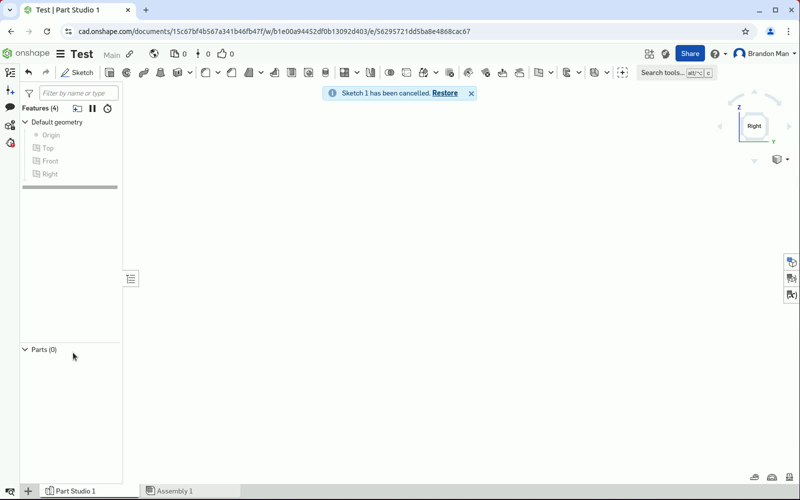
mouse_move(73, 352)
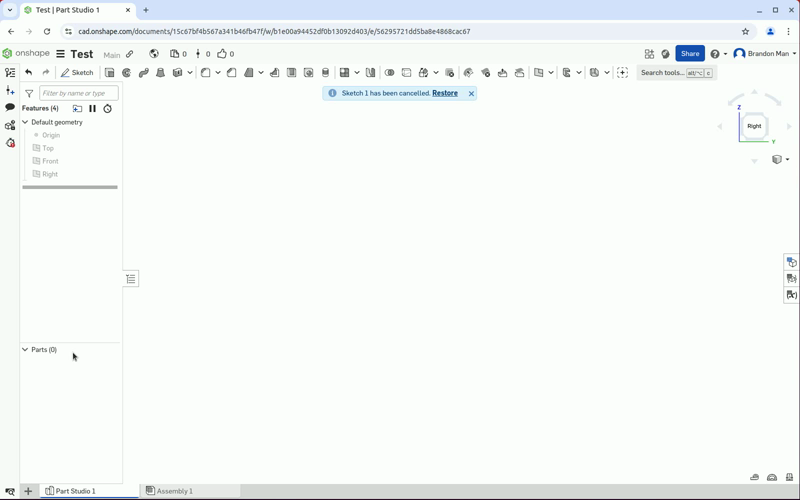
key(shift+y)
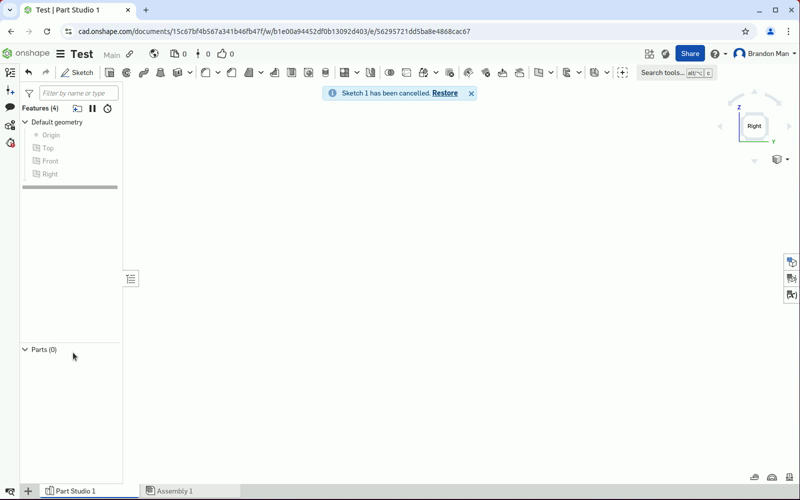
key(shift+s)
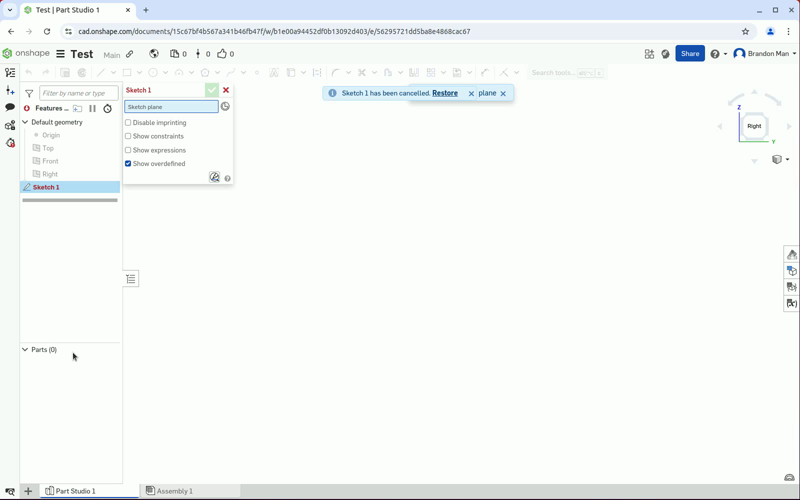
mouse_move(73, 176)
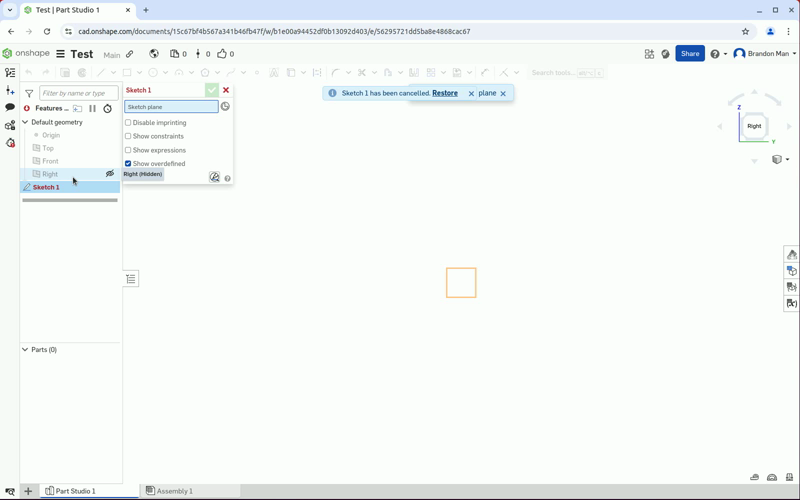
click(73, 176)
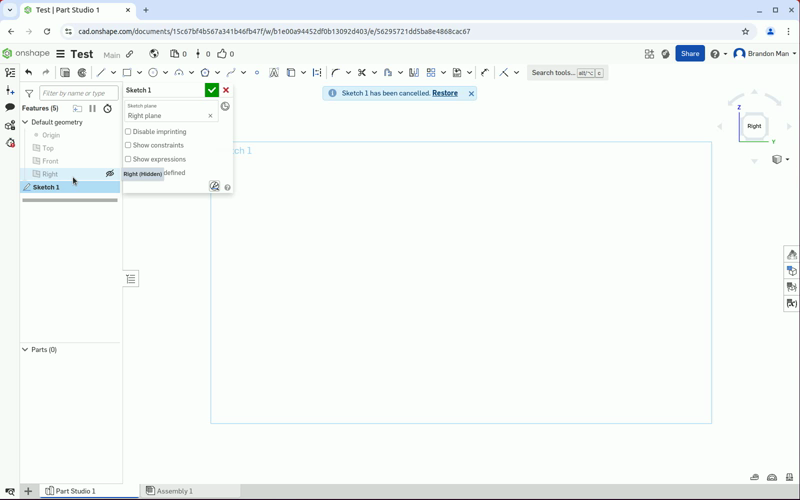
mouse_move(73, 352)
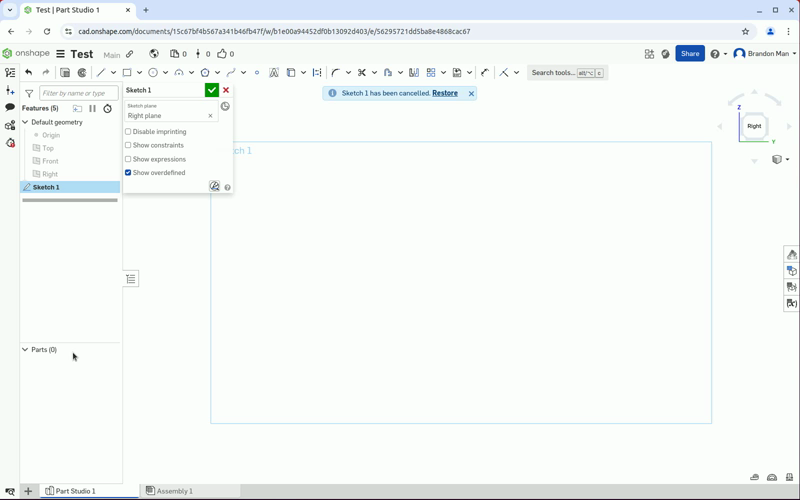
key(y)
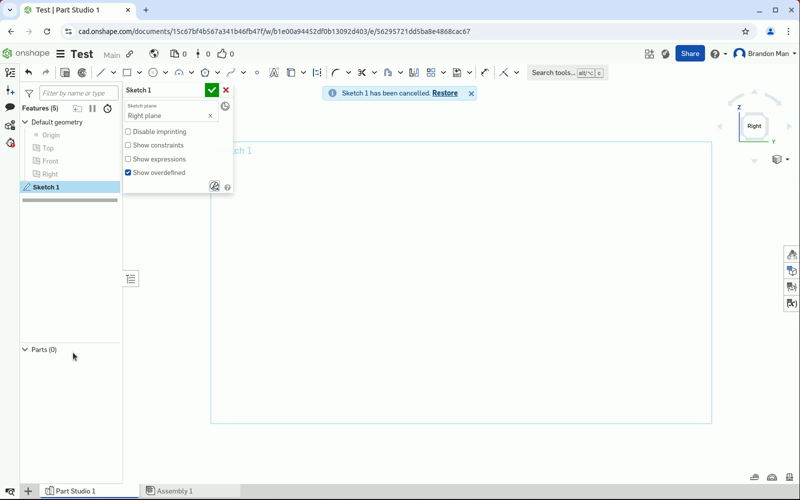
key(l)
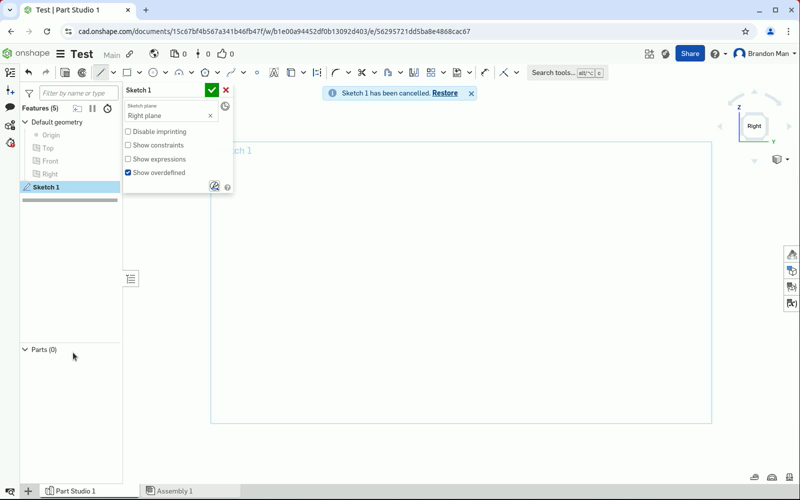
key_down(shift)
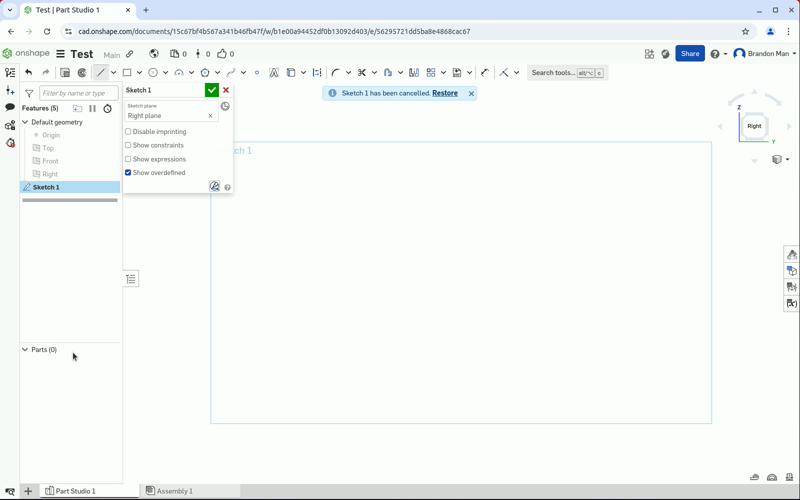
mouse_move(406, 266)
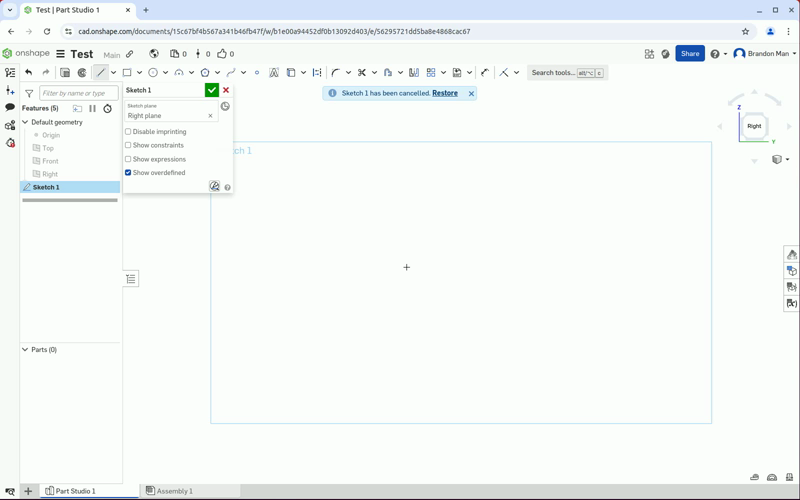
click(406, 266)
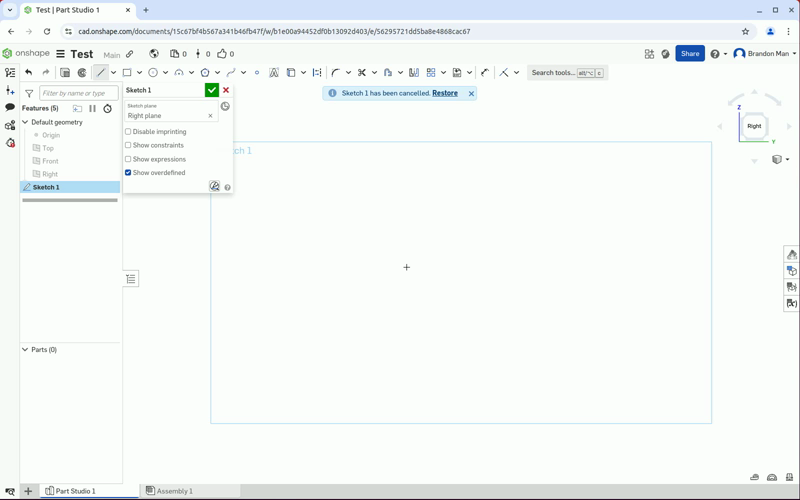
key_up(shift)
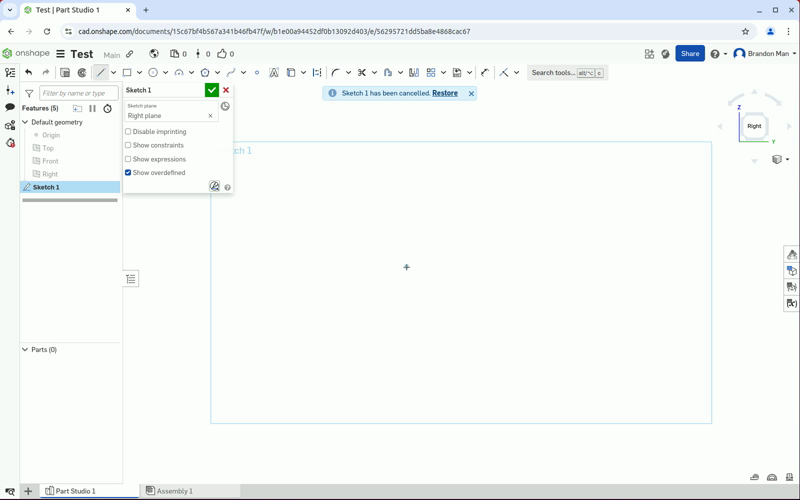
key_down(shift)
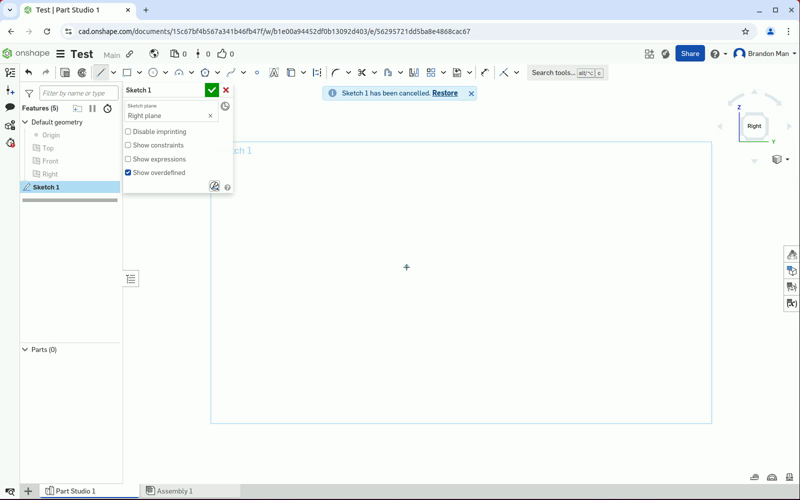
mouse_move(436, 266)
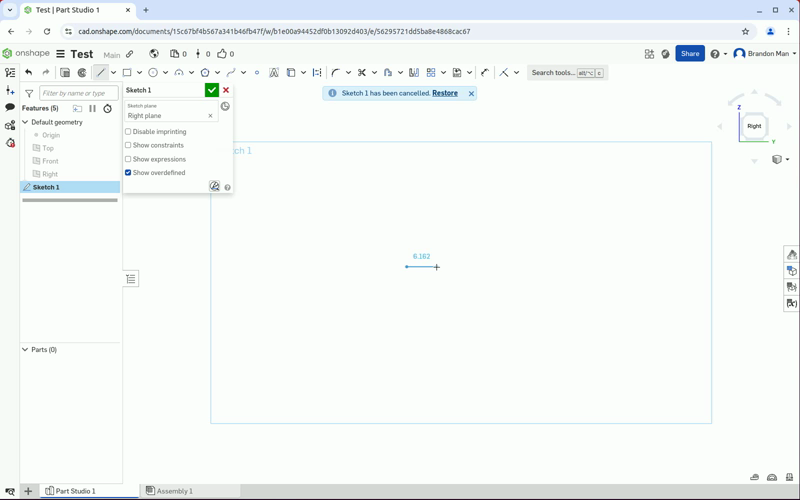
mouse_move(407, 266)
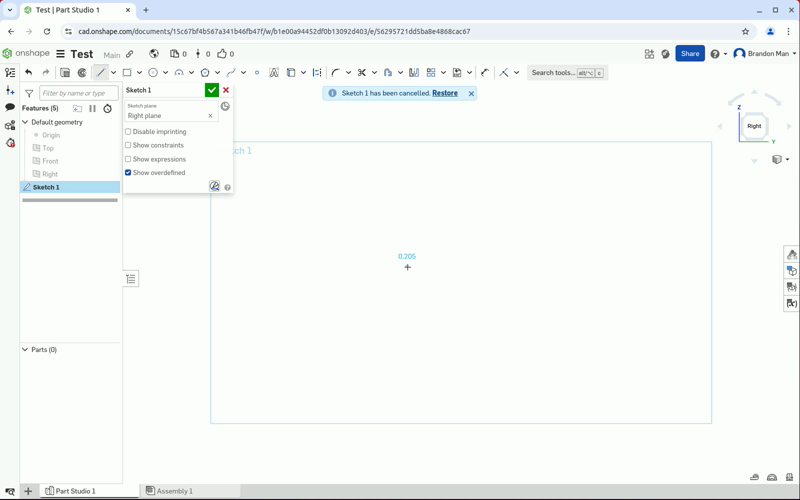
scroll(6)
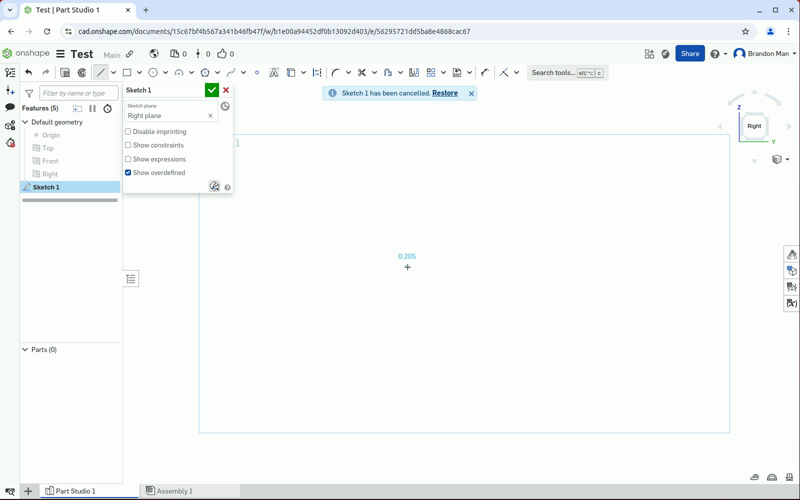
scroll(6)
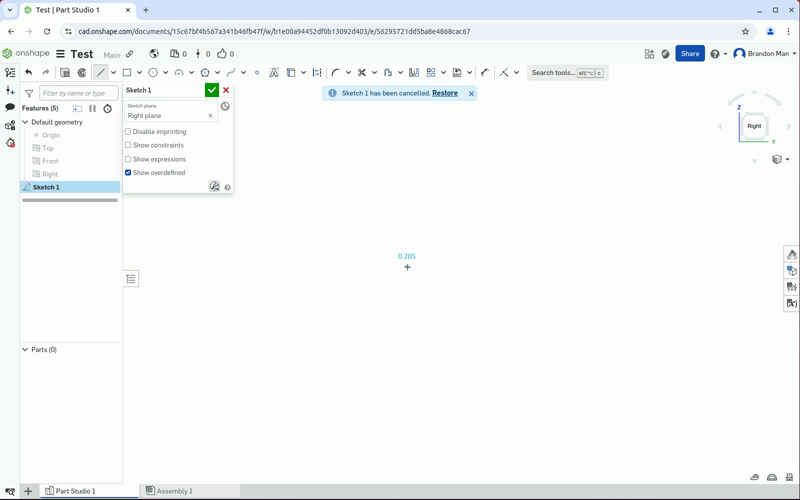
scroll(6)
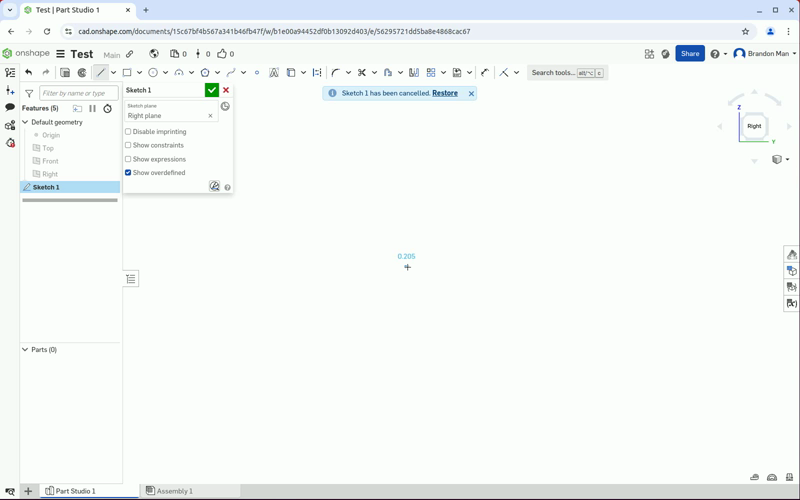
scroll(6)
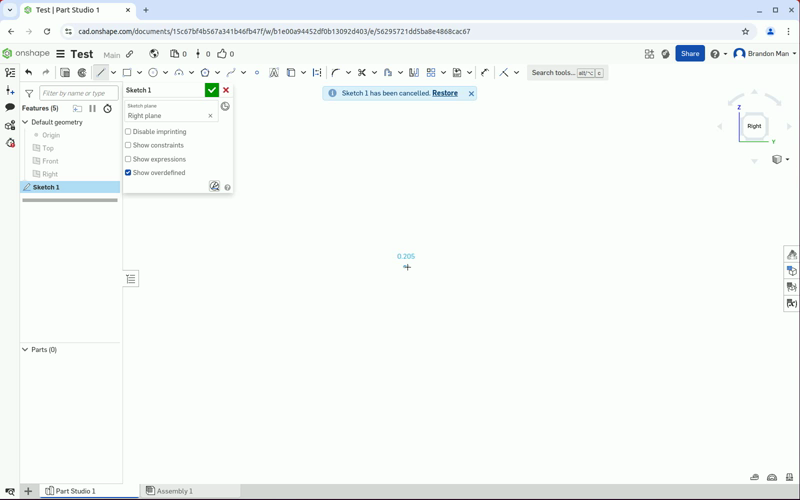
scroll(6)
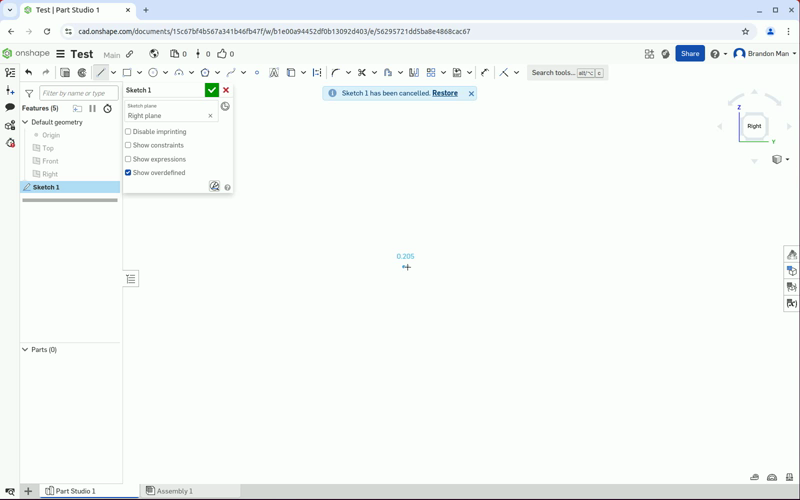
scroll(6)
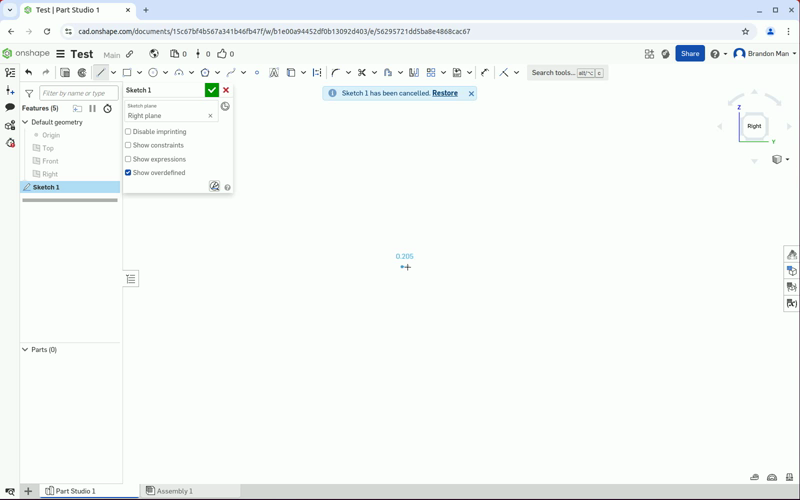
scroll(6)
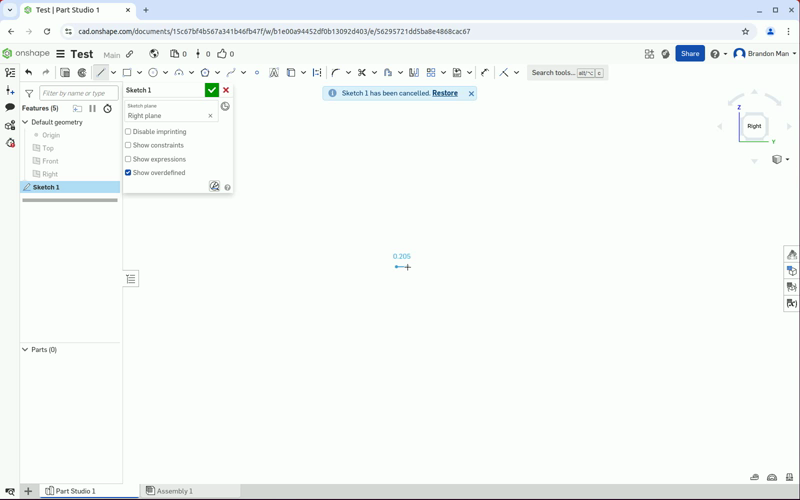
click(407, 266)
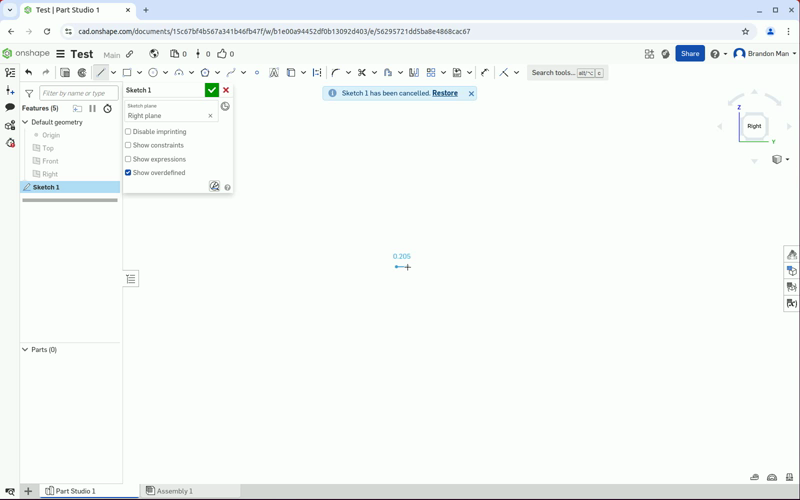
scroll(-6)
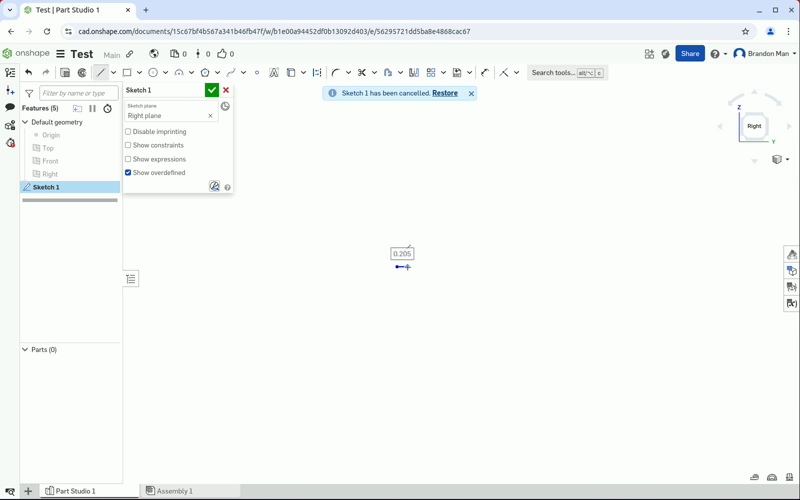
scroll(-6)
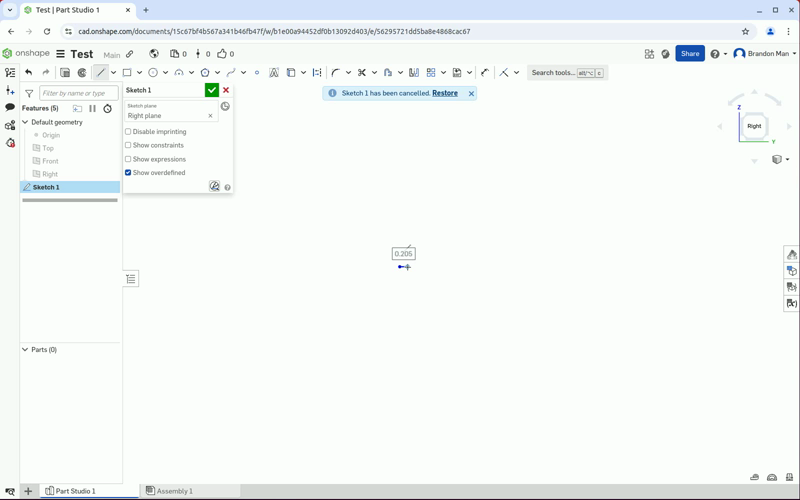
scroll(-6)
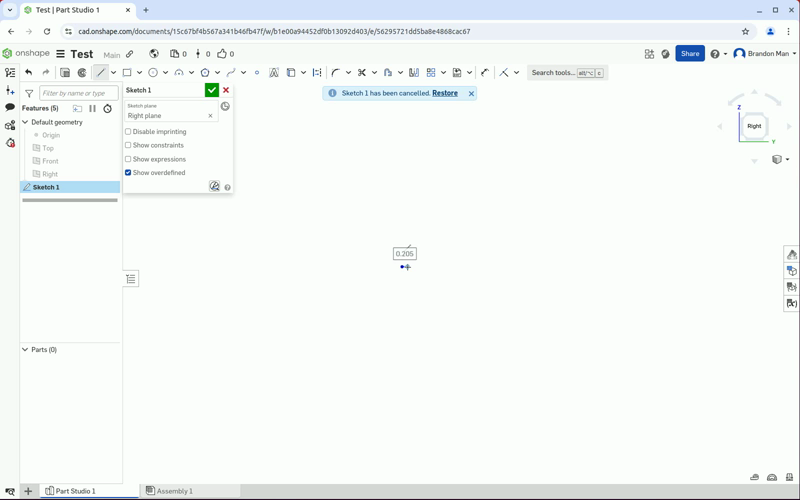
scroll(-6)
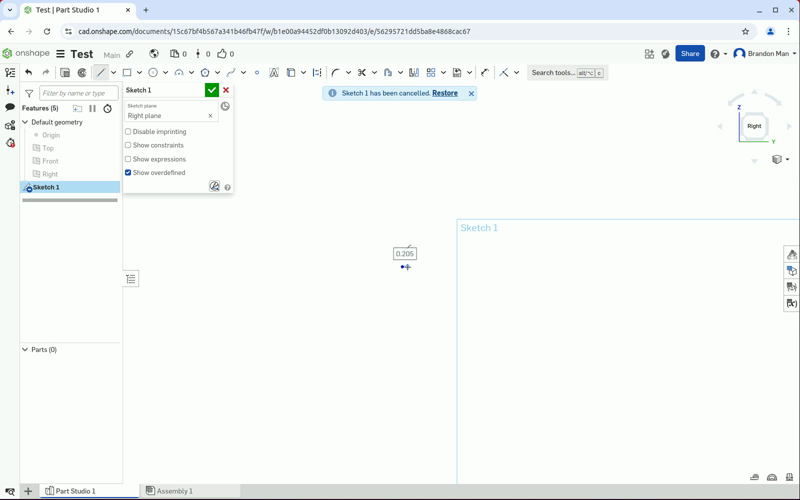
scroll(-6)
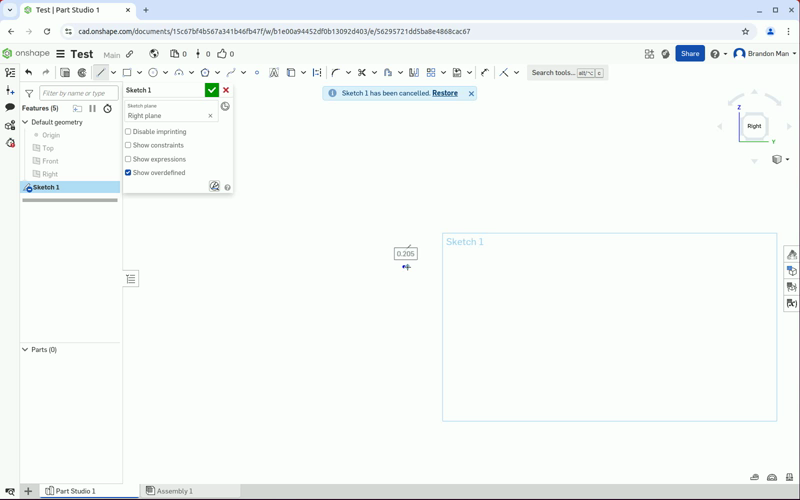
scroll(-6)
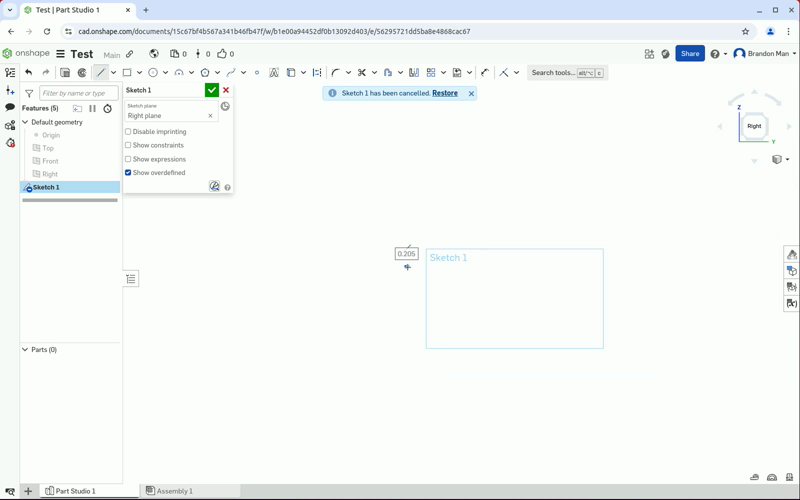
scroll(-6)
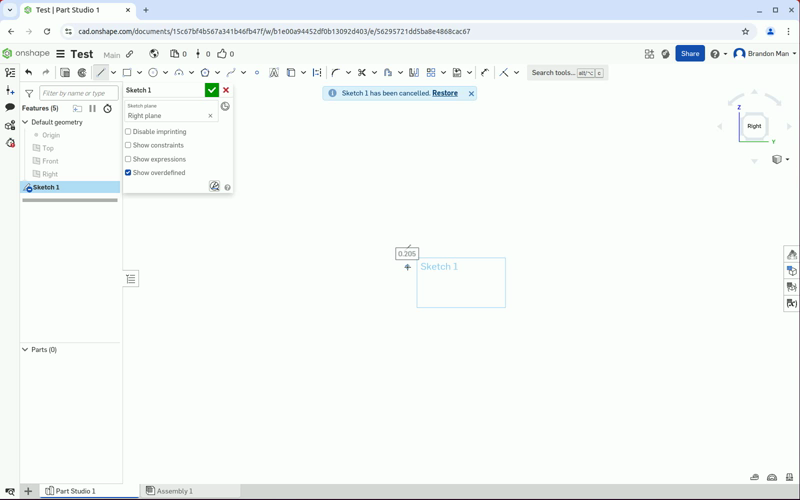
key_up(shift)
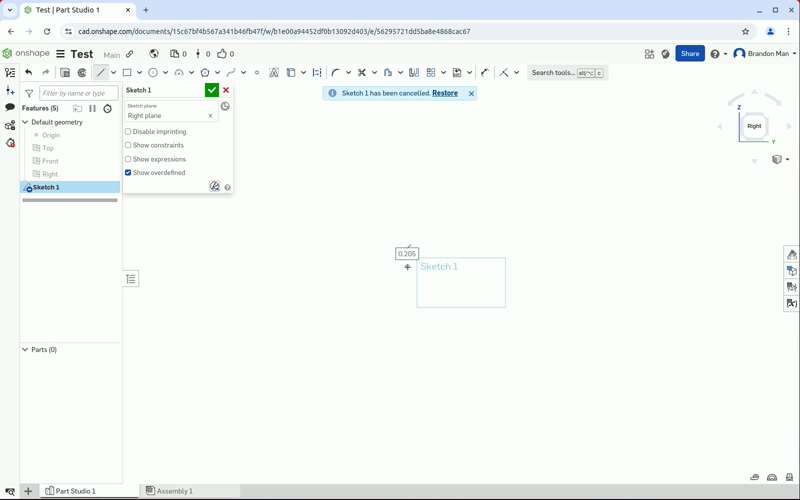
key_down(shift)
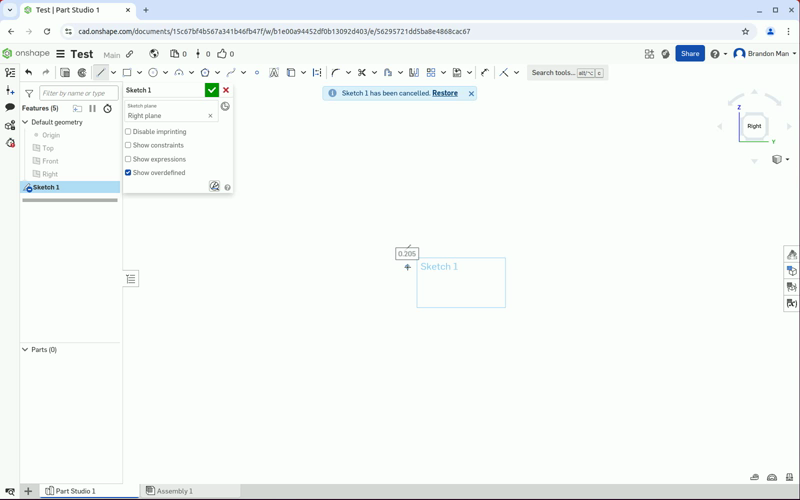
mouse_move(437, 266)
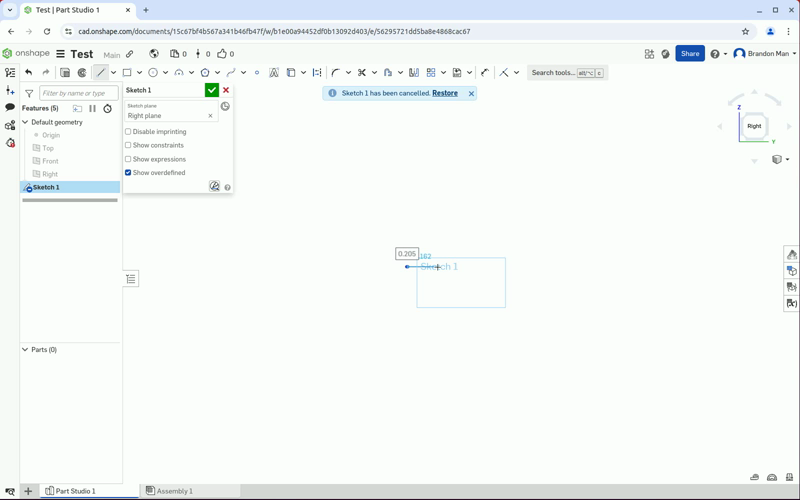
mouse_move(407, 245)
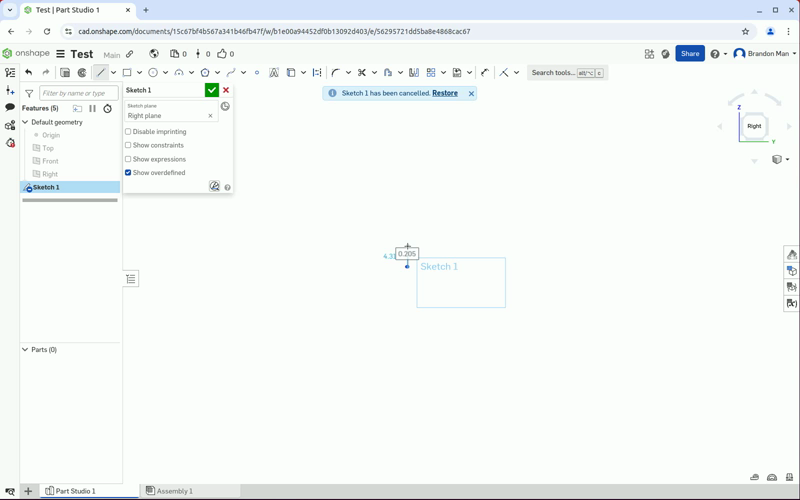
click(407, 245)
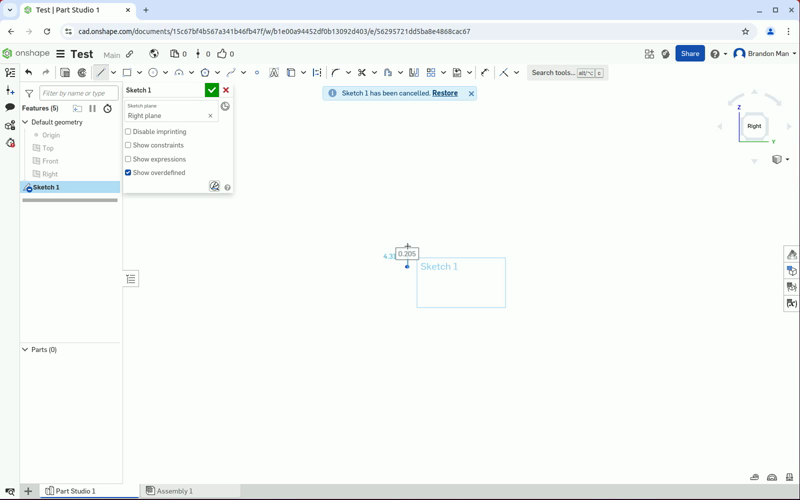
key_up(shift)
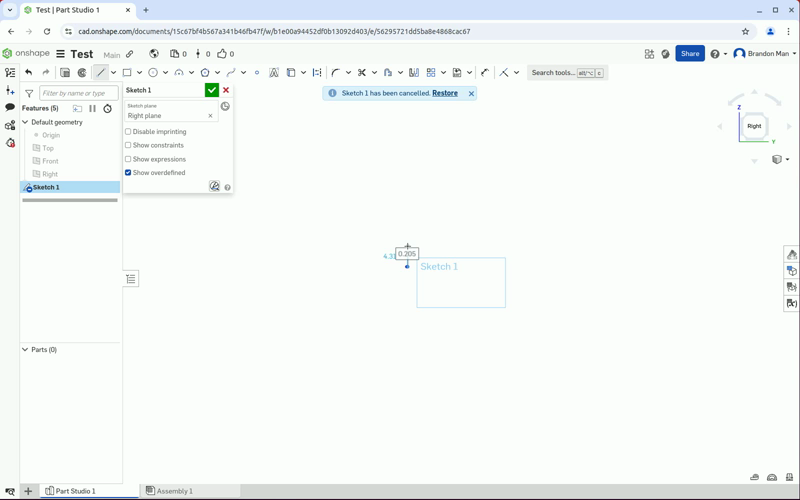
key_down(shift)
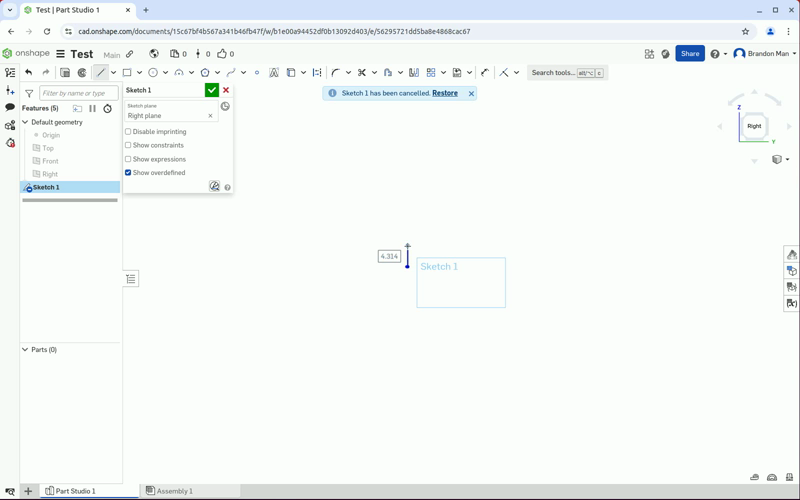
mouse_move(437, 245)
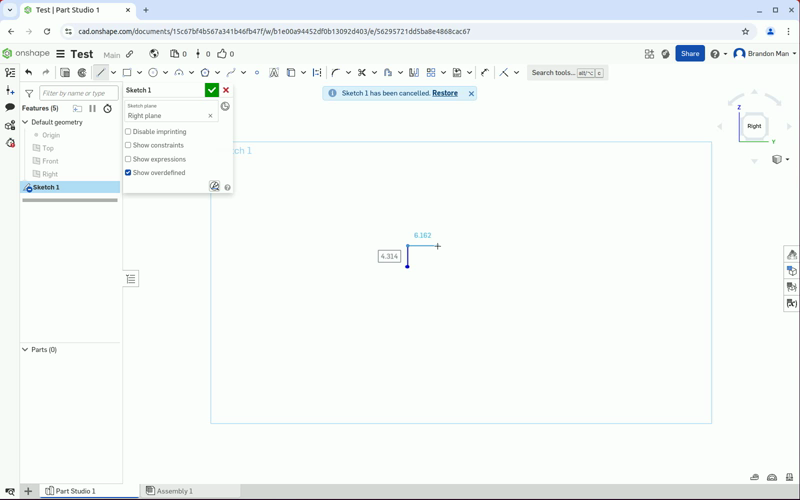
mouse_move(406, 245)
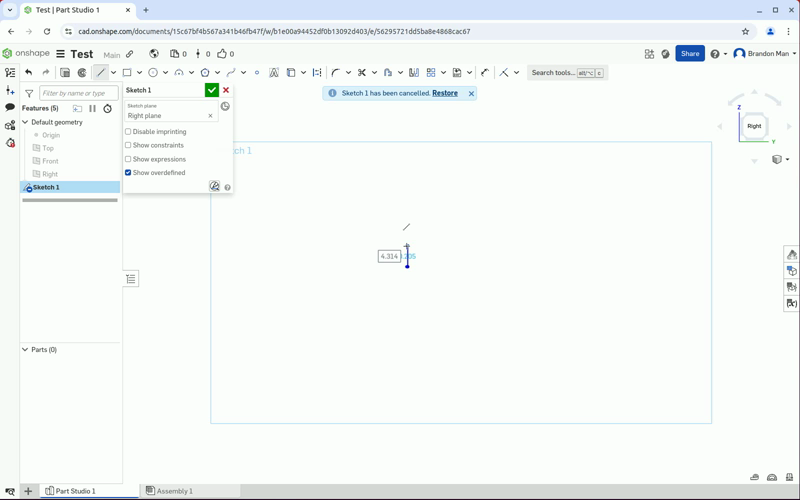
scroll(6)
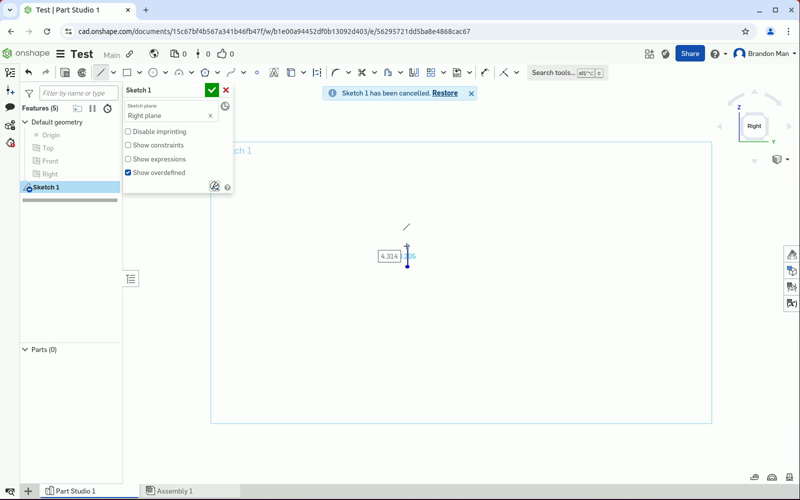
scroll(6)
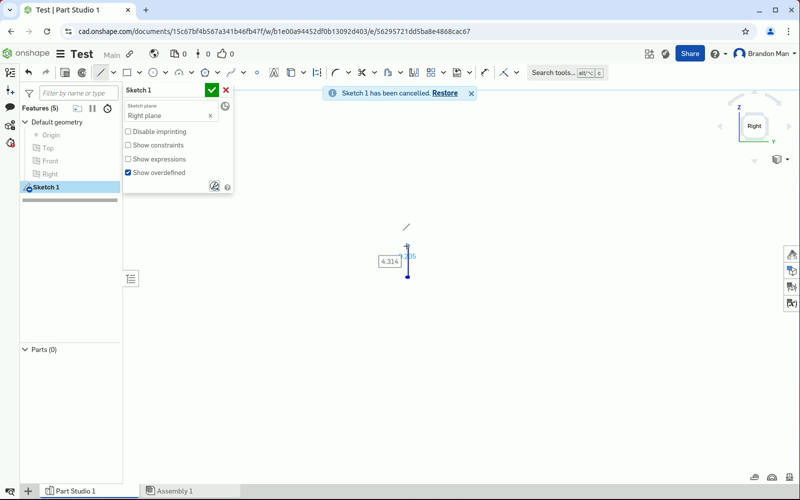
scroll(6)
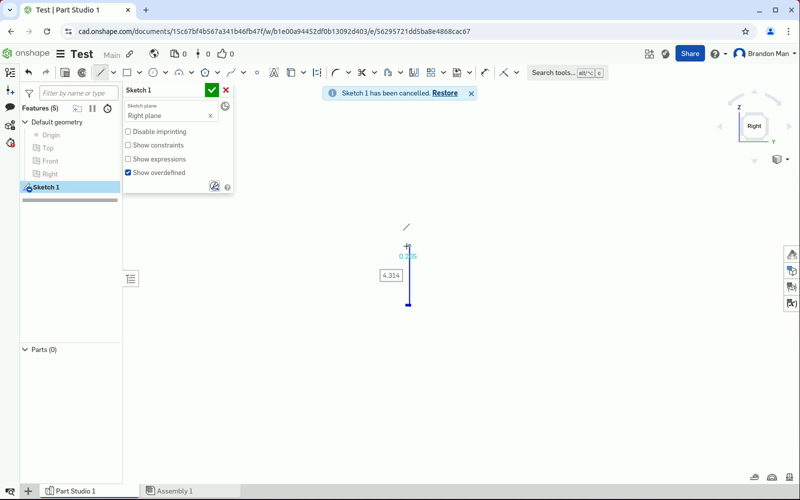
scroll(6)
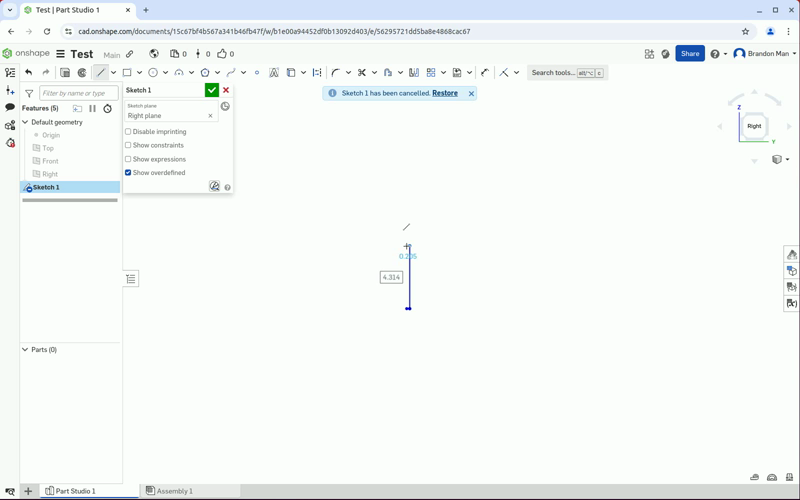
scroll(6)
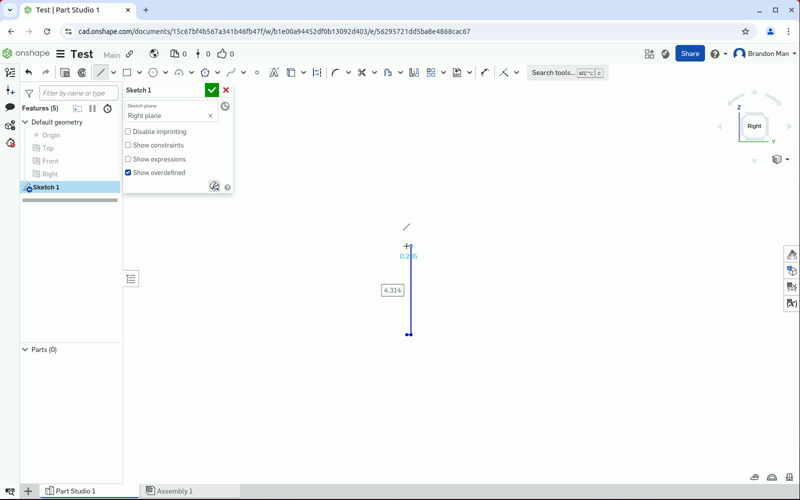
scroll(6)
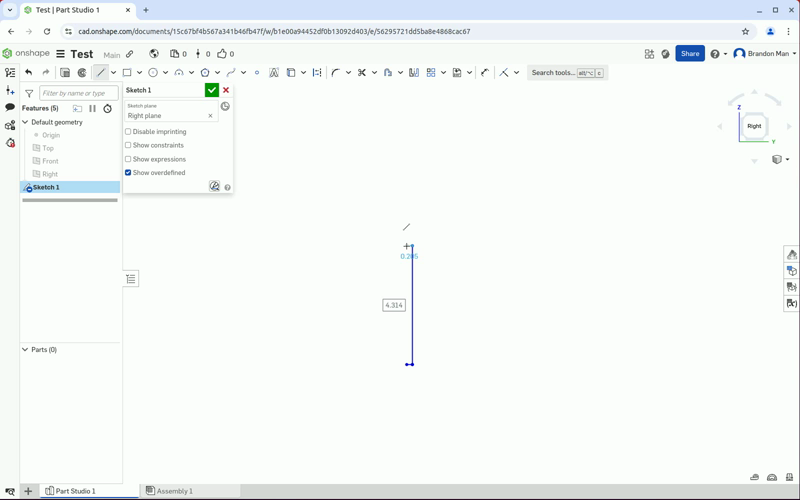
scroll(6)
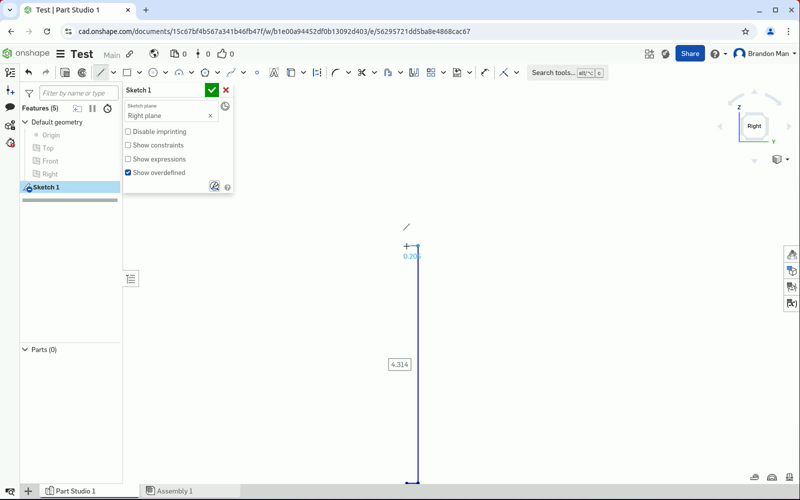
click(406, 245)
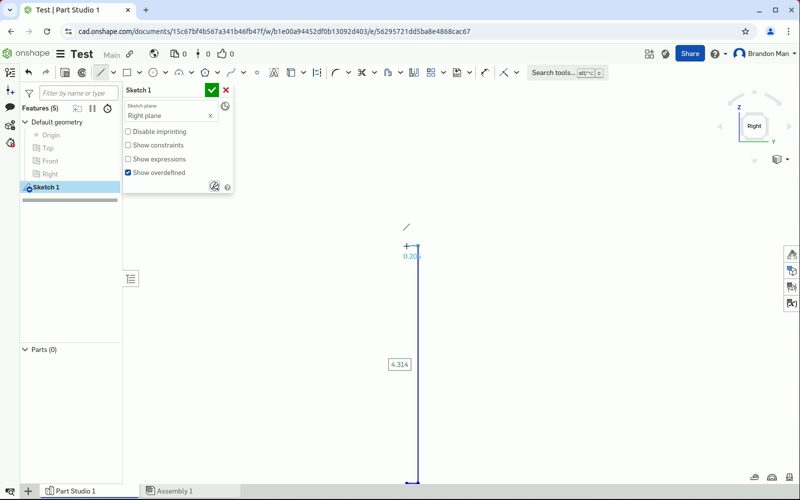
scroll(-6)
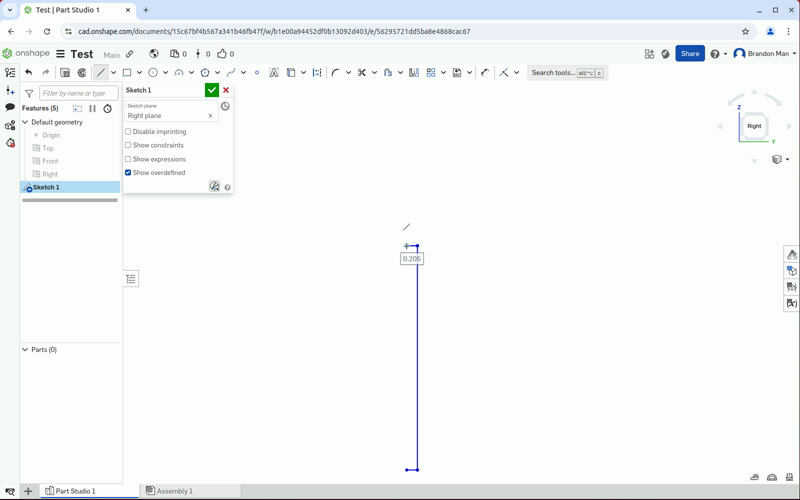
scroll(-6)
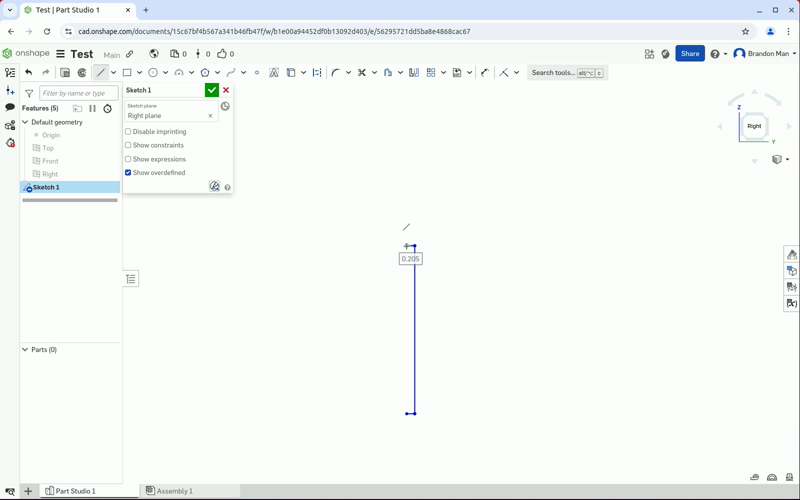
scroll(-6)
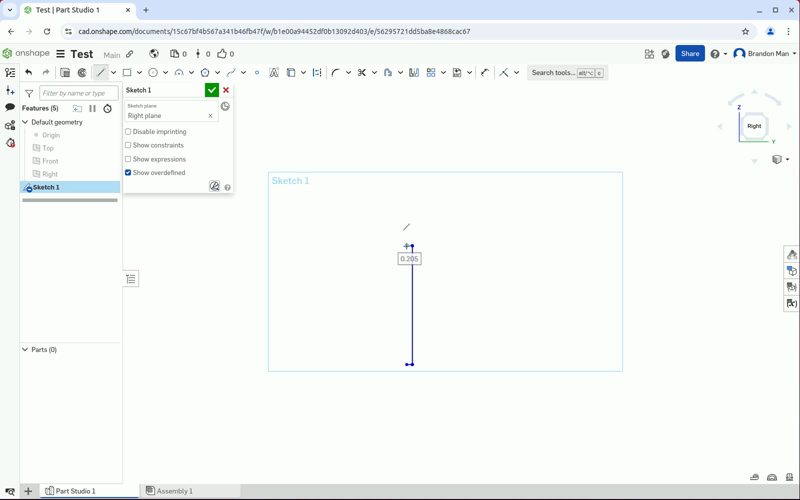
scroll(-6)
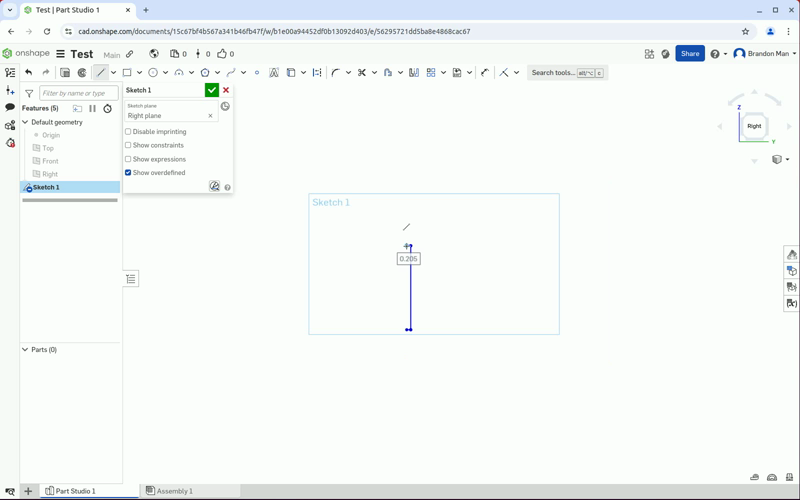
scroll(-6)
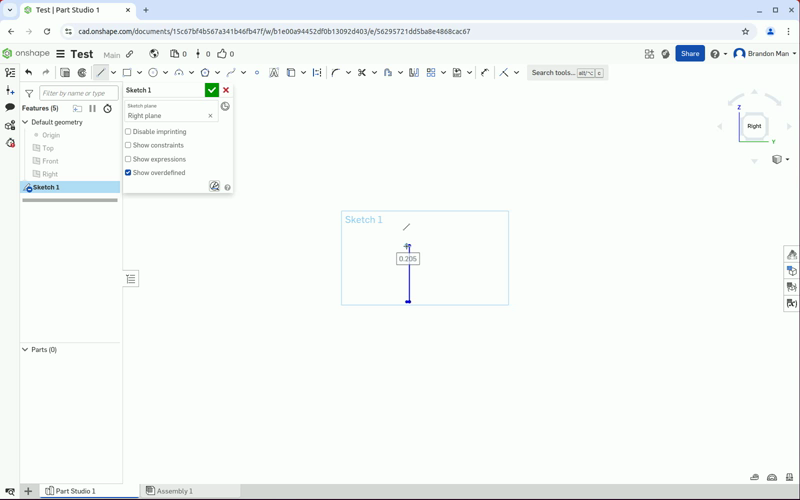
scroll(-6)
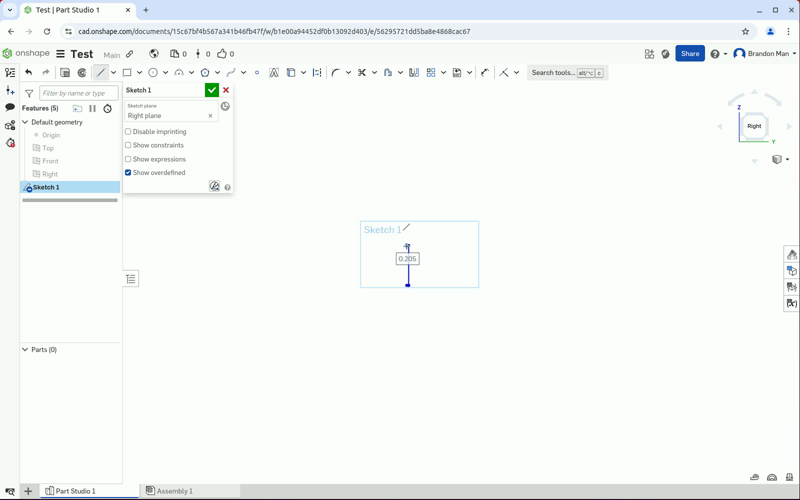
scroll(-6)
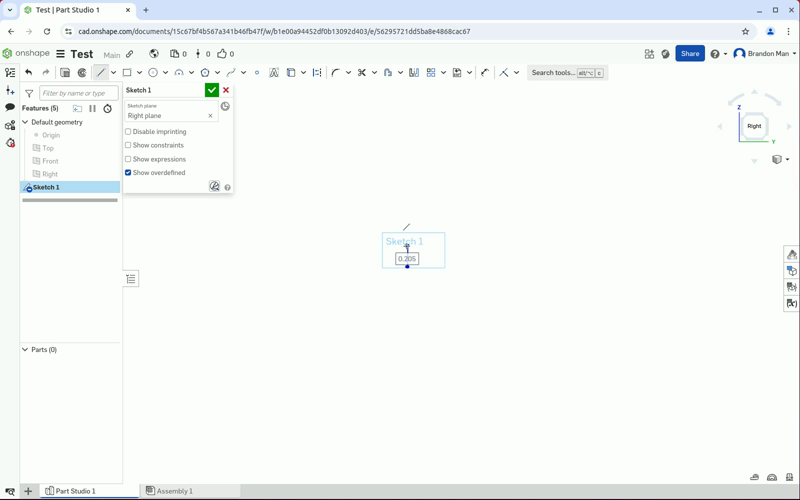
key_up(shift)
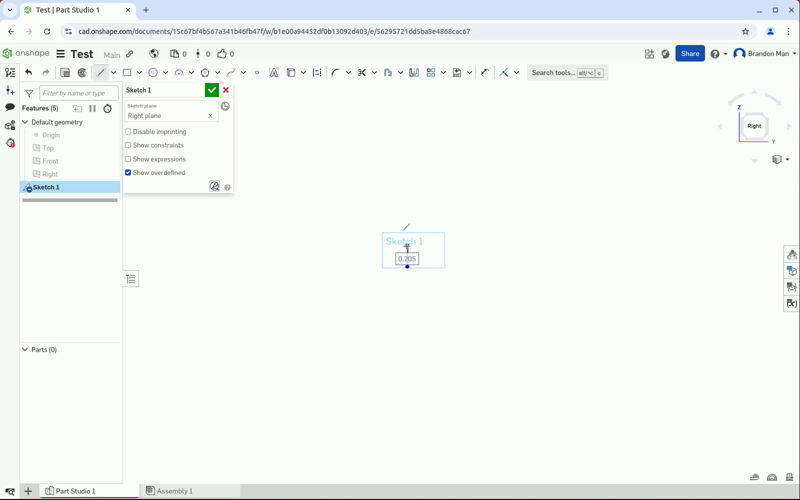
mouse_move(436, 245)
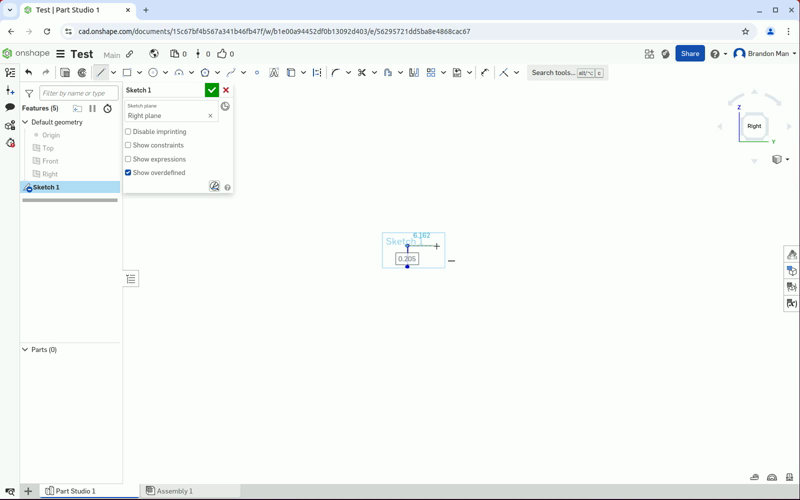
key_down(shift)
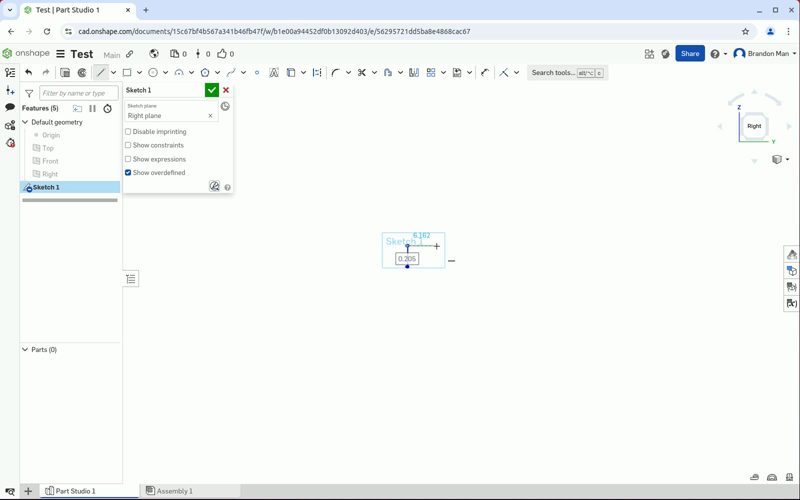
mouse_move(406, 266)
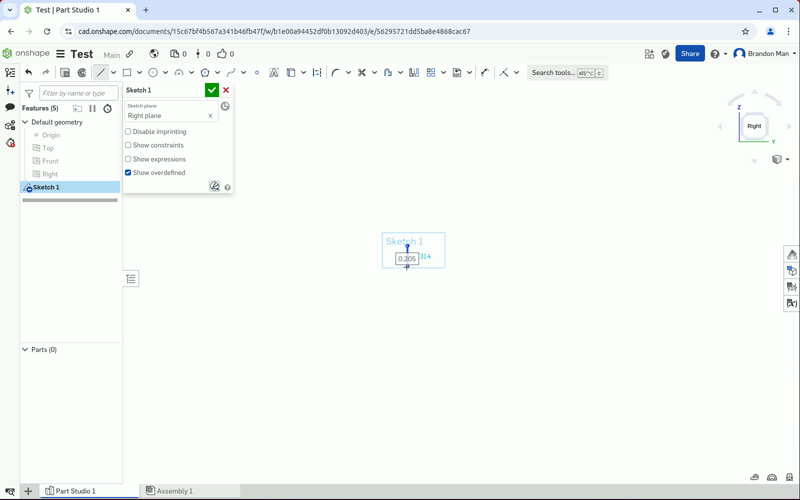
scroll(6)
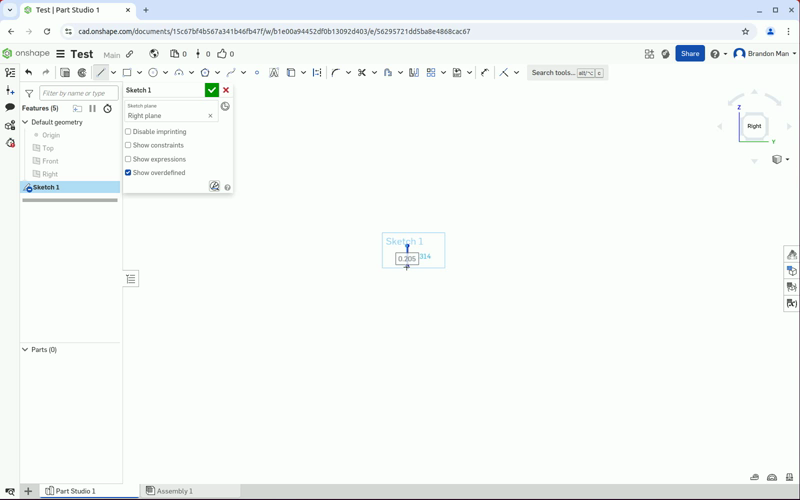
scroll(6)
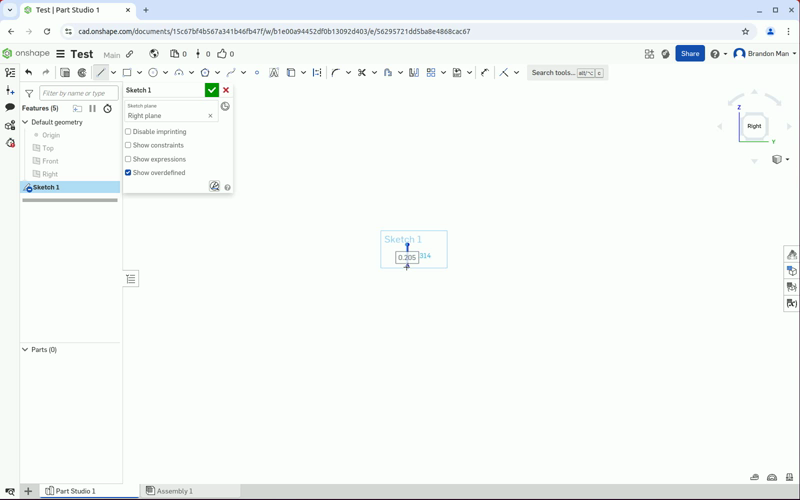
scroll(6)
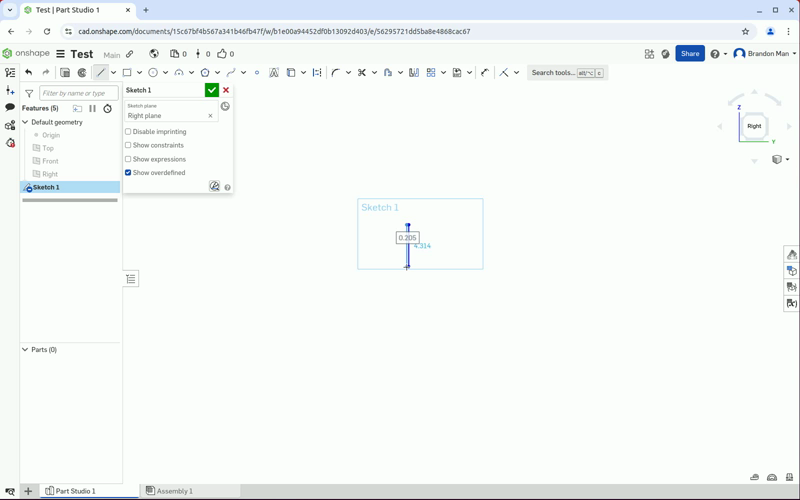
scroll(6)
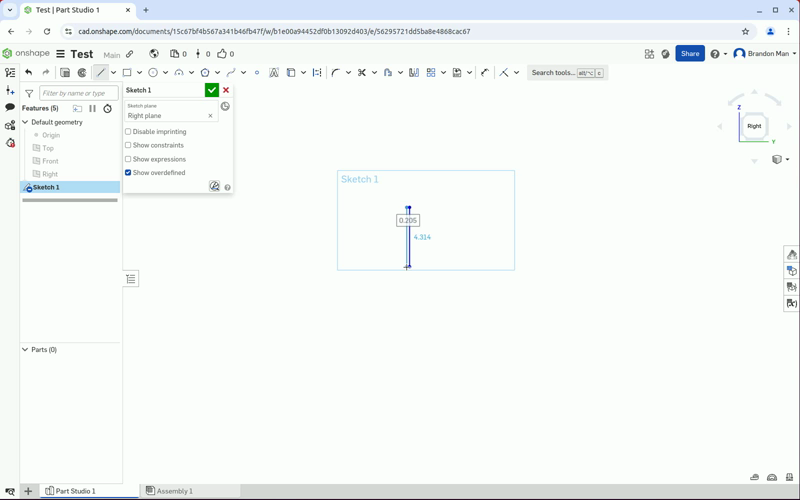
scroll(6)
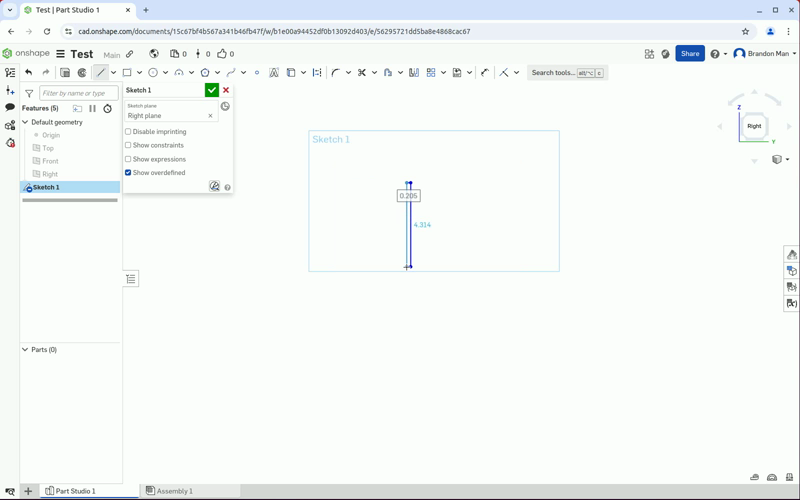
scroll(6)
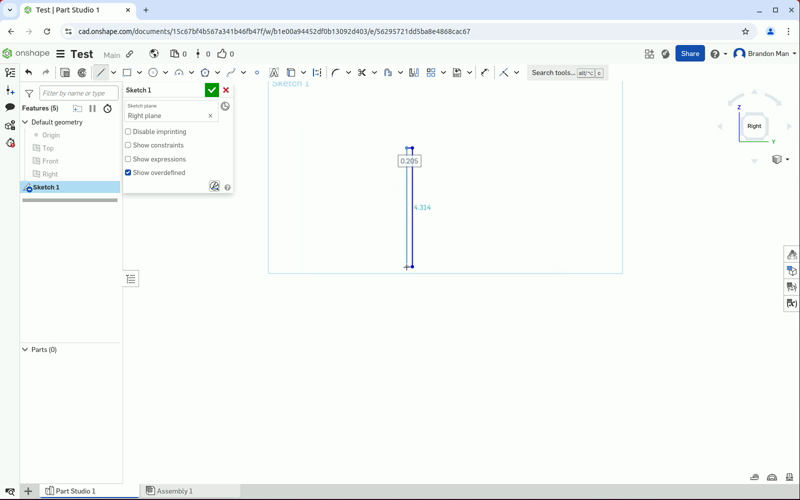
scroll(6)
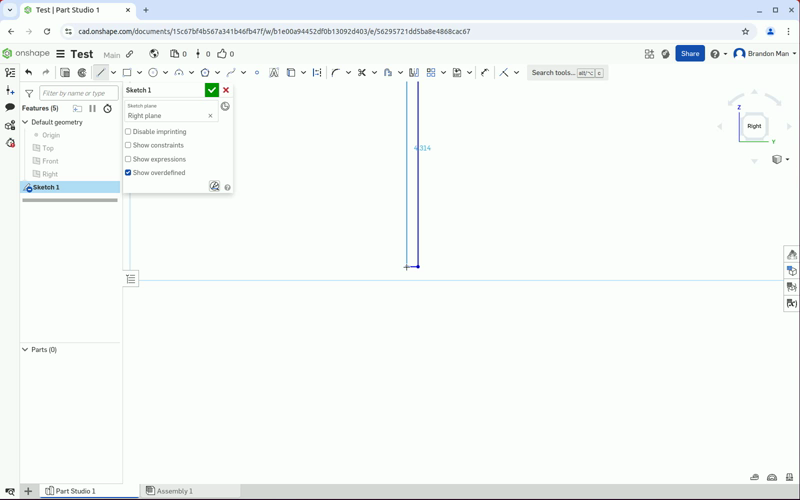
key_up(shift)
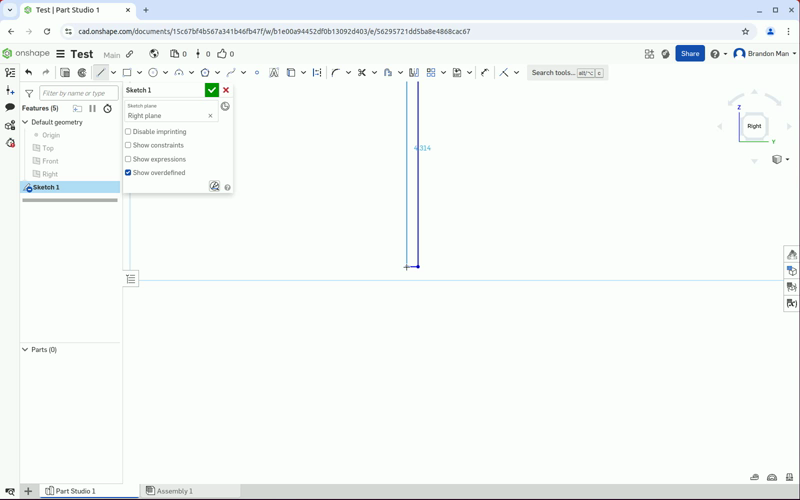
click(406, 266)
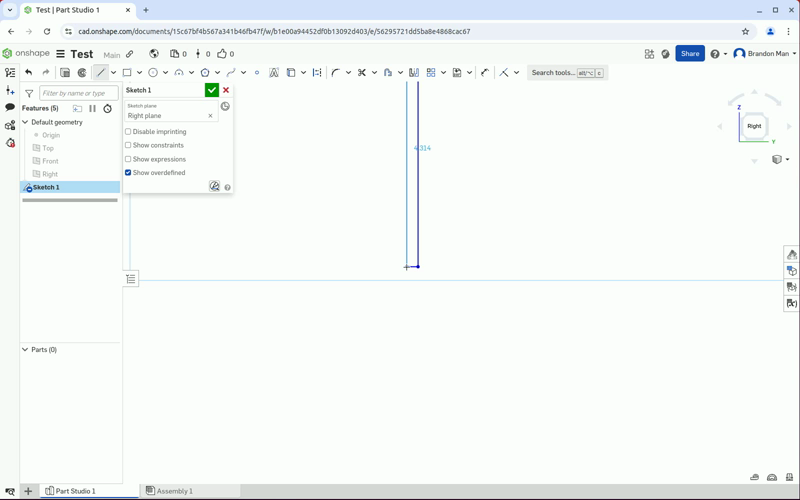
scroll(-6)
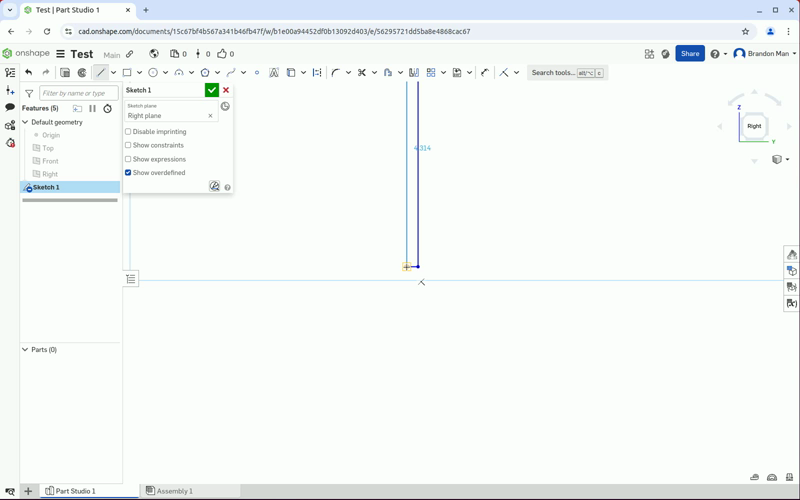
scroll(-6)
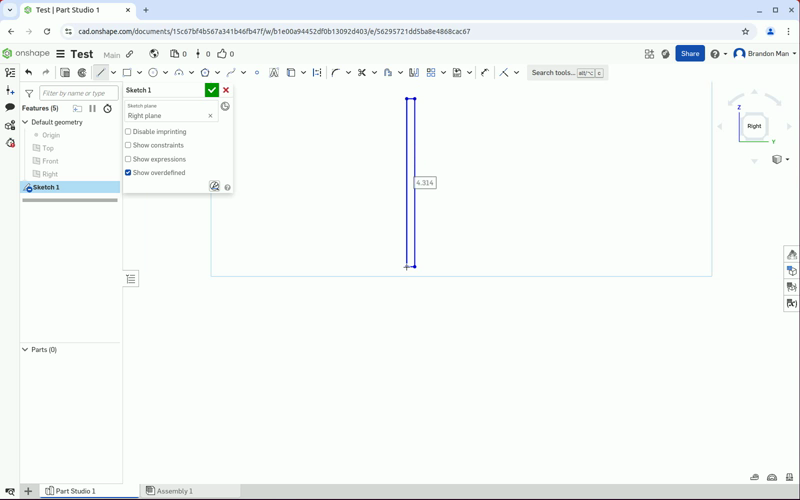
scroll(-6)
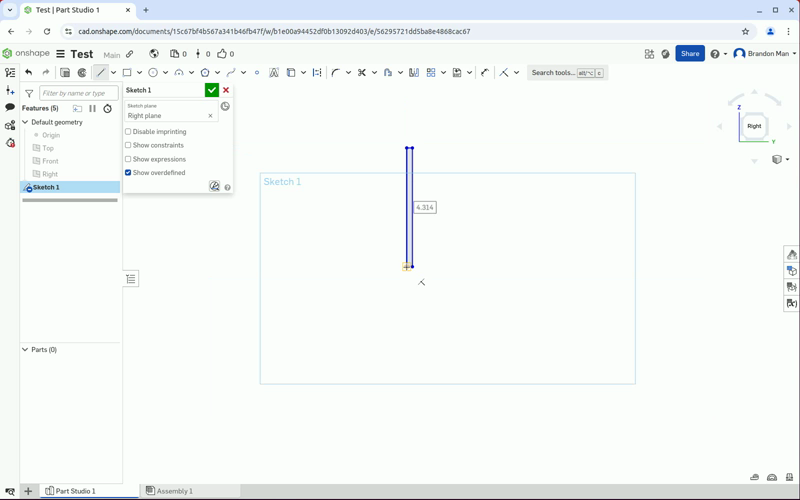
scroll(-6)
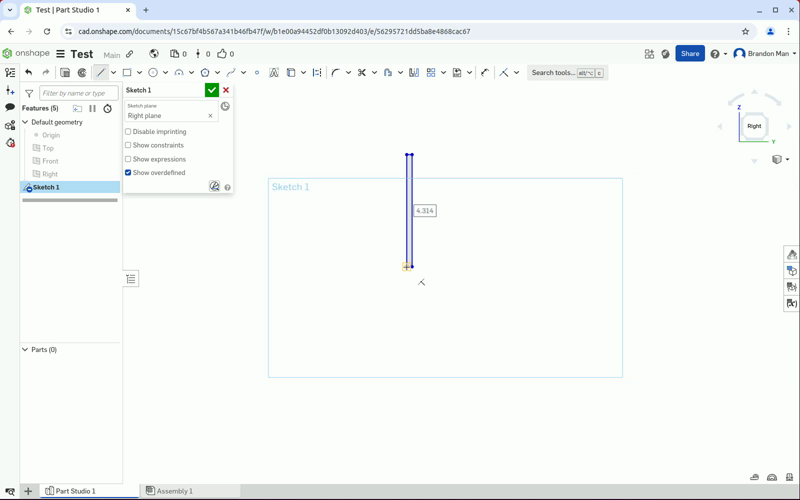
scroll(-6)
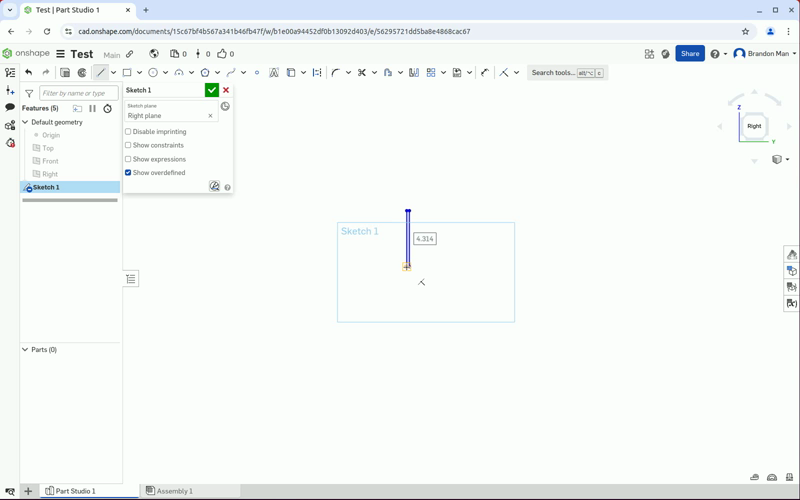
scroll(-6)
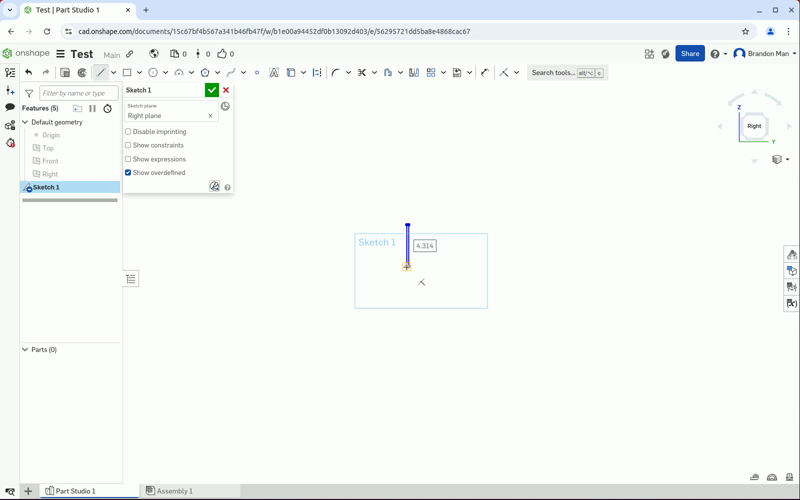
scroll(-6)
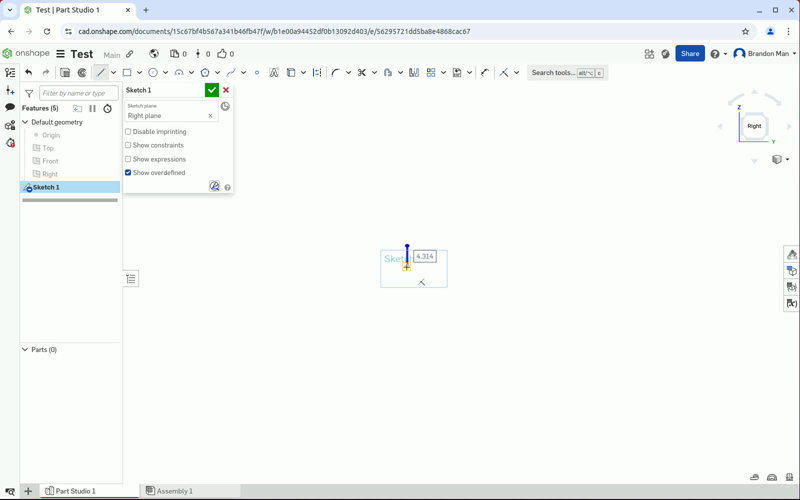
key(esc)
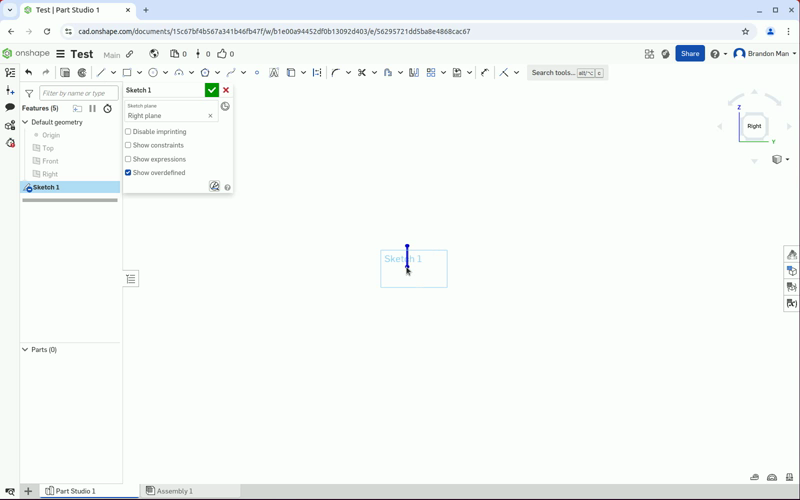
mouse_move(407, 253)
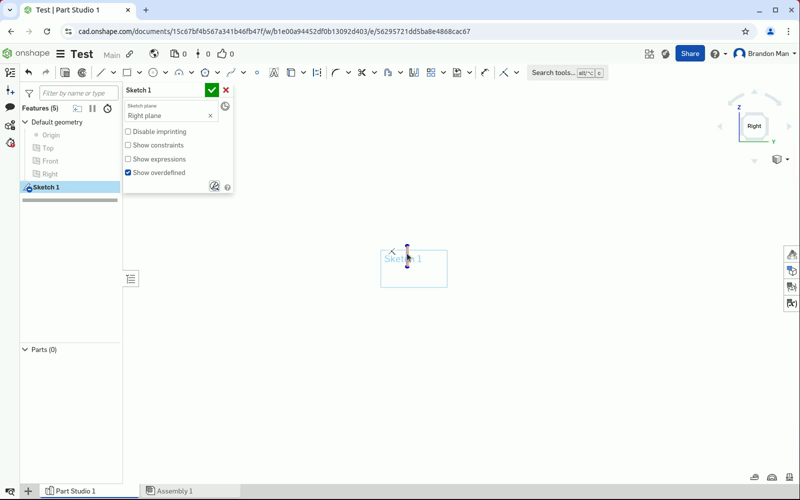
scroll(6)
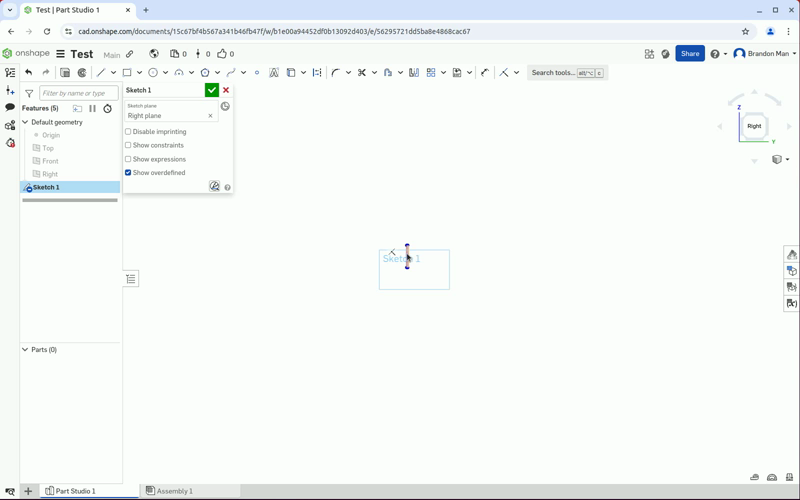
scroll(6)
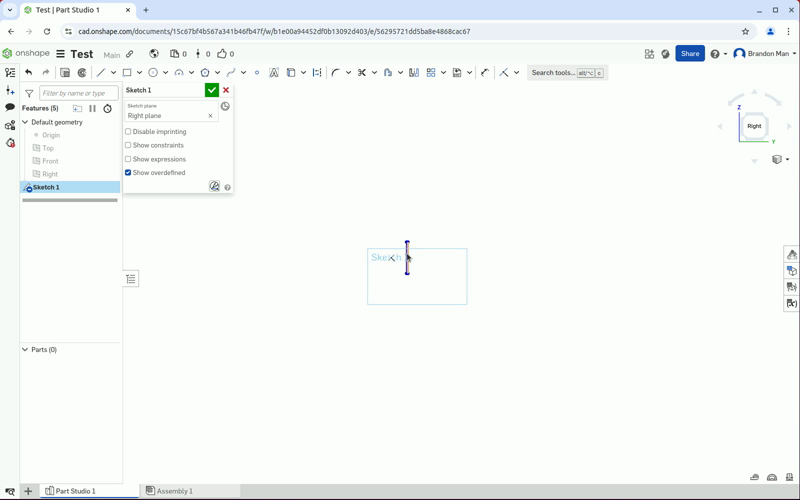
scroll(6)
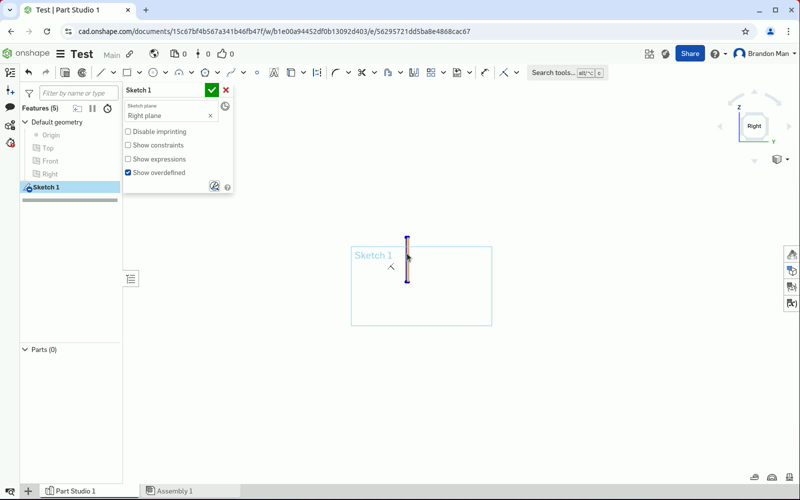
scroll(6)
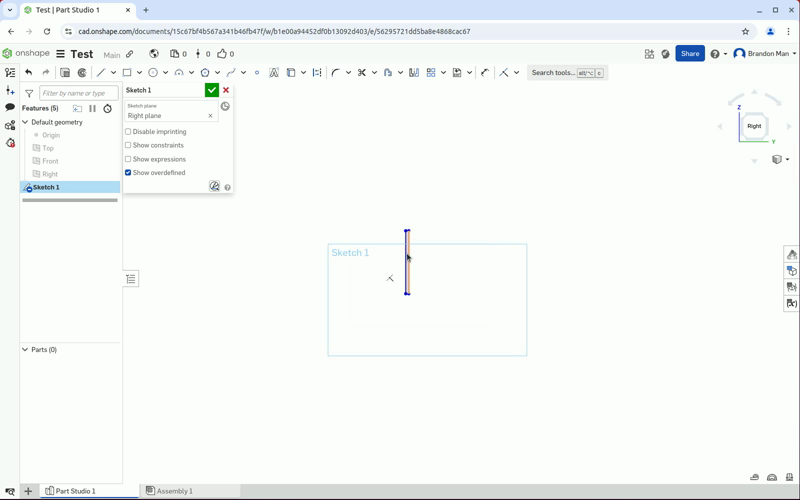
scroll(6)
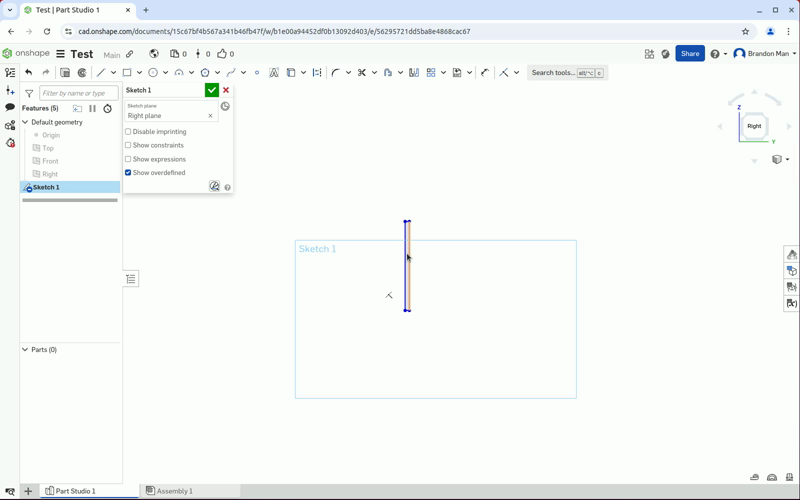
scroll(6)
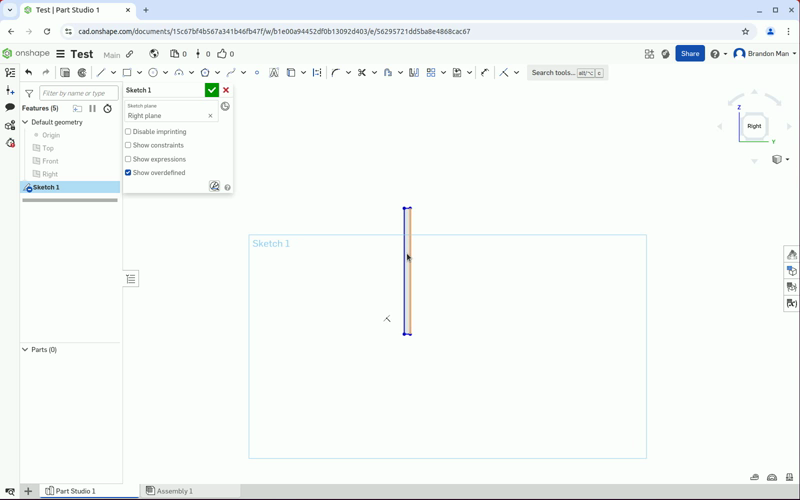
scroll(6)
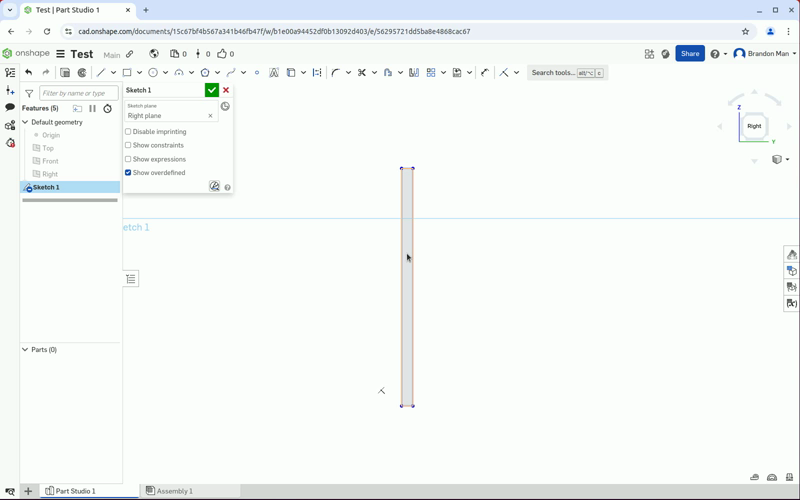
click(407, 253)
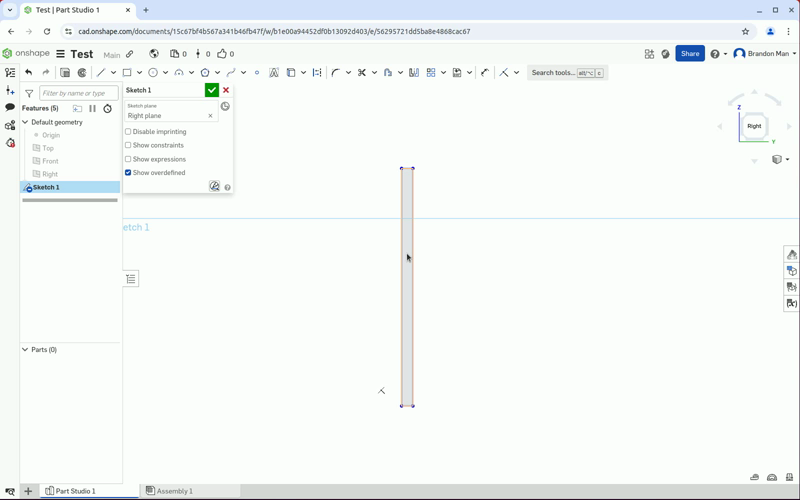
scroll(-6)
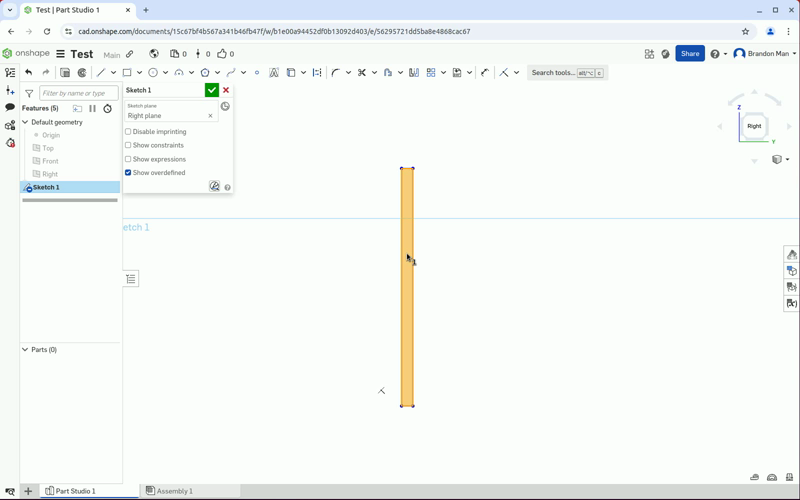
scroll(-6)
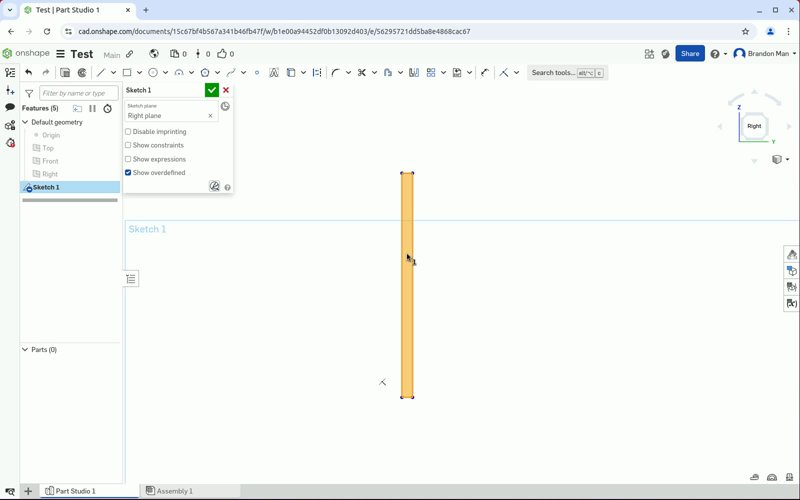
scroll(-6)
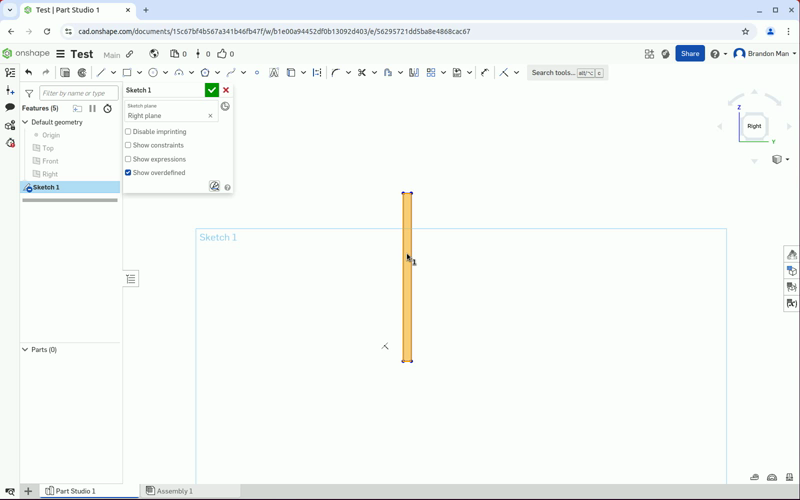
scroll(-6)
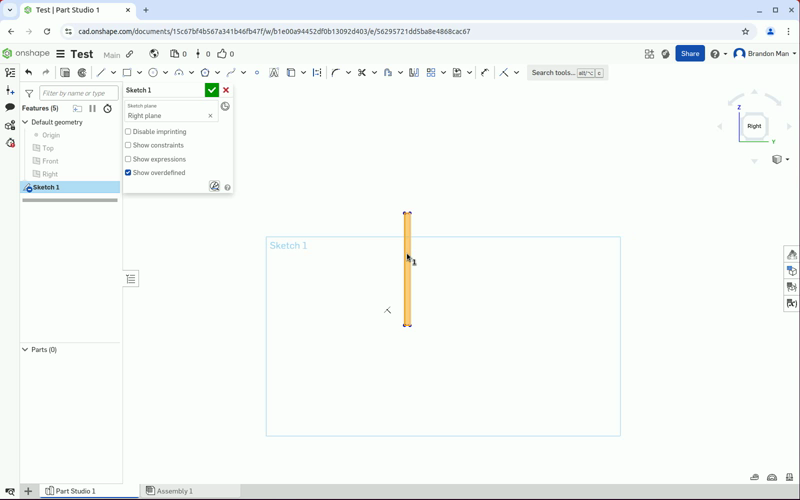
scroll(-6)
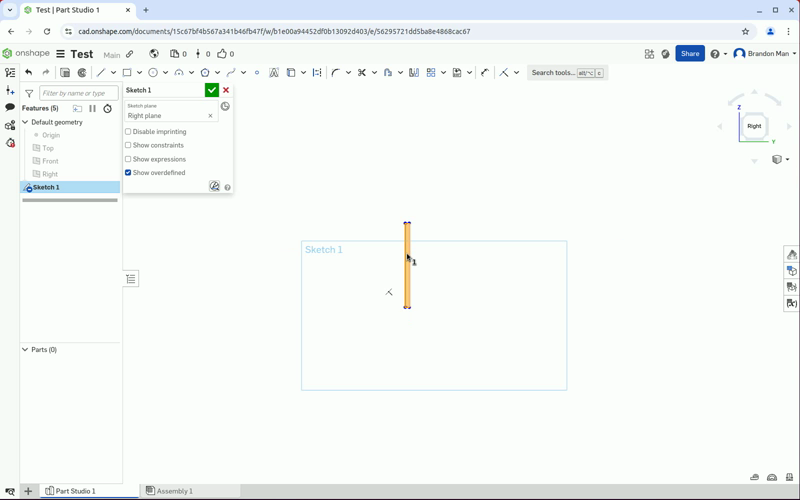
scroll(-6)
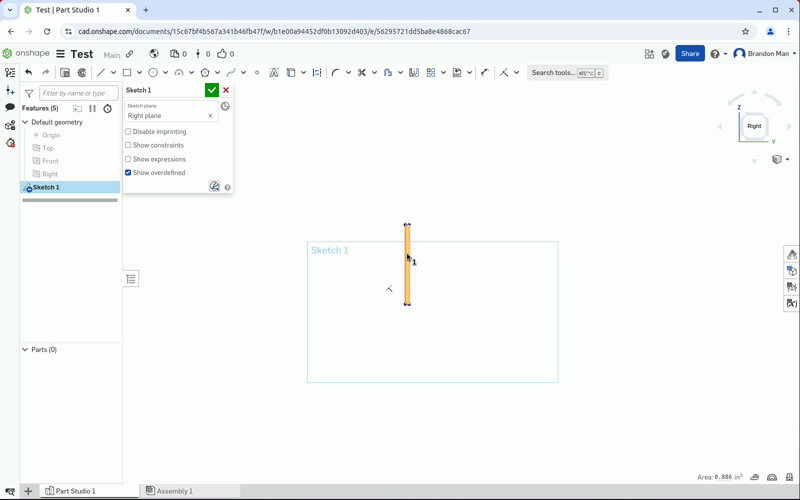
scroll(-6)
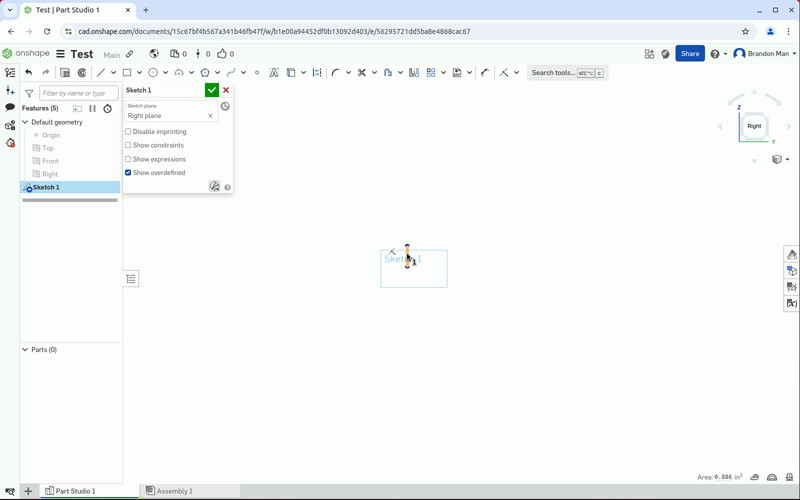
mouse_move(73, 352)
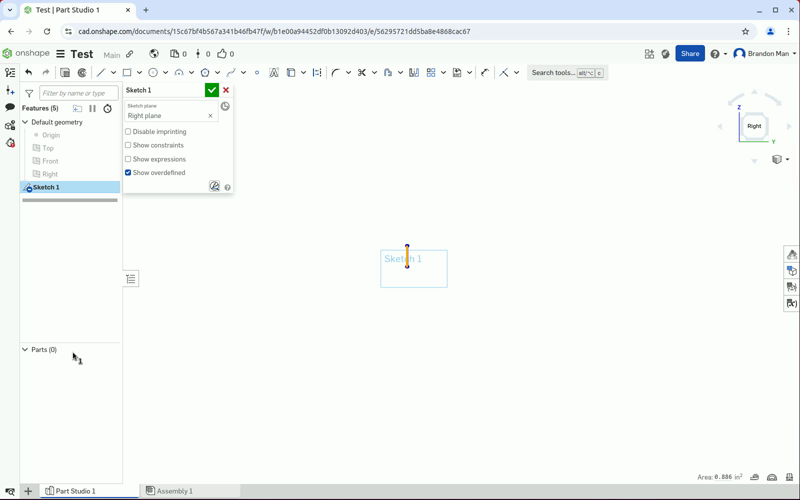
key(shift+y)
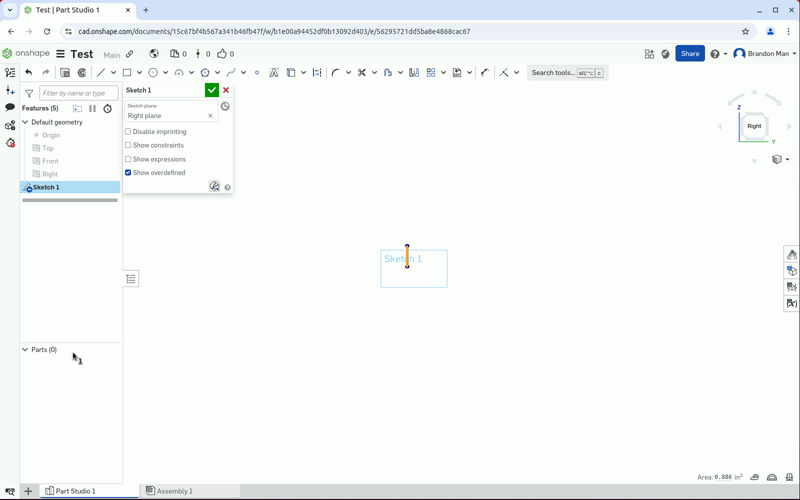
key(shift+e)
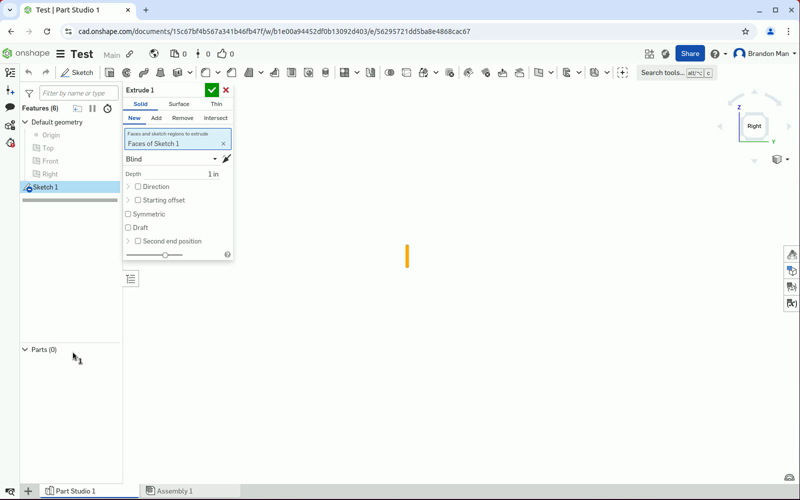
mouse_move(143, 106)
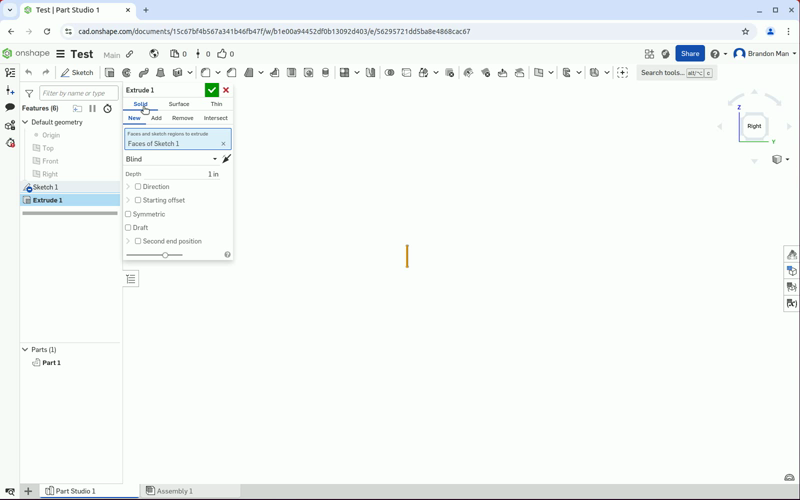
click(143, 106)
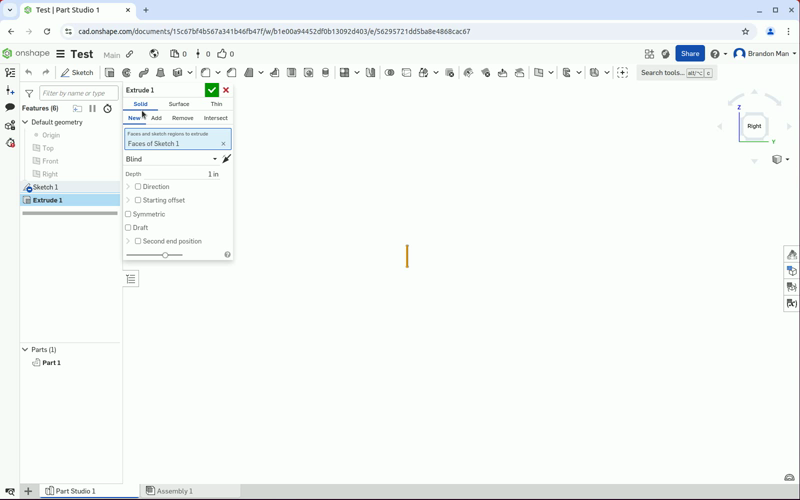
mouse_move(137, 120)
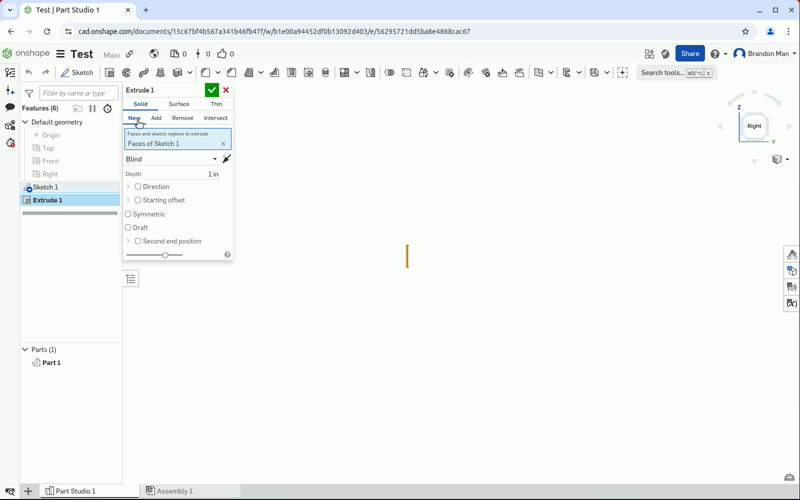
click(137, 120)
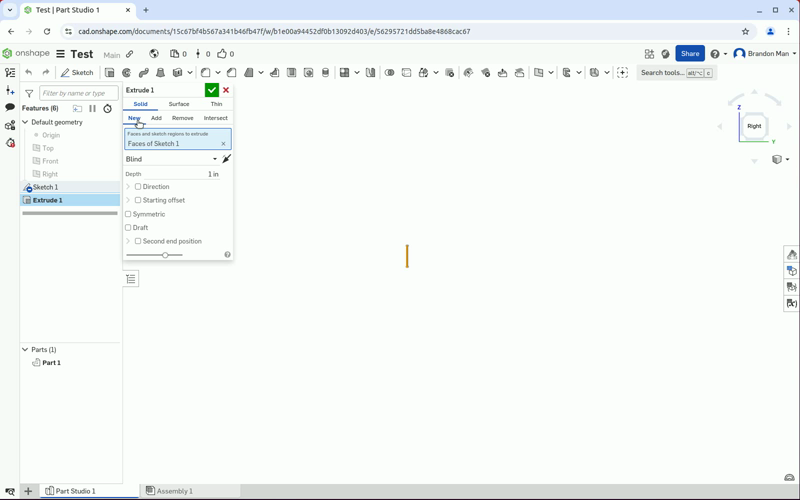
key(tab, 4)
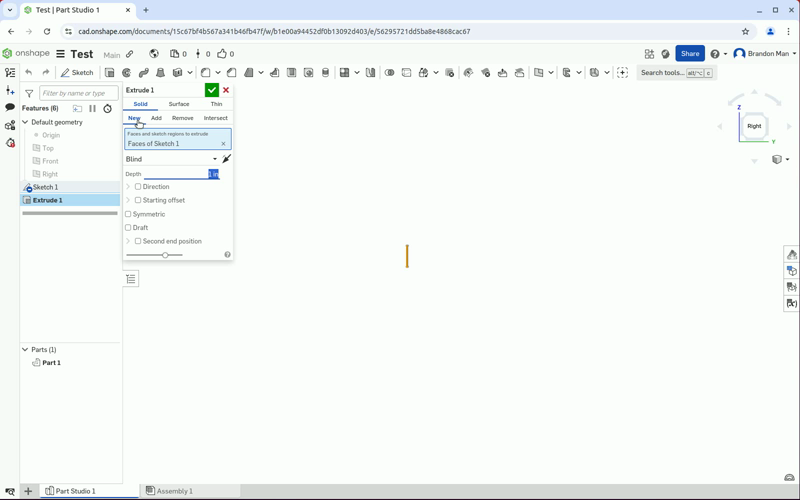
text(23.108)
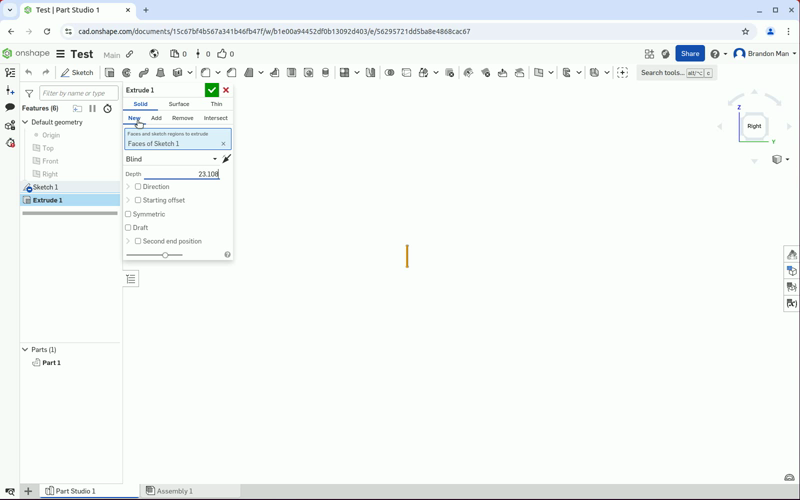
key(enter)
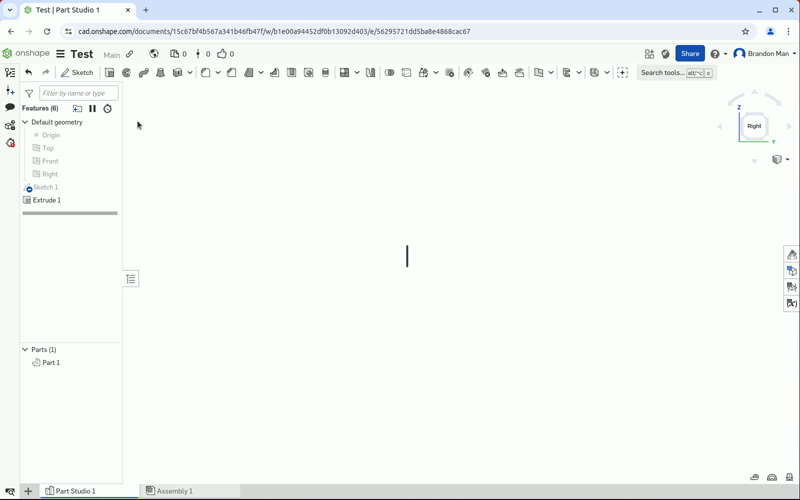
key(shift+h)
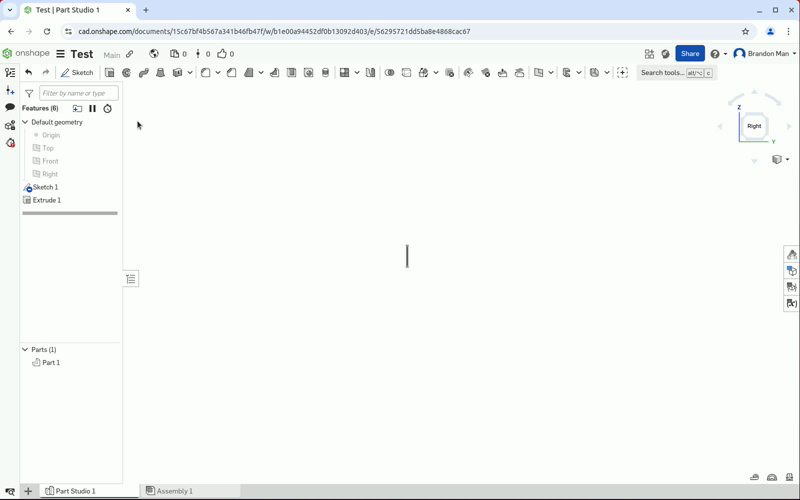
key(shift+h)
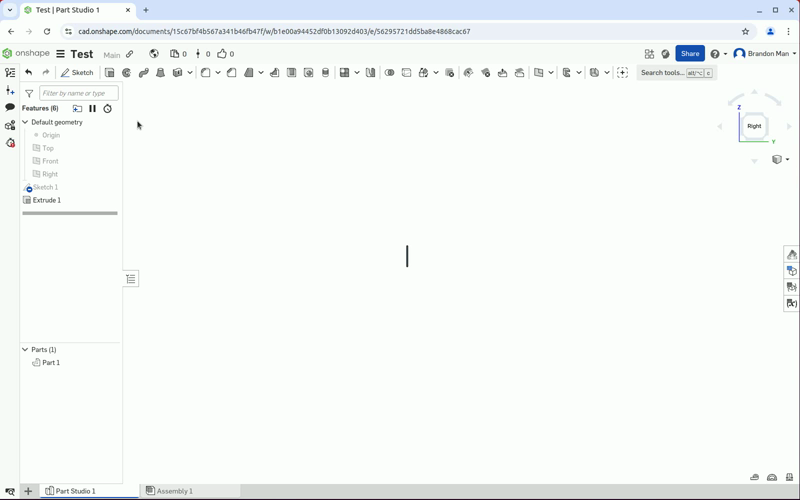
mouse_move(73, 189)
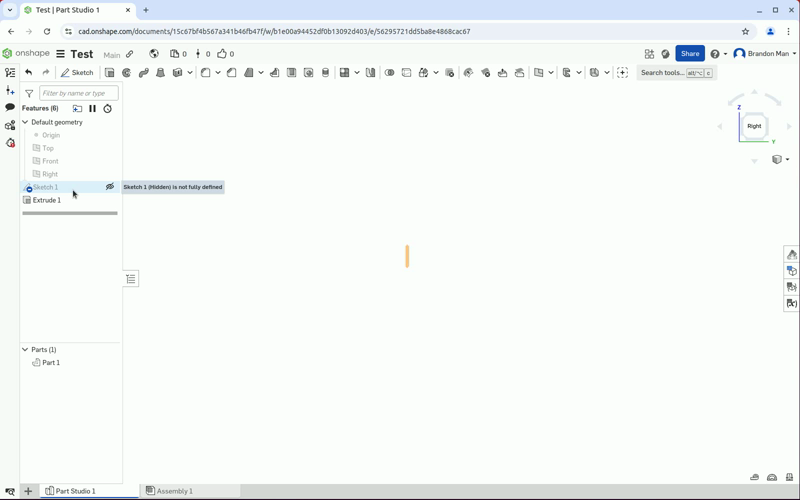
click(73, 189)
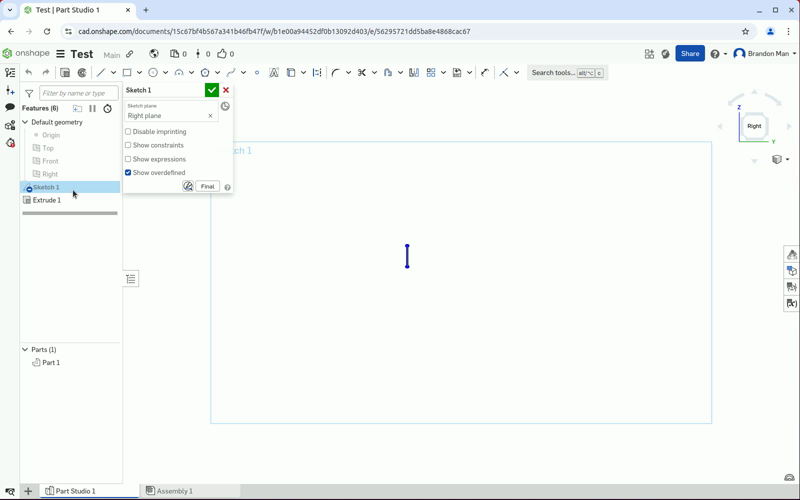
mouse_move(229, 92)
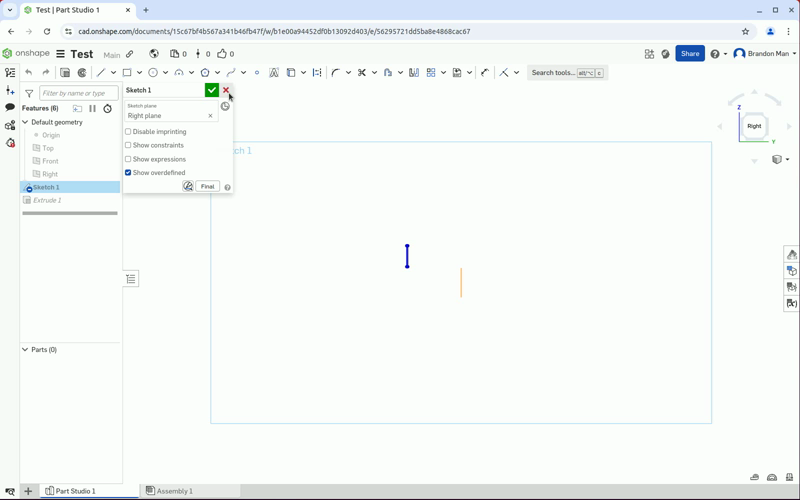
click(229, 92)
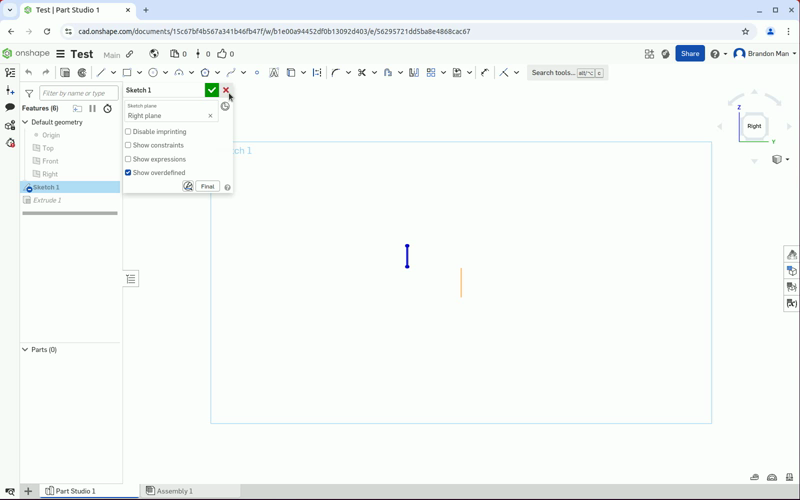
key(shift+s)
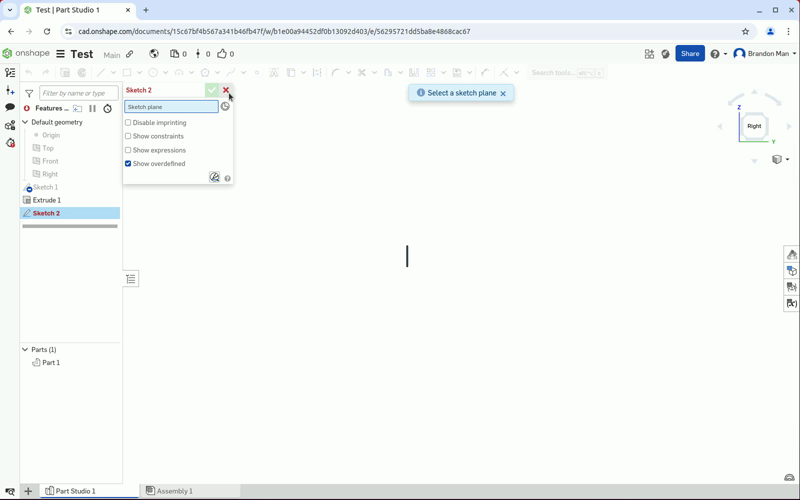
mouse_move(73, 176)
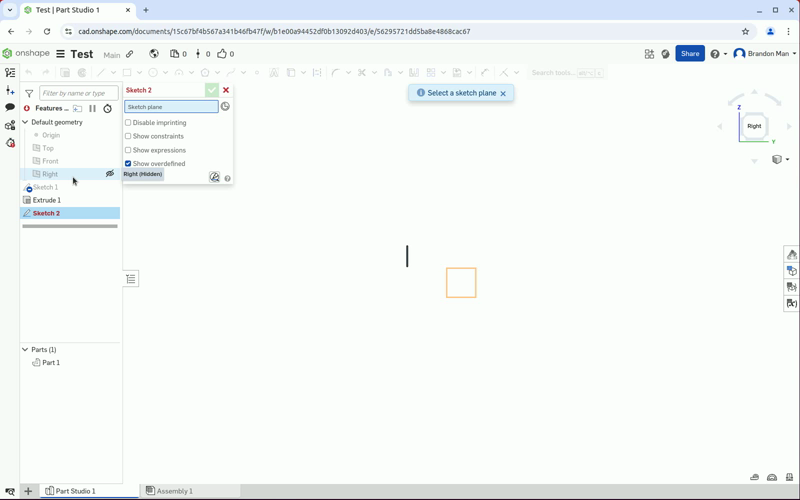
click(73, 176)
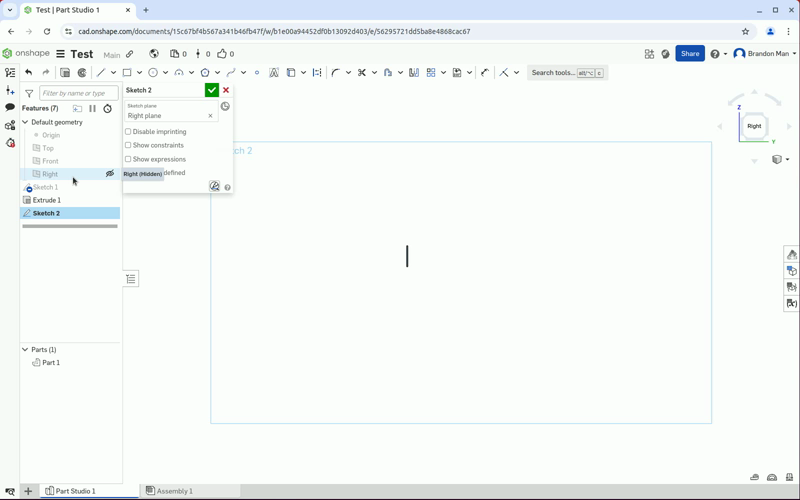
mouse_move(73, 352)
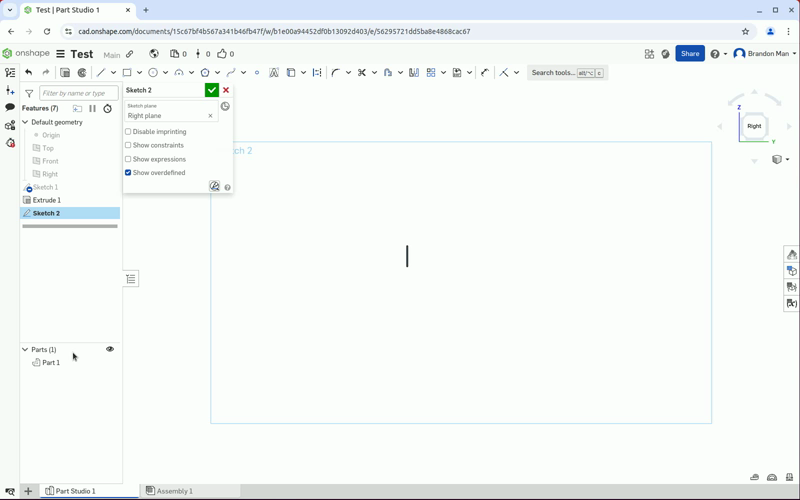
key(y)
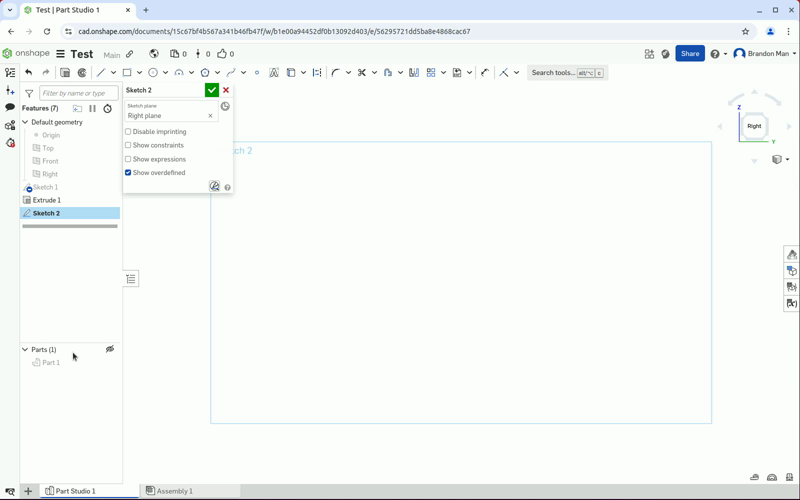
key(l)
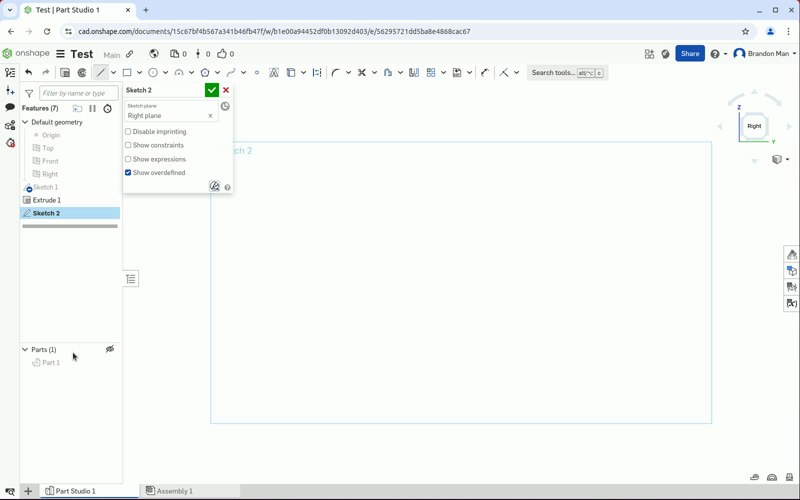
key_down(shift)
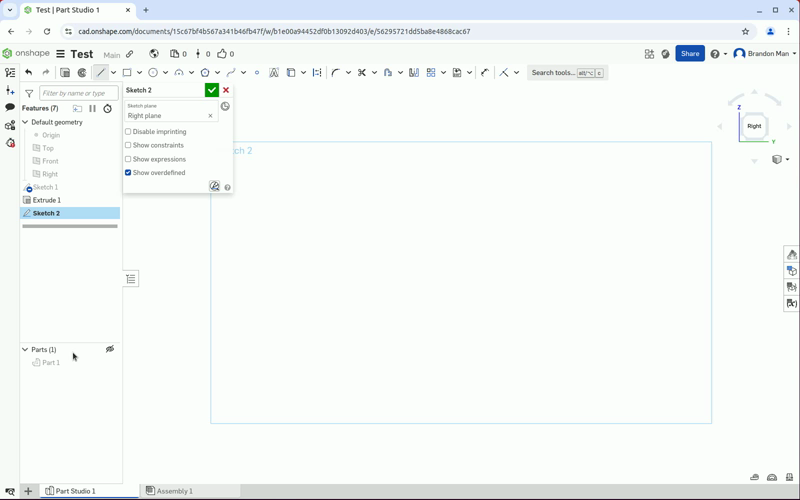
mouse_move(406, 246)
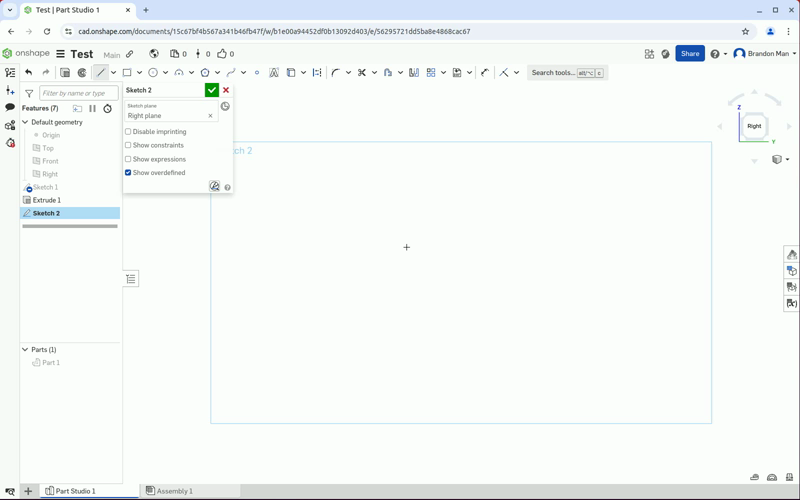
click(406, 246)
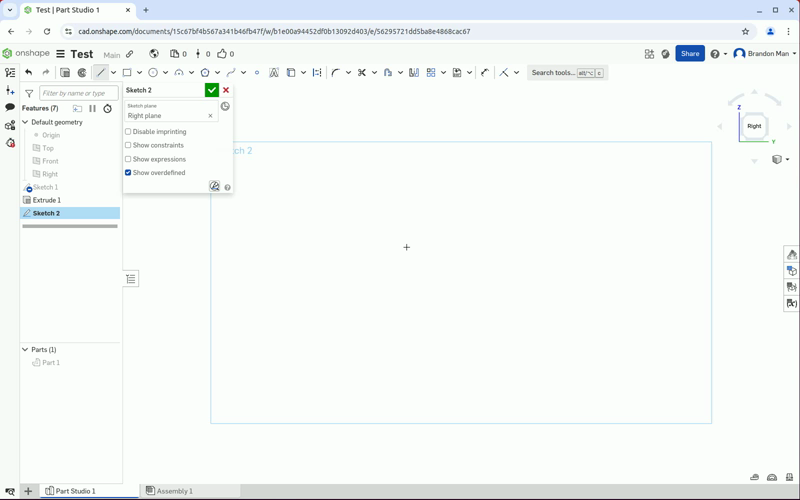
key_up(shift)
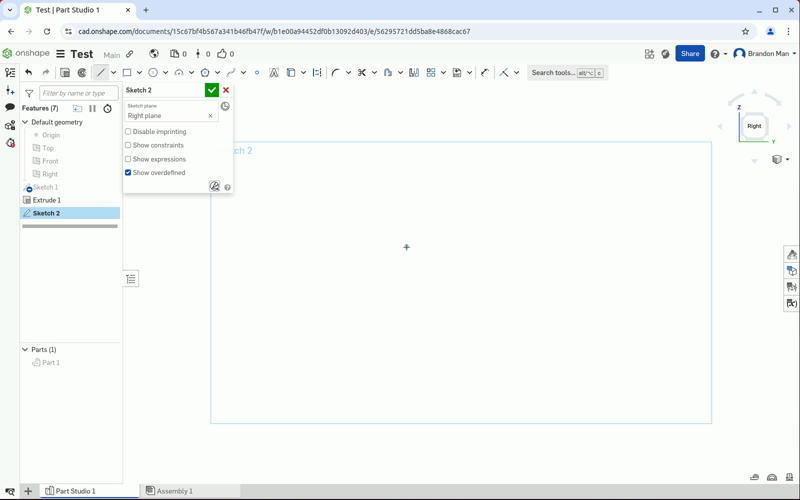
key_down(shift)
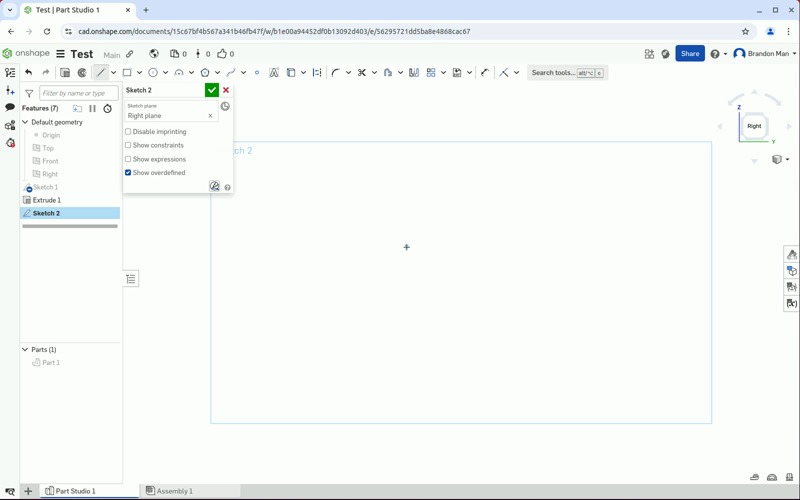
mouse_move(436, 246)
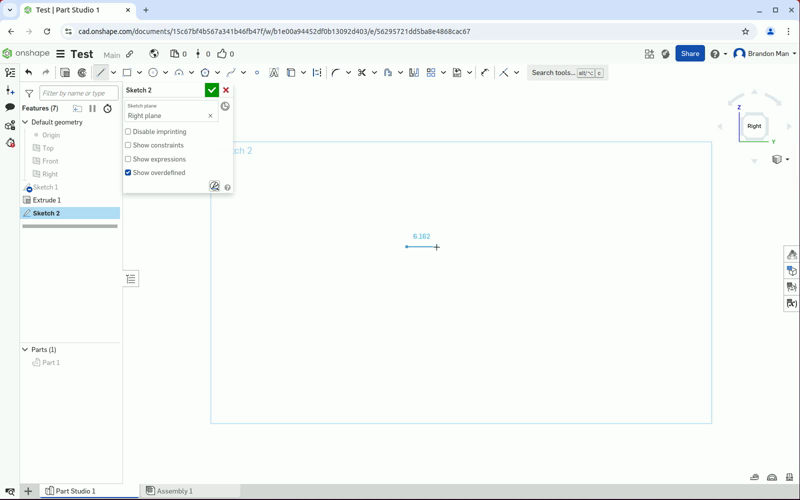
mouse_move(427, 246)
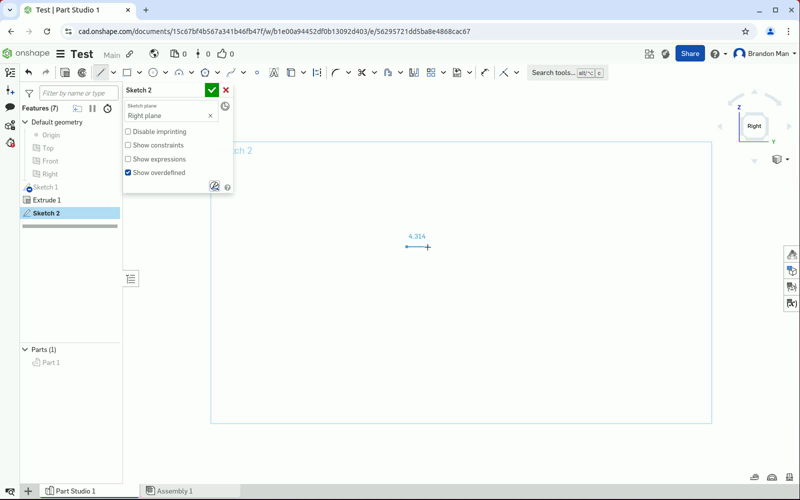
click(427, 246)
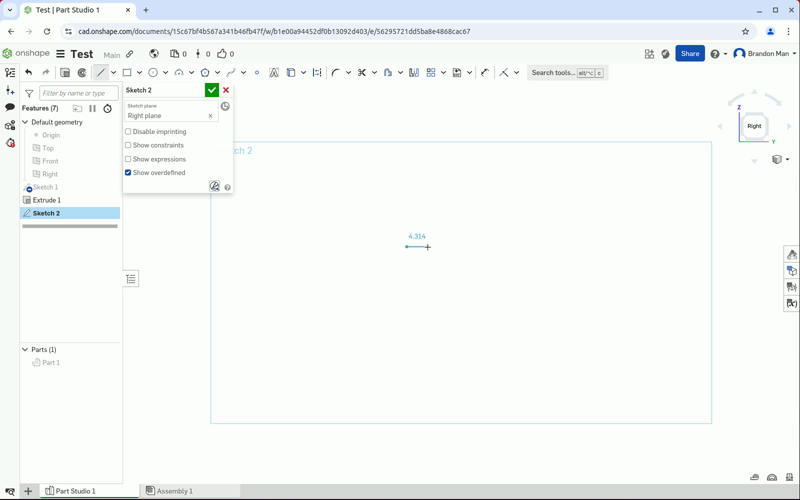
key_up(shift)
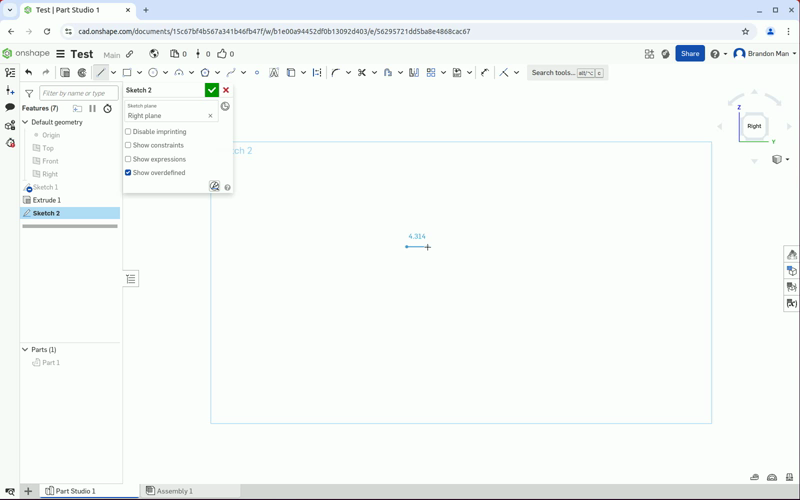
key_down(shift)
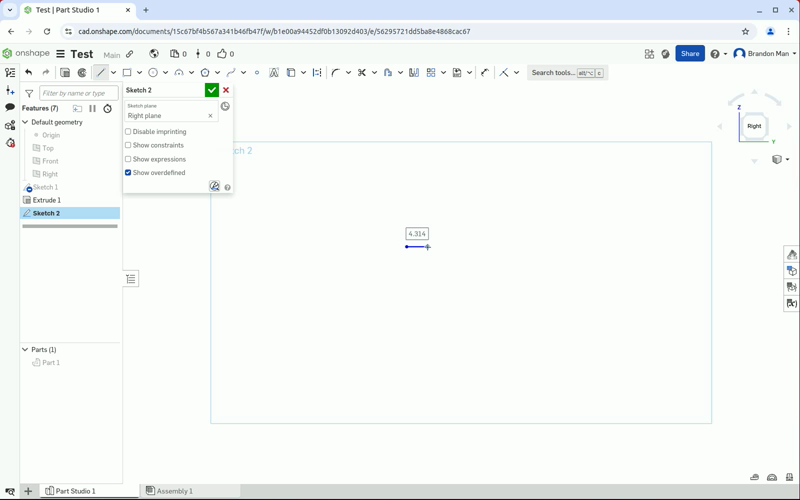
mouse_move(457, 246)
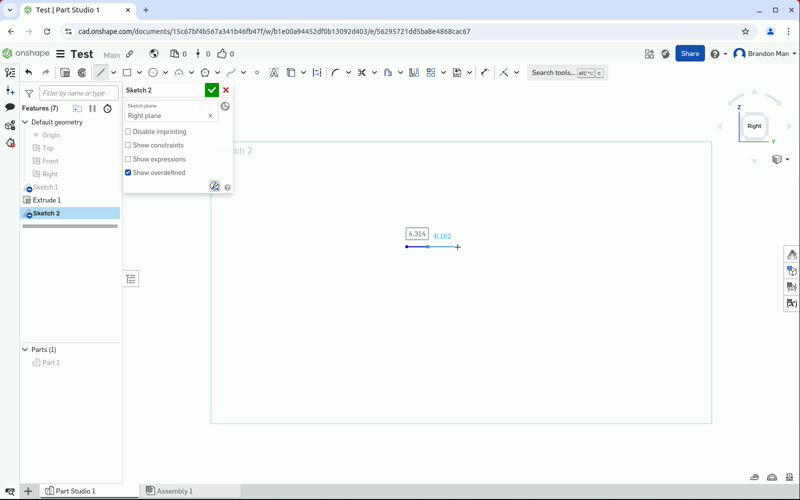
mouse_move(427, 245)
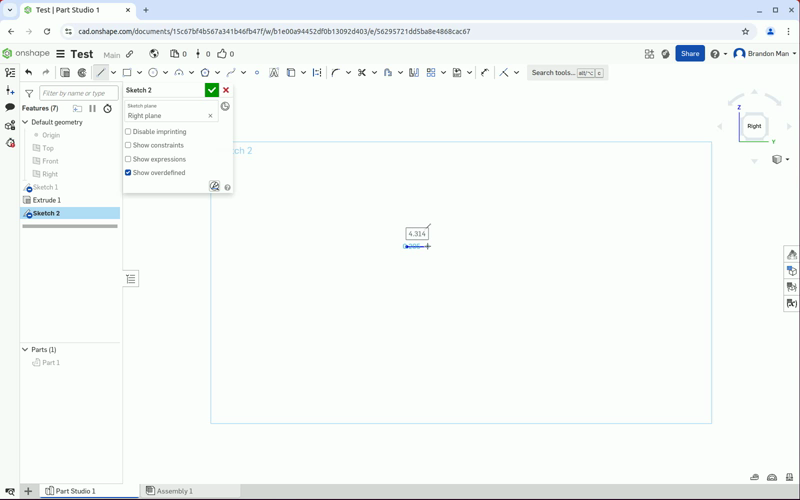
scroll(6)
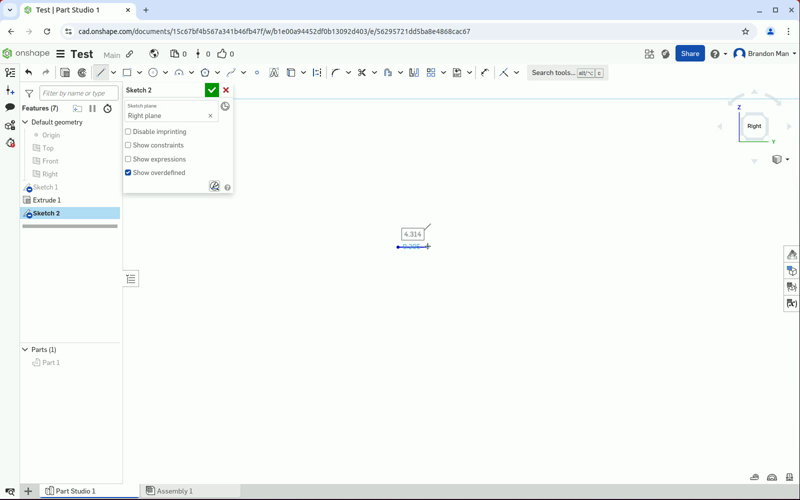
scroll(6)
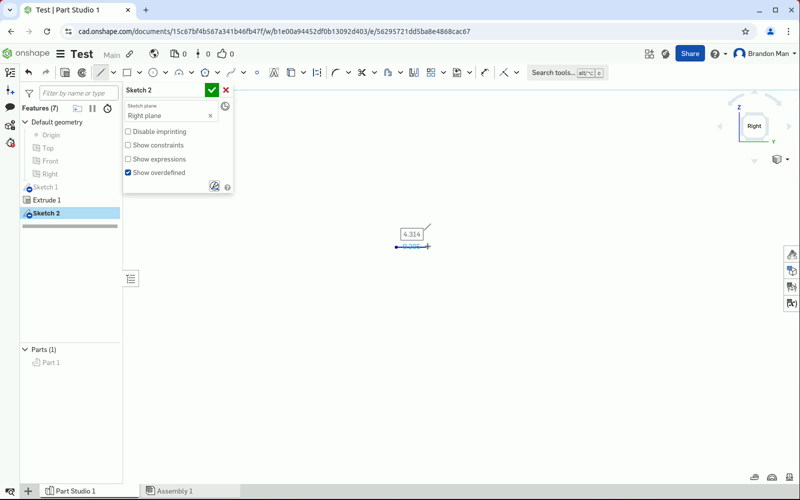
scroll(6)
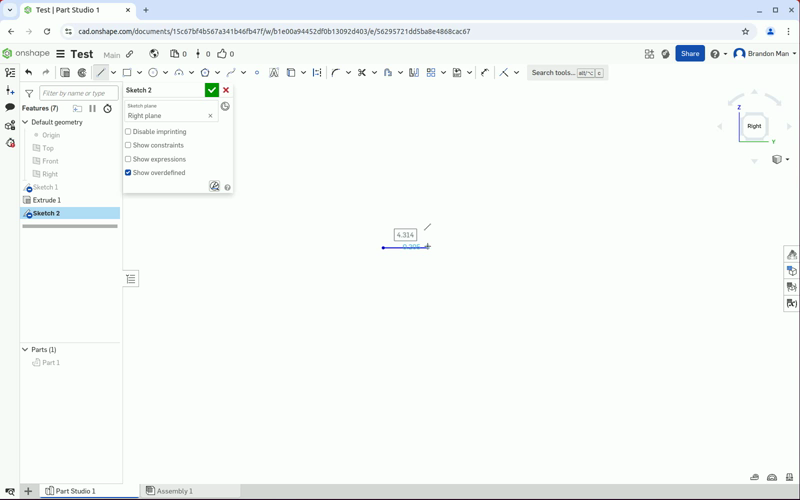
scroll(6)
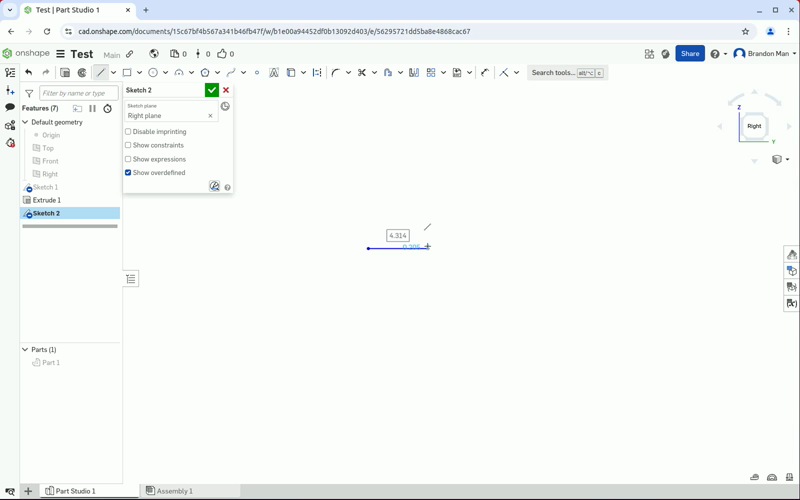
scroll(6)
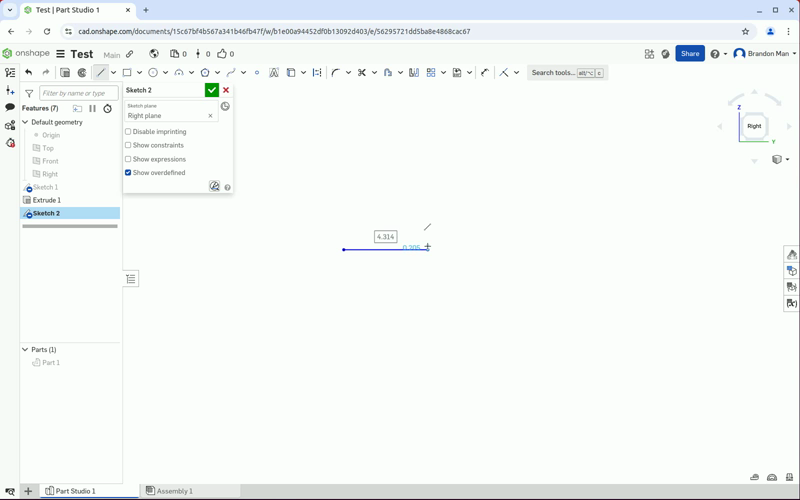
scroll(6)
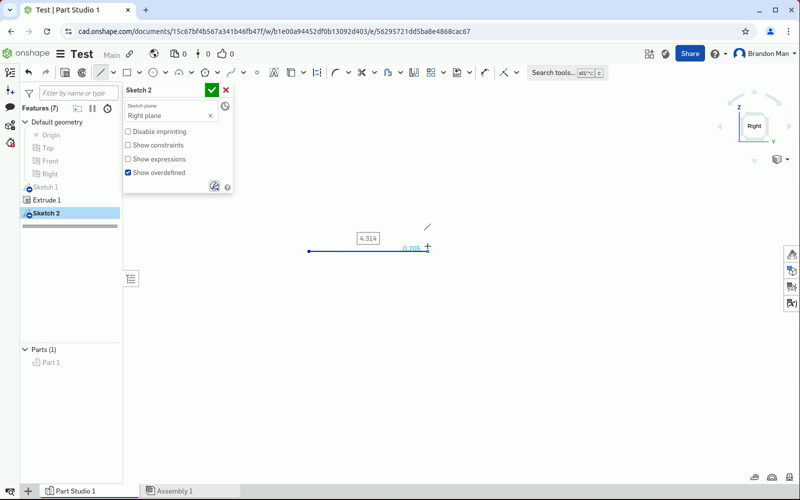
scroll(6)
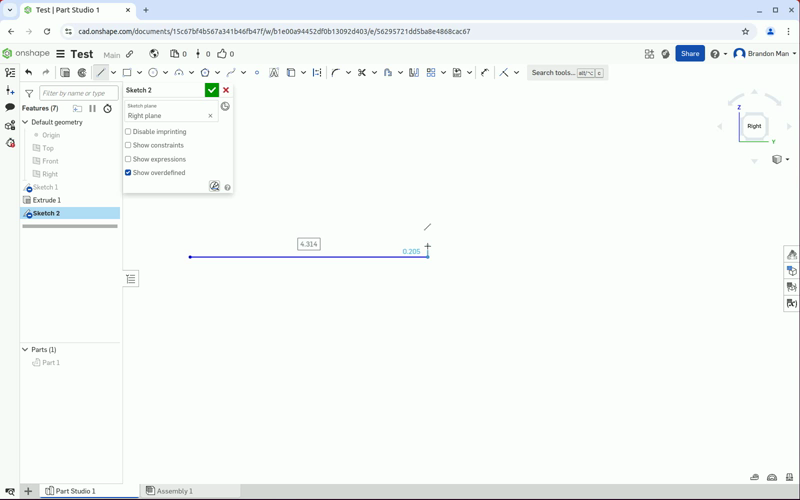
click(427, 245)
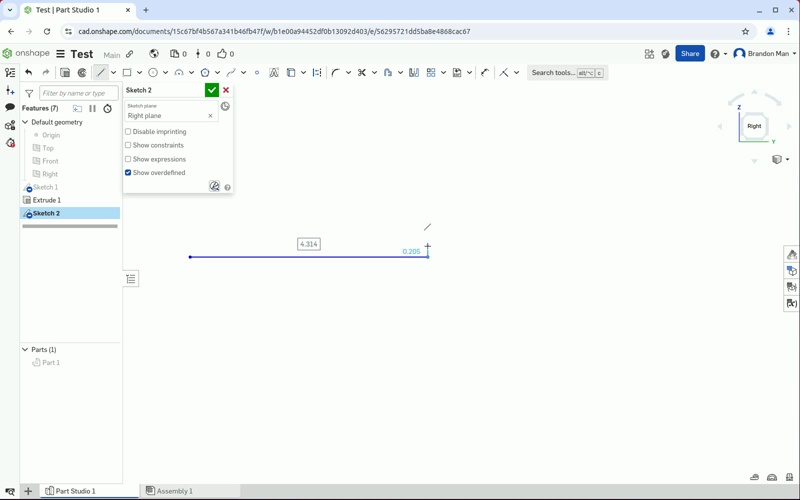
scroll(-6)
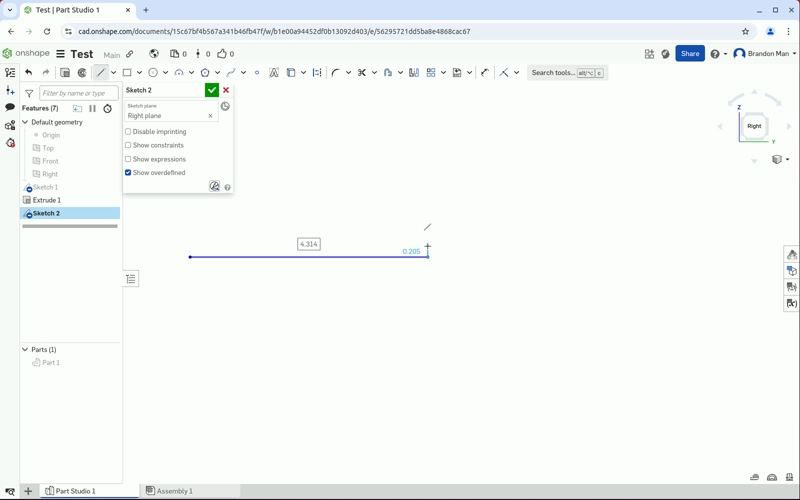
scroll(-6)
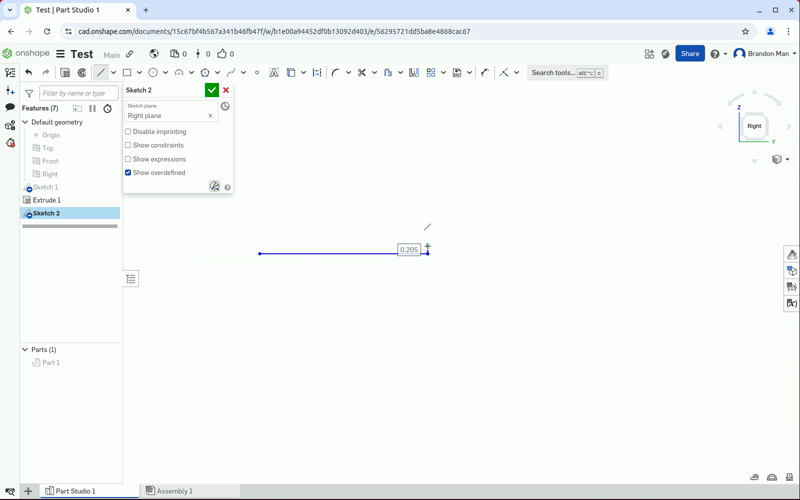
scroll(-6)
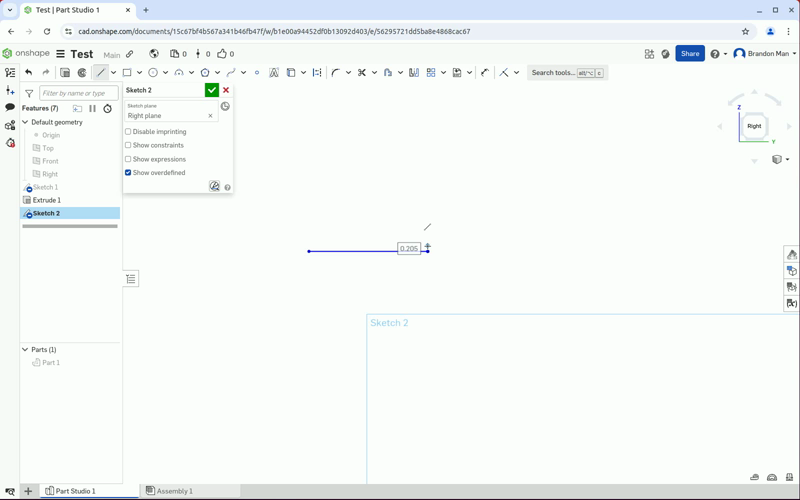
scroll(-6)
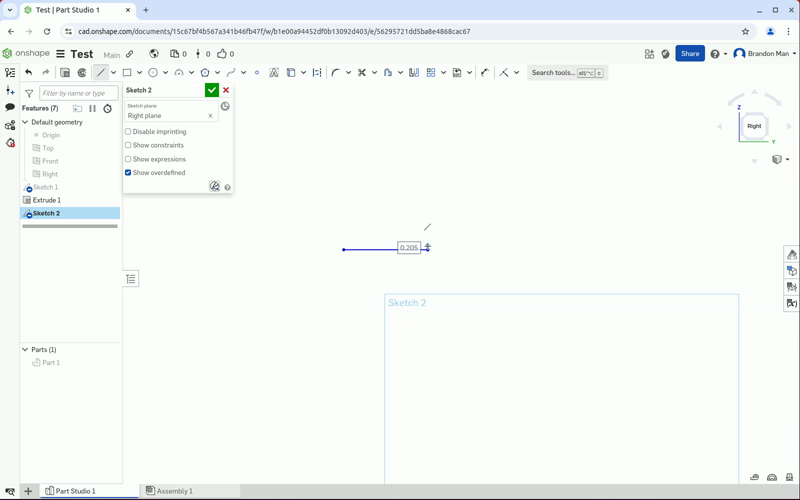
scroll(-6)
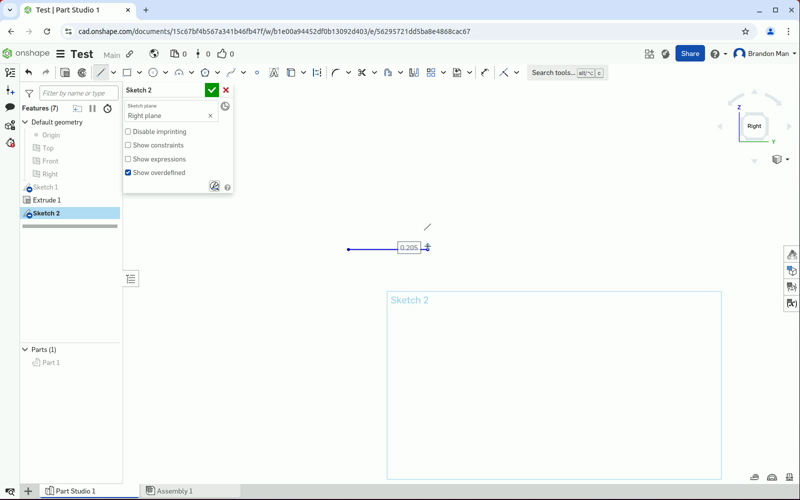
scroll(-6)
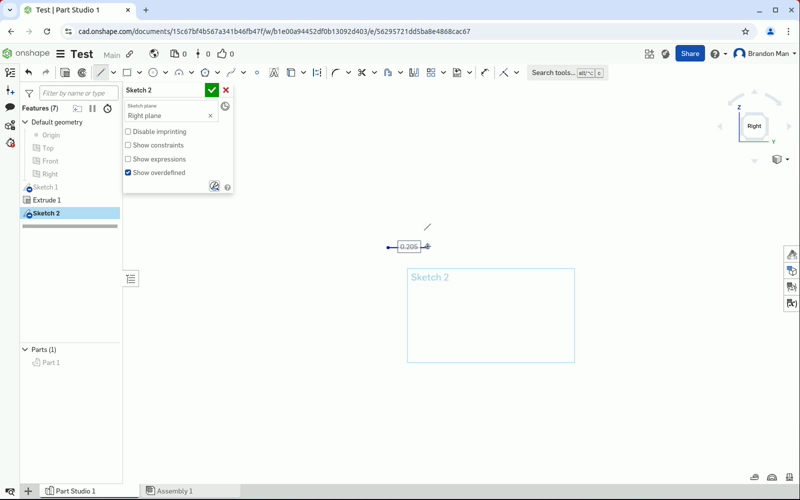
scroll(-6)
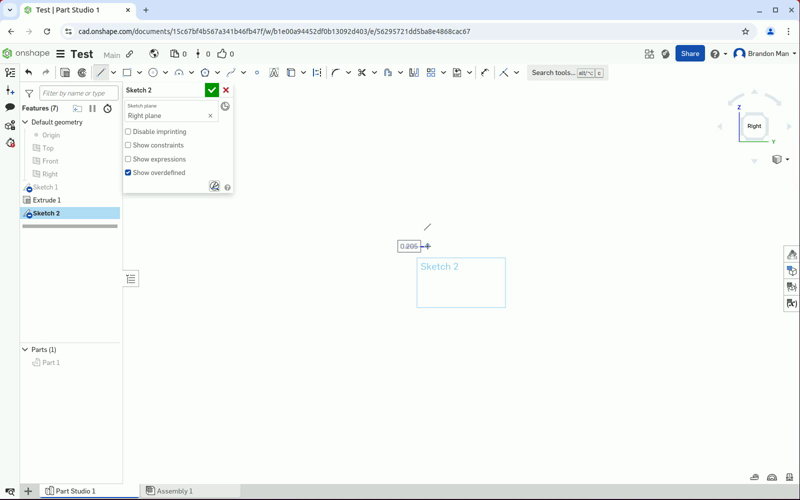
key_up(shift)
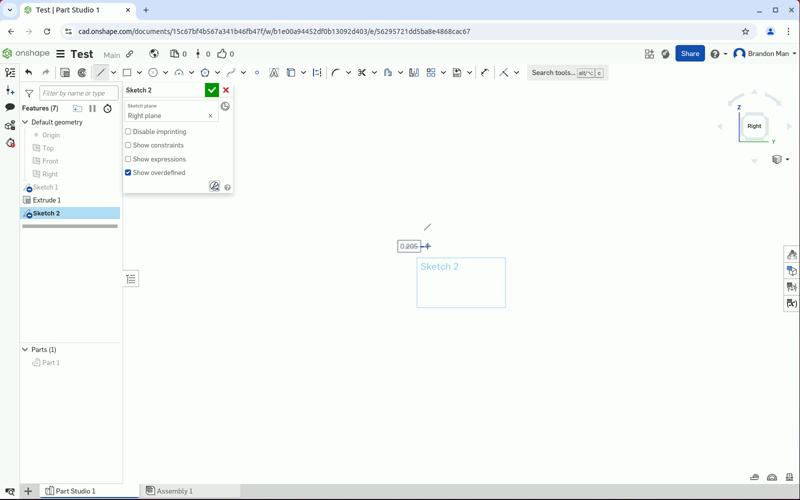
key_down(shift)
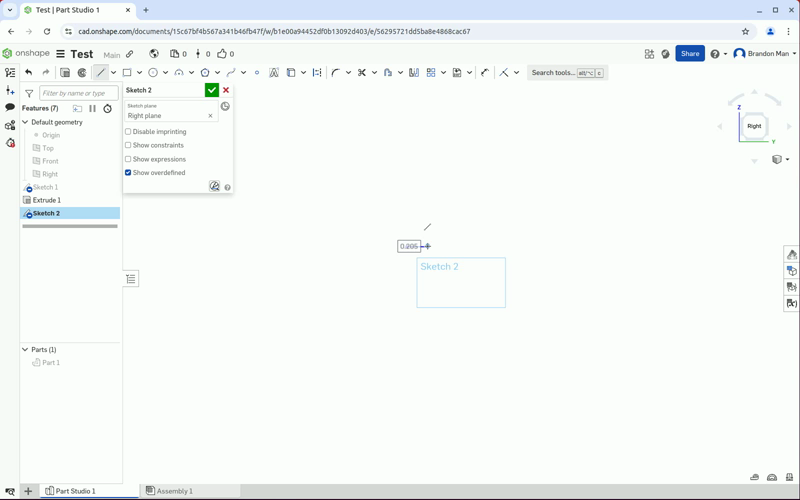
mouse_move(457, 245)
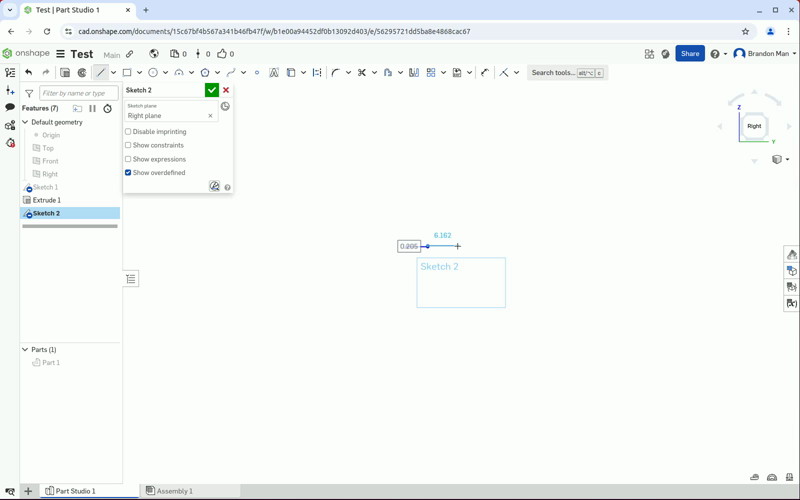
mouse_move(406, 245)
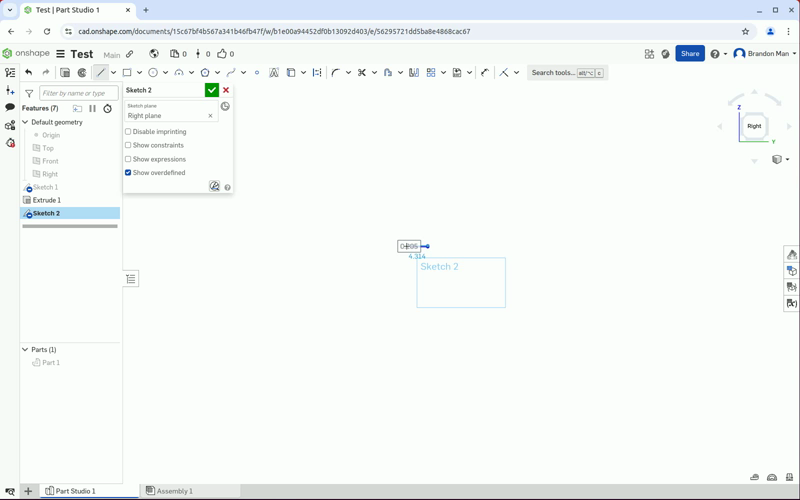
scroll(6)
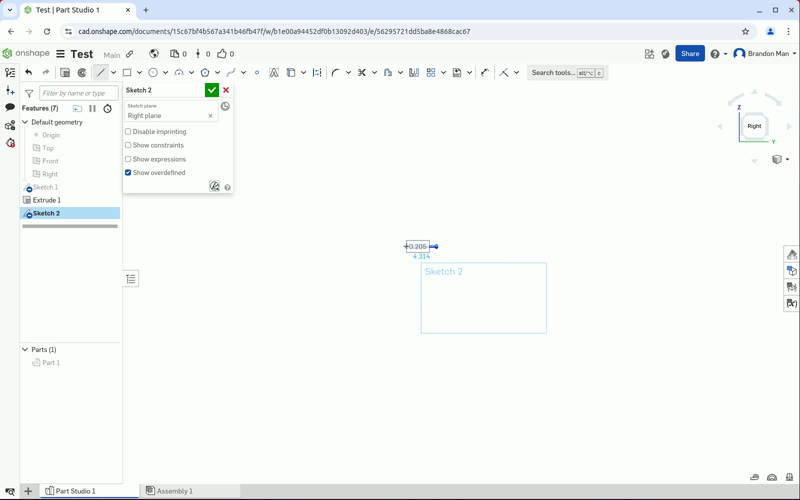
scroll(6)
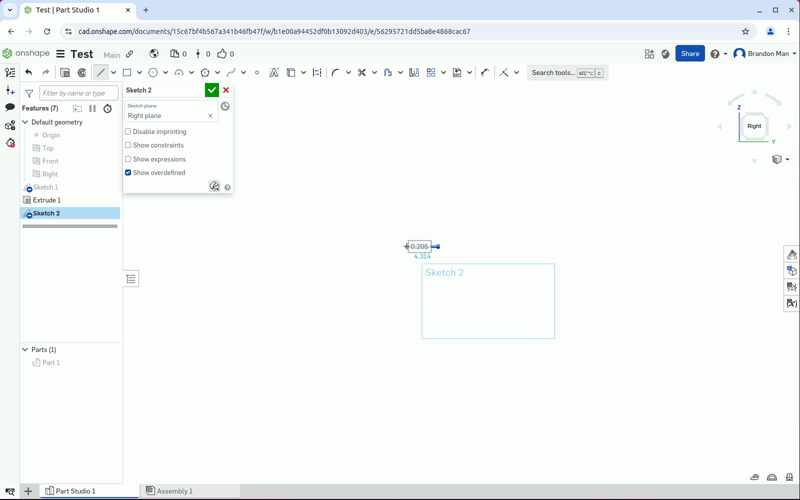
scroll(6)
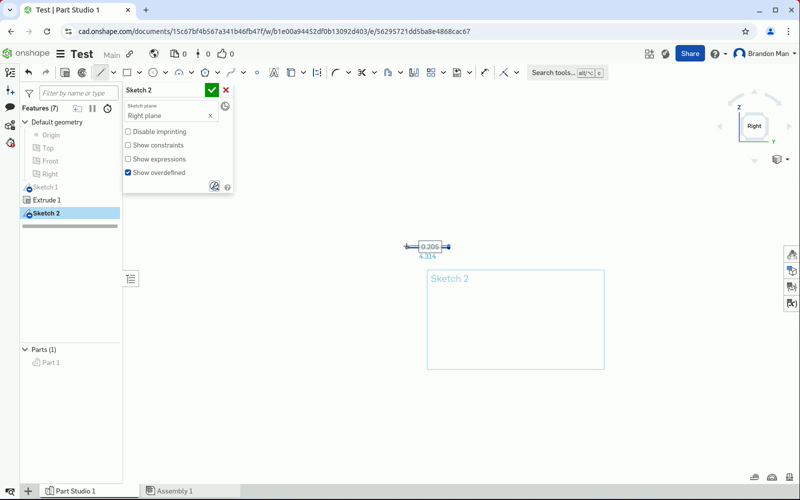
scroll(6)
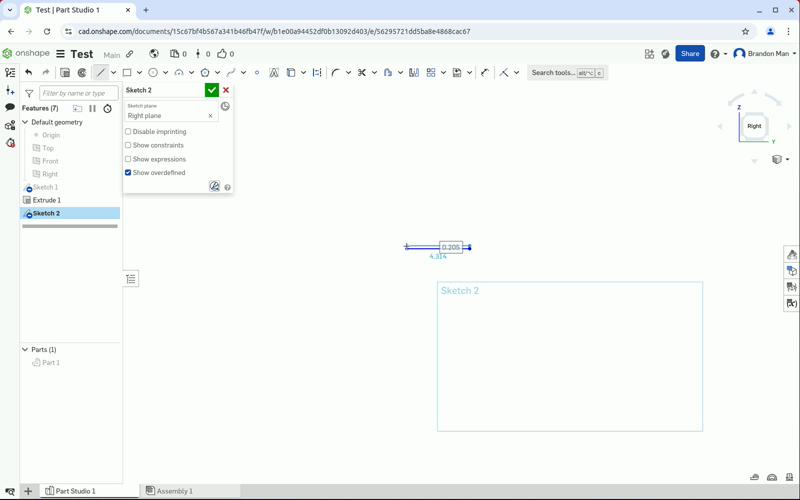
scroll(6)
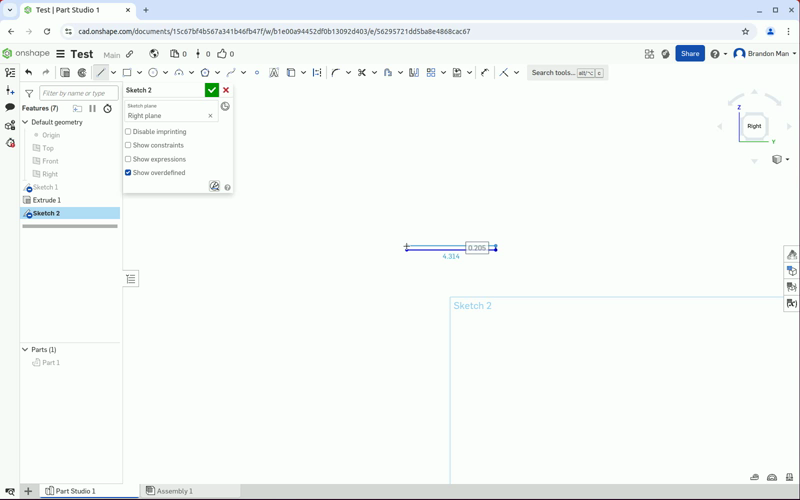
scroll(6)
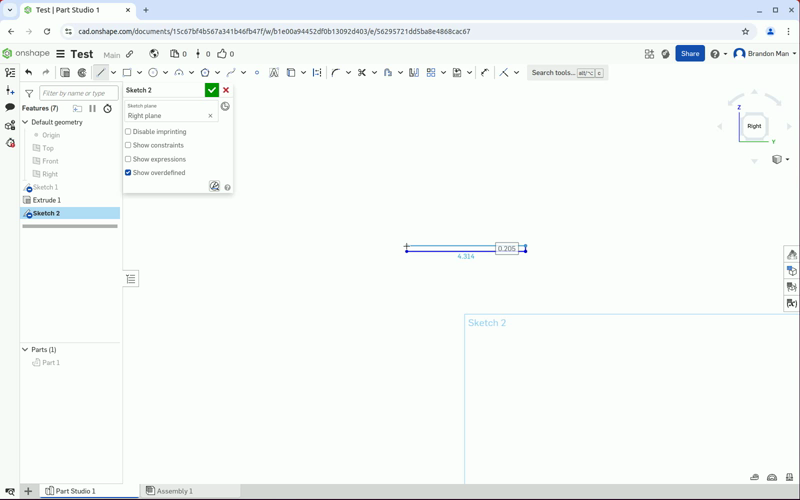
scroll(6)
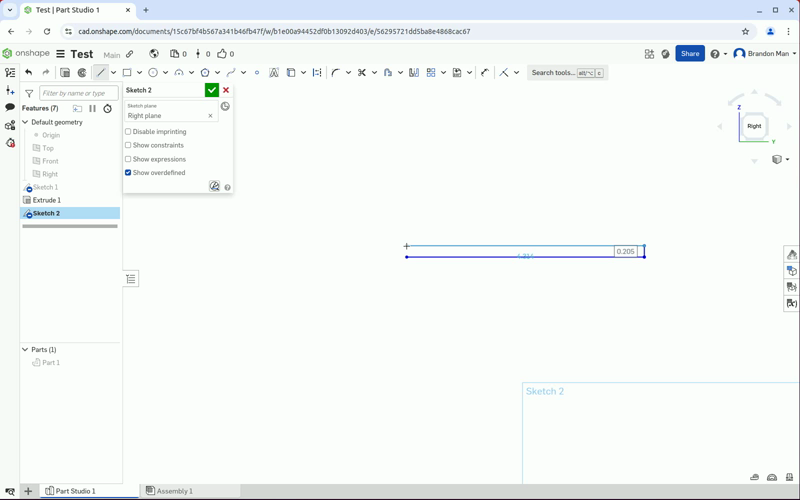
click(406, 245)
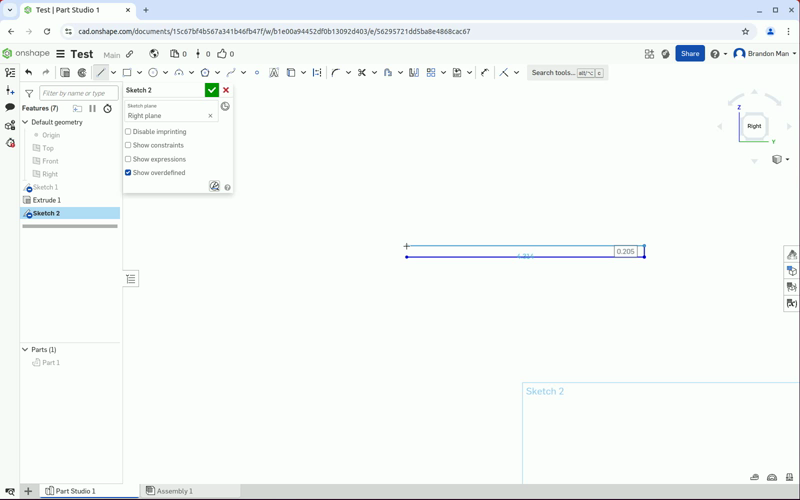
scroll(-6)
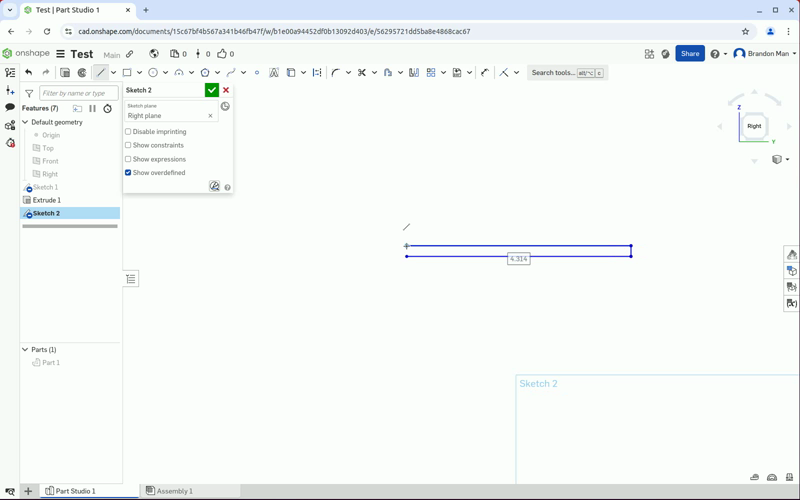
scroll(-6)
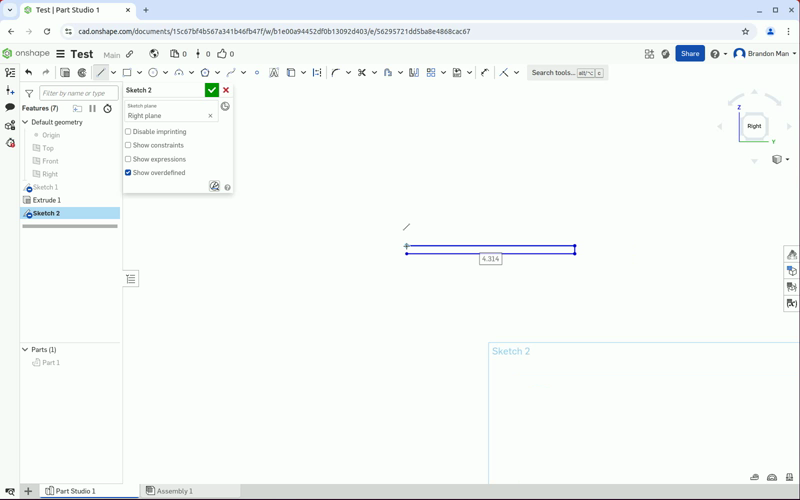
scroll(-6)
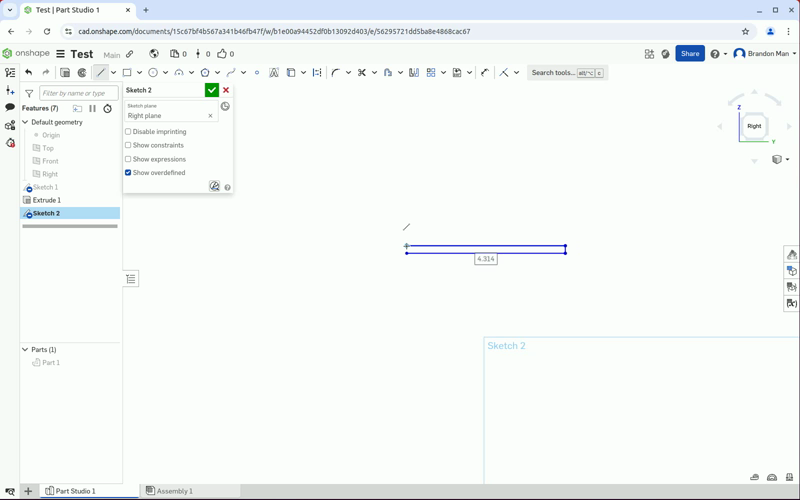
scroll(-6)
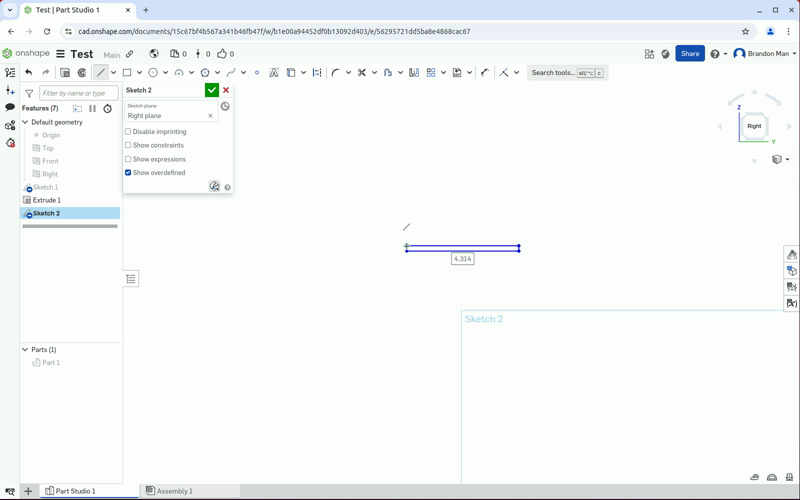
scroll(-6)
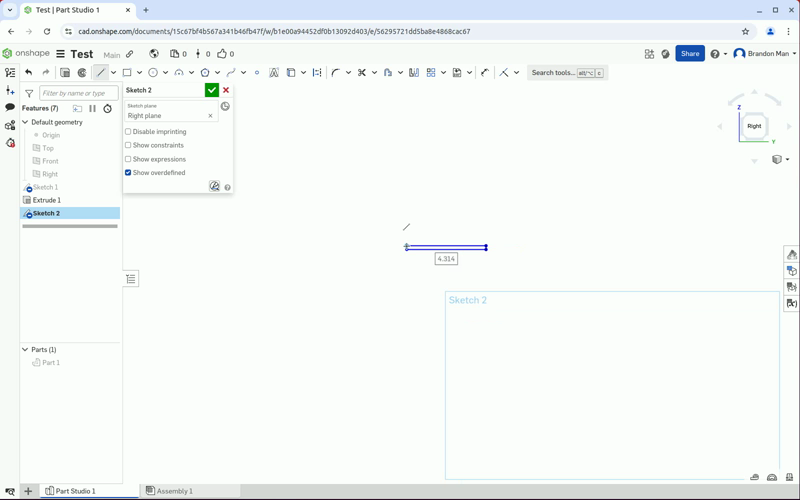
scroll(-6)
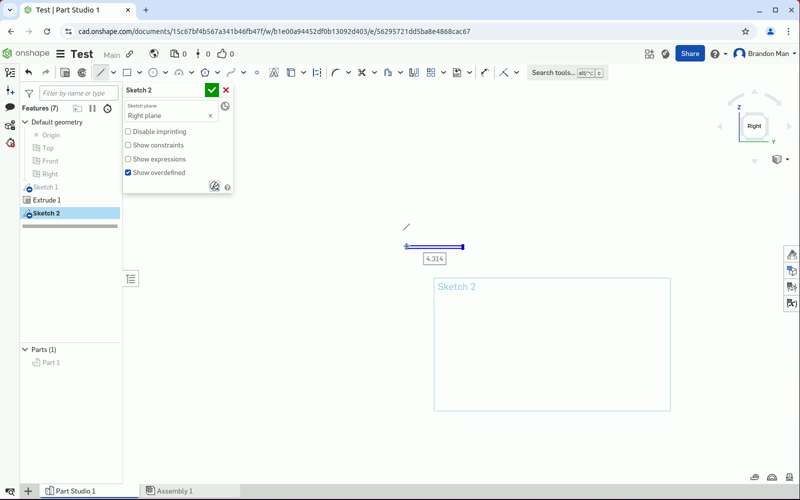
scroll(-6)
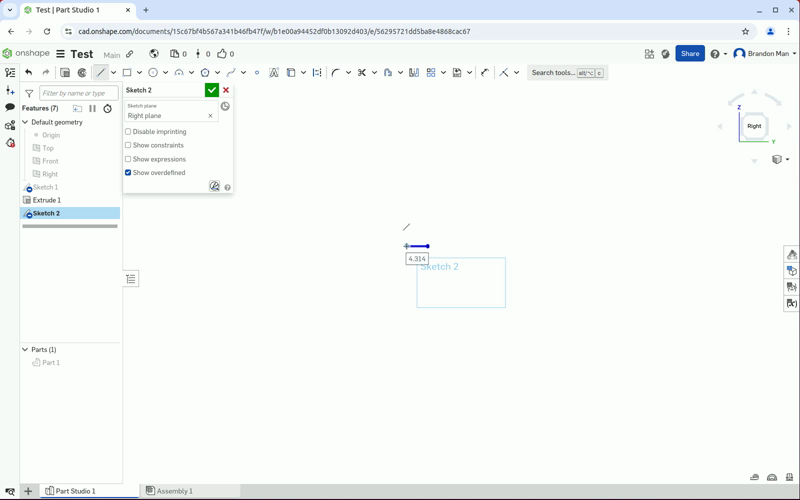
key_up(shift)
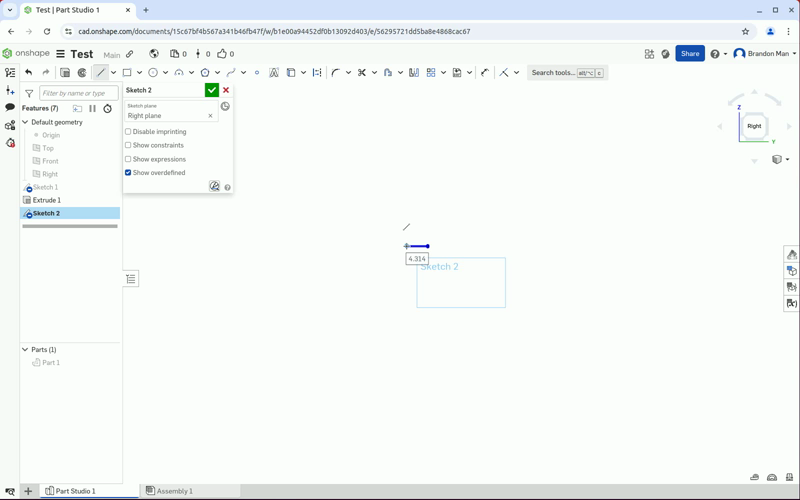
mouse_move(436, 245)
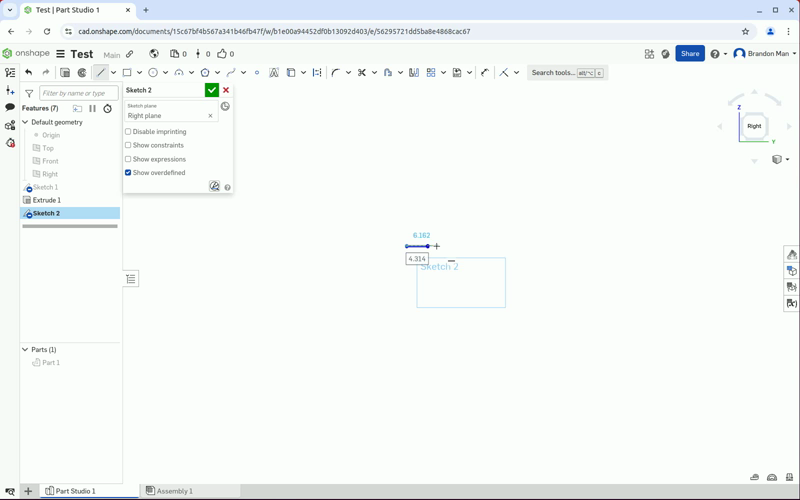
key_down(shift)
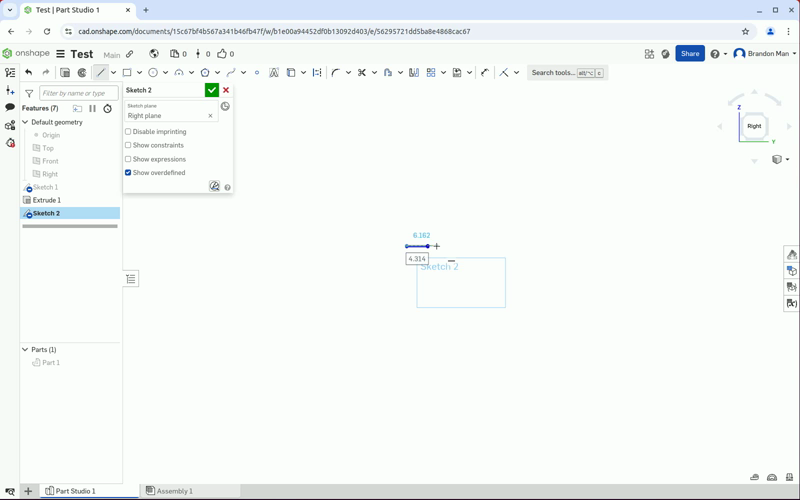
mouse_move(406, 246)
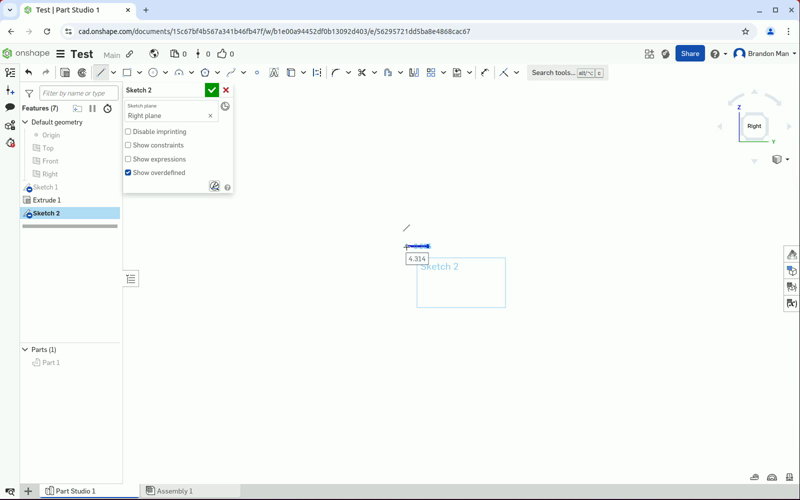
scroll(6)
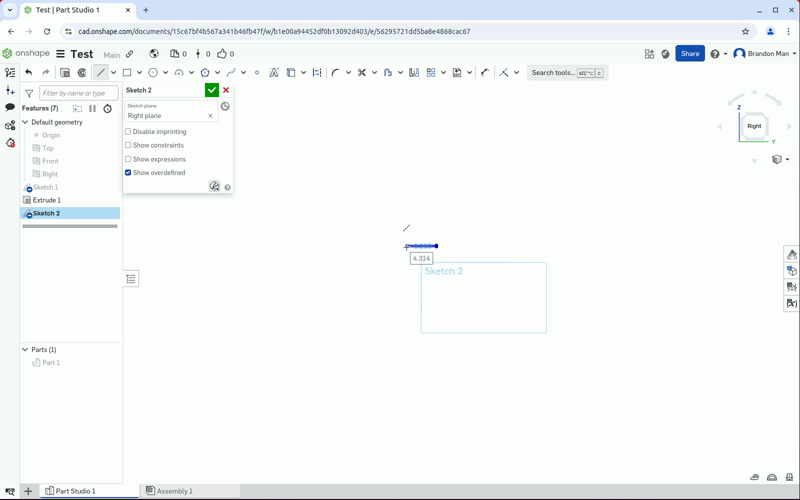
scroll(6)
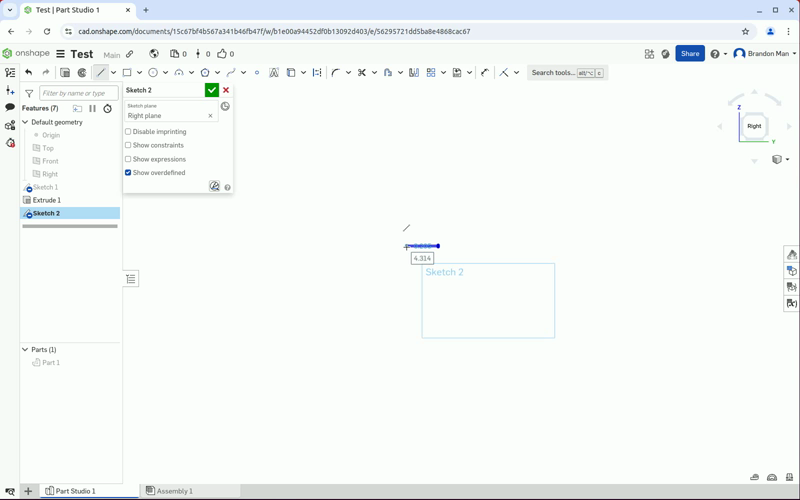
scroll(6)
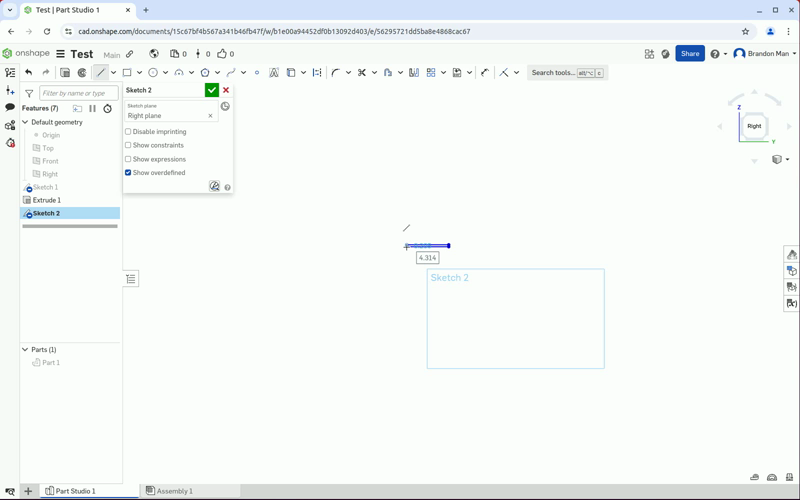
scroll(6)
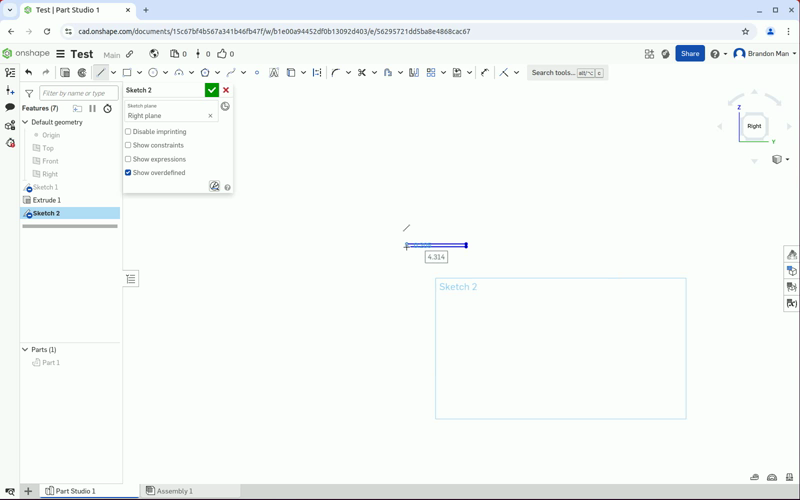
scroll(6)
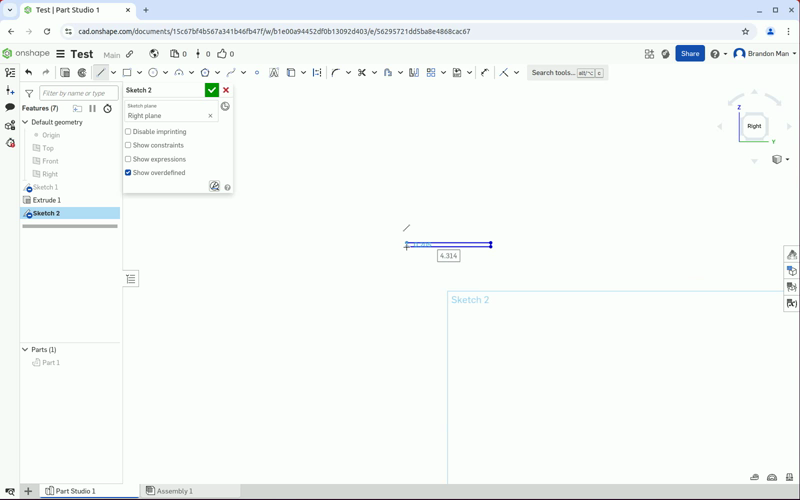
scroll(6)
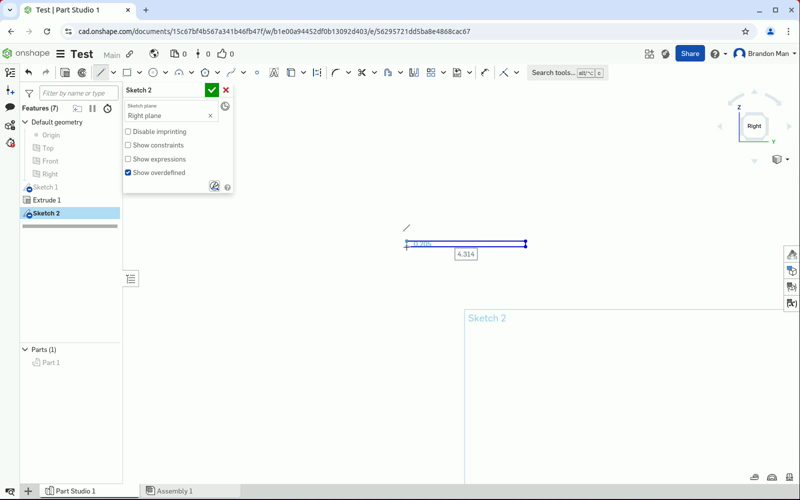
scroll(6)
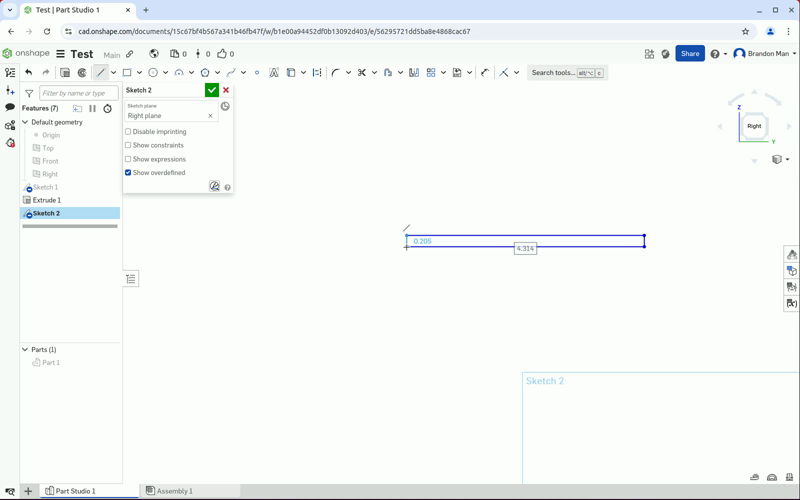
key_up(shift)
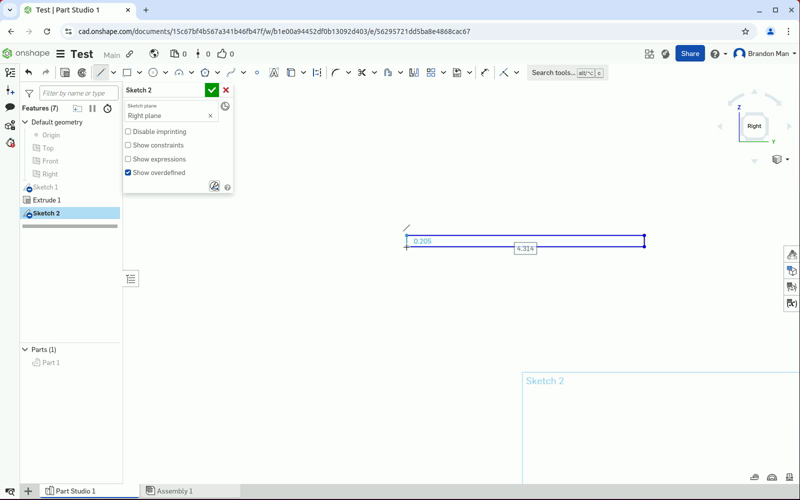
click(406, 246)
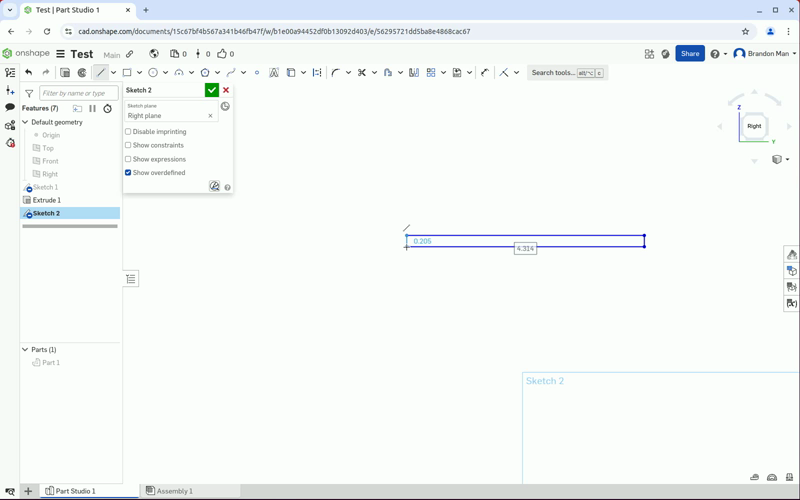
scroll(-6)
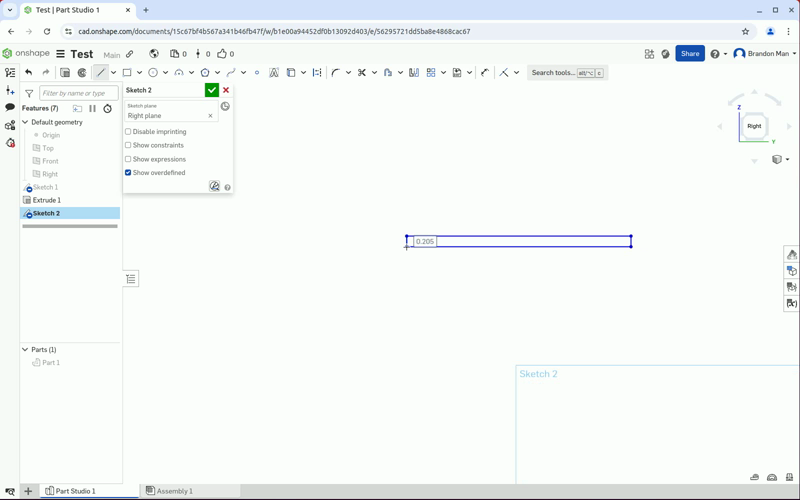
scroll(-6)
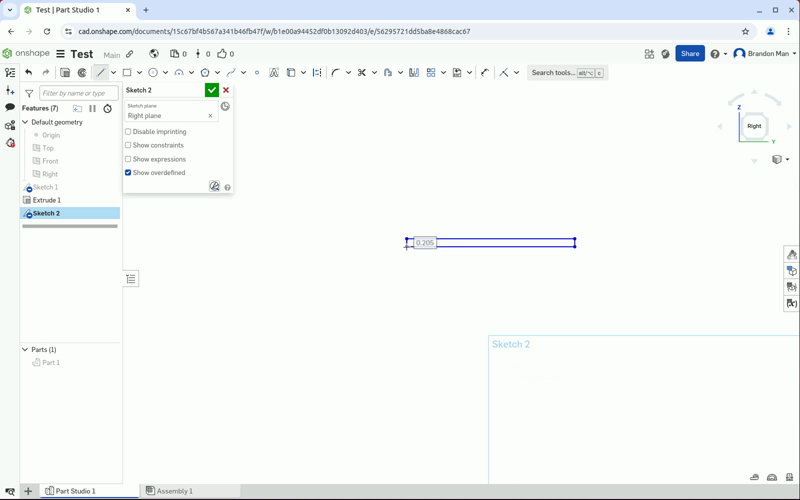
scroll(-6)
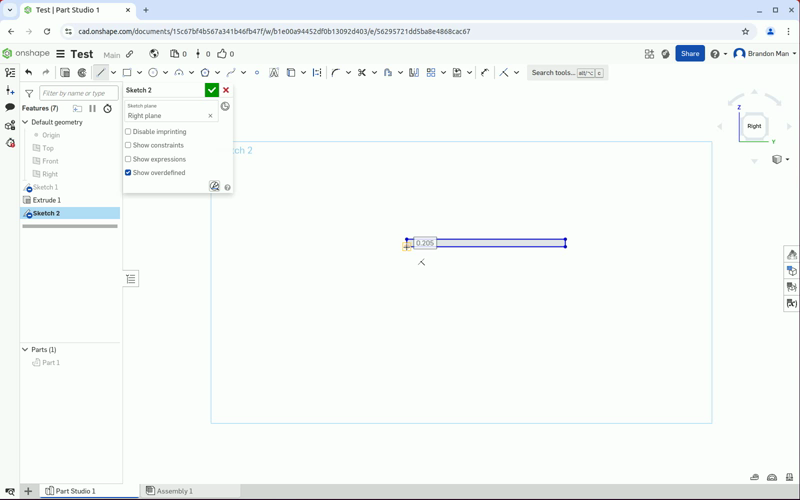
scroll(-6)
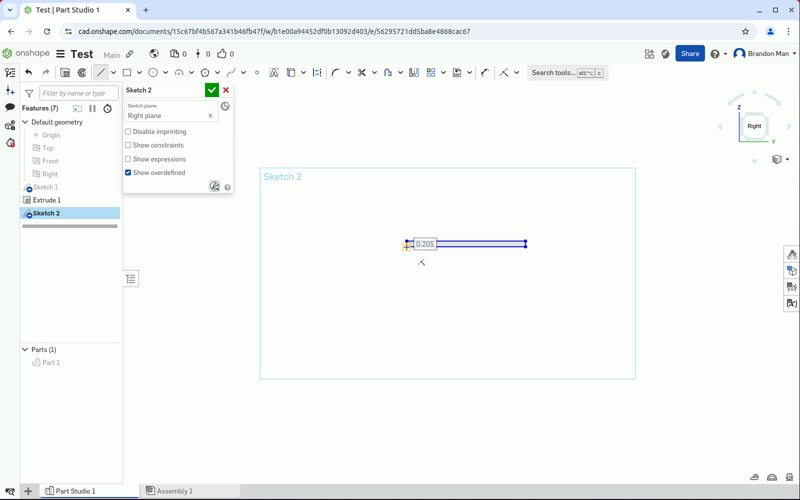
scroll(-6)
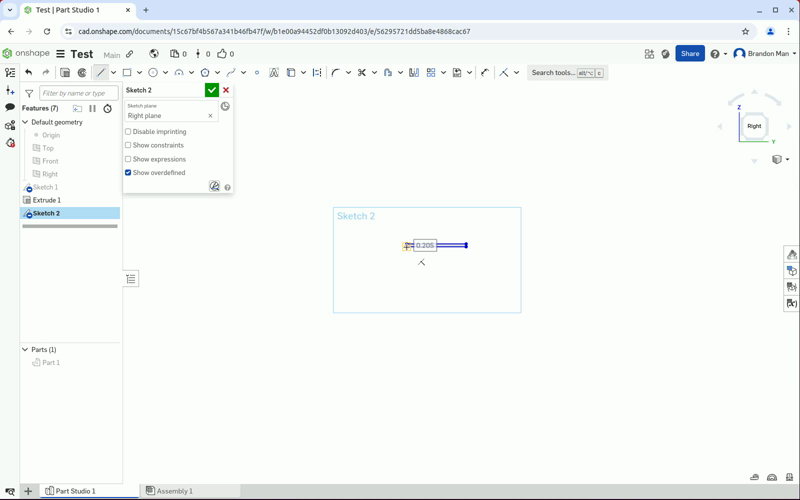
scroll(-6)
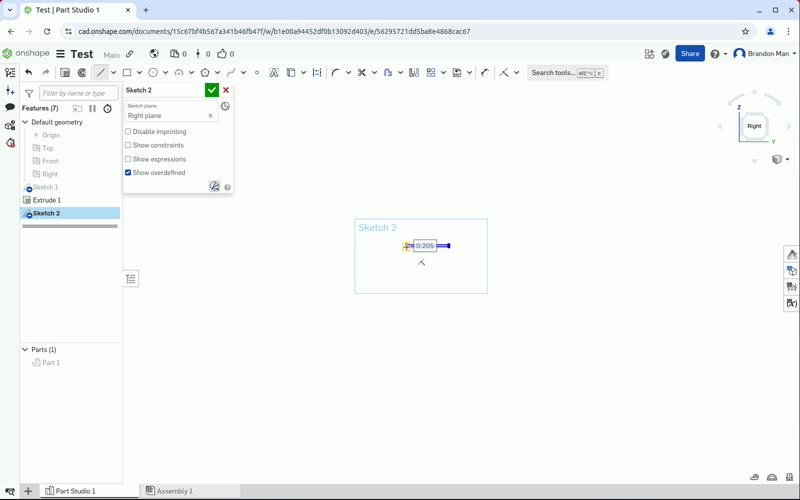
scroll(-6)
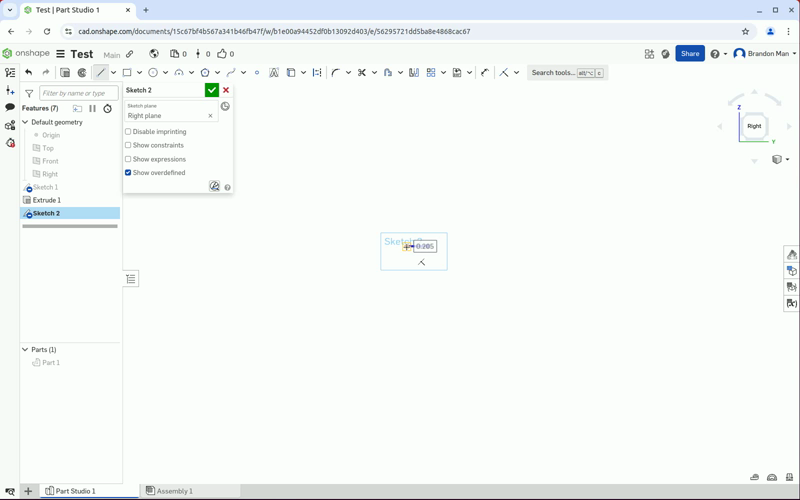
key(esc)
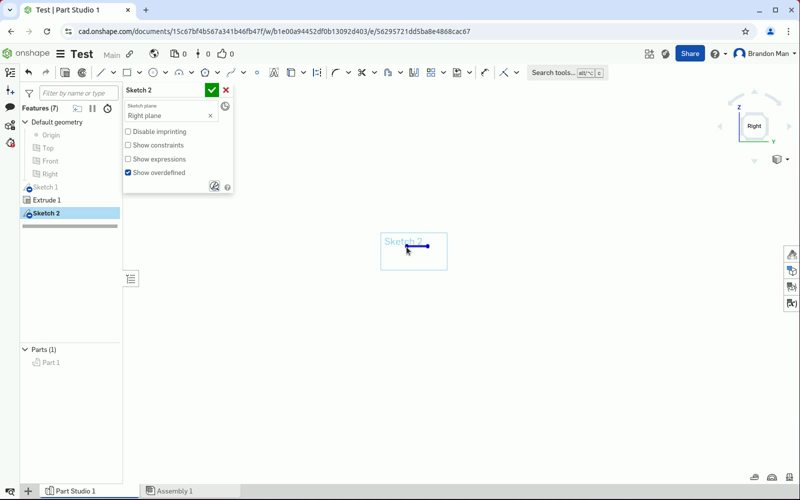
mouse_move(427, 245)
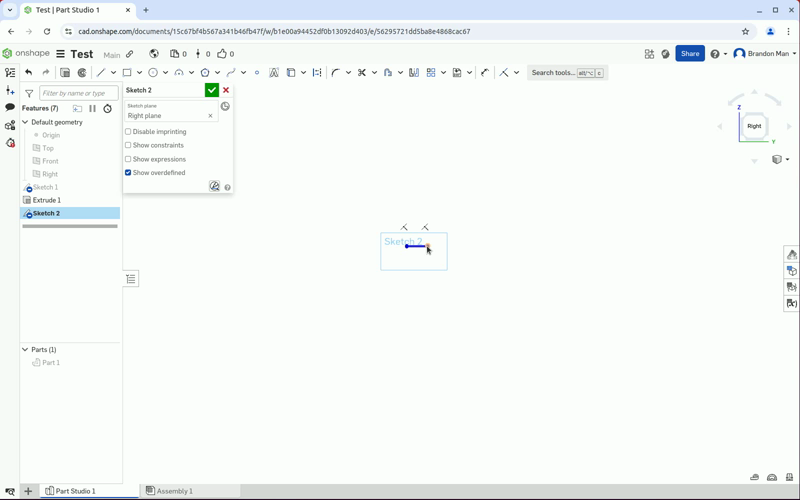
scroll(6)
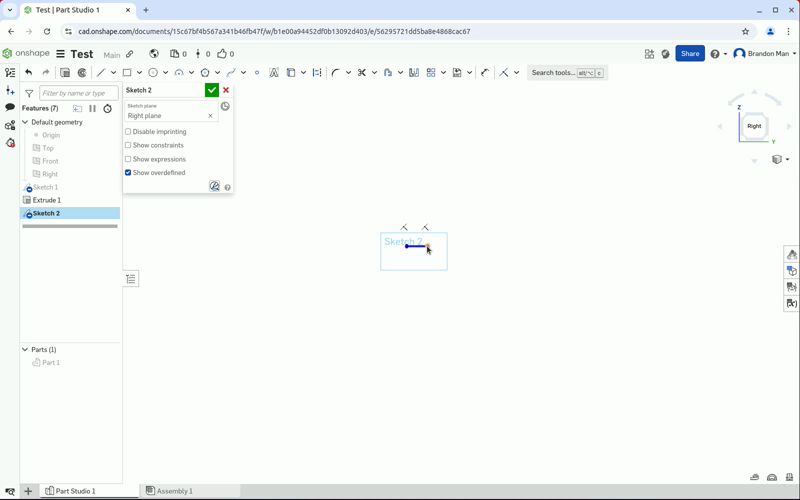
scroll(6)
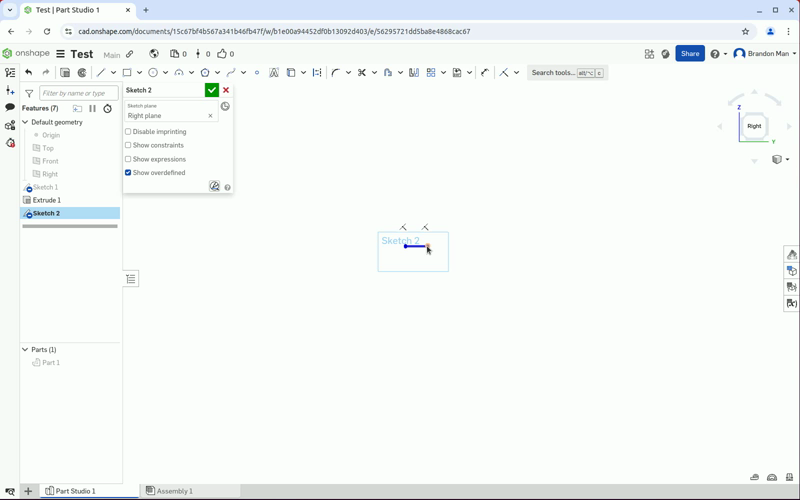
scroll(6)
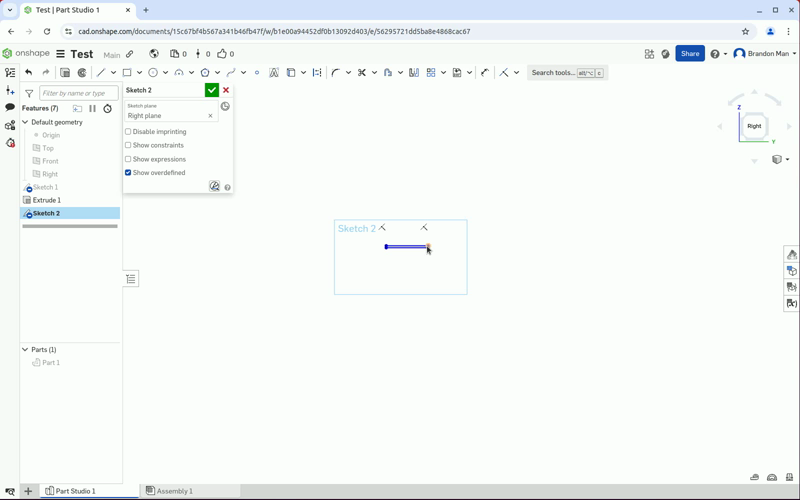
scroll(6)
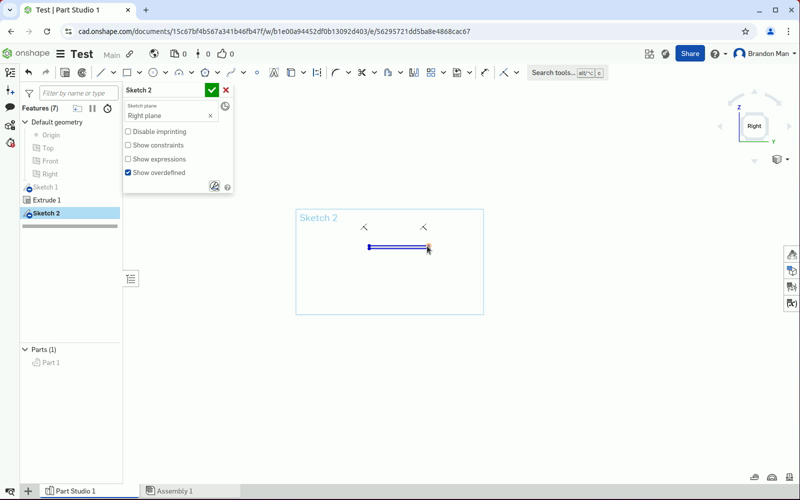
scroll(6)
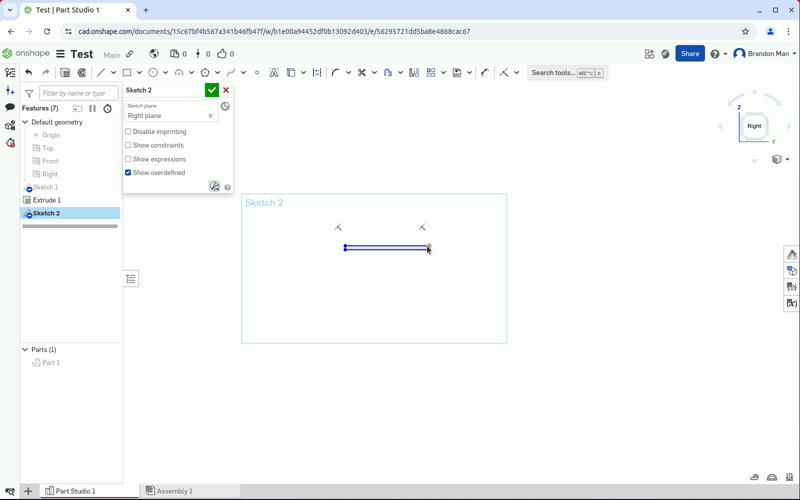
scroll(6)
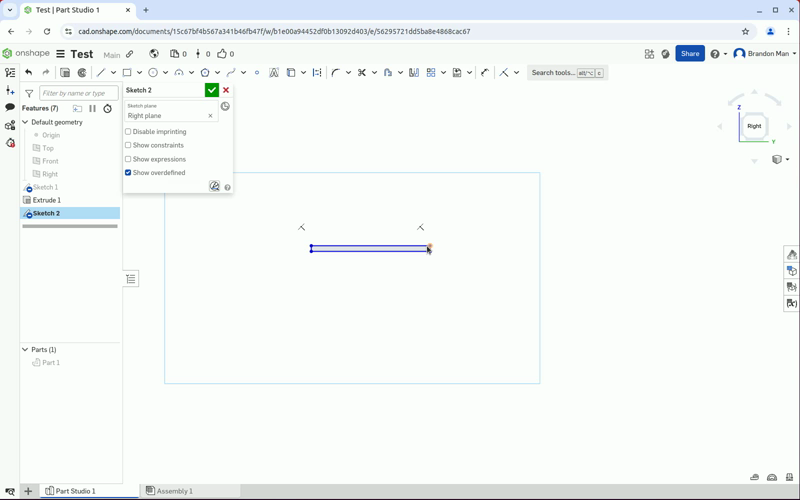
scroll(6)
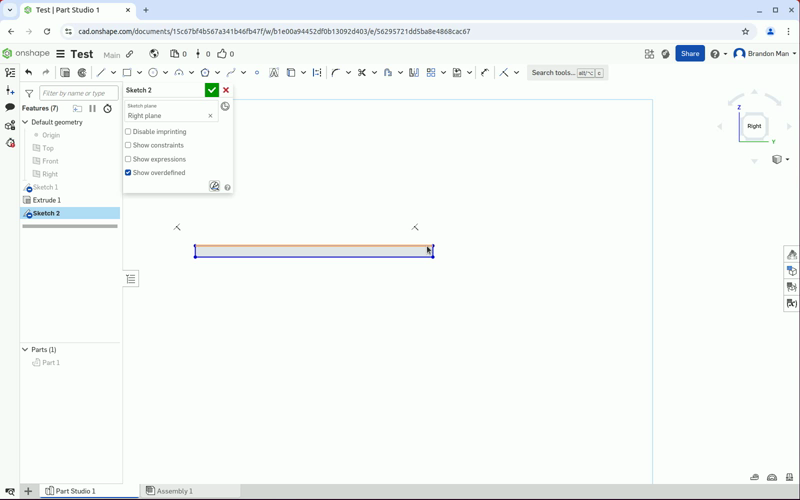
click(427, 245)
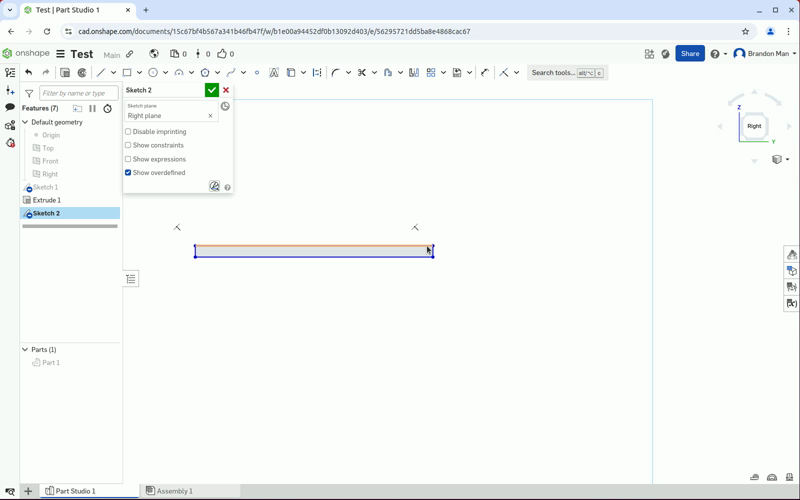
scroll(-6)
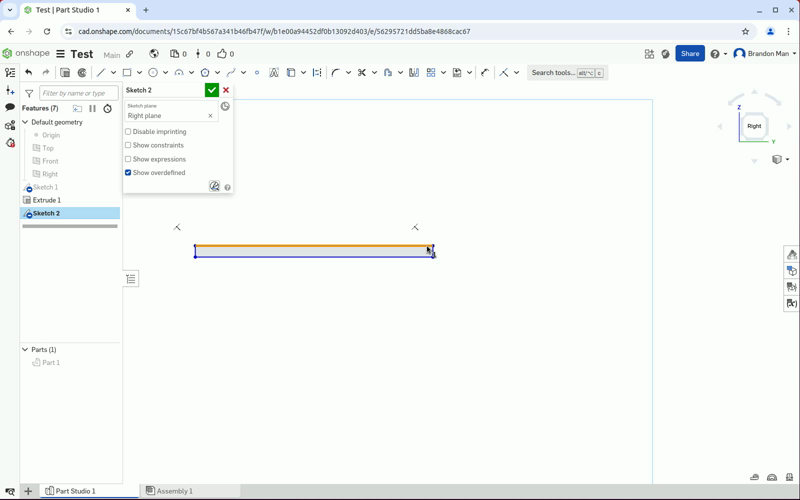
scroll(-6)
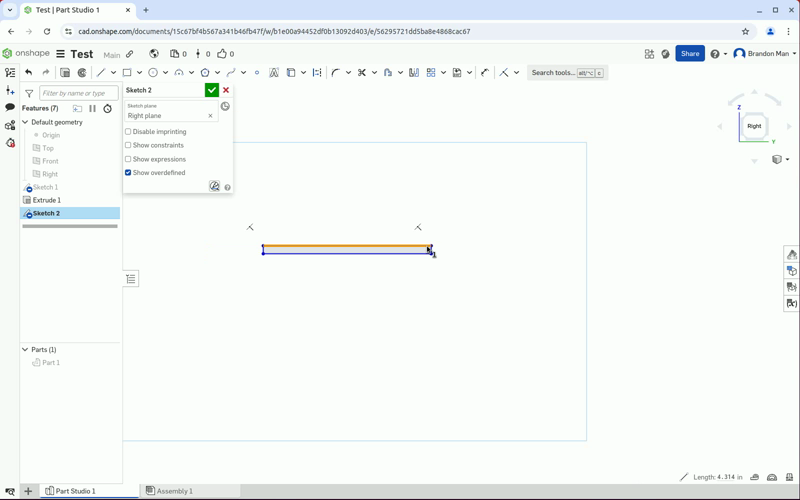
scroll(-6)
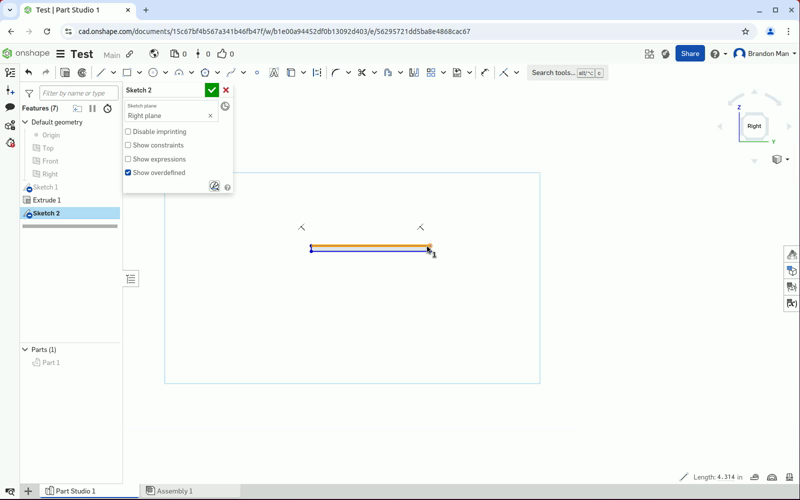
scroll(-6)
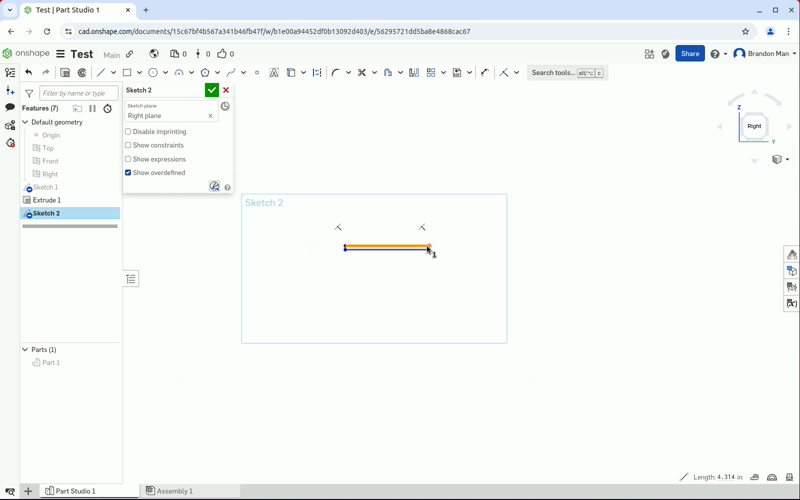
scroll(-6)
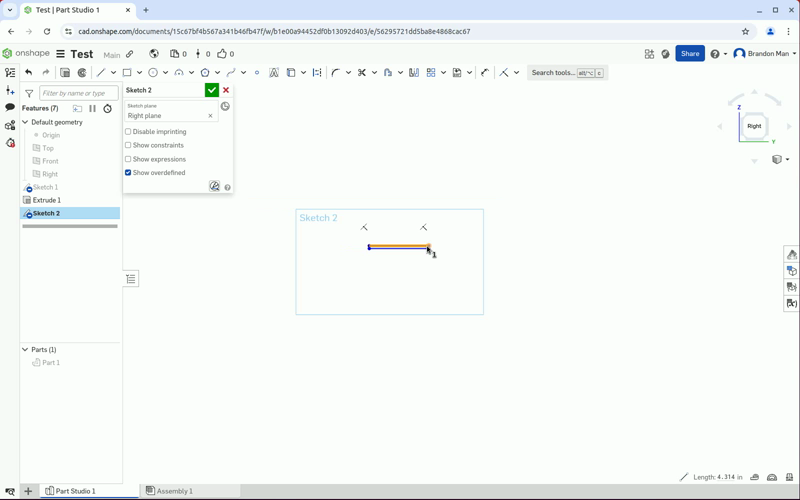
scroll(-6)
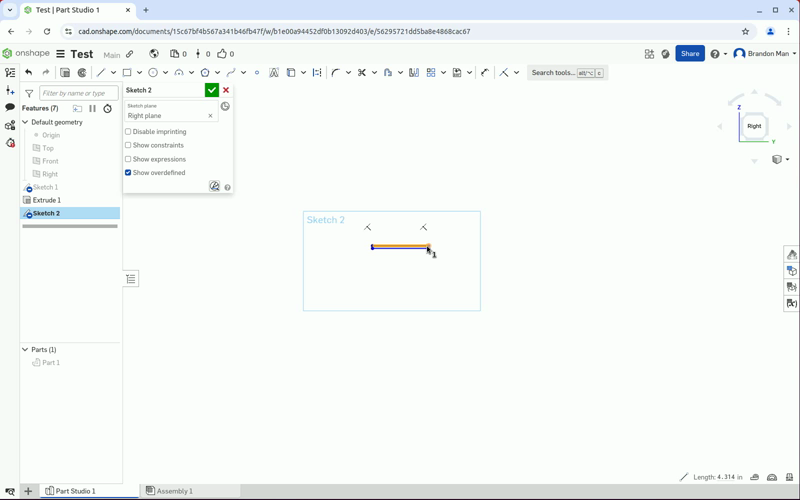
scroll(-6)
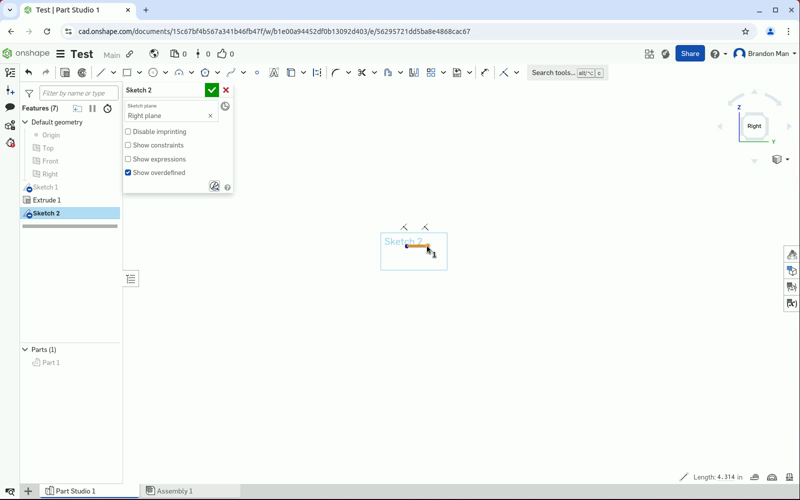
mouse_move(73, 352)
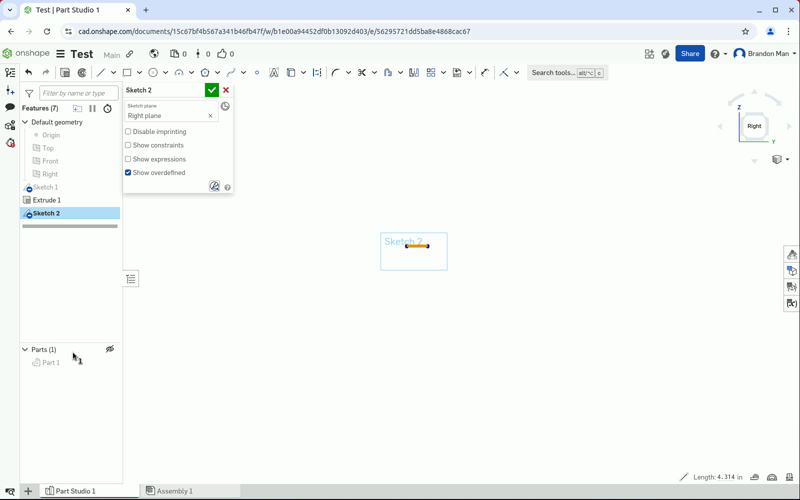
key(shift+y)
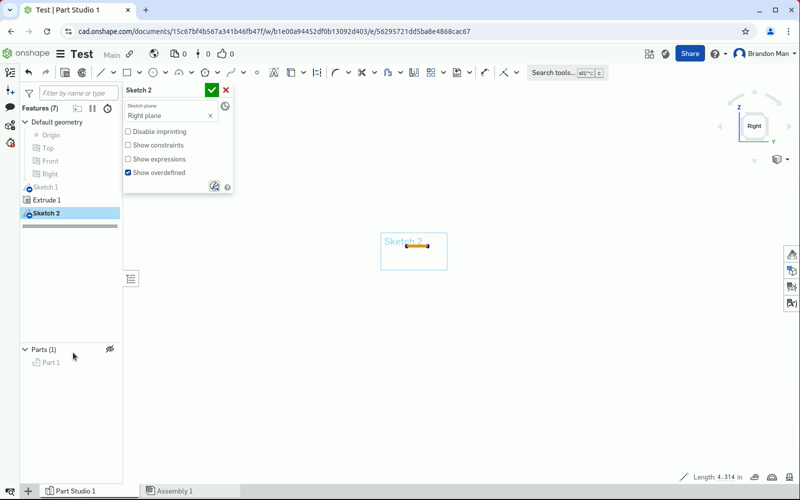
key(shift+e)
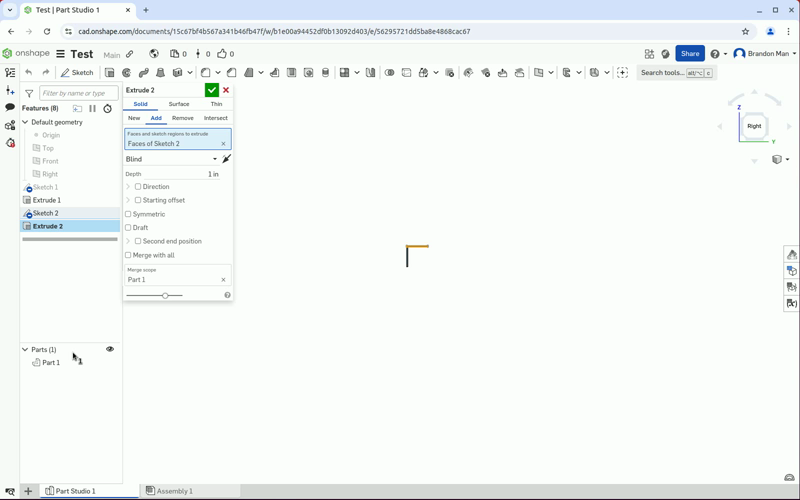
mouse_move(143, 106)
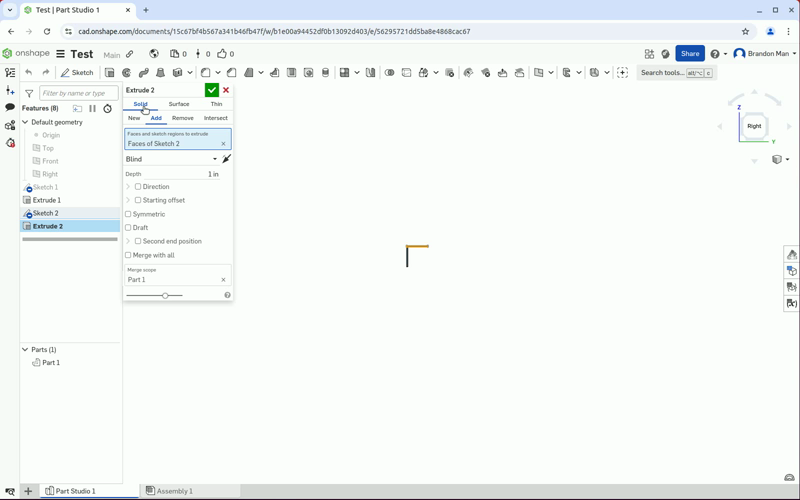
click(143, 106)
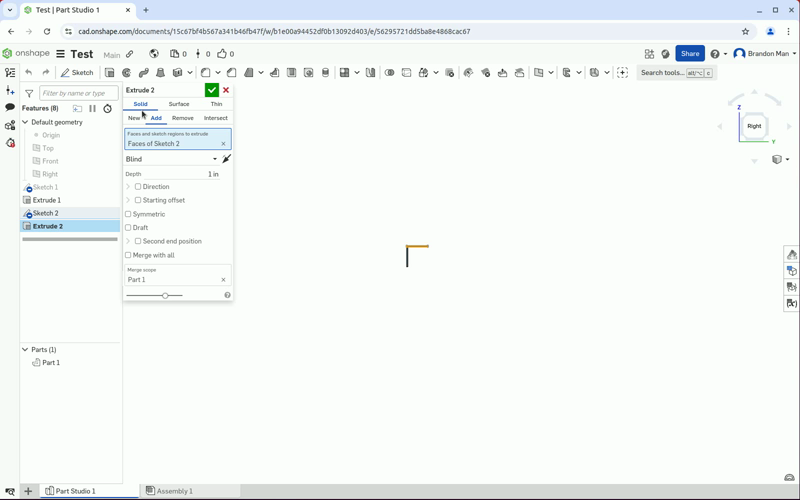
mouse_move(137, 120)
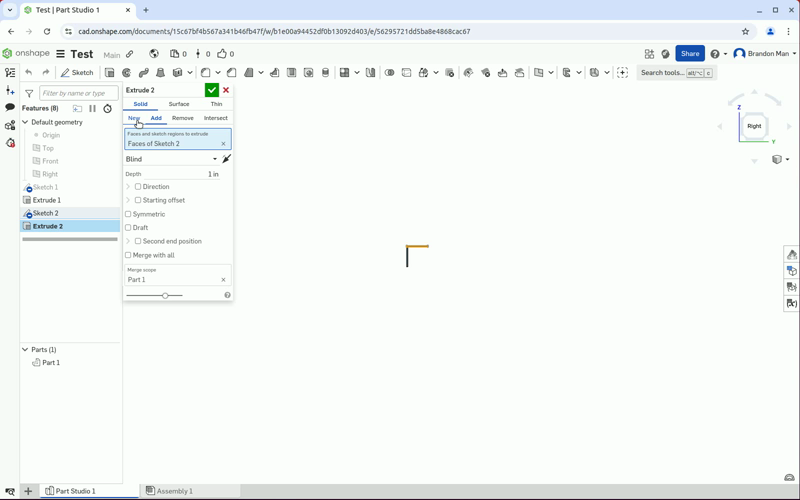
click(137, 120)
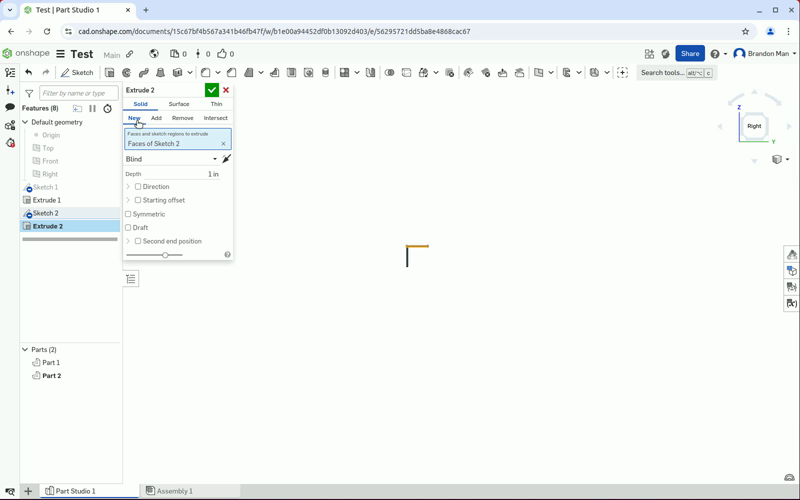
key(tab, 4)
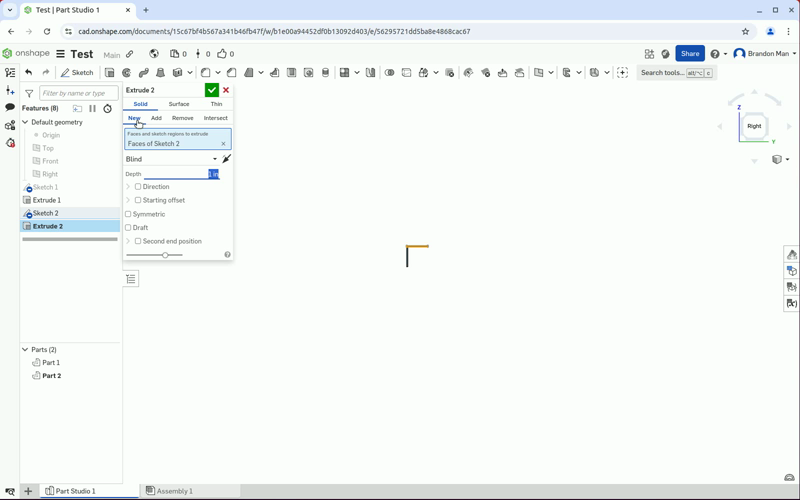
text(23.108)
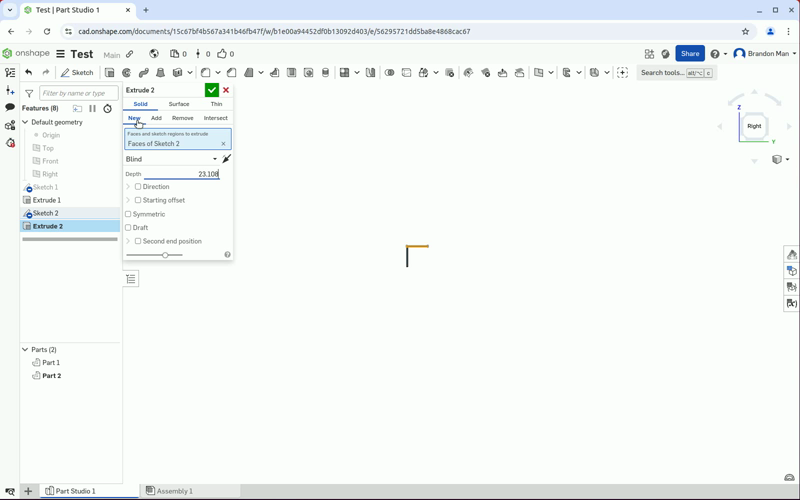
key(enter)
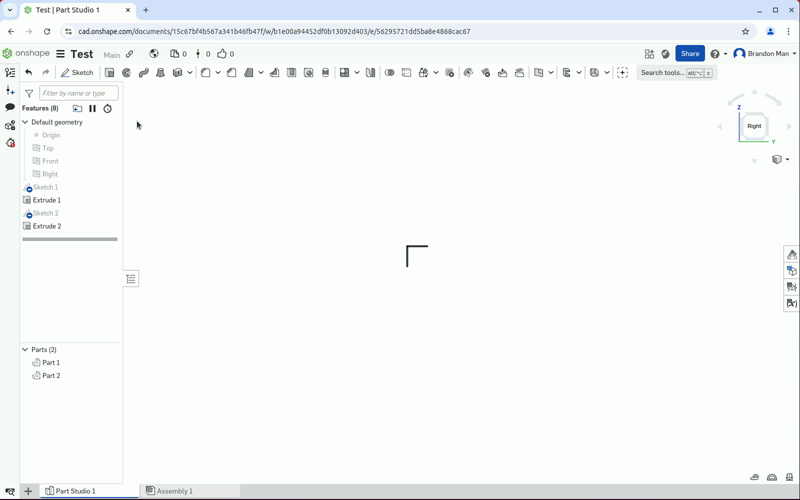
key(shift+h)
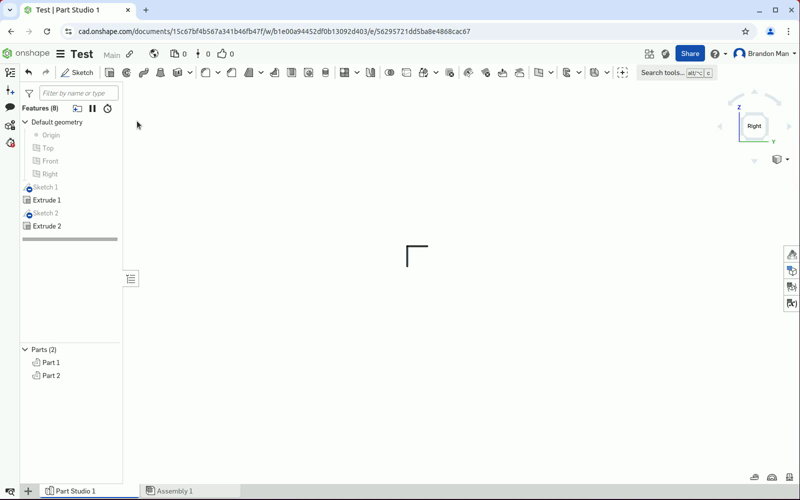
key(shift+h)
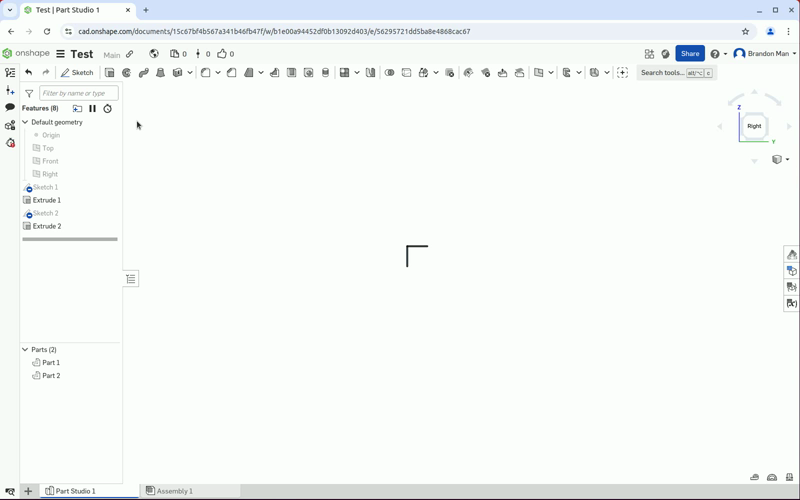
mouse_move(73, 189)
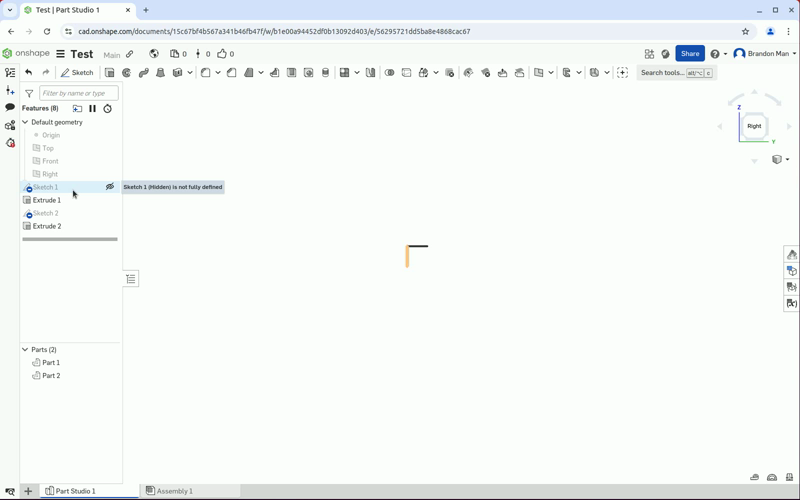
click(73, 189)
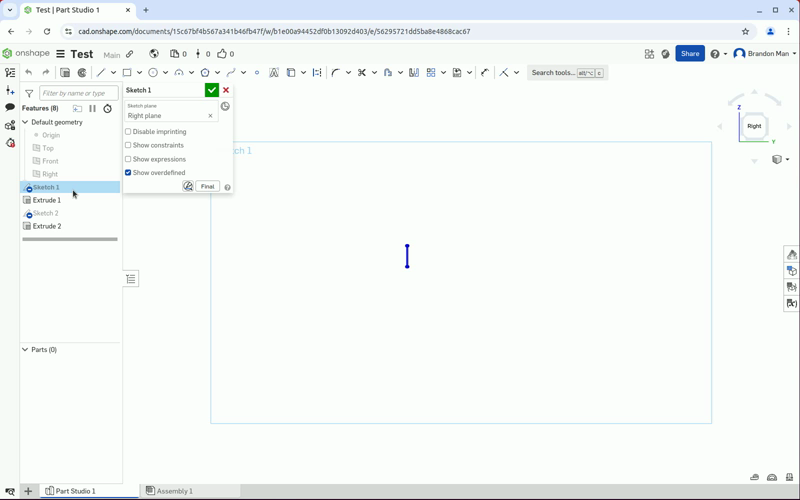
mouse_move(229, 92)
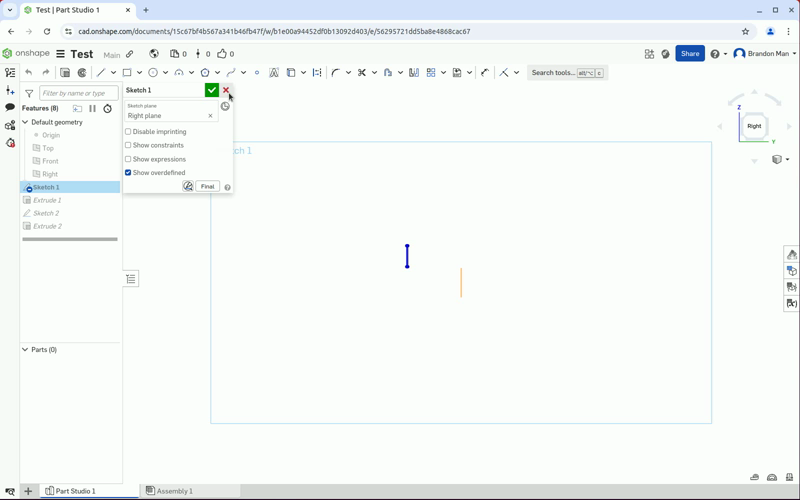
click(229, 92)
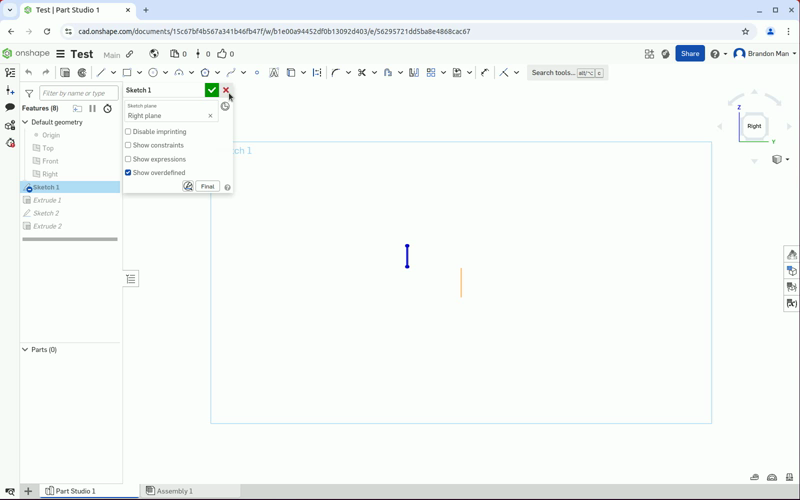
key(shift+s)
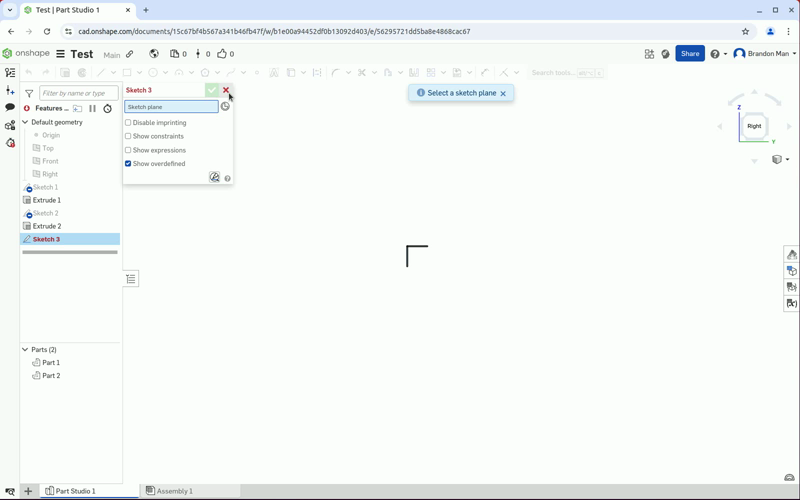
mouse_move(73, 176)
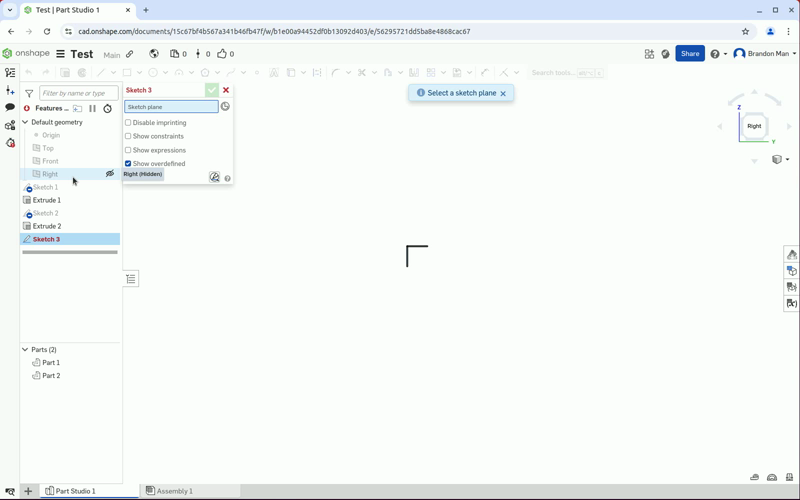
click(73, 176)
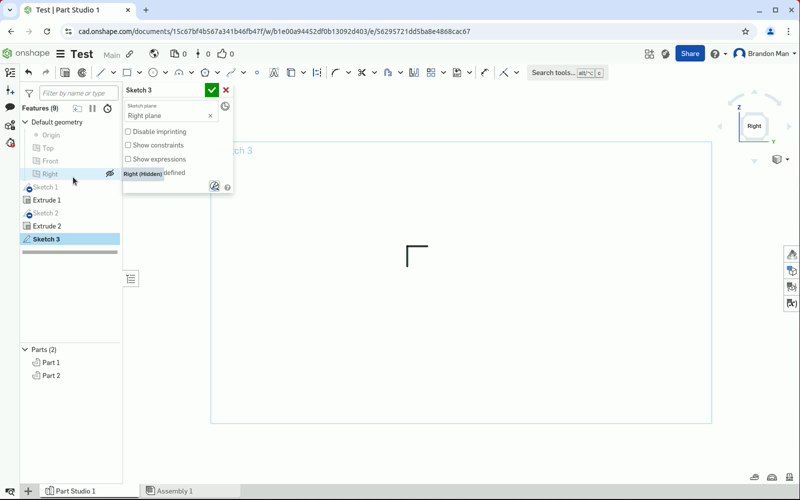
mouse_move(73, 352)
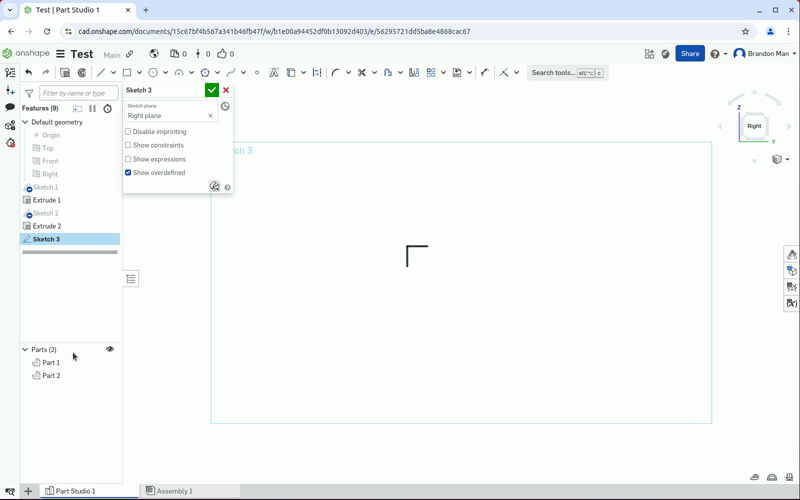
key(y)
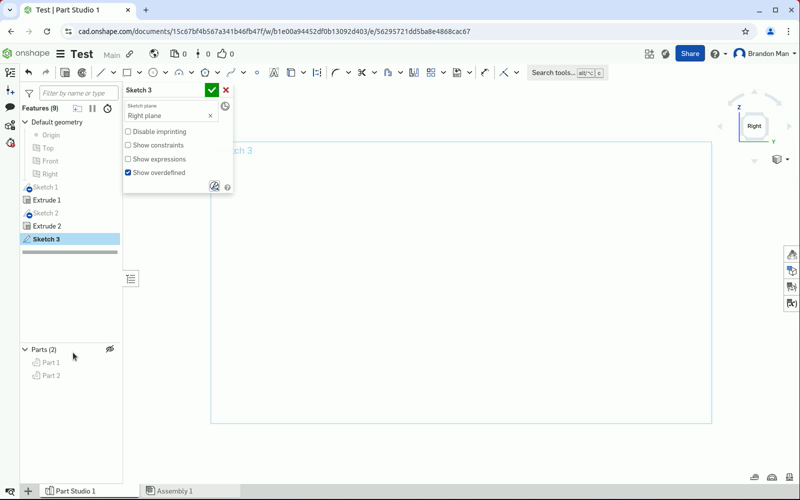
key(l)
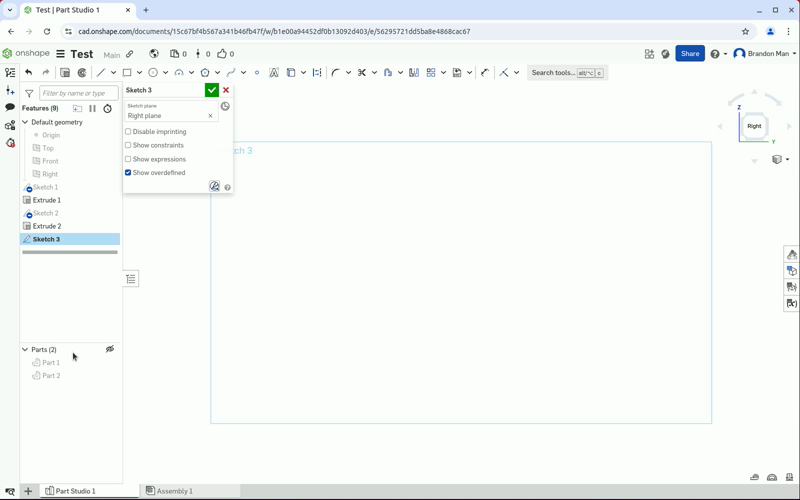
key_down(shift)
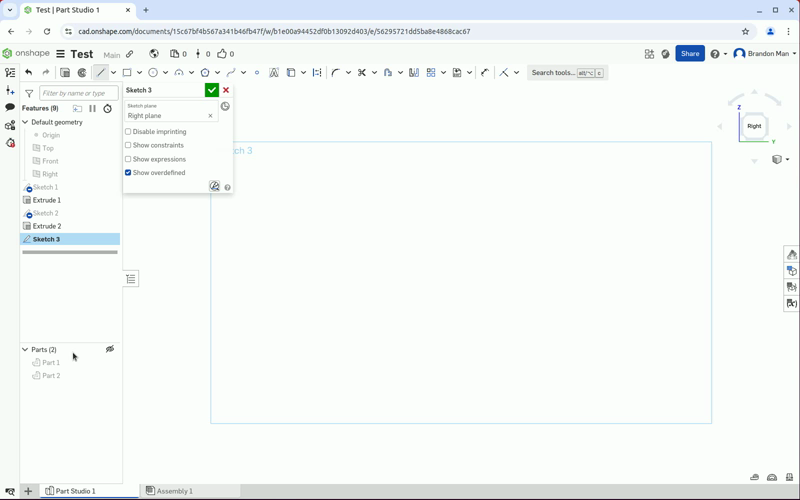
mouse_move(406, 246)
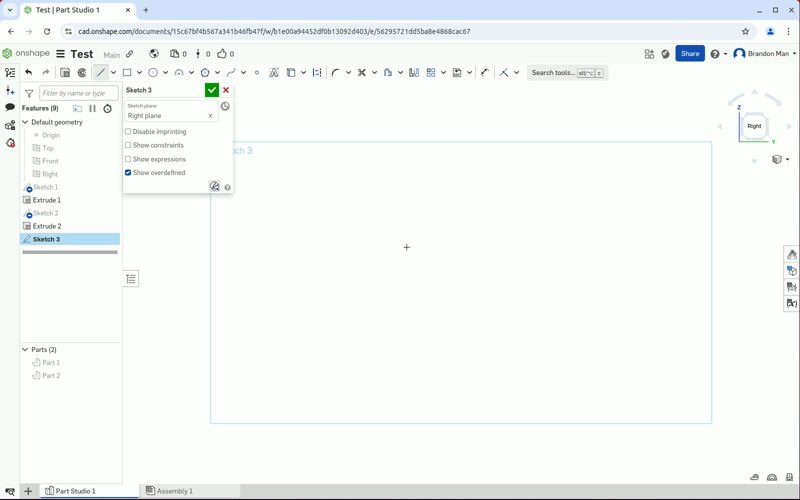
click(406, 246)
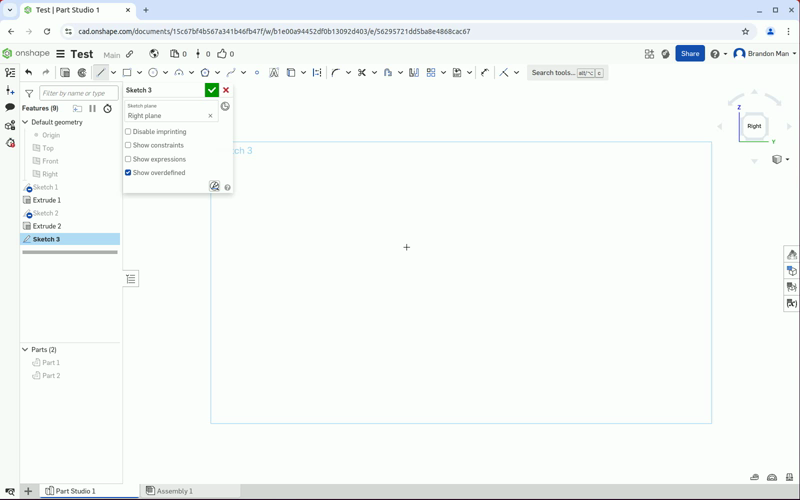
key_up(shift)
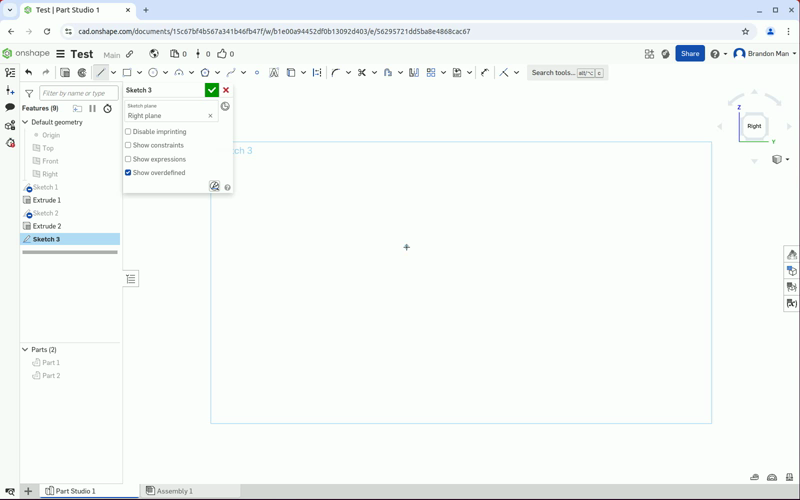
key_down(shift)
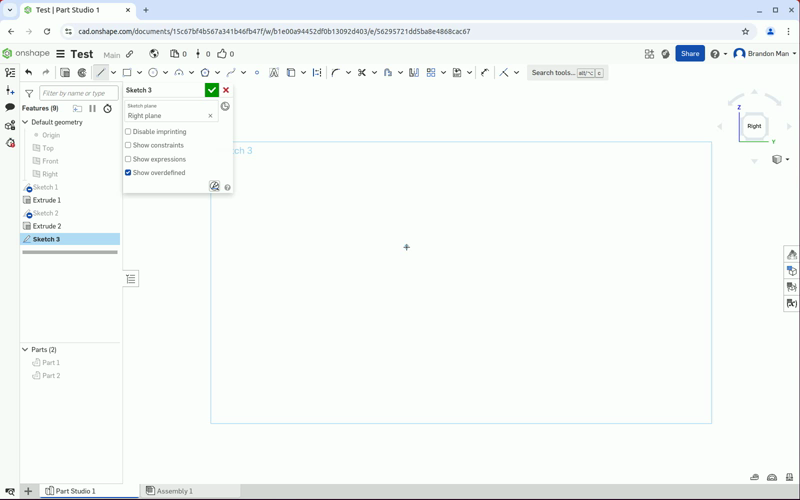
mouse_move(436, 246)
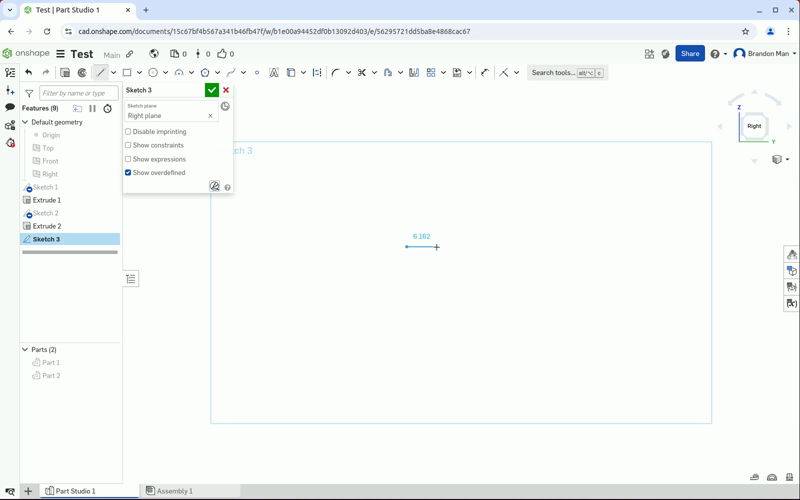
mouse_move(409, 246)
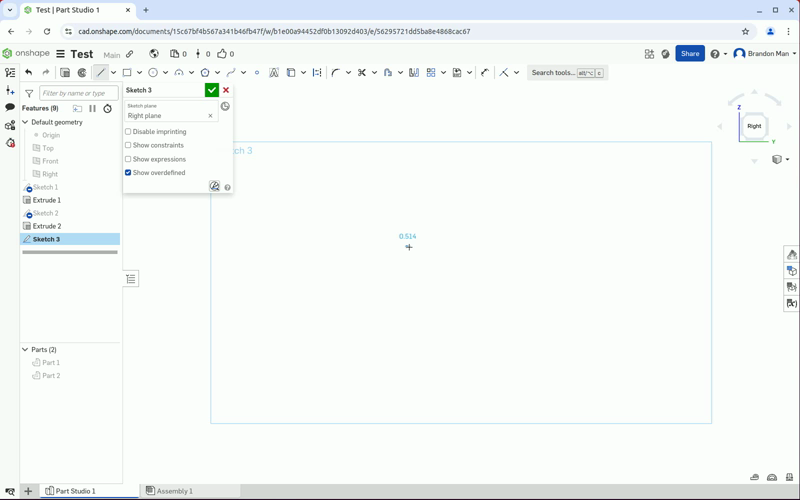
scroll(6)
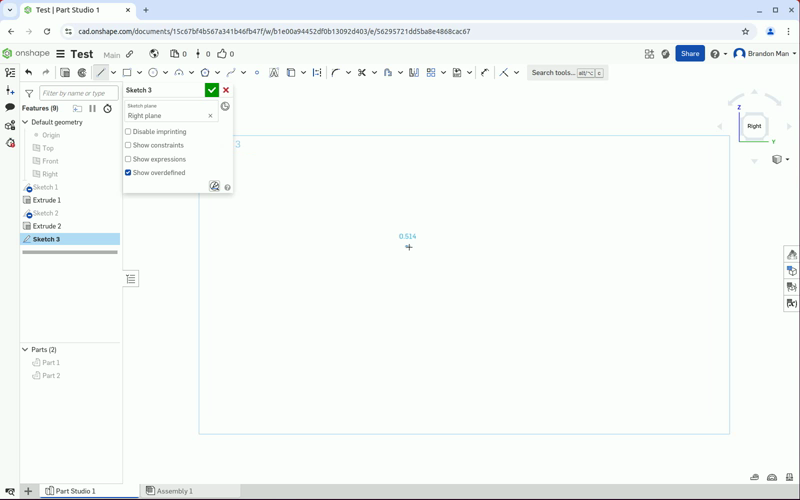
scroll(6)
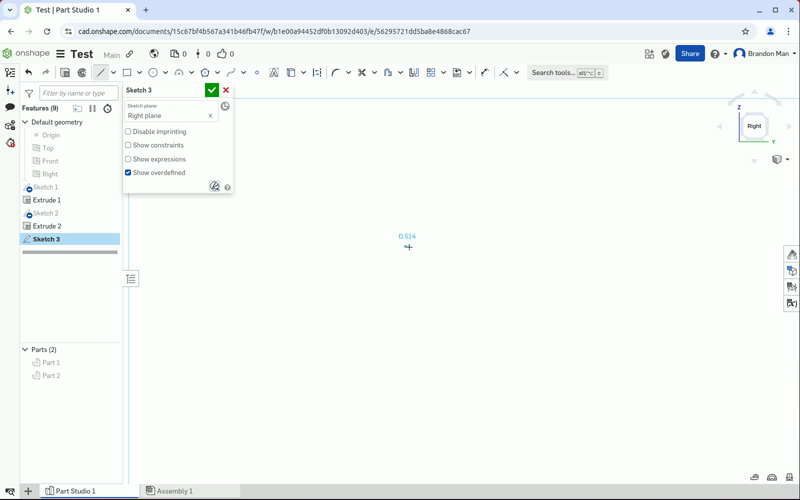
scroll(6)
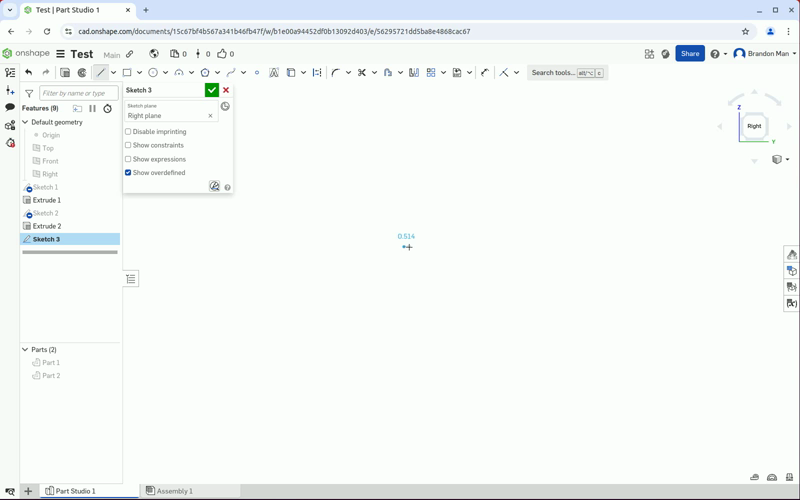
scroll(6)
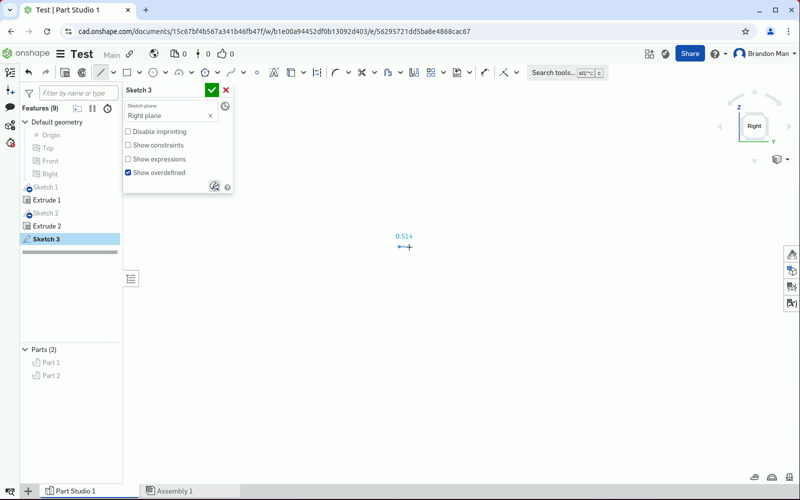
scroll(6)
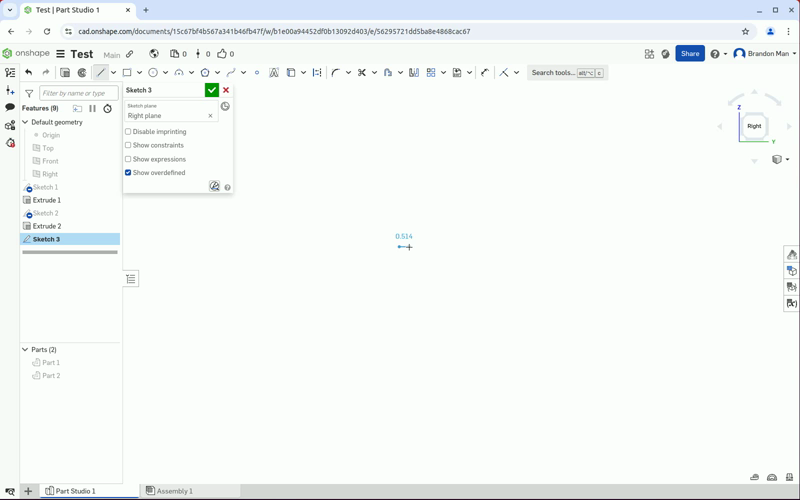
scroll(6)
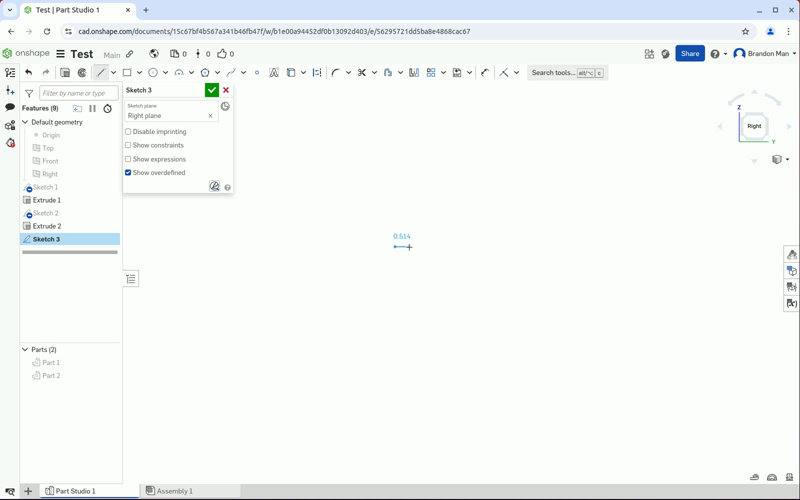
scroll(6)
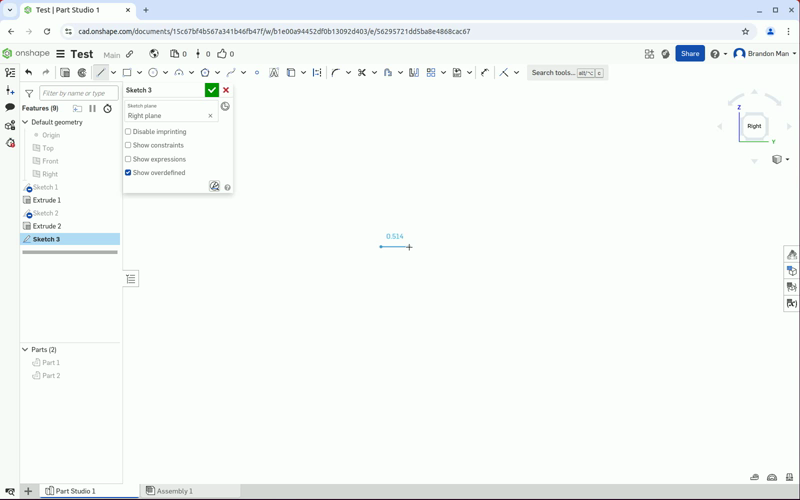
click(409, 246)
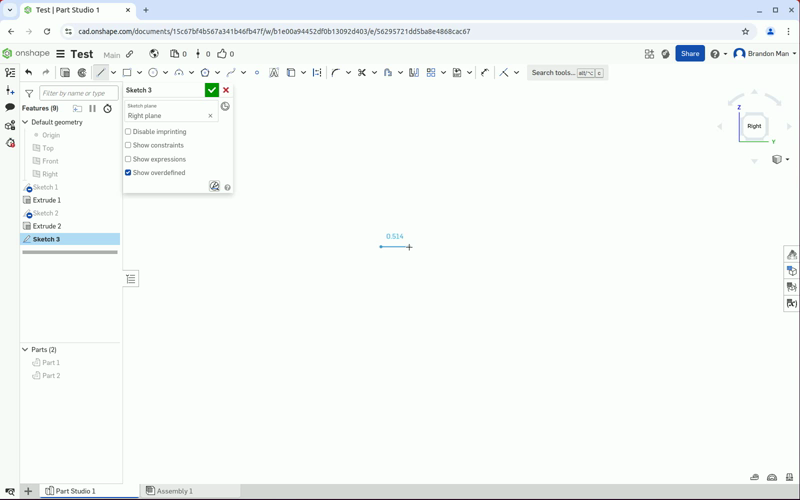
scroll(-6)
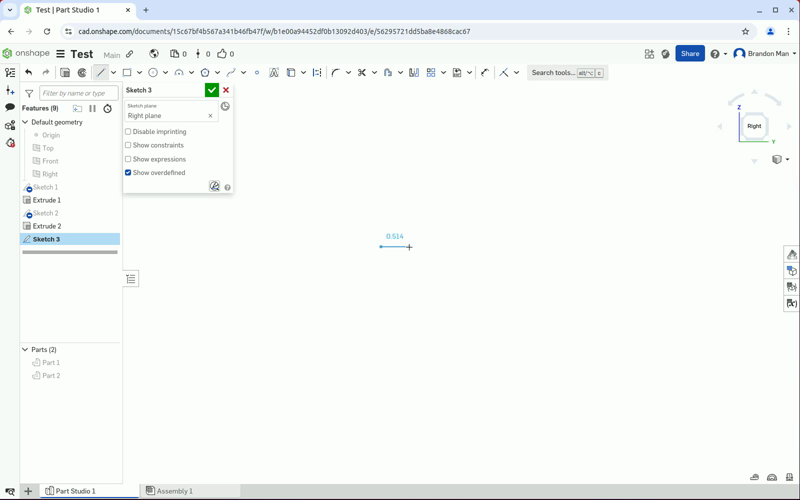
scroll(-6)
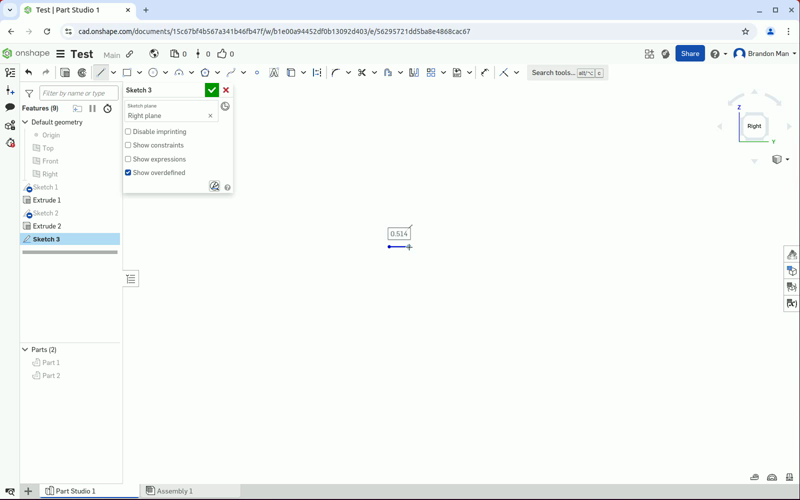
scroll(-6)
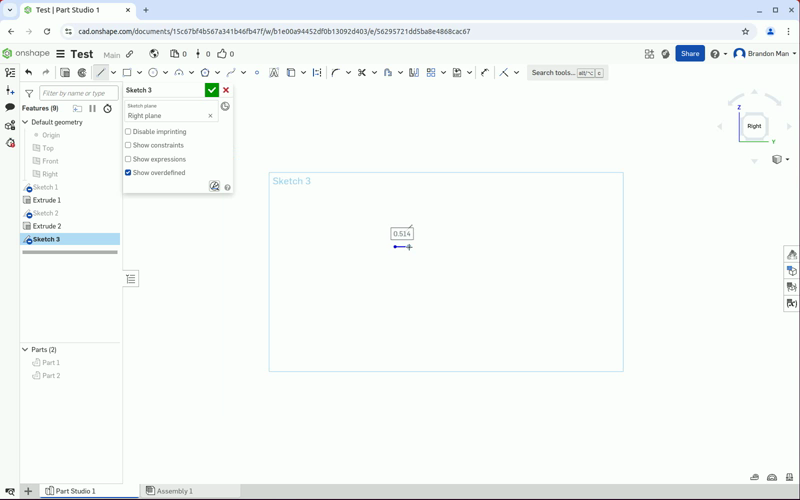
scroll(-6)
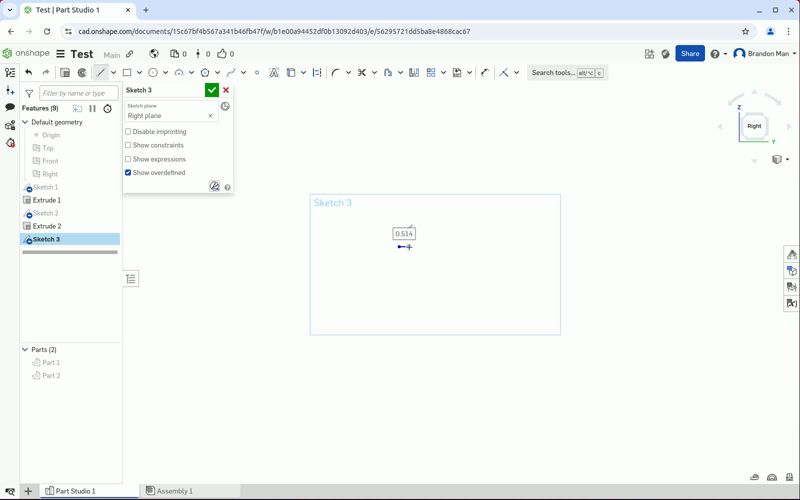
scroll(-6)
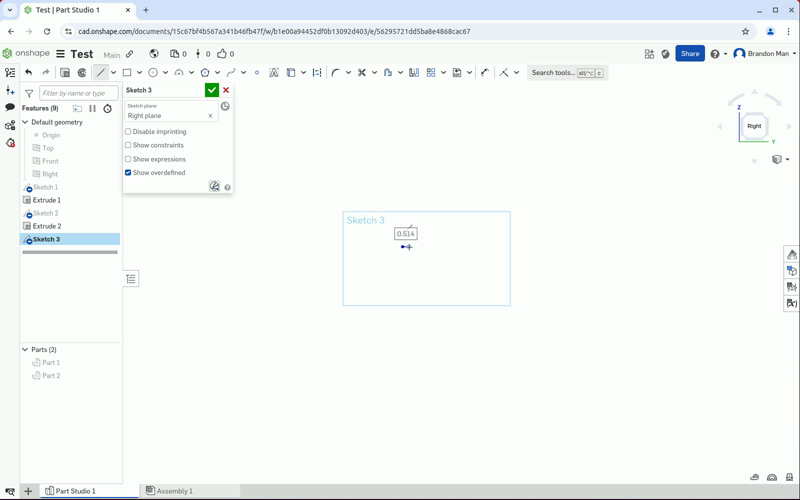
scroll(-6)
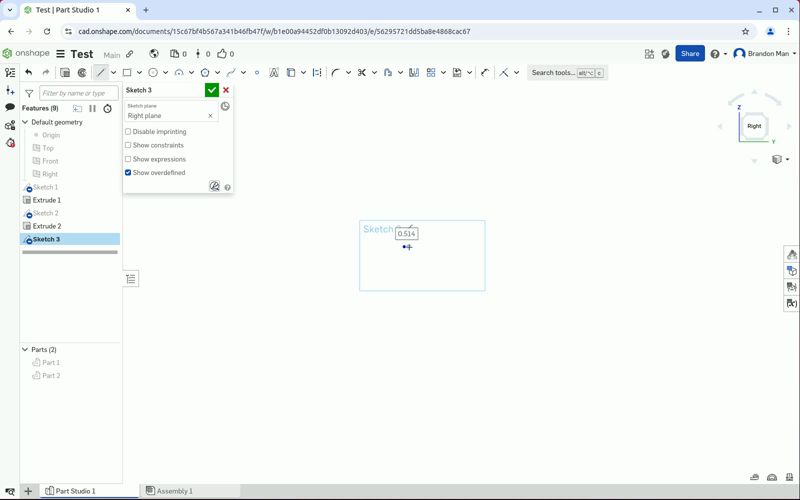
scroll(-6)
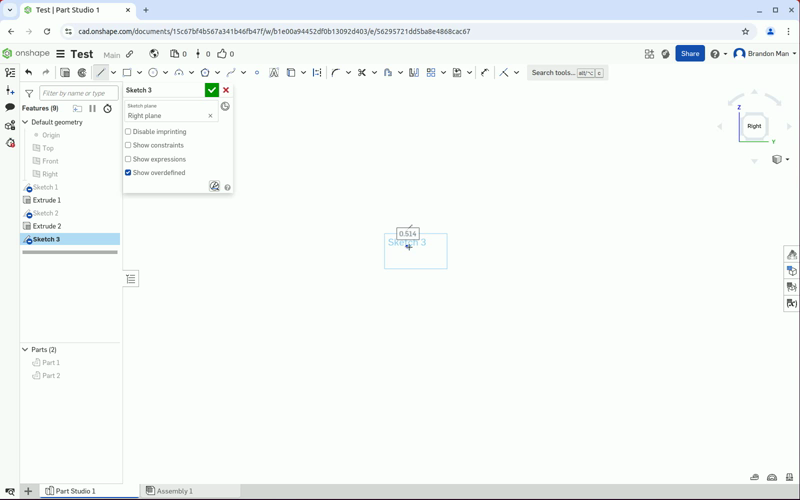
key_up(shift)
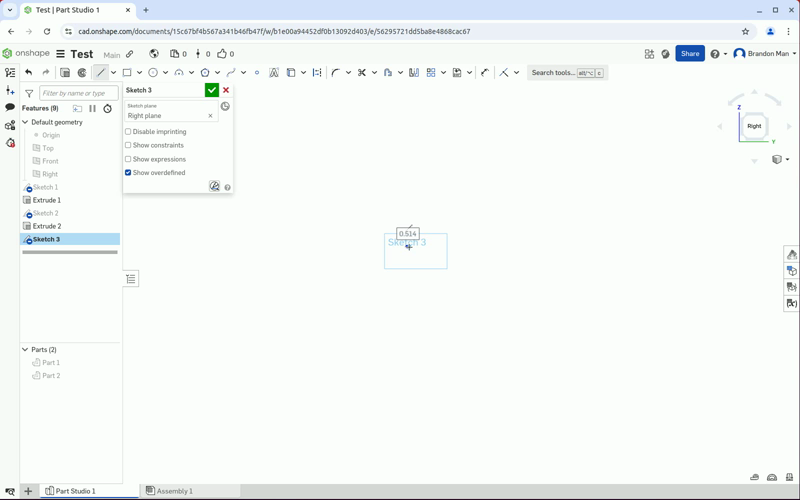
key_down(shift)
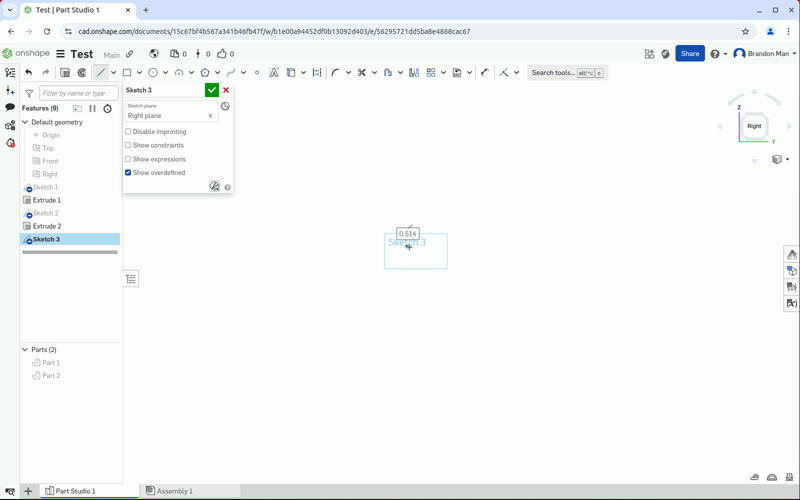
mouse_move(439, 246)
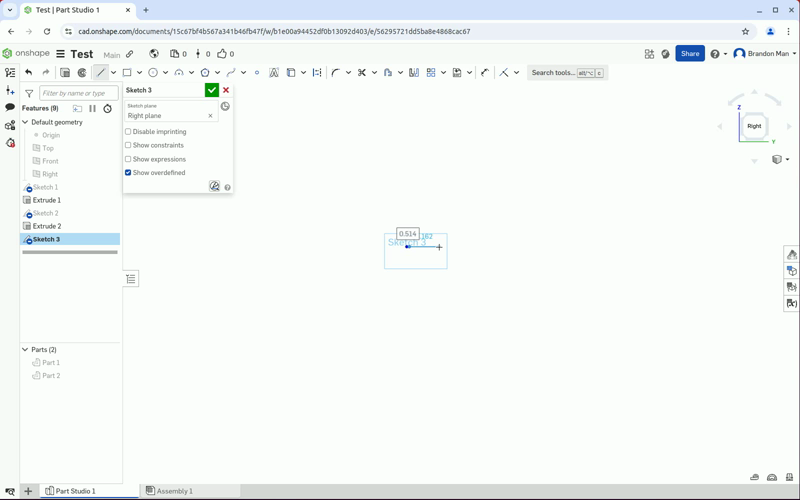
mouse_move(409, 244)
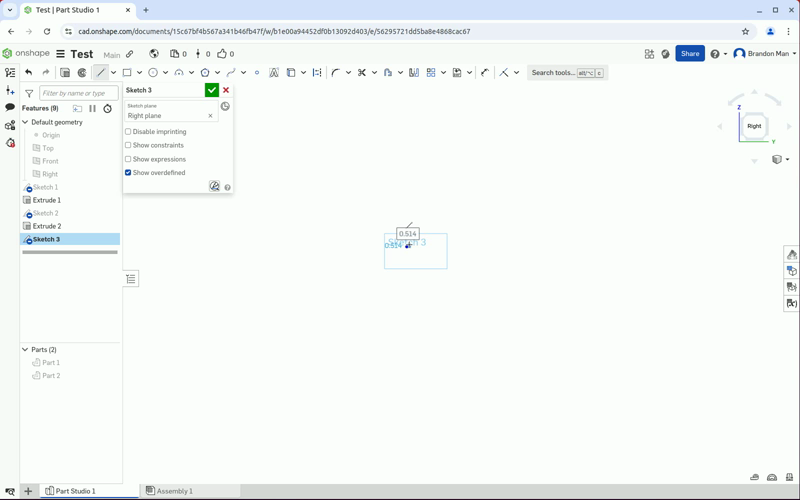
scroll(6)
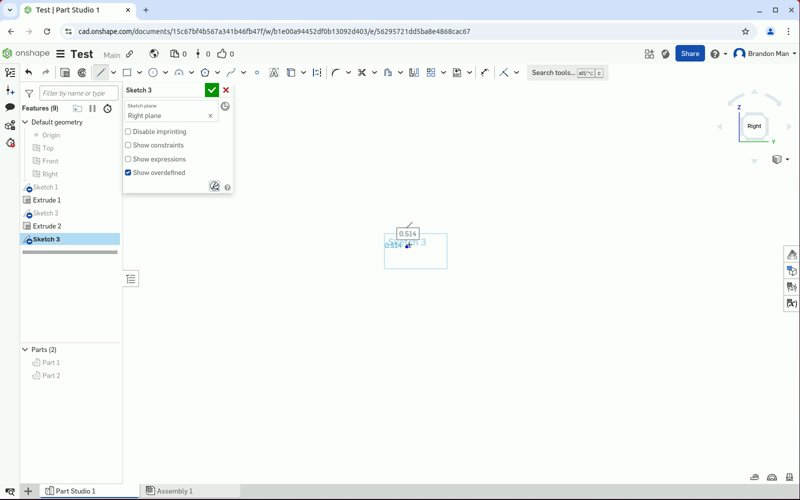
scroll(6)
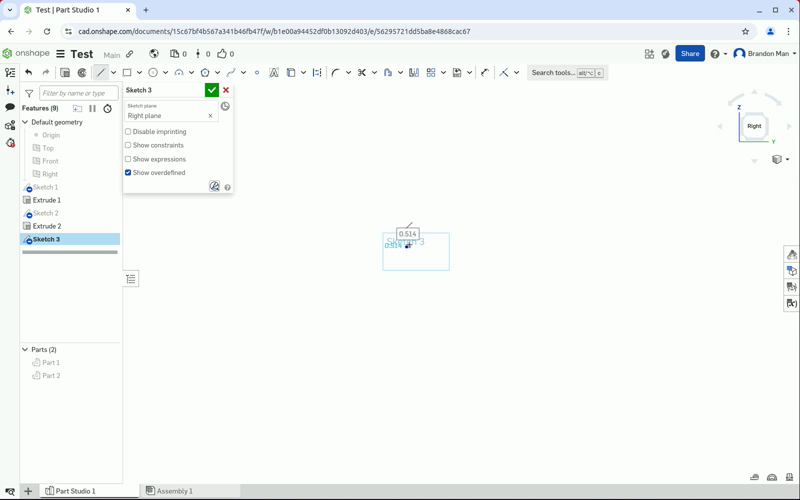
scroll(6)
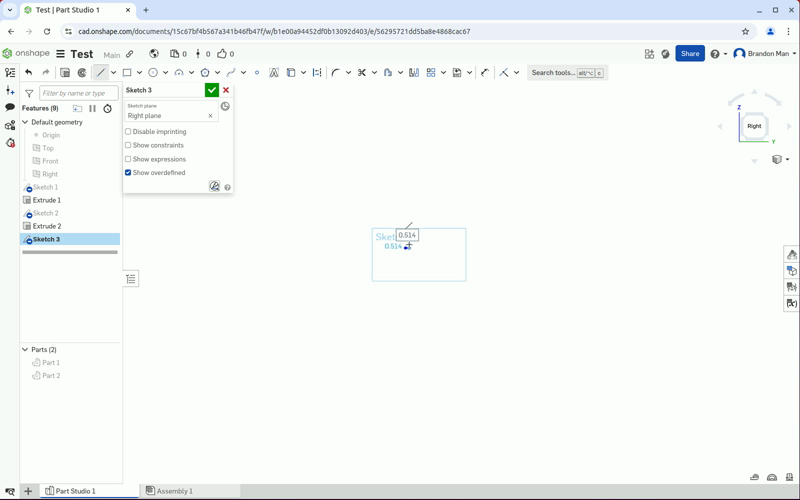
scroll(6)
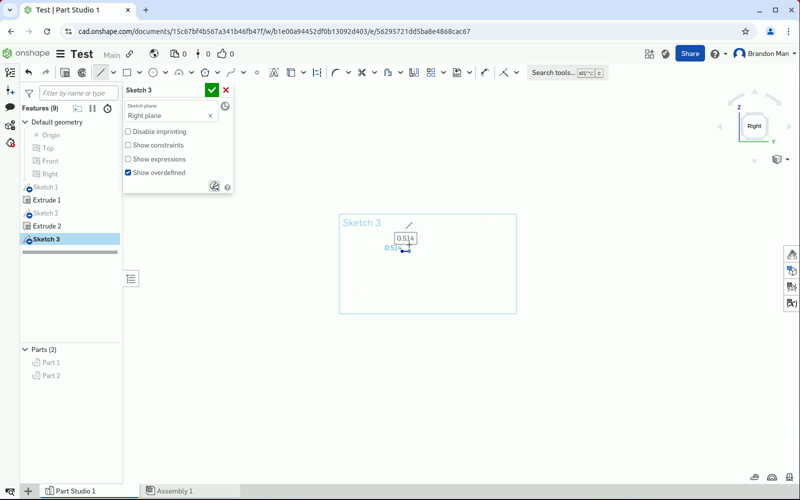
scroll(6)
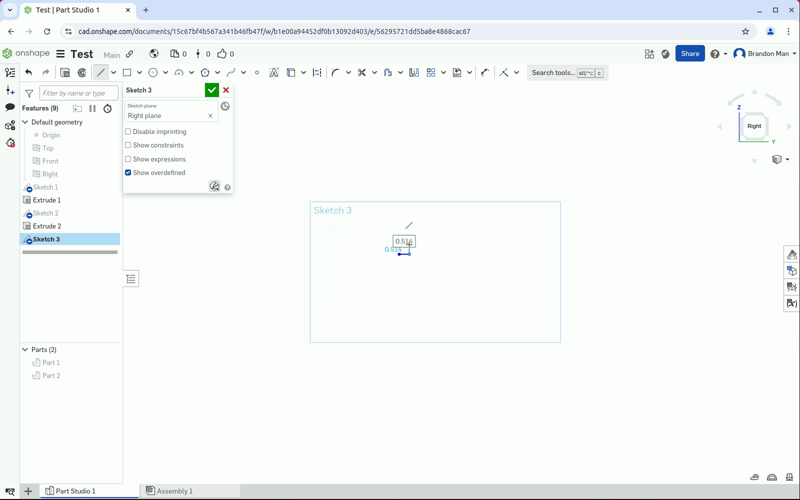
scroll(6)
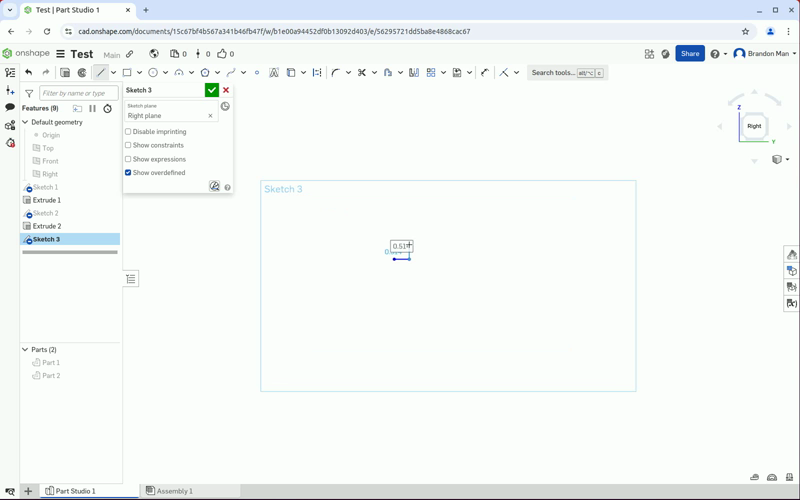
scroll(6)
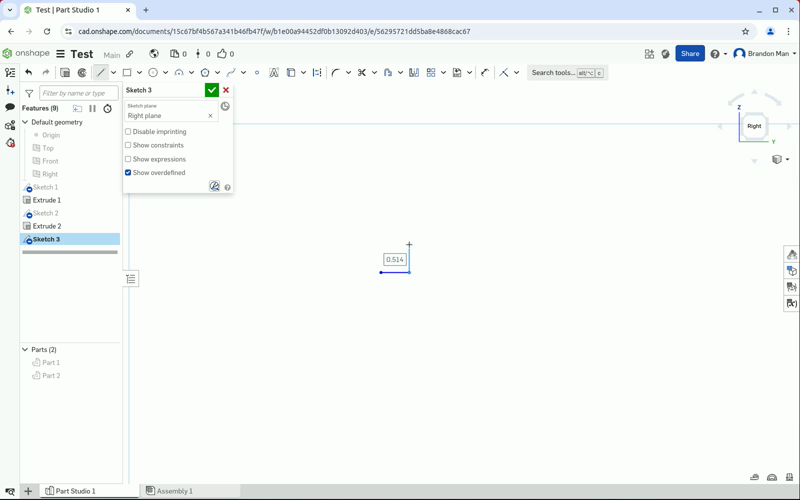
click(409, 244)
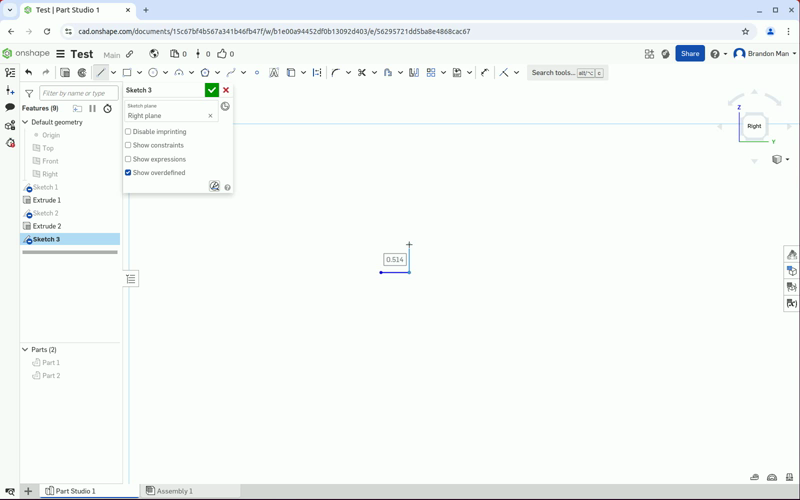
scroll(-6)
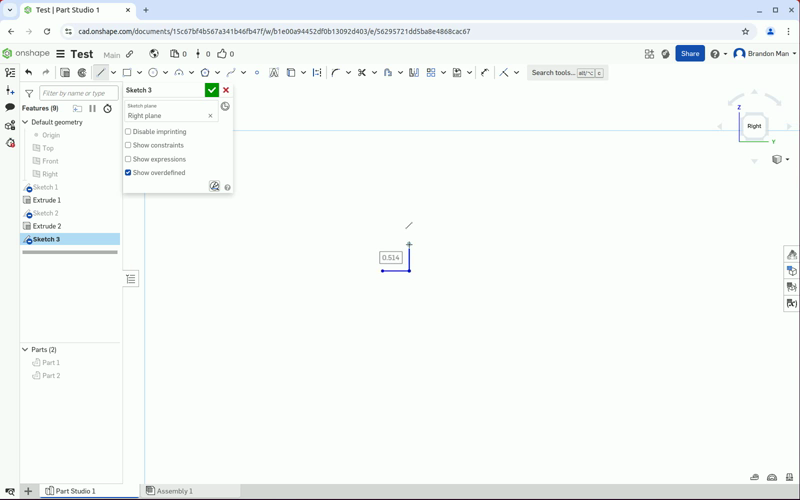
scroll(-6)
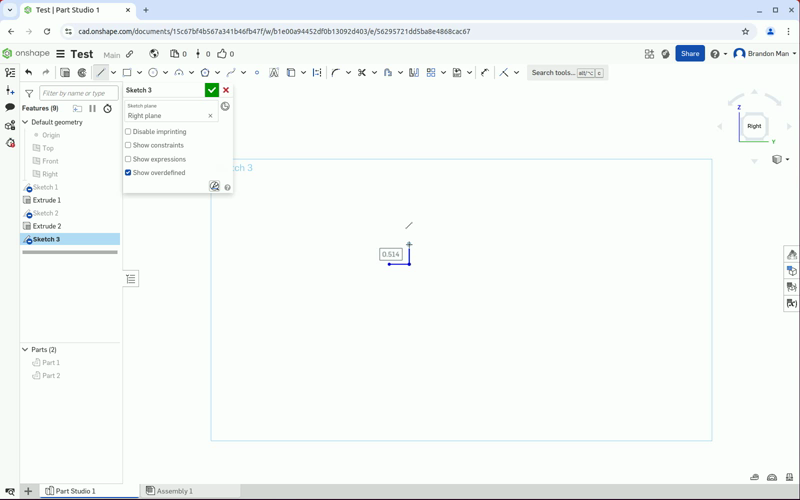
scroll(-6)
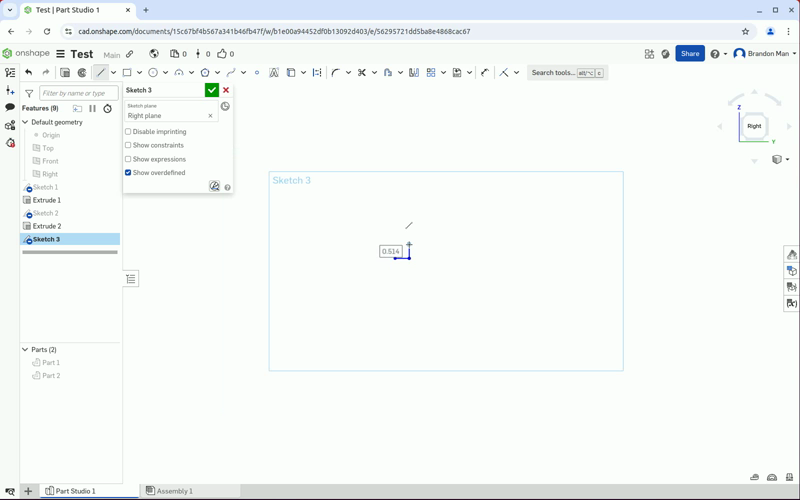
scroll(-6)
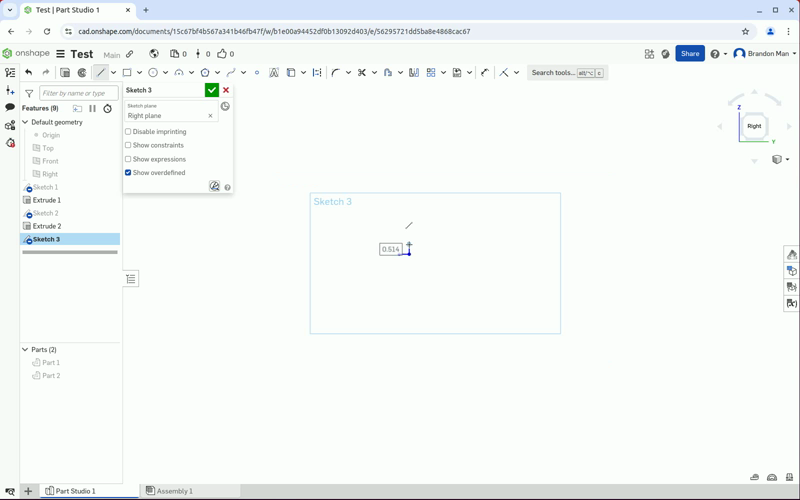
scroll(-6)
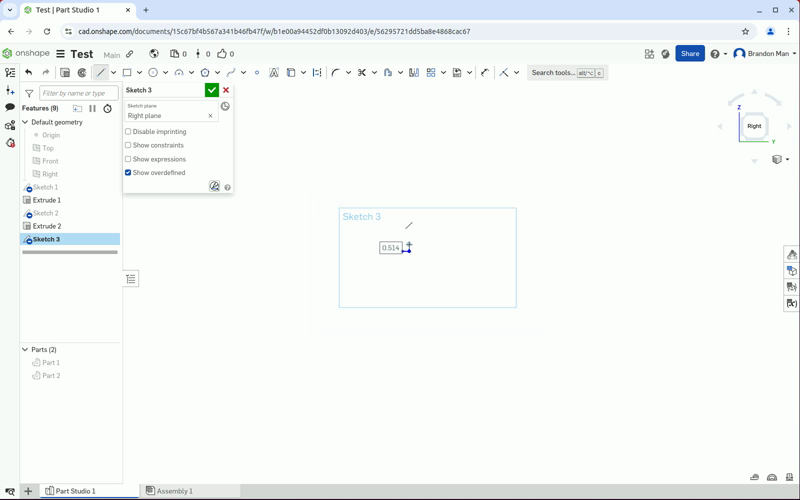
scroll(-6)
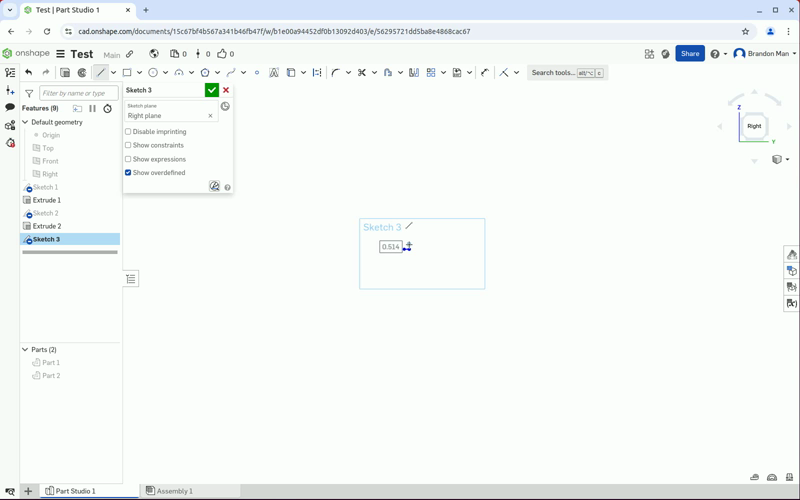
scroll(-6)
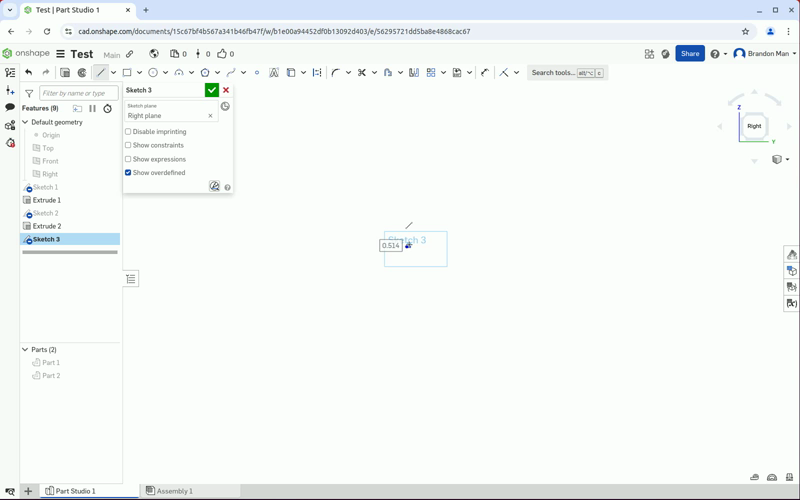
key_up(shift)
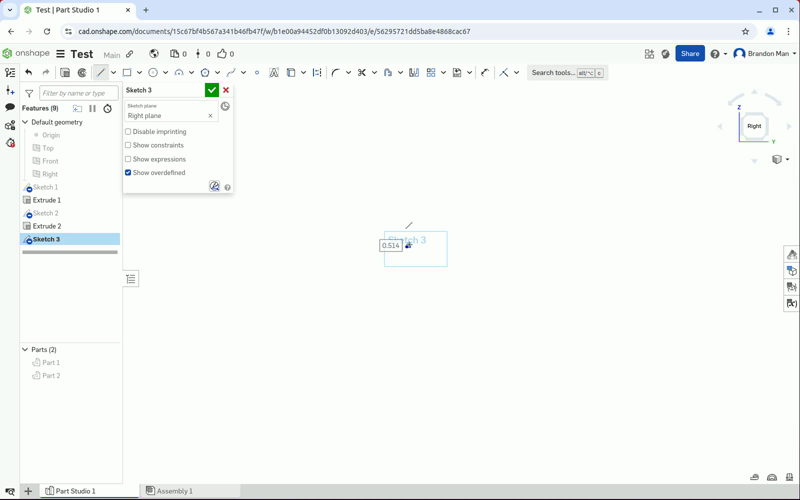
key_down(shift)
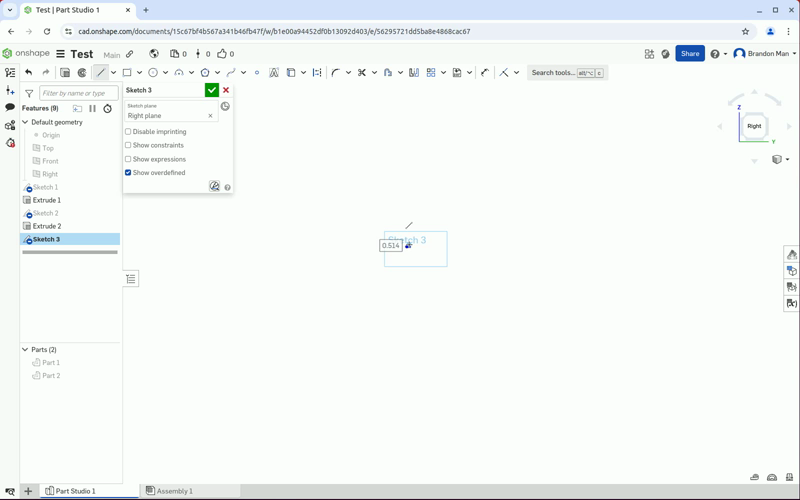
mouse_move(439, 244)
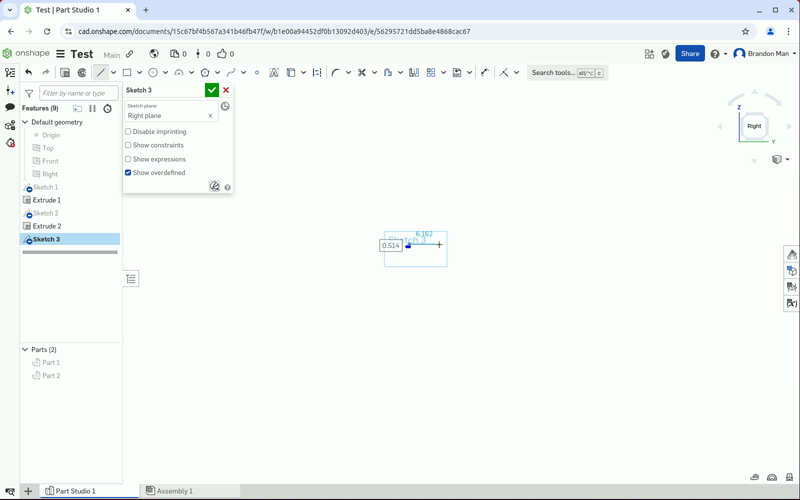
mouse_move(406, 244)
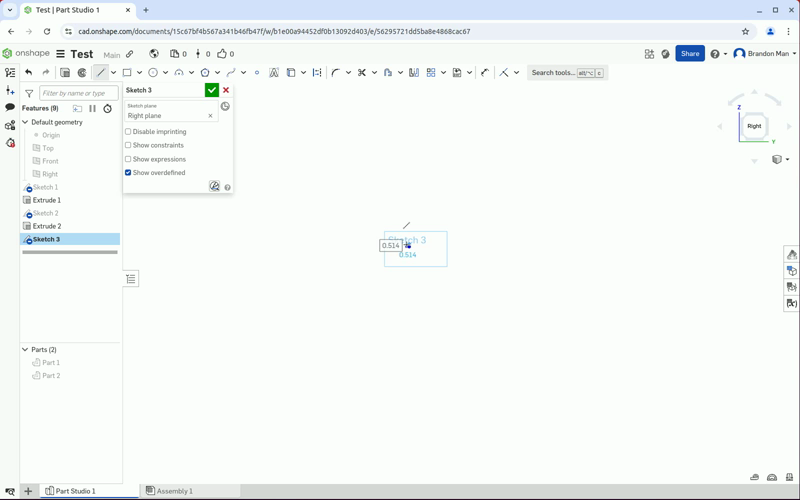
scroll(6)
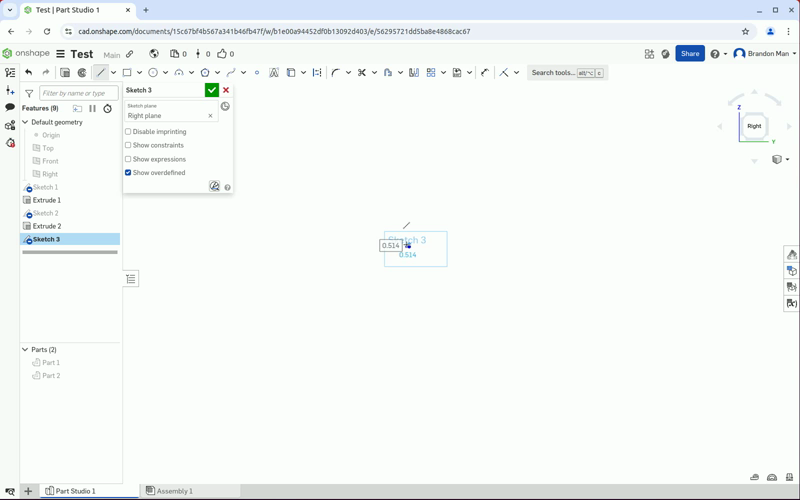
scroll(6)
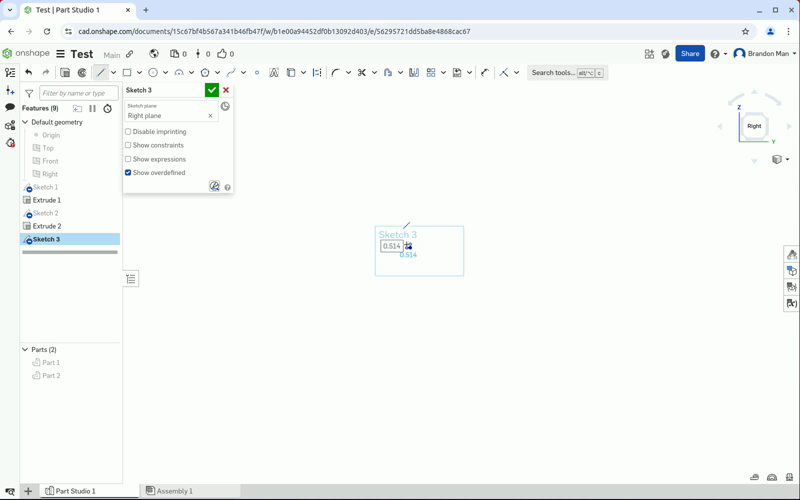
scroll(6)
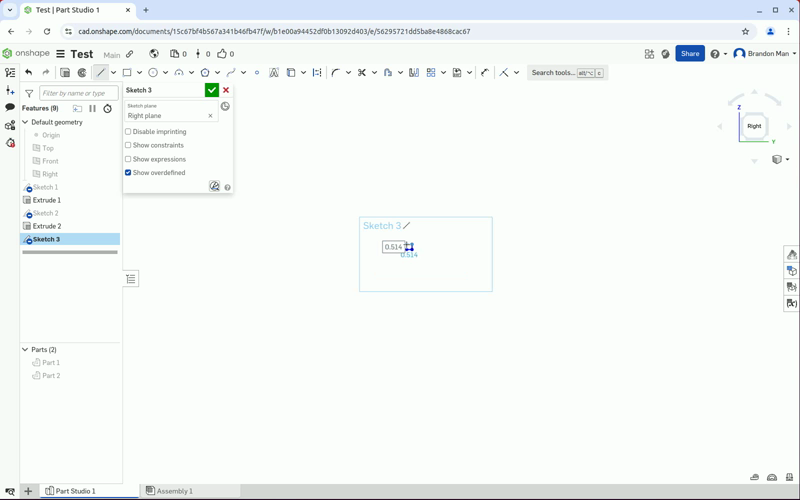
scroll(6)
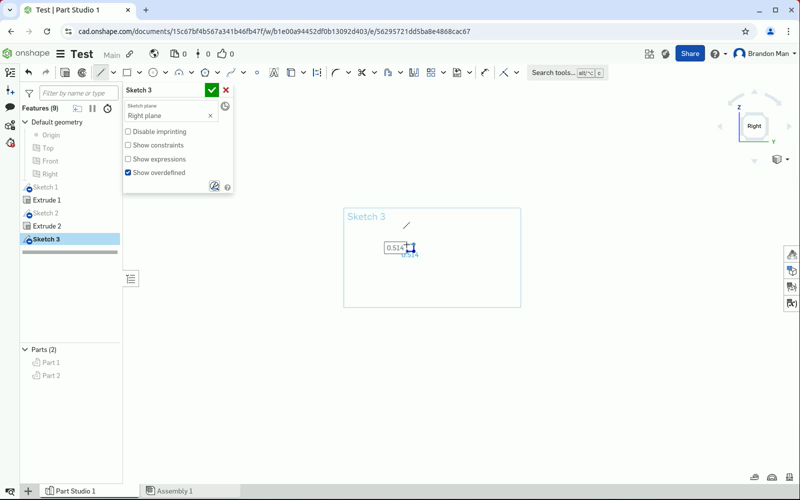
scroll(6)
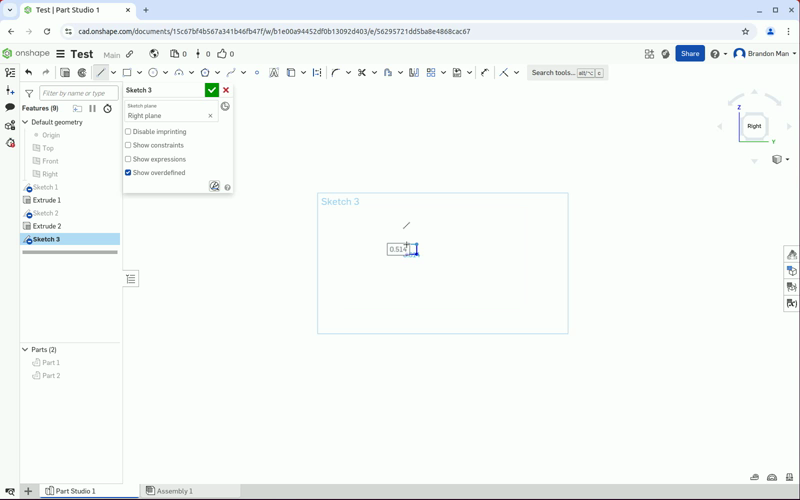
scroll(6)
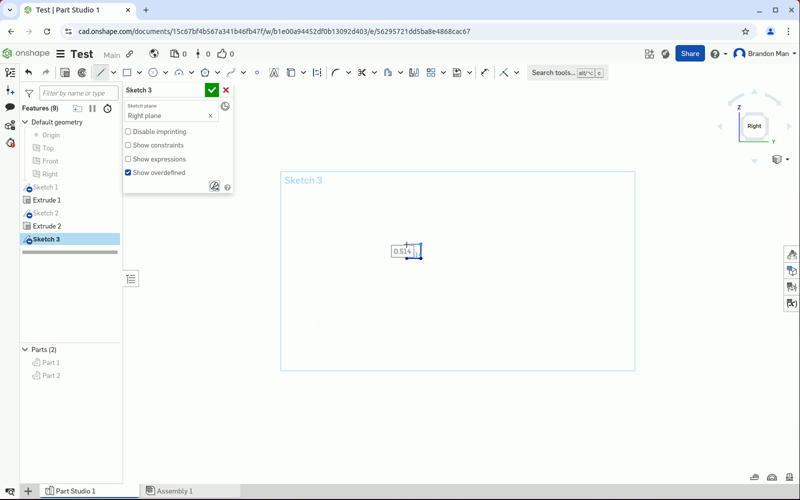
scroll(6)
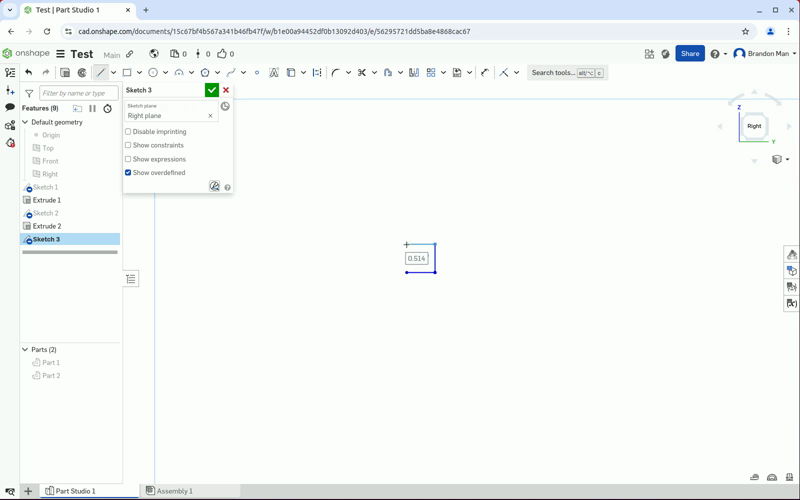
click(406, 244)
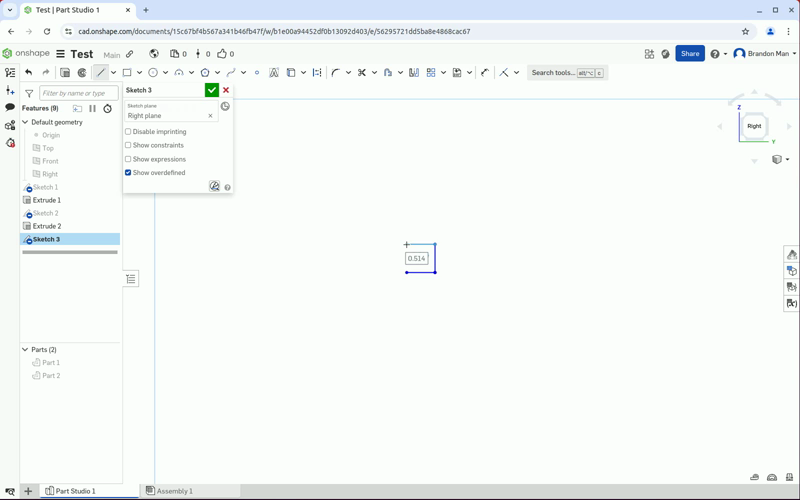
scroll(-6)
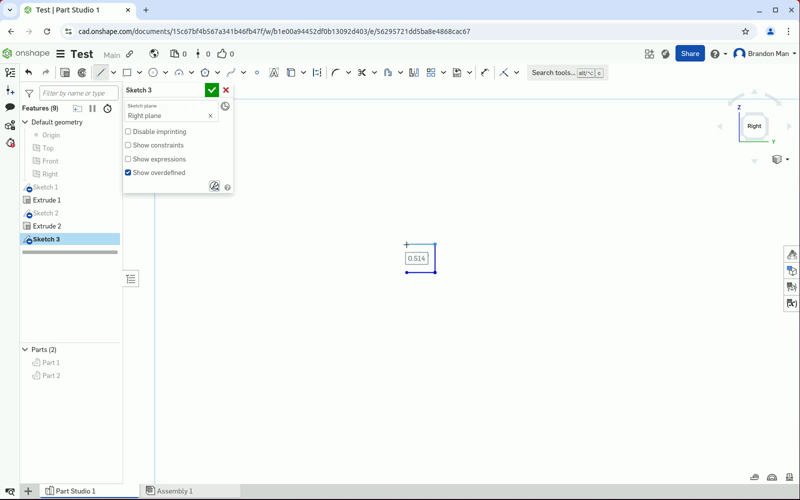
scroll(-6)
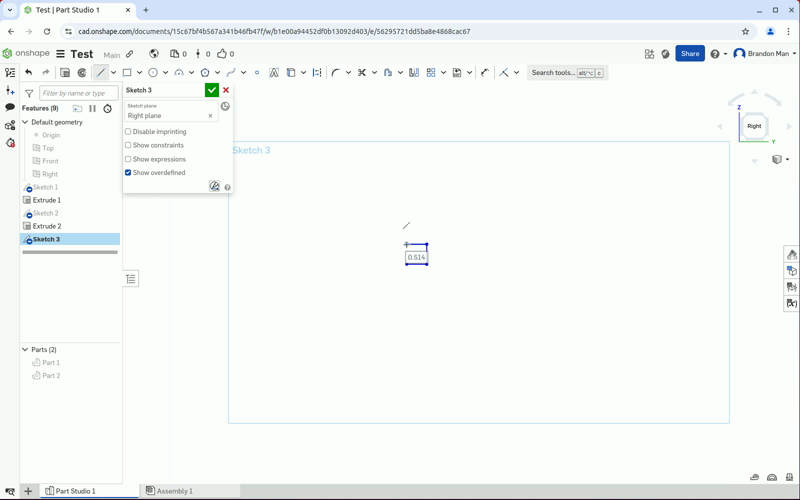
scroll(-6)
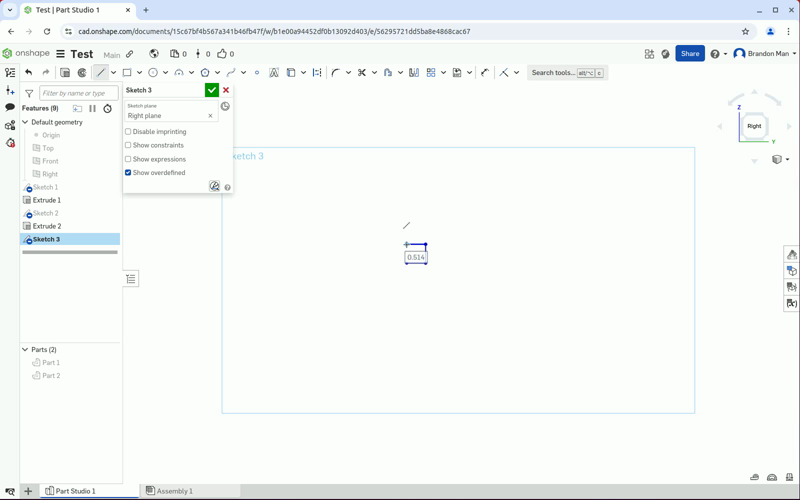
scroll(-6)
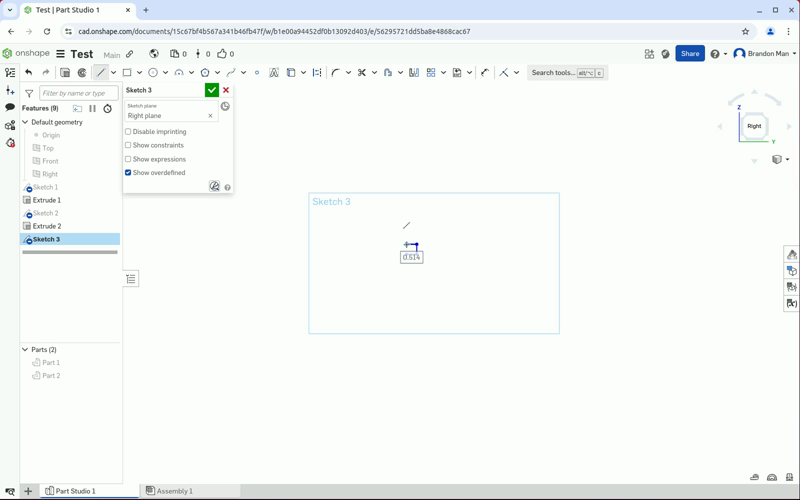
scroll(-6)
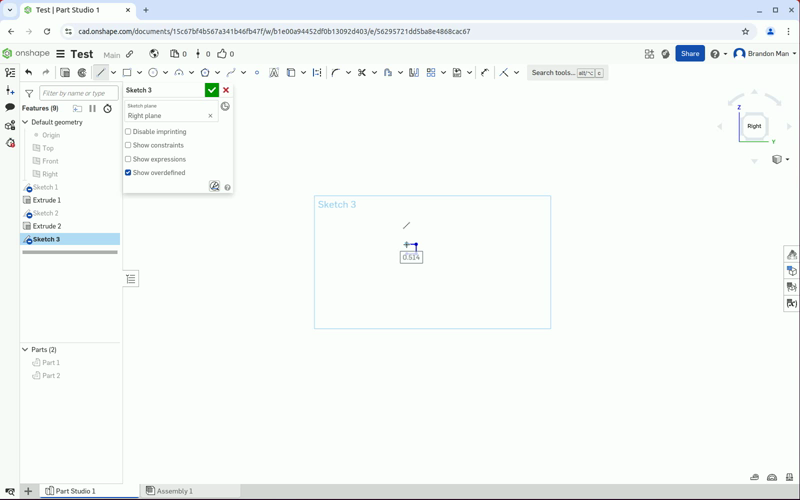
scroll(-6)
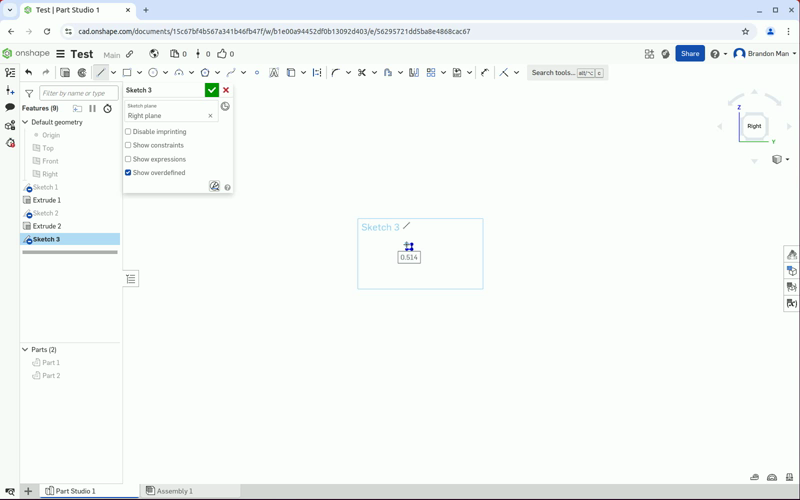
scroll(-6)
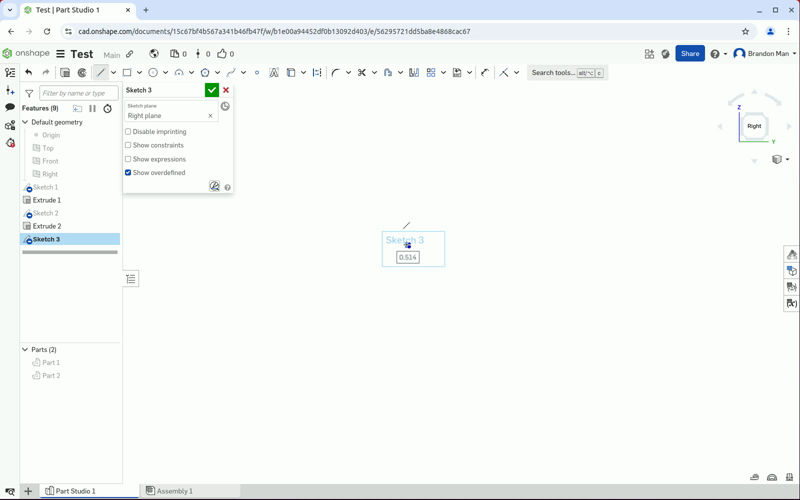
key_up(shift)
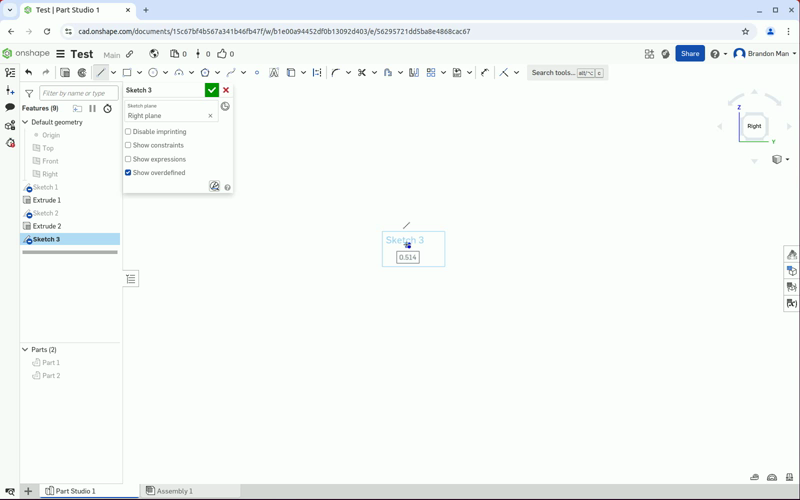
mouse_move(436, 244)
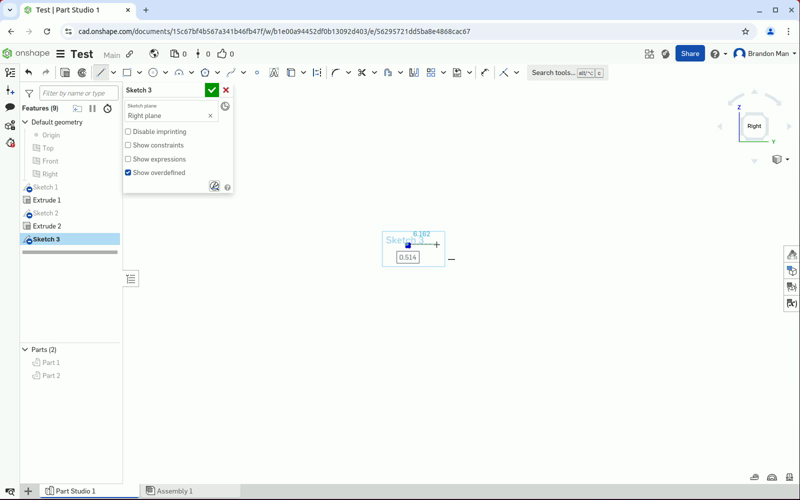
key_down(shift)
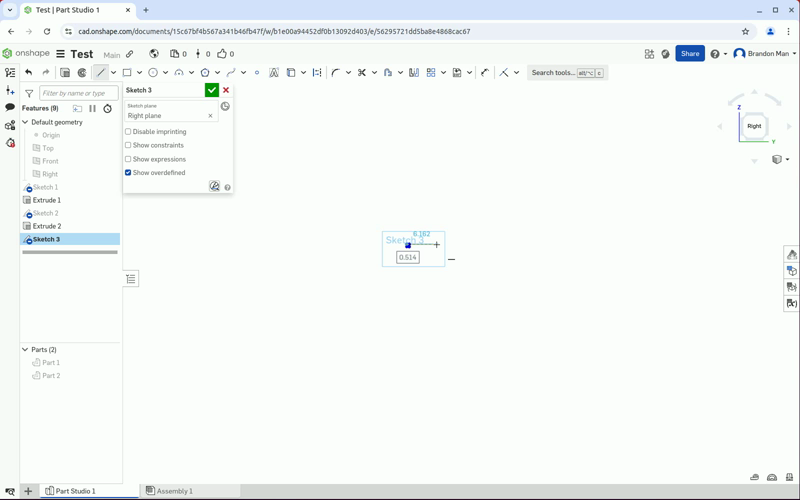
mouse_move(406, 246)
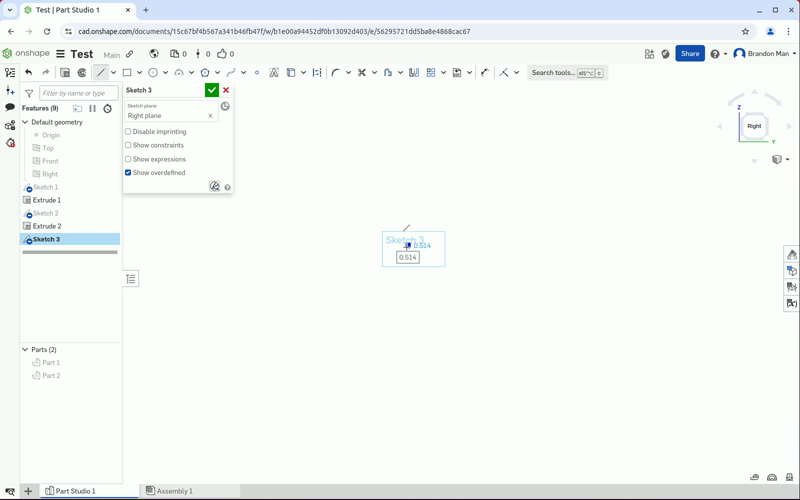
scroll(6)
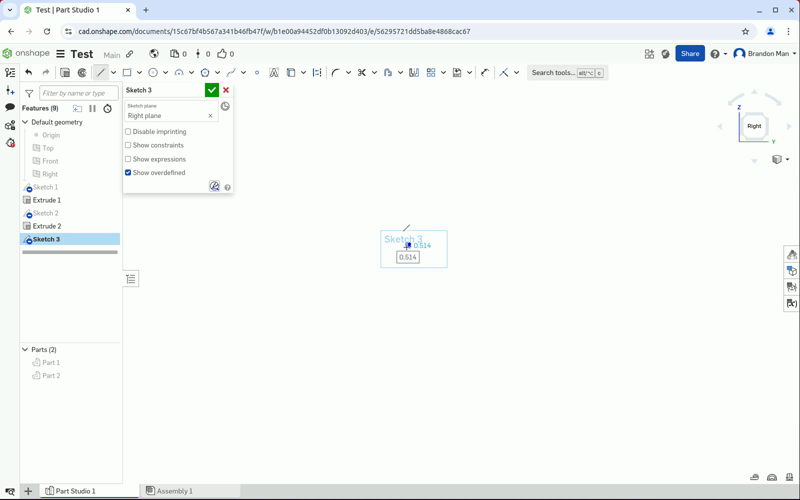
scroll(6)
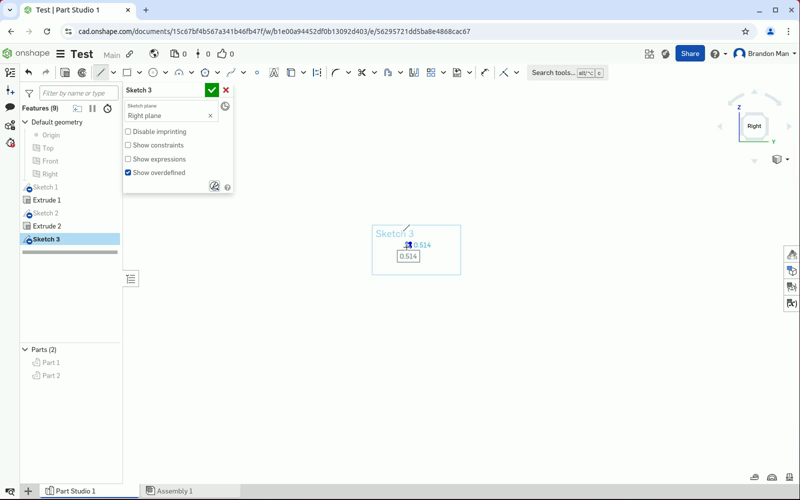
scroll(6)
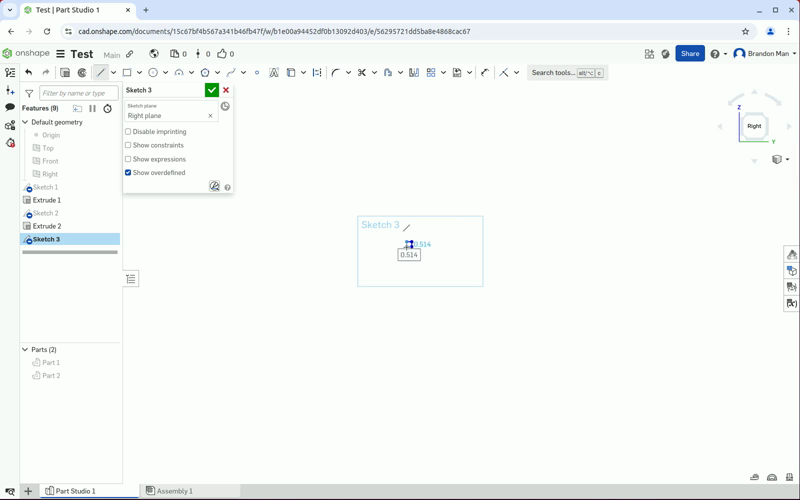
scroll(6)
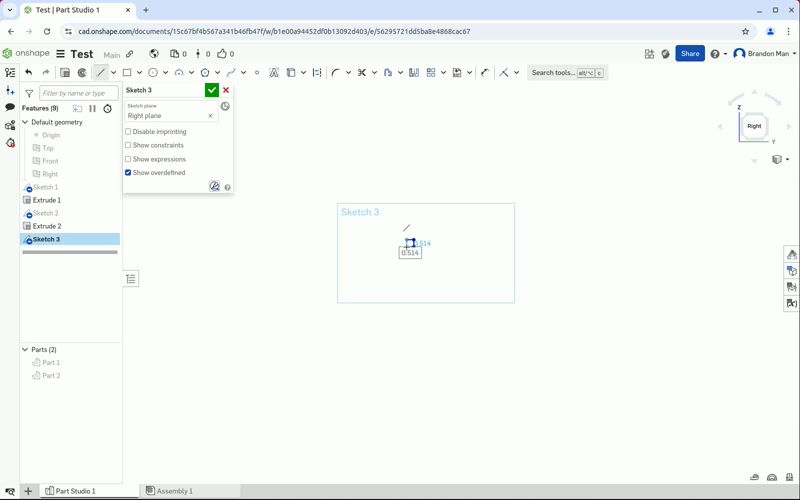
scroll(6)
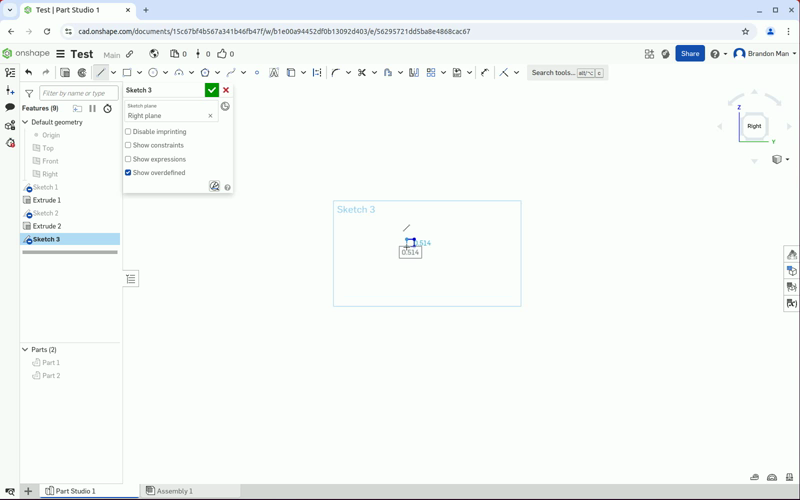
scroll(6)
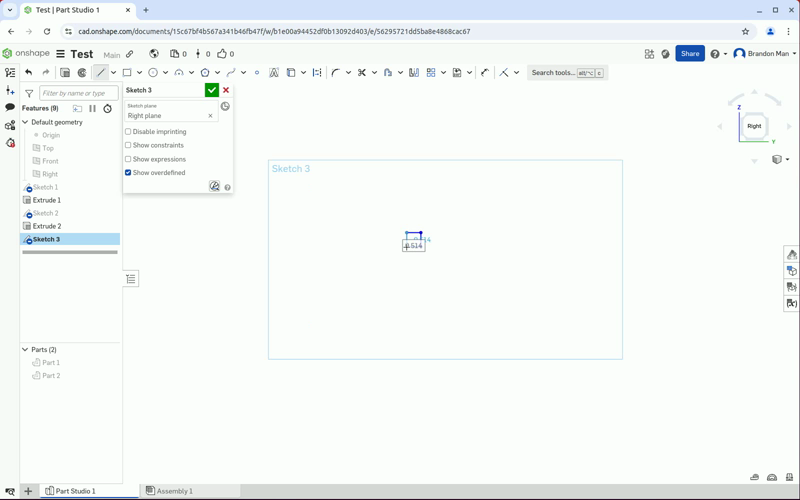
scroll(6)
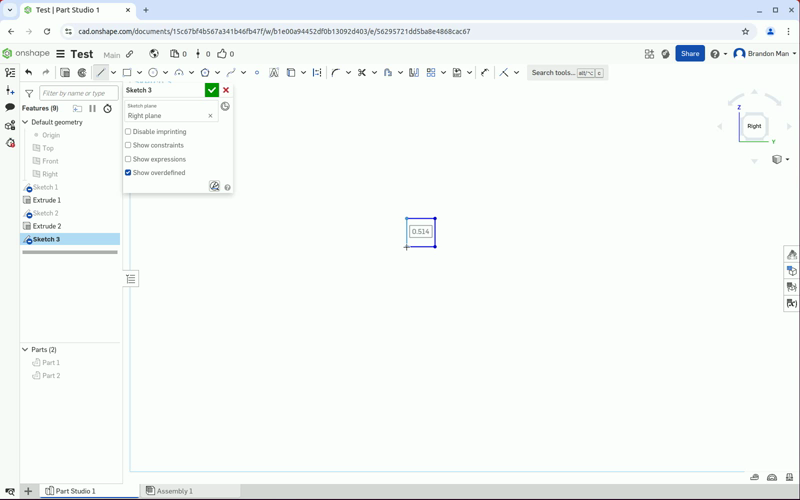
key_up(shift)
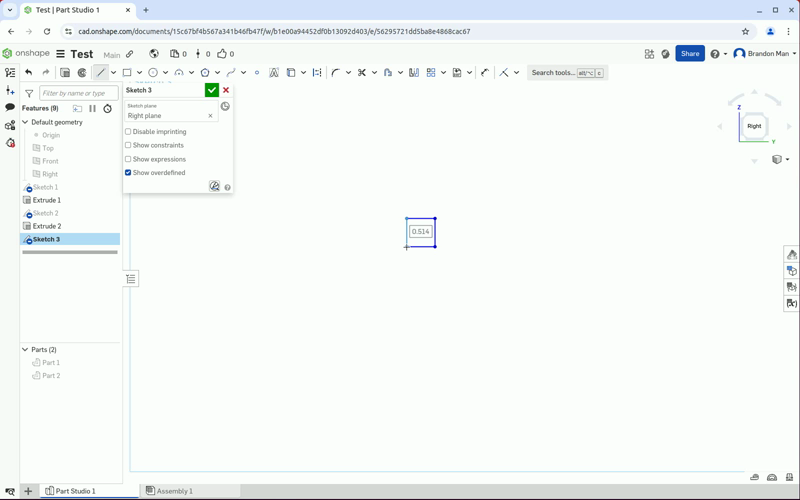
click(406, 246)
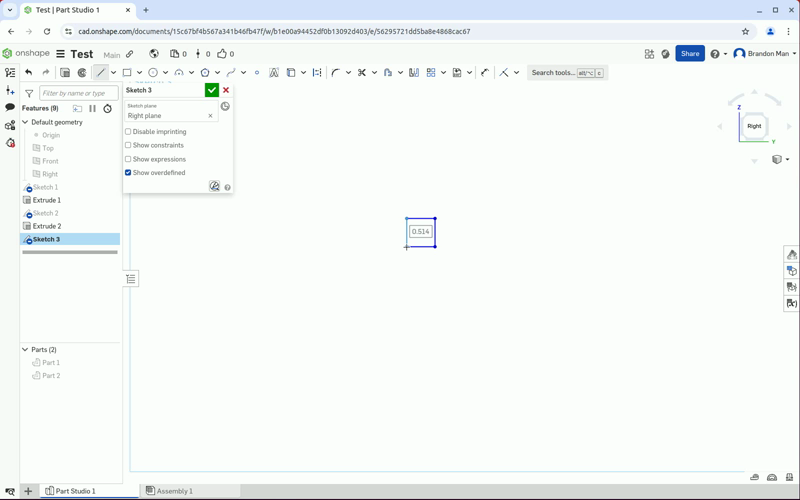
scroll(-6)
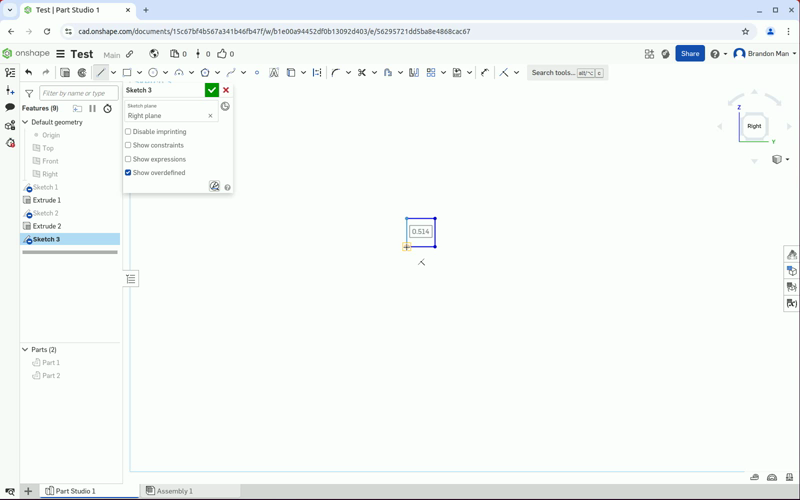
scroll(-6)
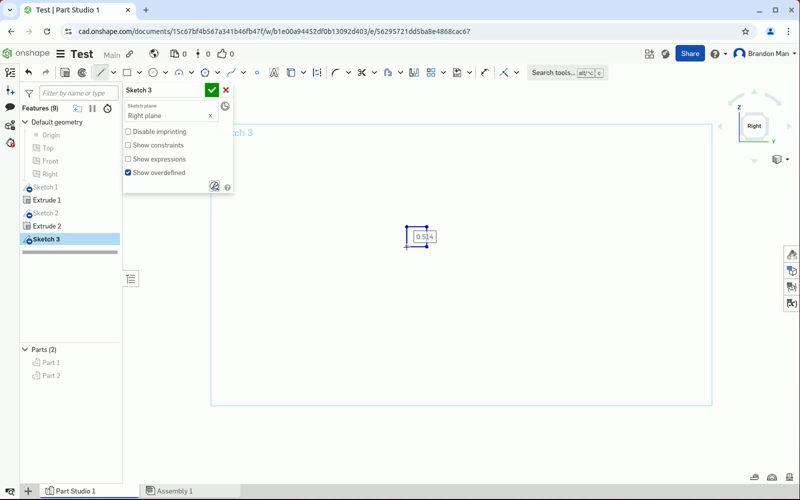
scroll(-6)
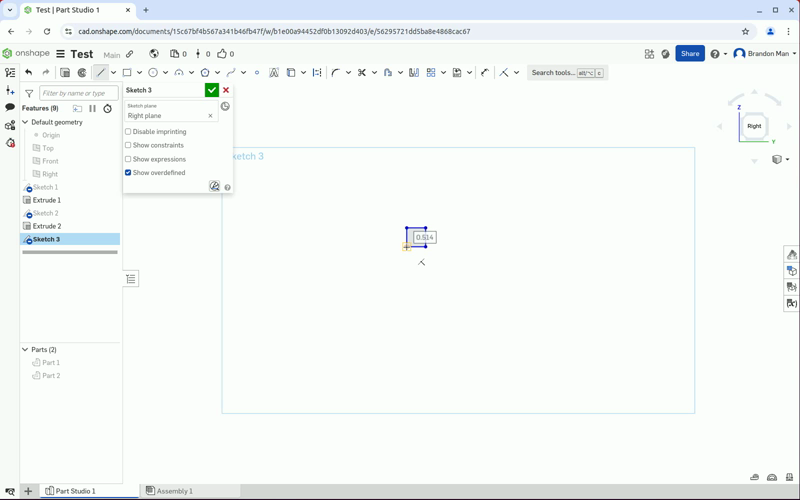
scroll(-6)
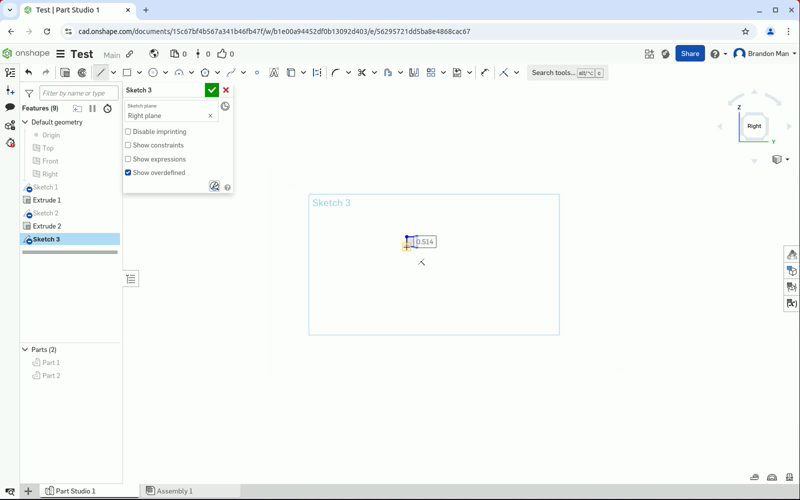
scroll(-6)
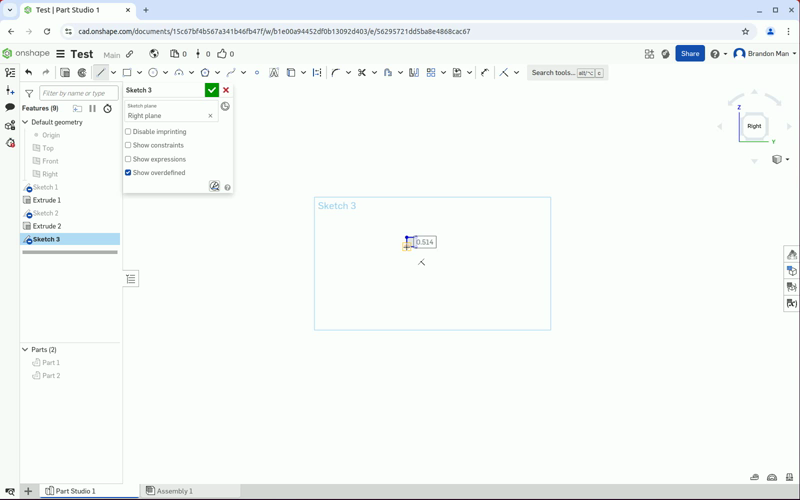
scroll(-6)
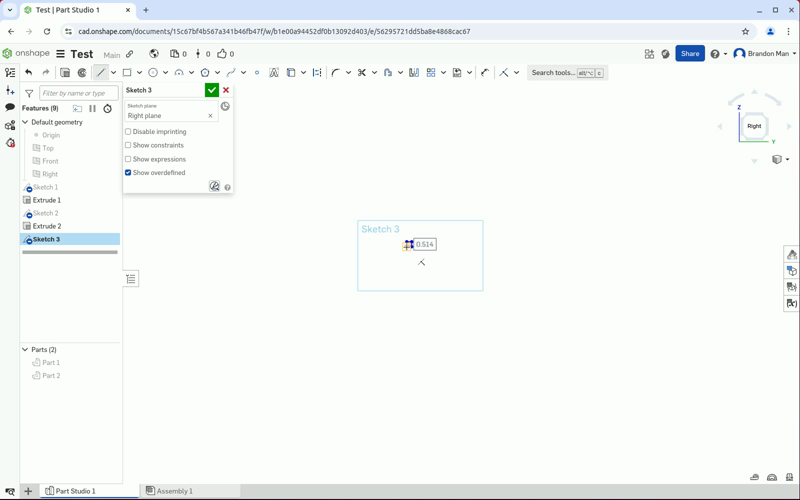
scroll(-6)
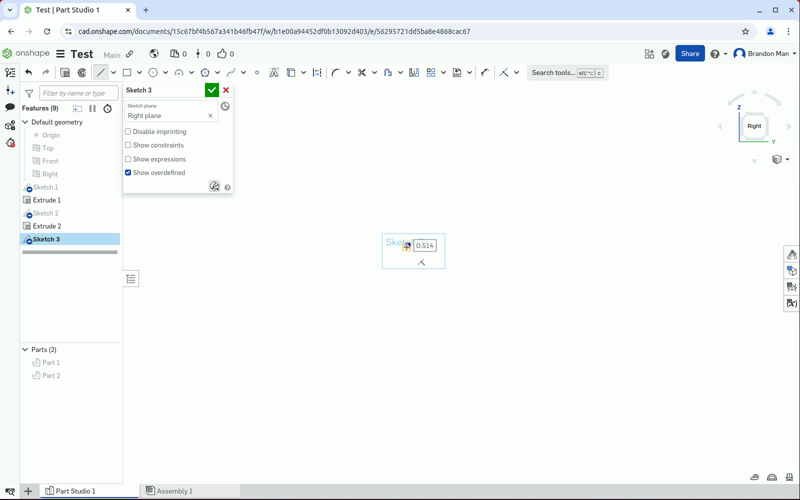
key(esc)
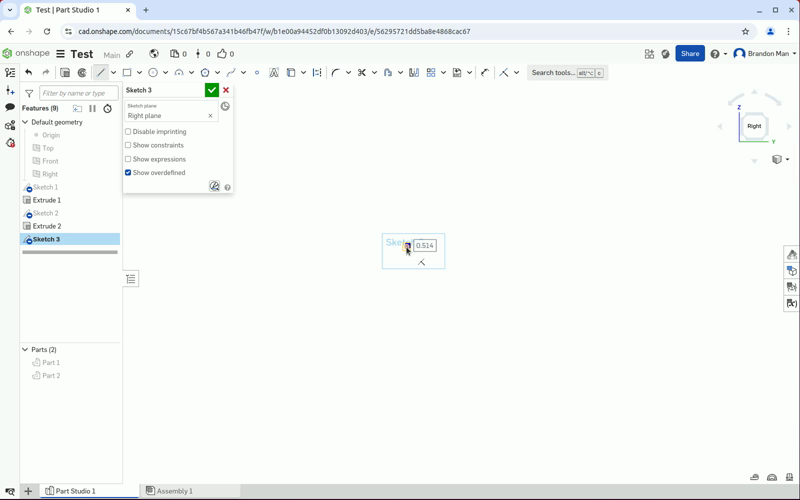
mouse_move(407, 245)
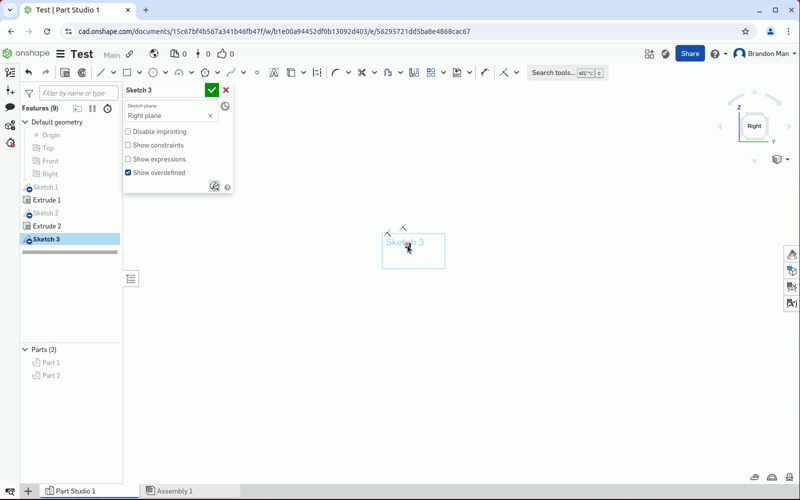
scroll(6)
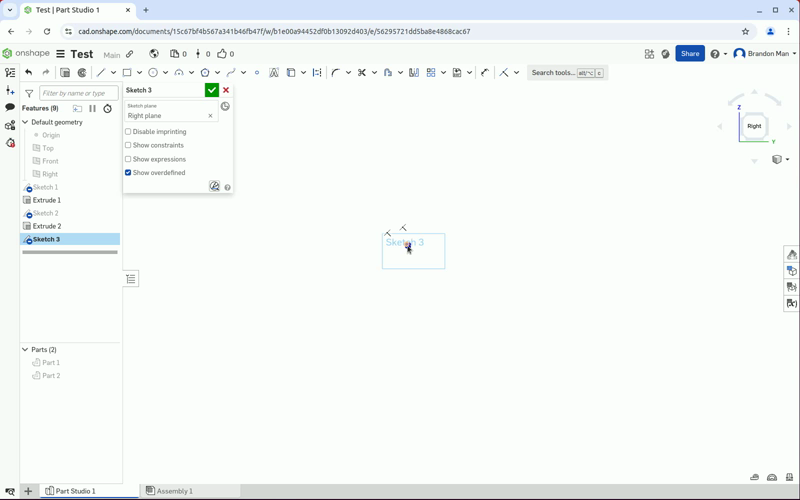
scroll(6)
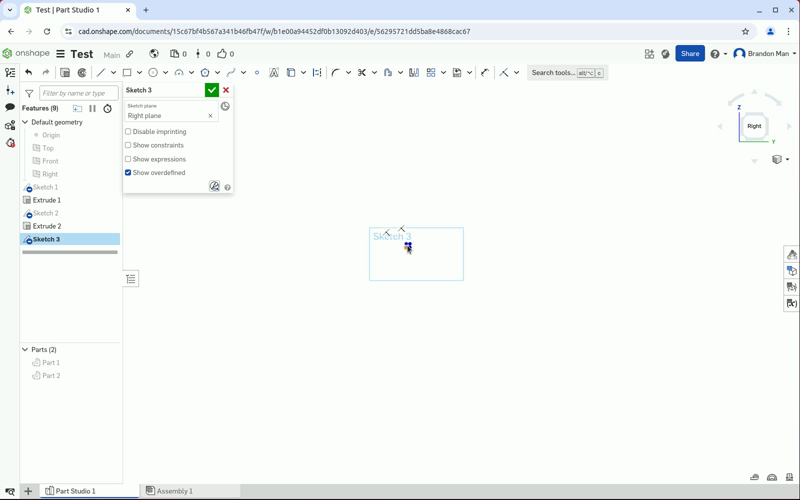
scroll(6)
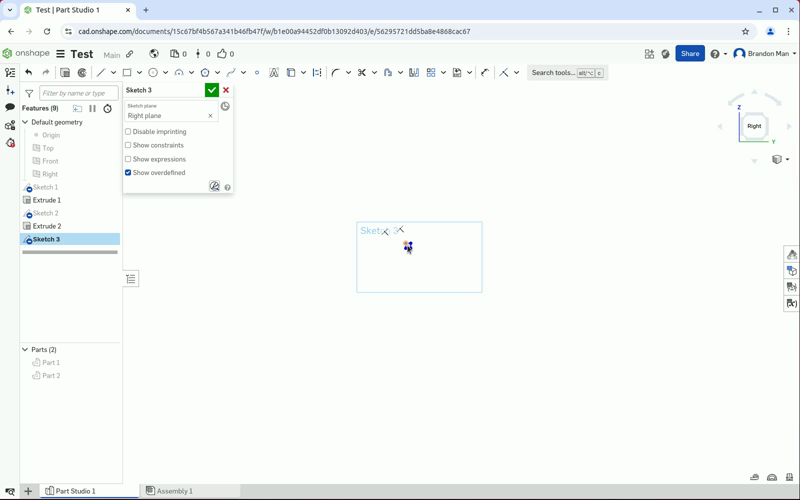
scroll(6)
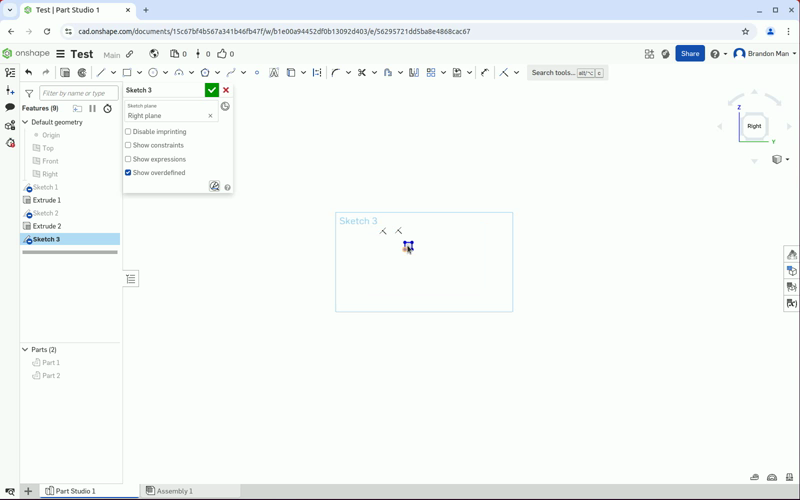
scroll(6)
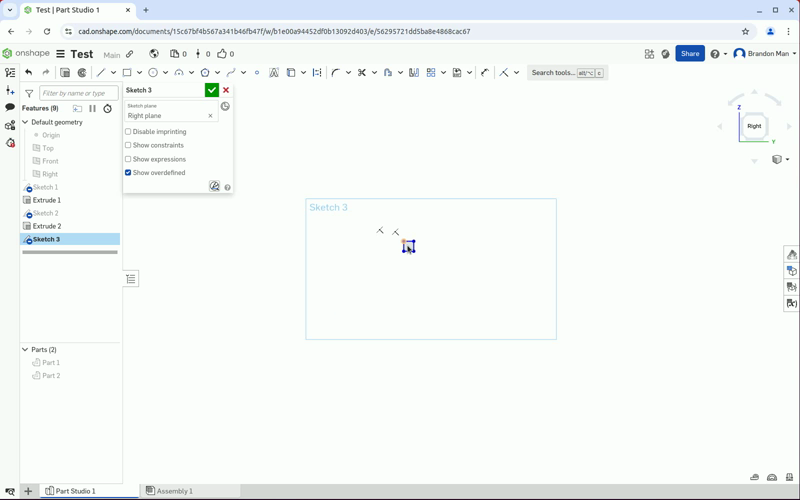
scroll(6)
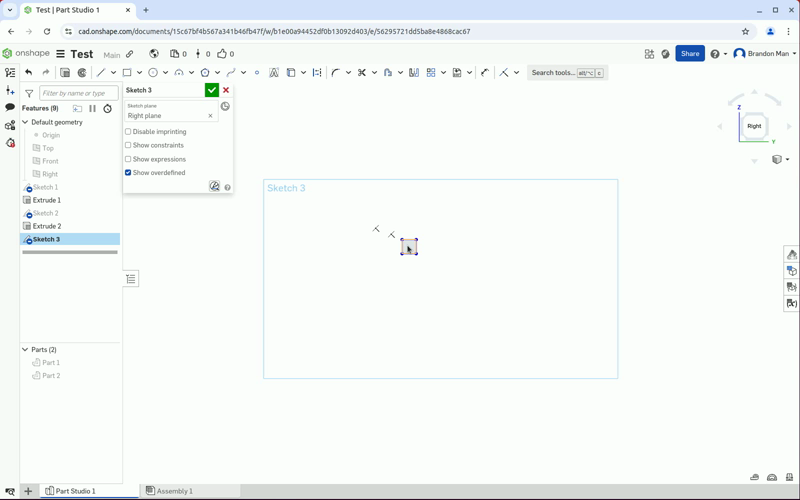
scroll(6)
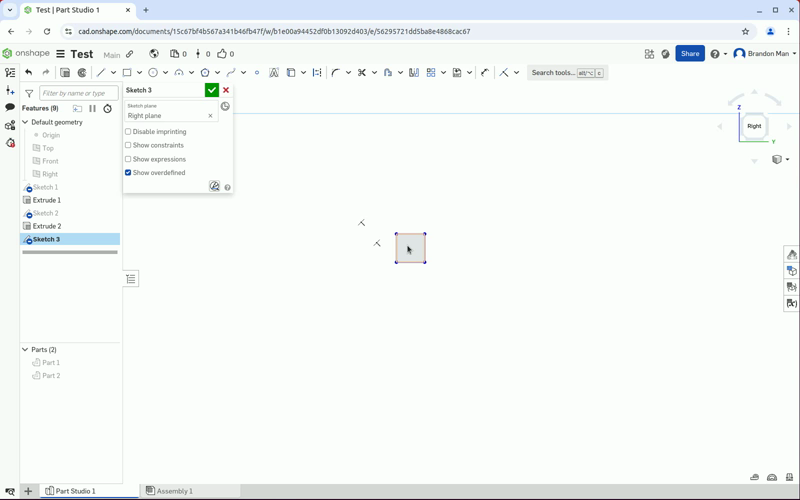
click(407, 245)
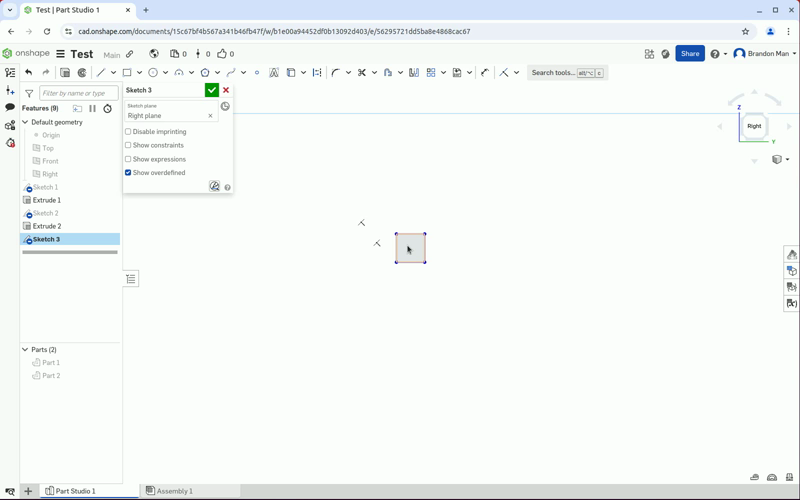
scroll(-6)
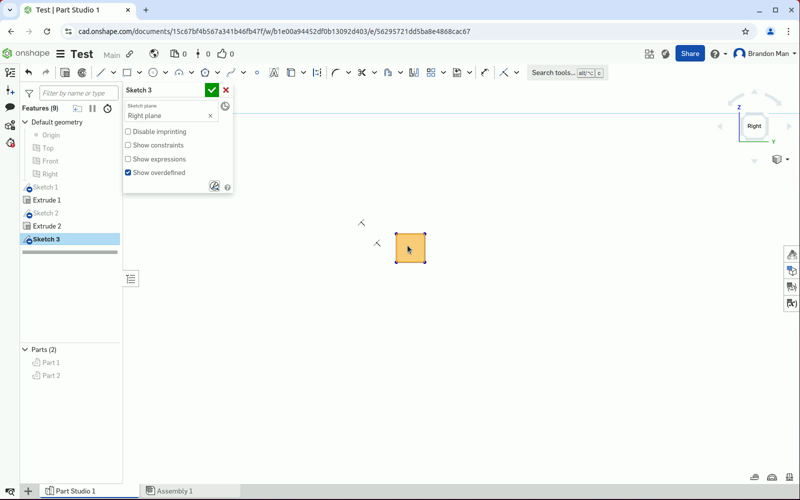
scroll(-6)
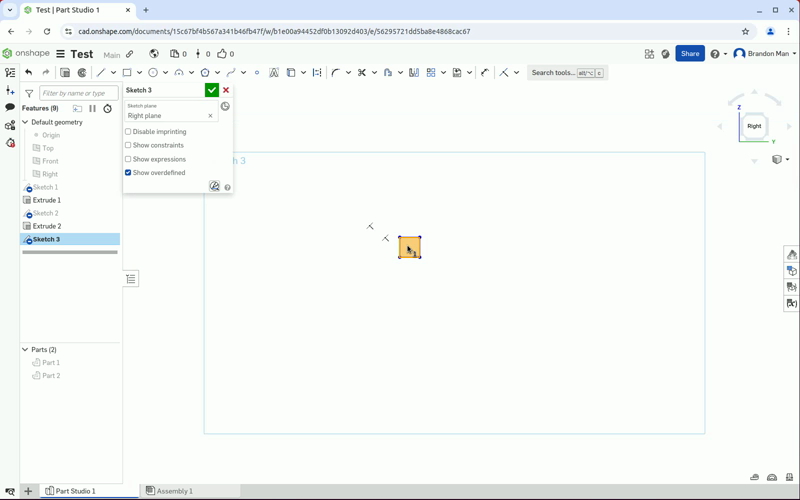
scroll(-6)
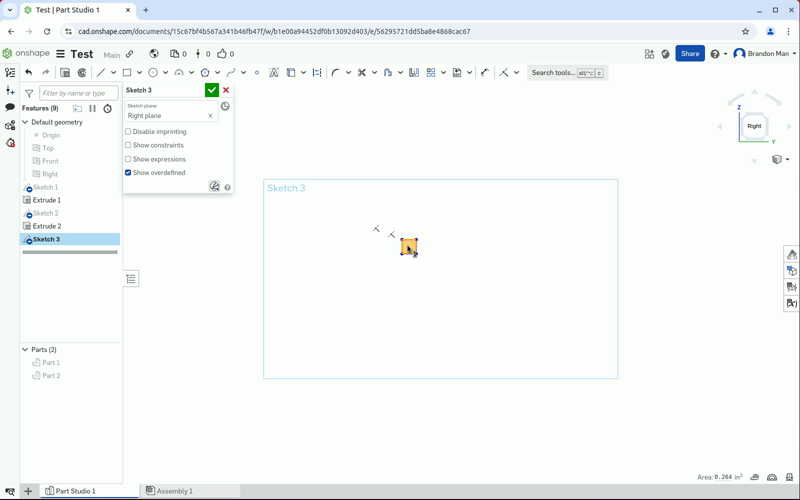
scroll(-6)
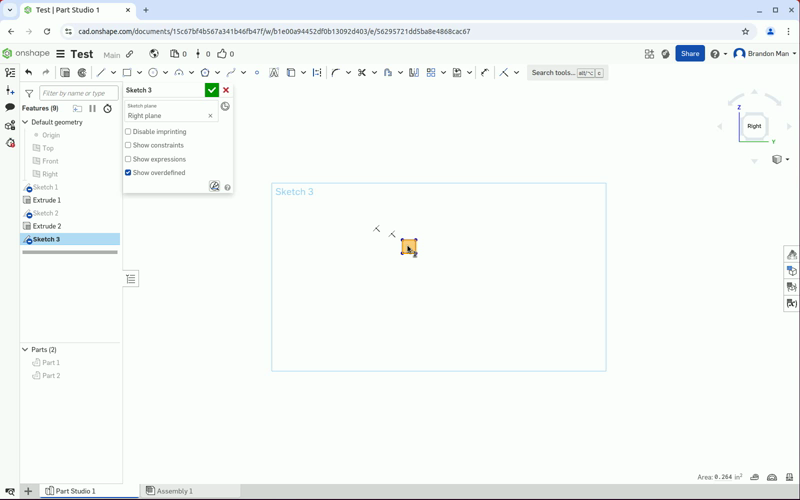
scroll(-6)
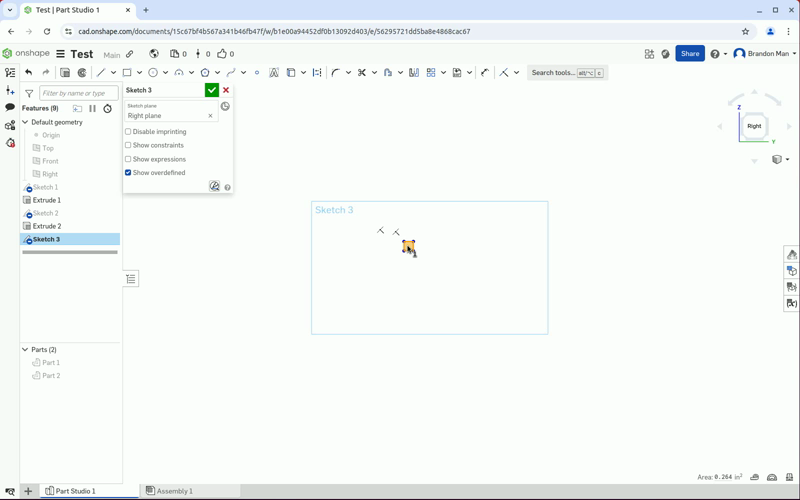
scroll(-6)
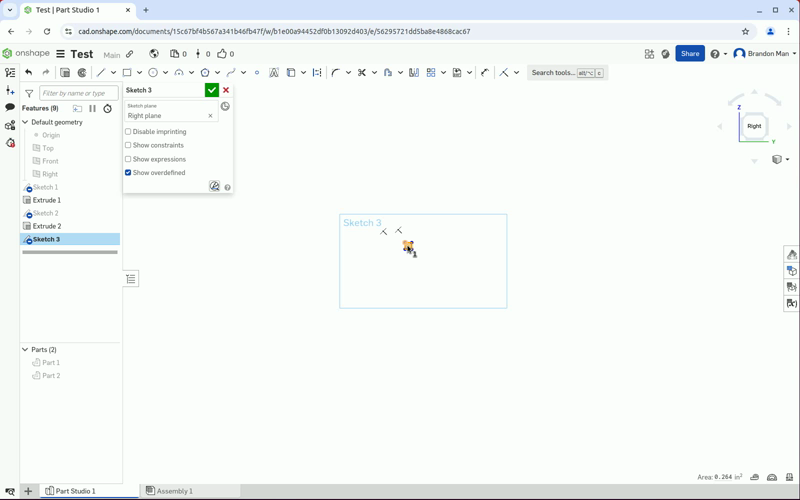
scroll(-6)
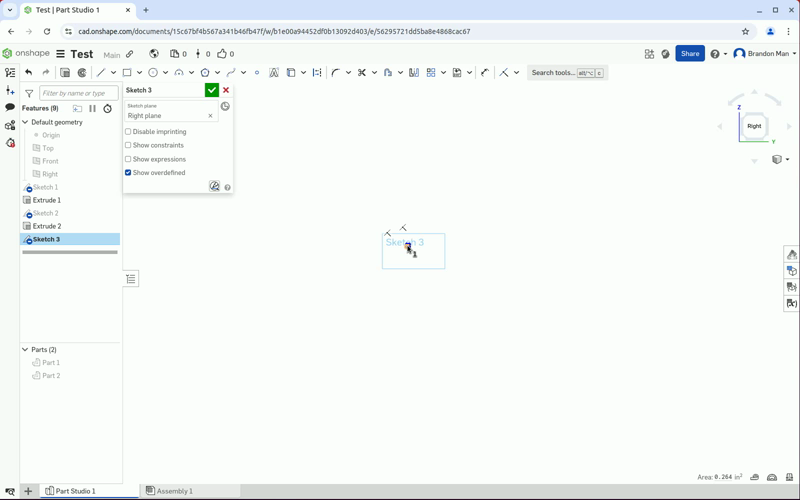
mouse_move(73, 352)
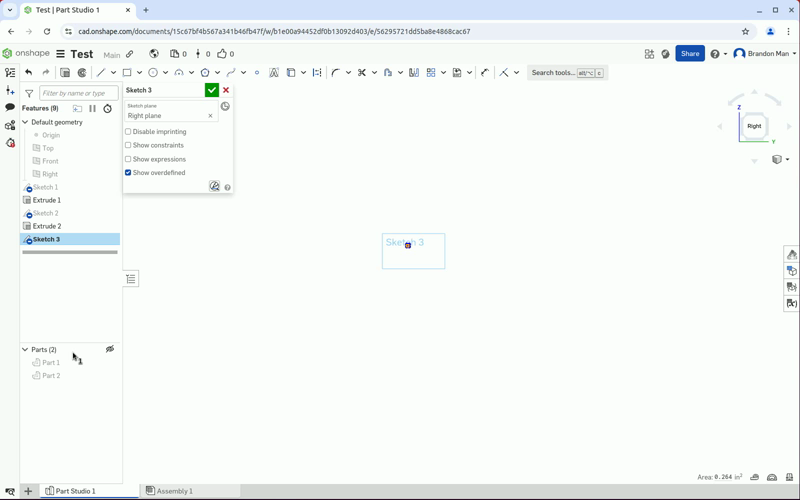
key(shift+y)
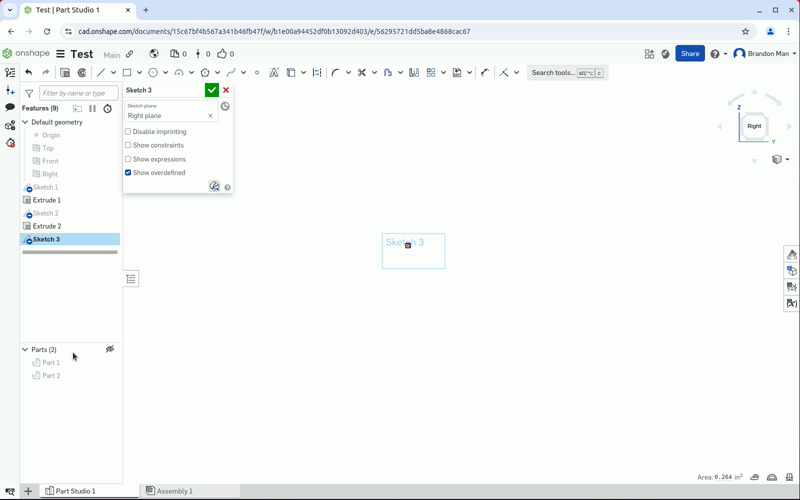
key(shift+e)
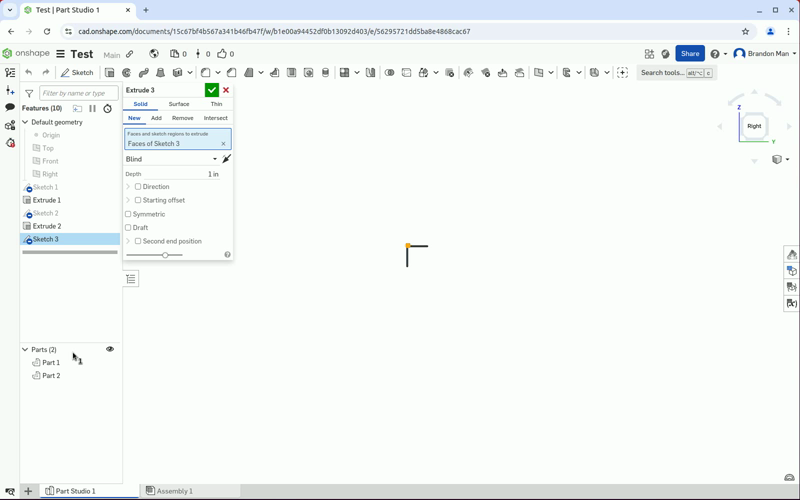
mouse_move(143, 106)
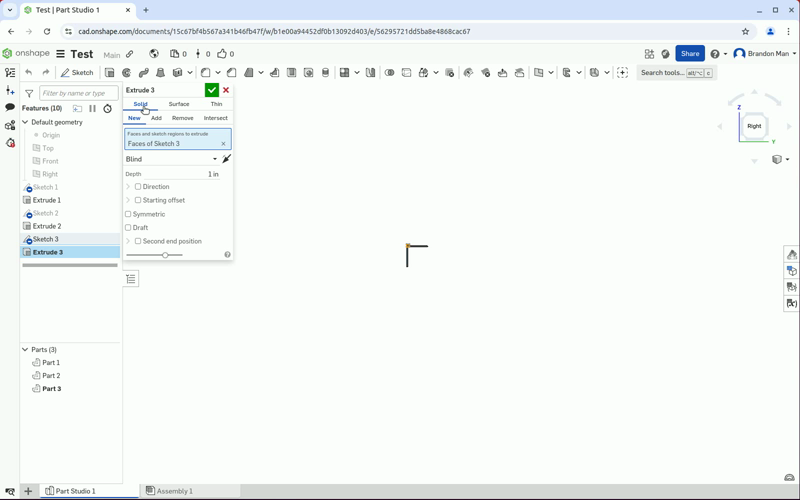
click(143, 106)
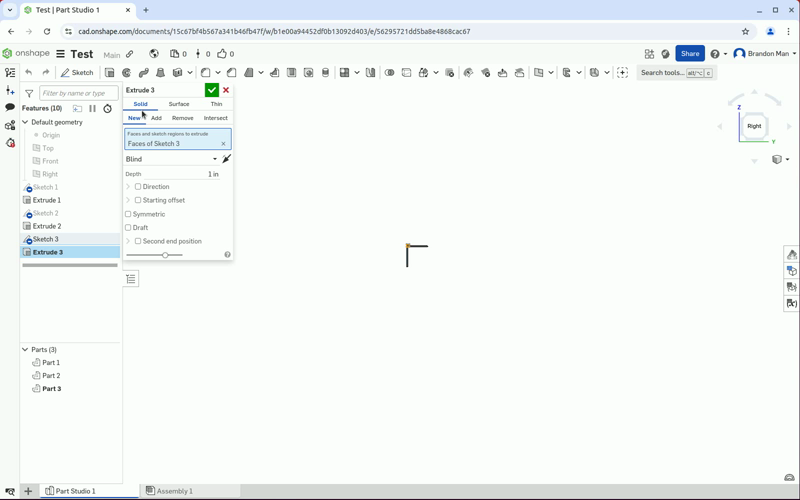
mouse_move(137, 120)
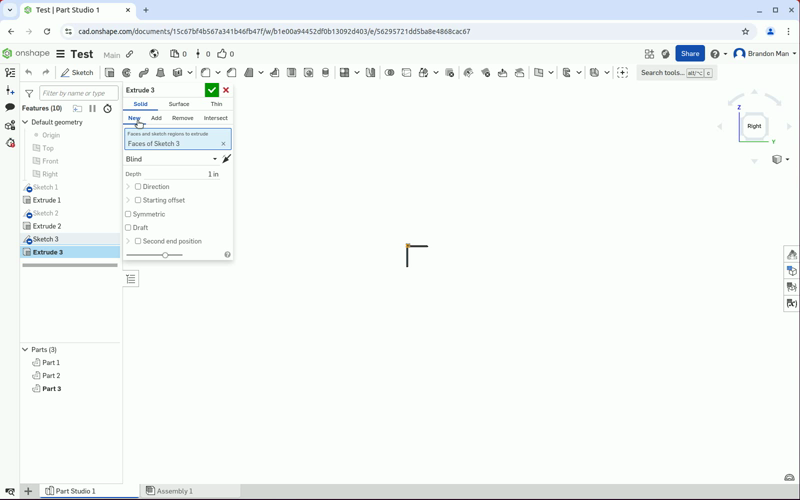
click(137, 120)
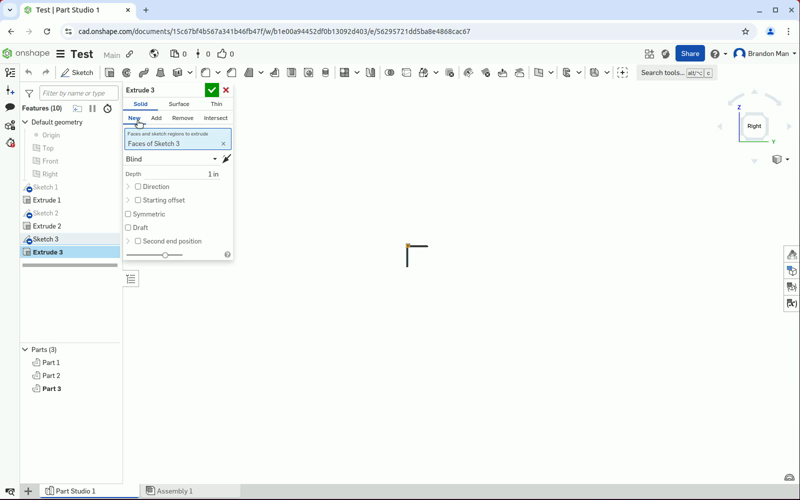
key(tab, 4)
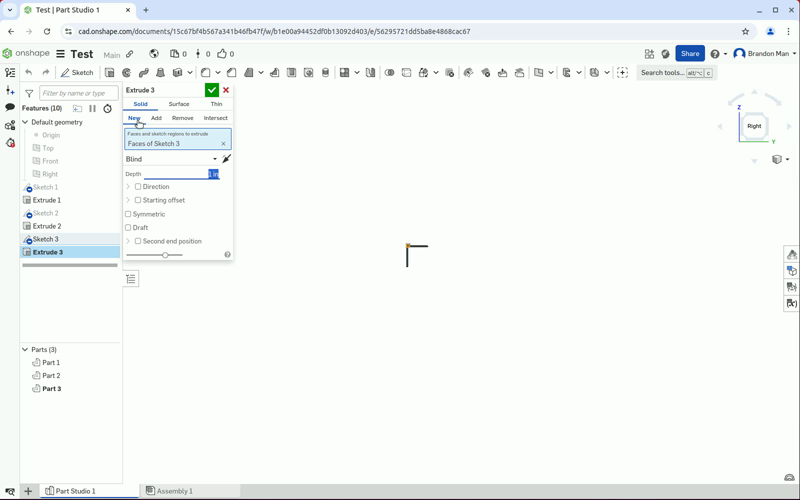
text(23.108)
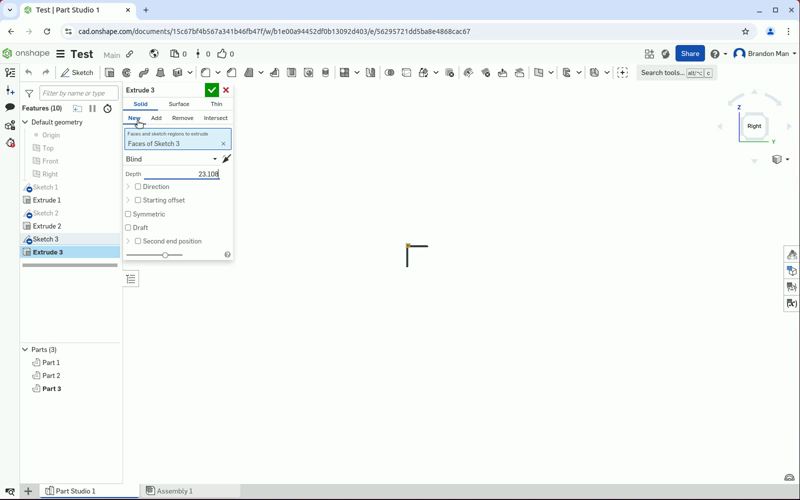
key(enter)
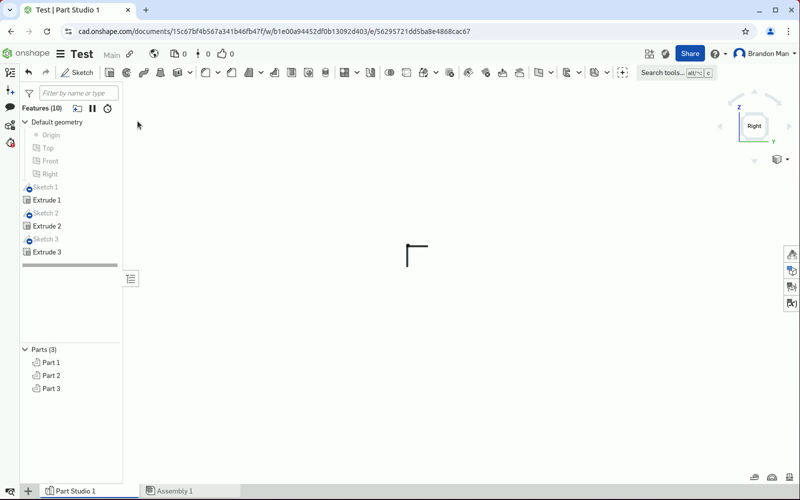
key(shift+h)
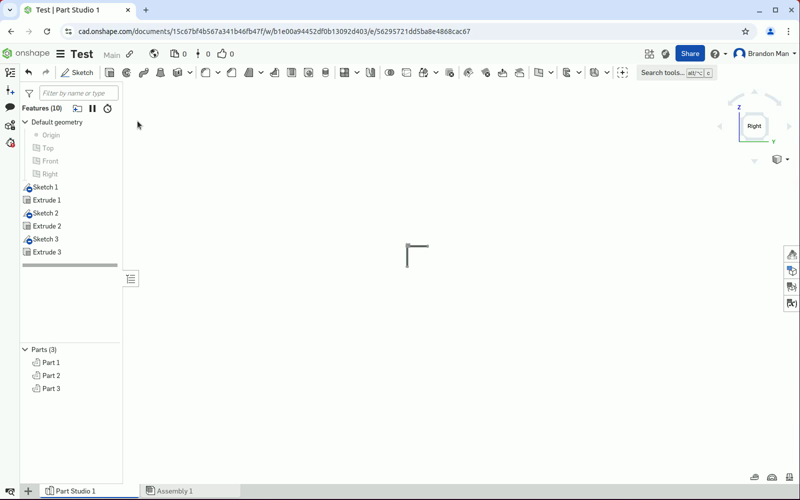
key(shift+h)
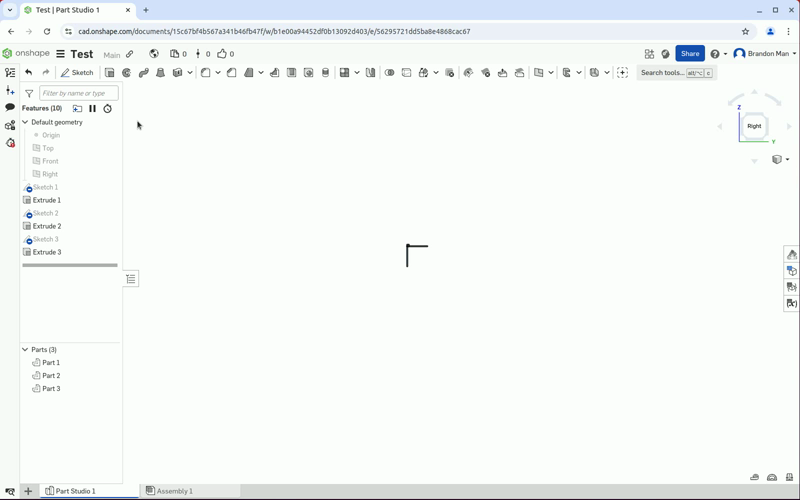
mouse_move(73, 189)
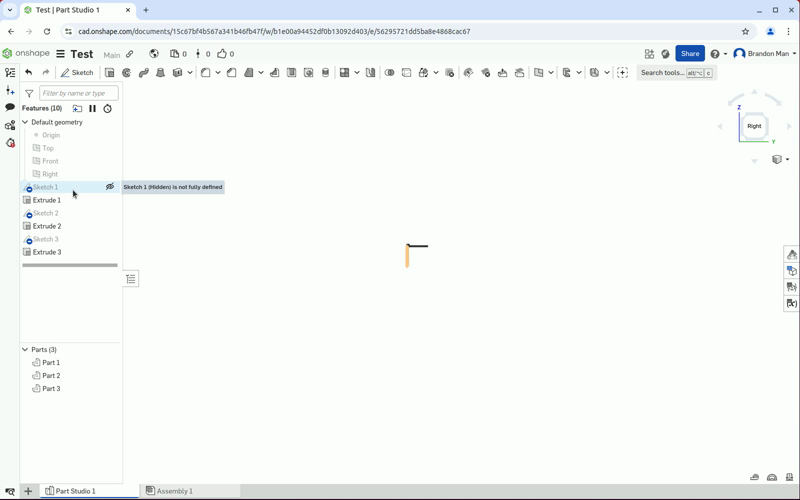
click(73, 189)
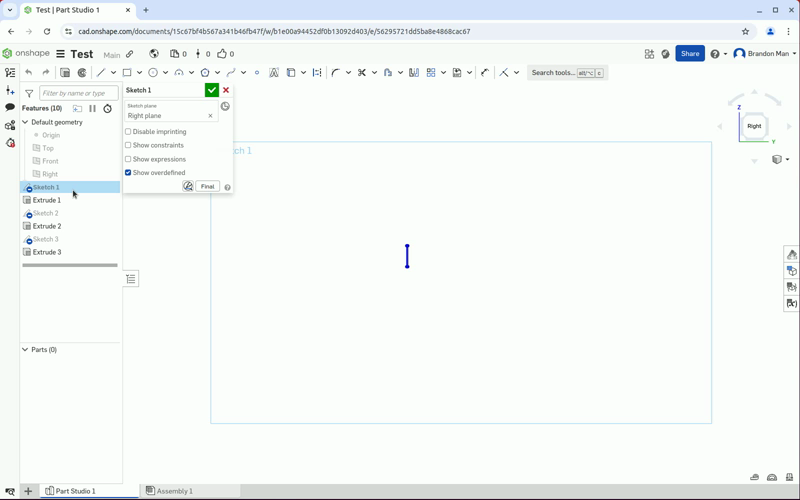
mouse_move(229, 92)
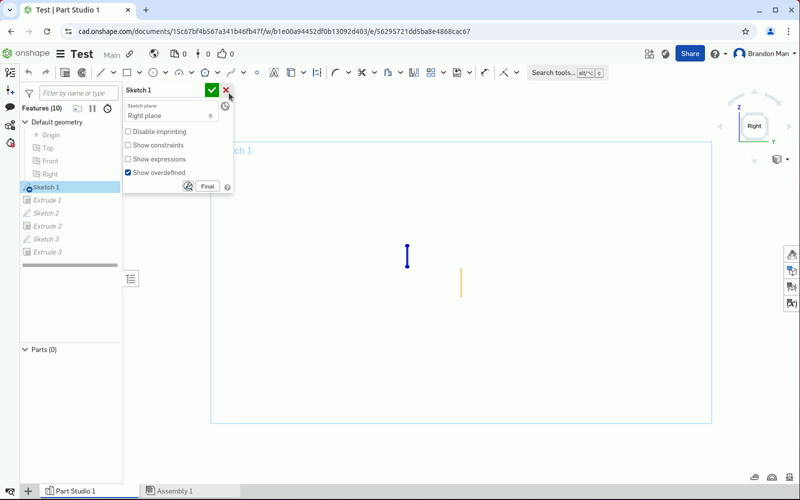
click(229, 92)
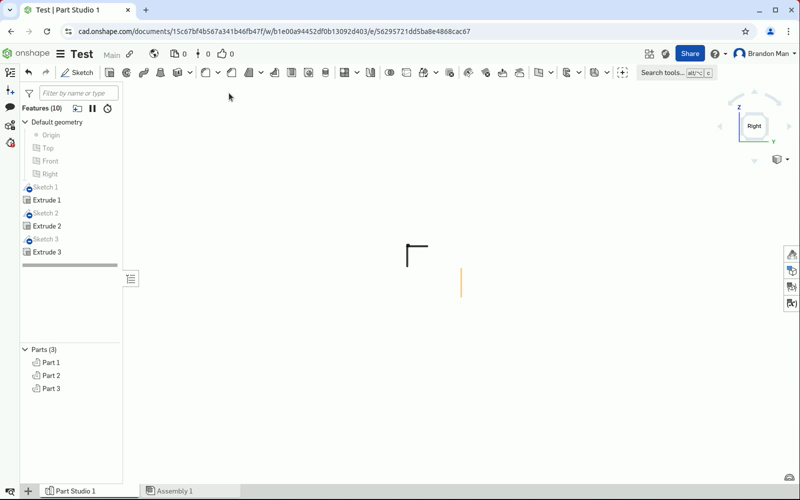
mouse_move(73, 352)
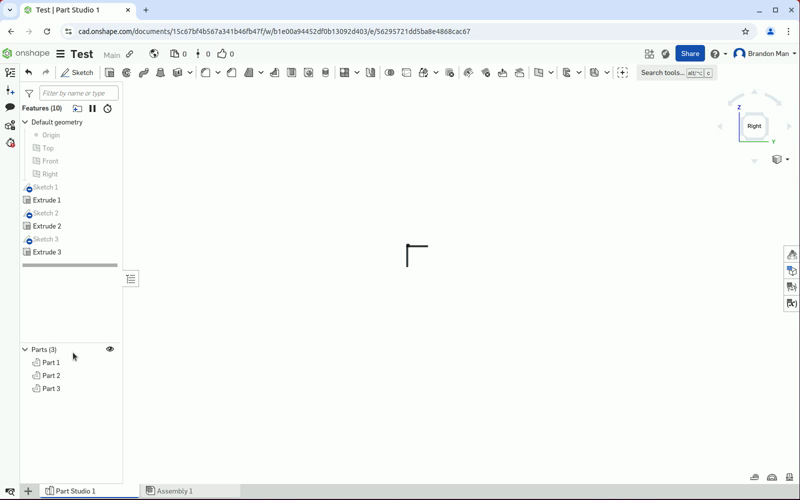
key(y)
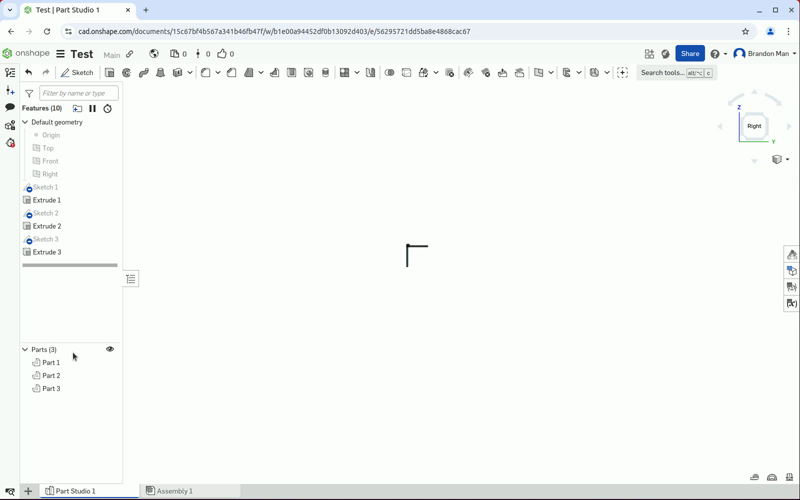
key(shift+p)
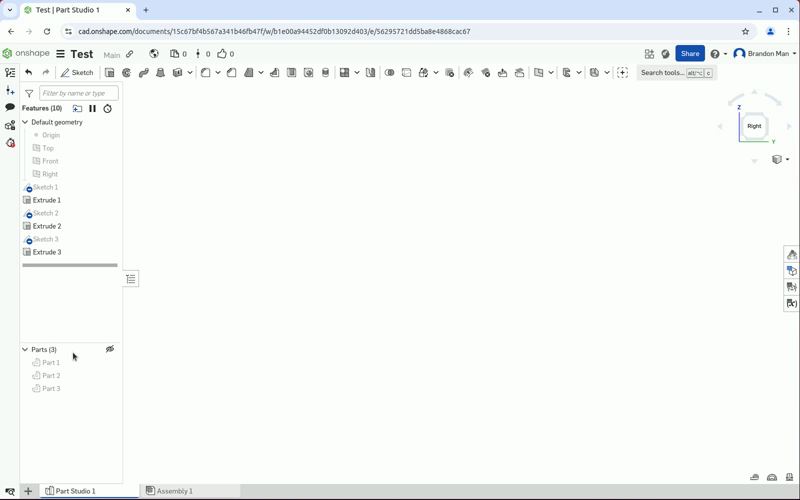
key(space)
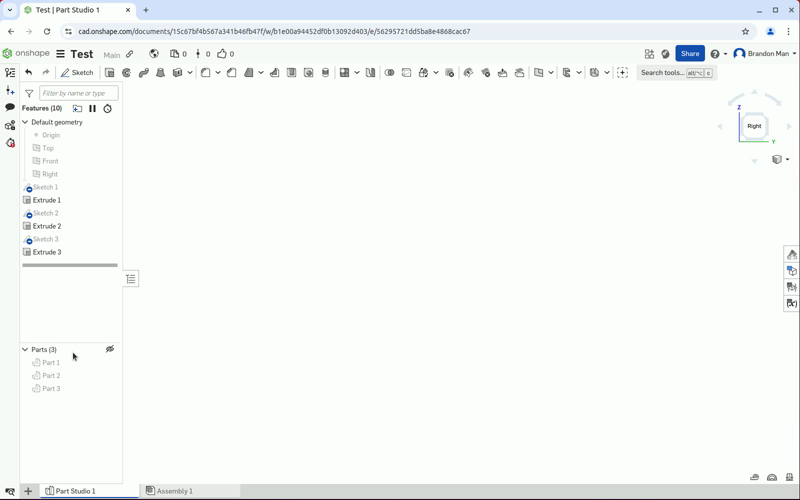
key_down(shift)
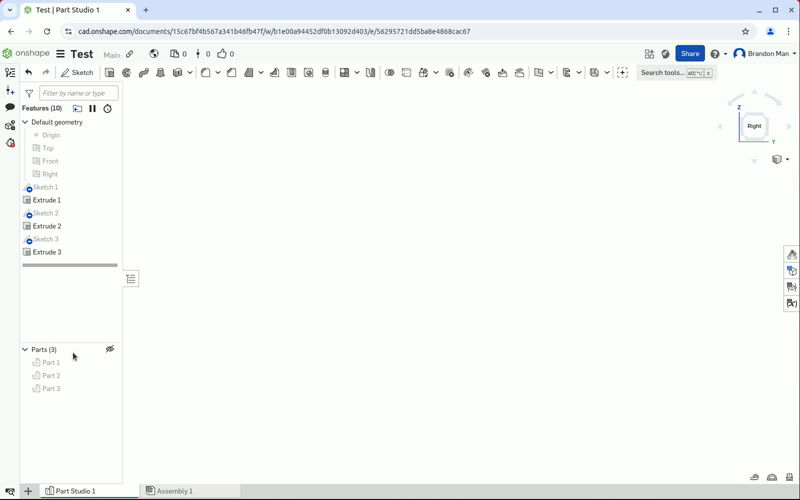
key(right)
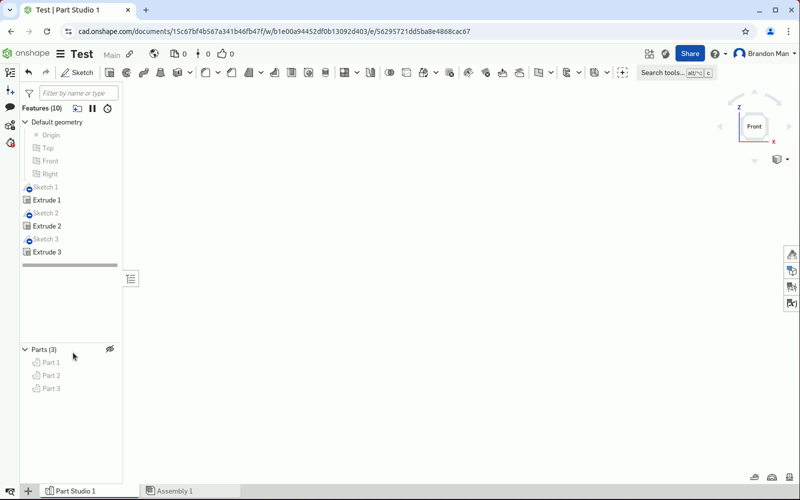
key_up(shift)
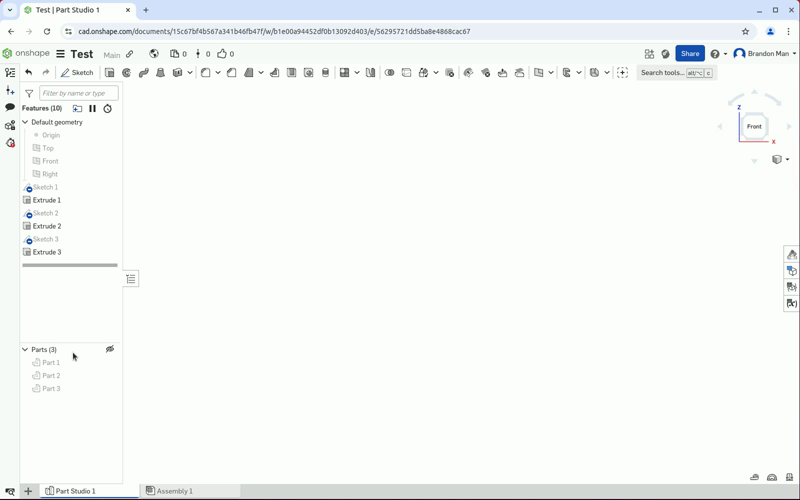
key(space)
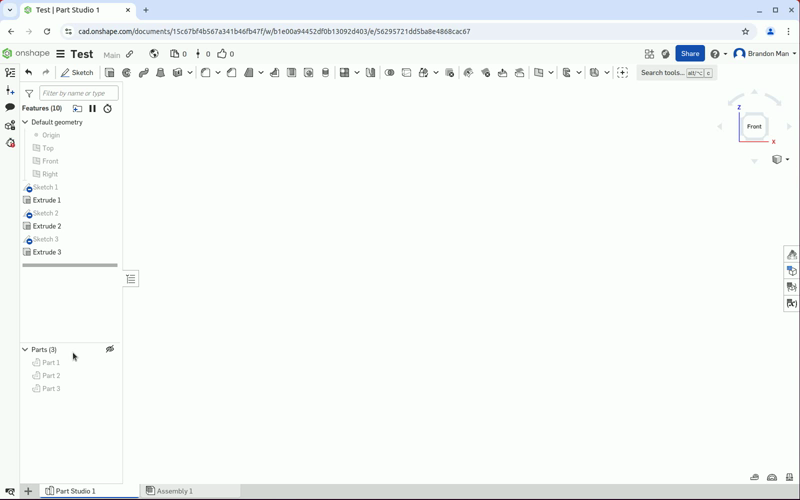
key_down(shift)
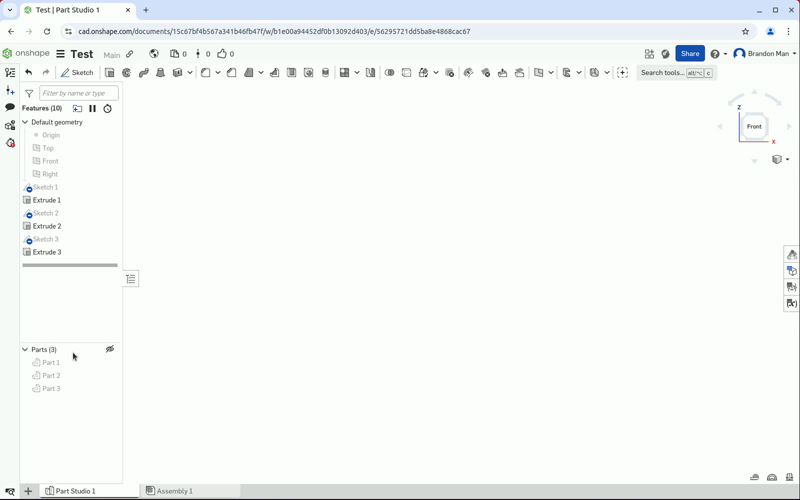
key(down)
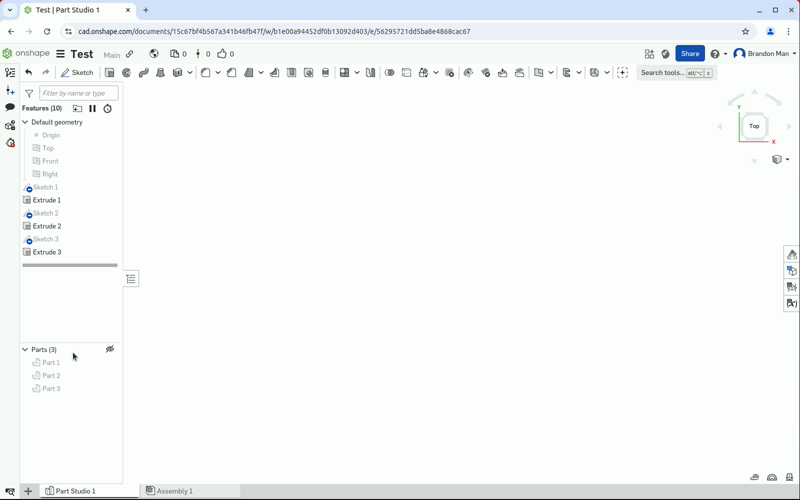
key_up(shift)
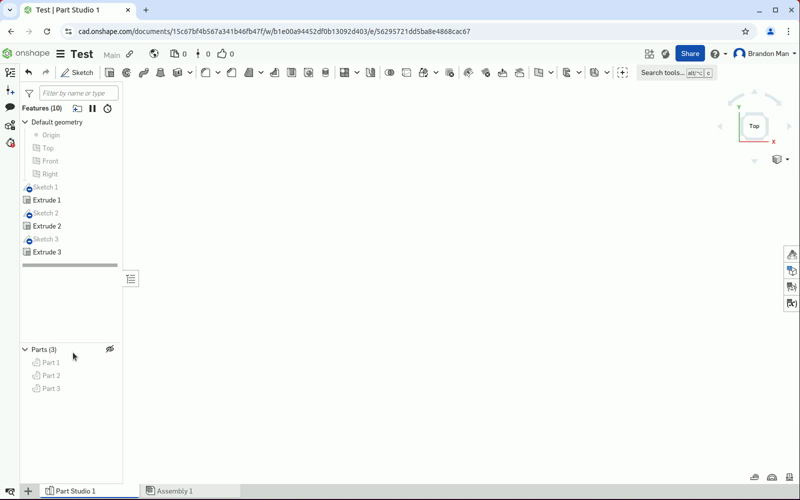
mouse_move(73, 352)
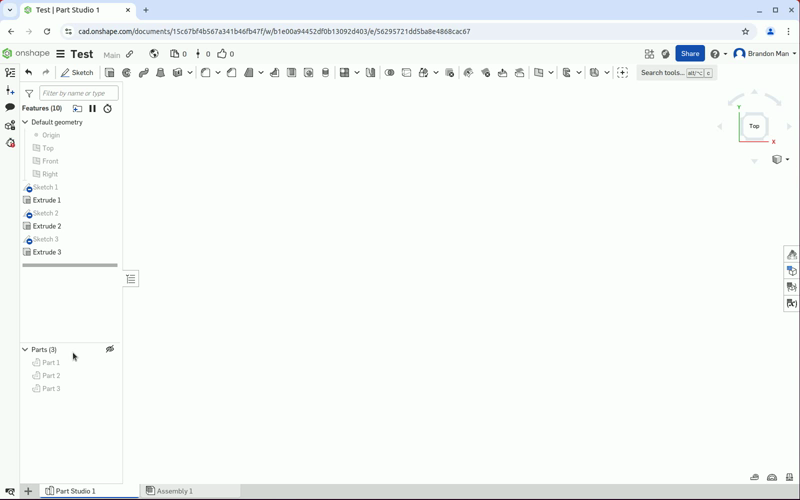
key(shift+y)
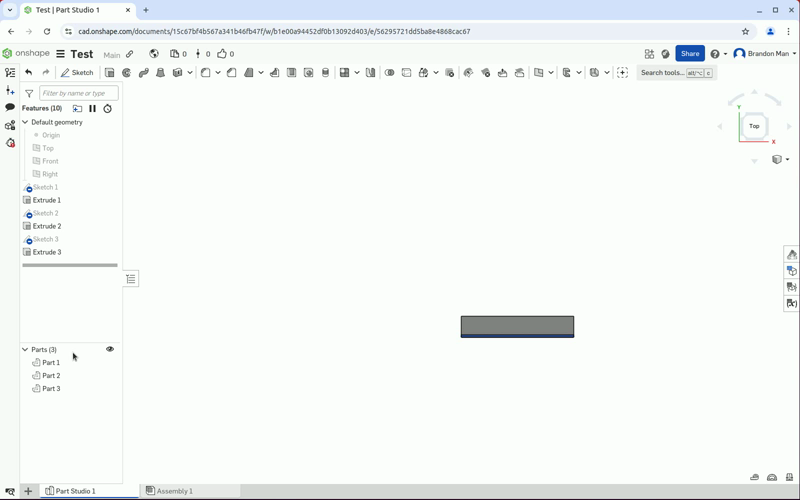
mouse_move(541, 75)
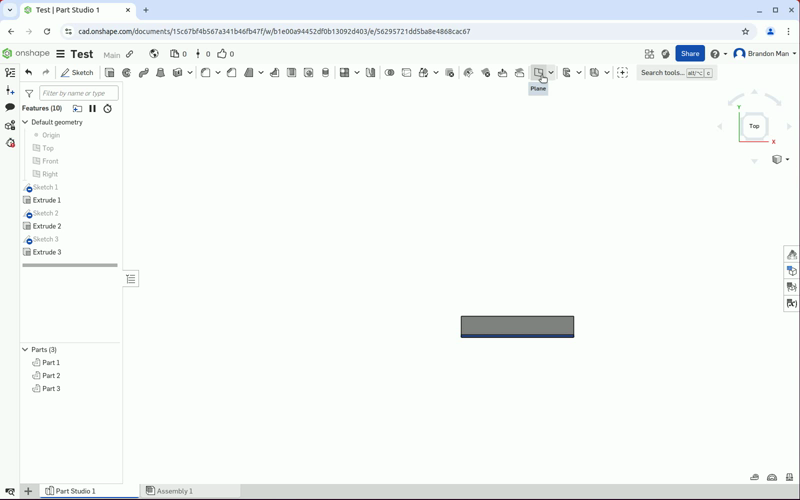
click(541, 75)
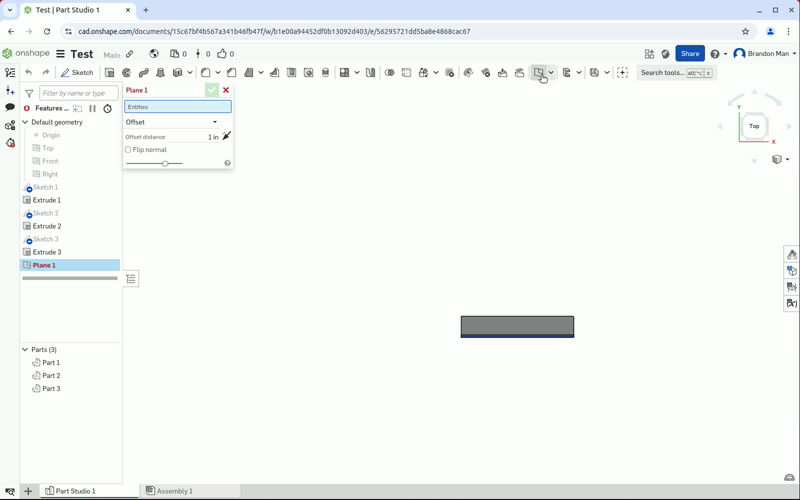
mouse_move(73, 150)
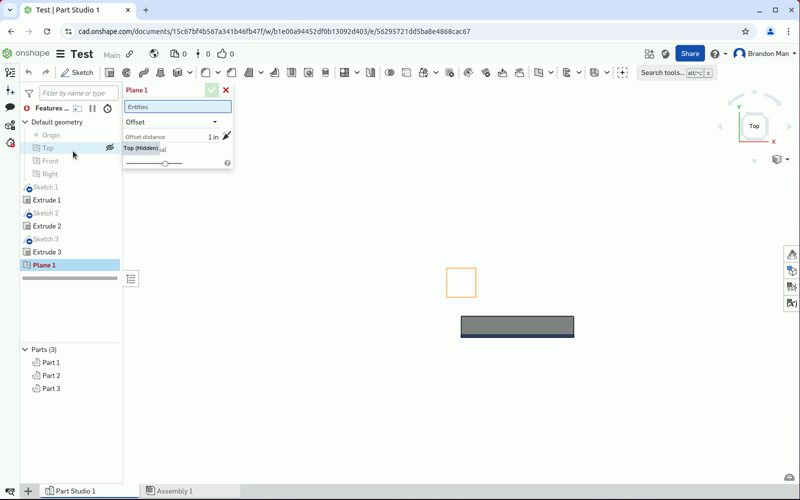
click(73, 150)
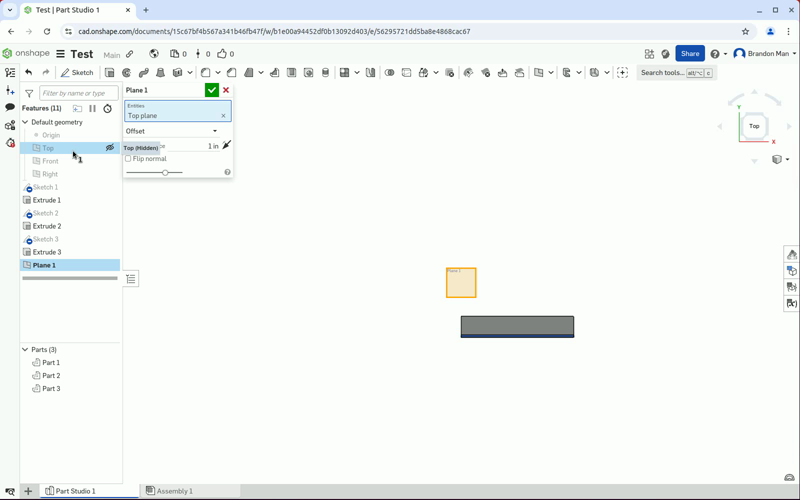
key(tab, 2)
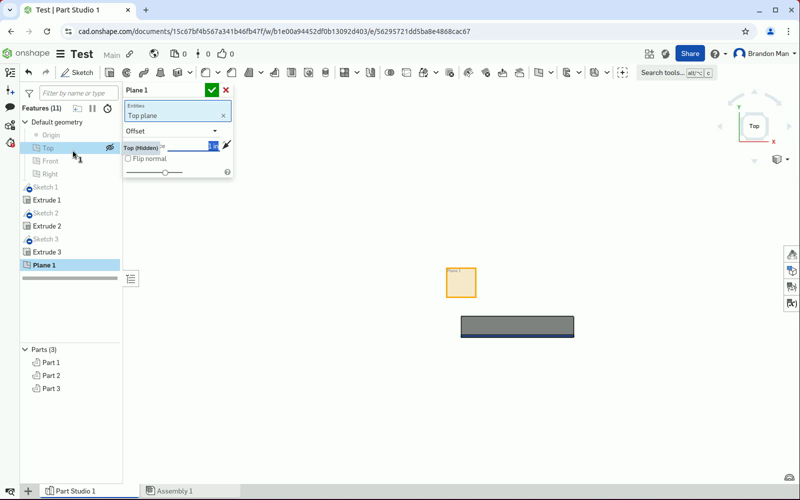
text(7.703)
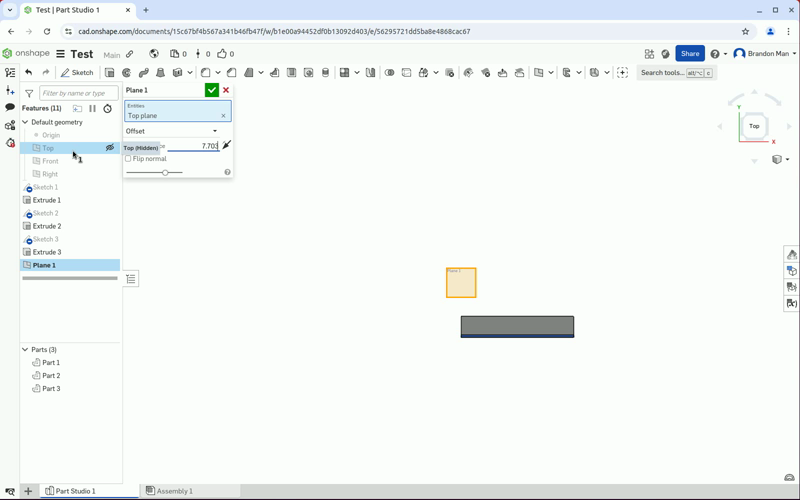
key(enter, 2)
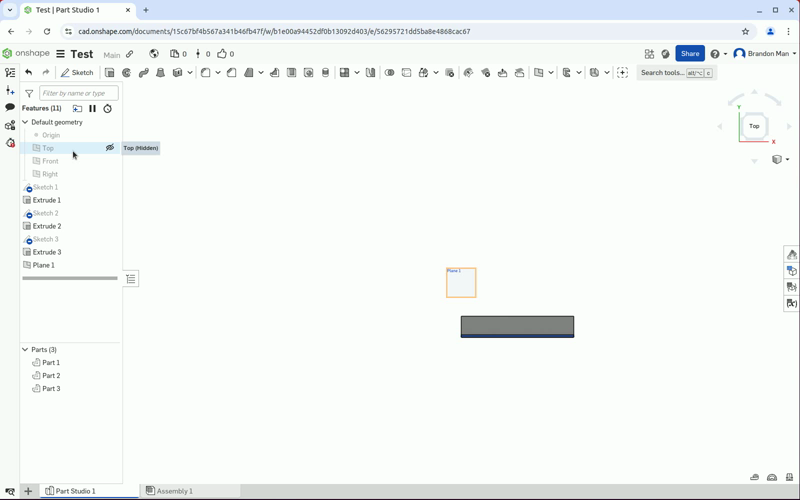
key(shift+s)
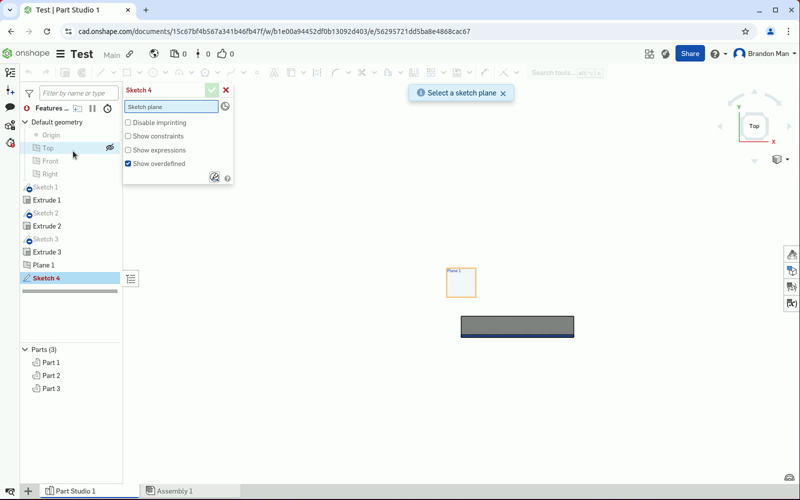
mouse_move(73, 267)
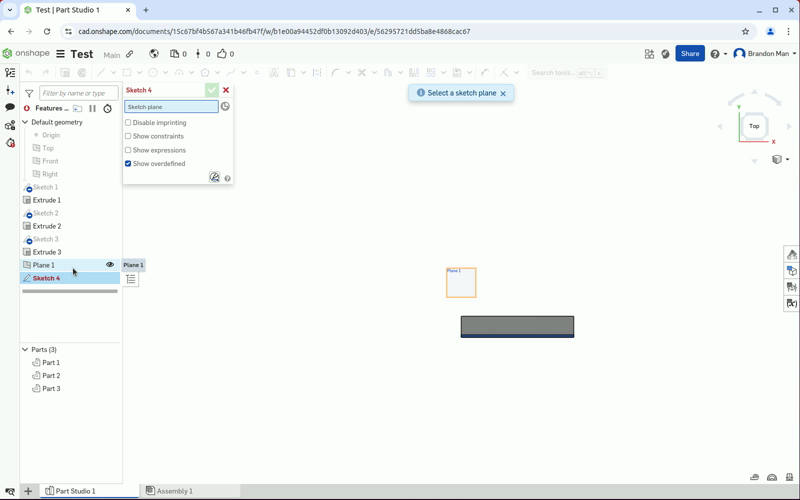
click(73, 267)
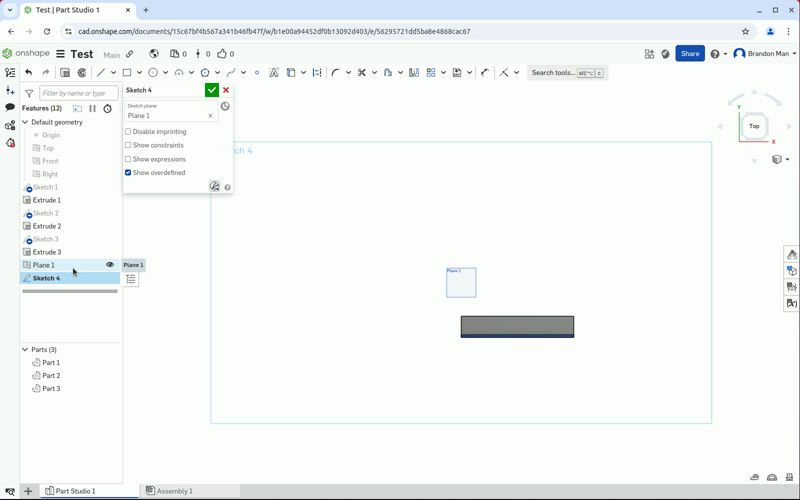
mouse_move(73, 352)
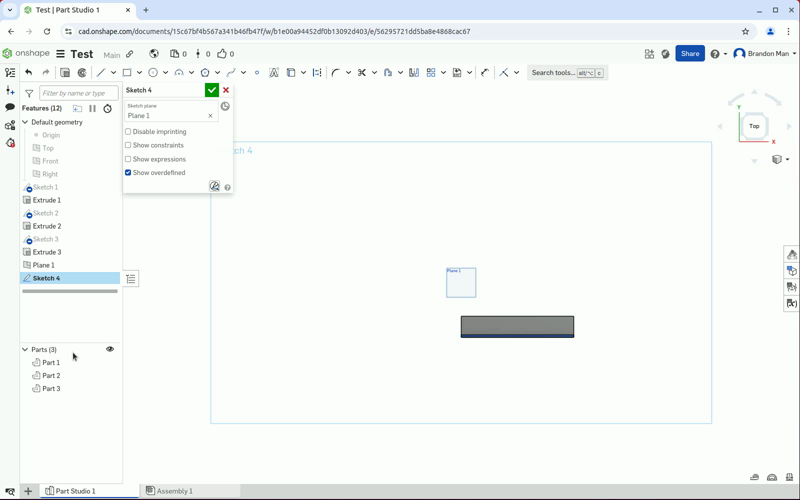
key(y)
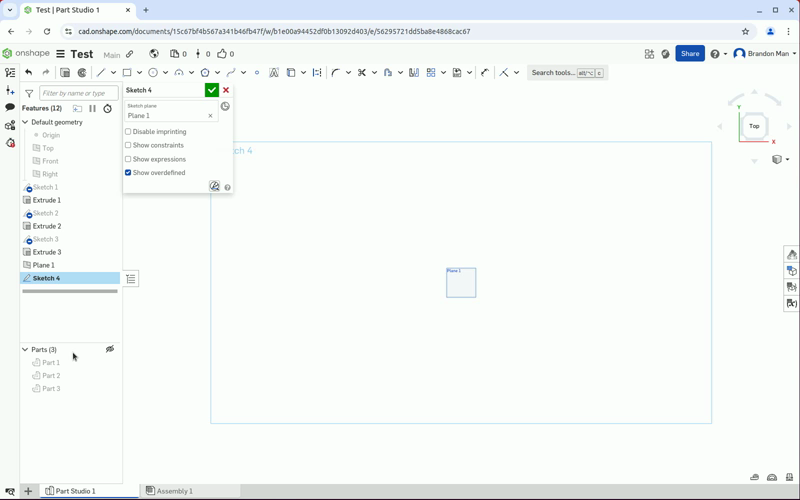
key(l)
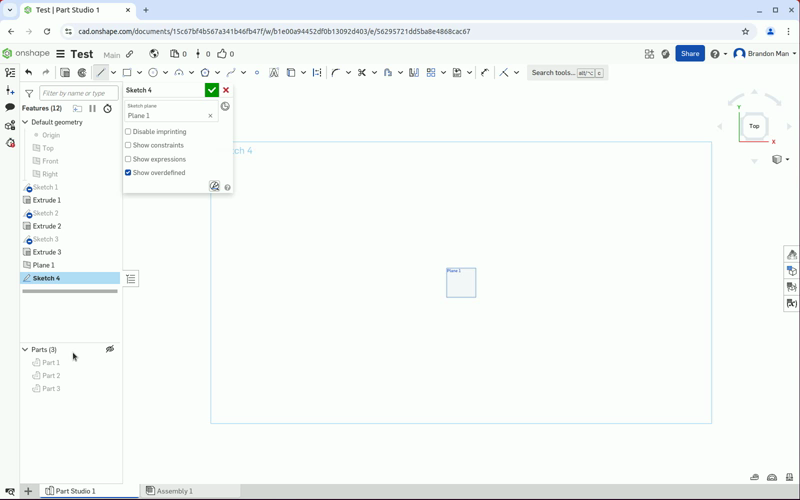
key_down(shift)
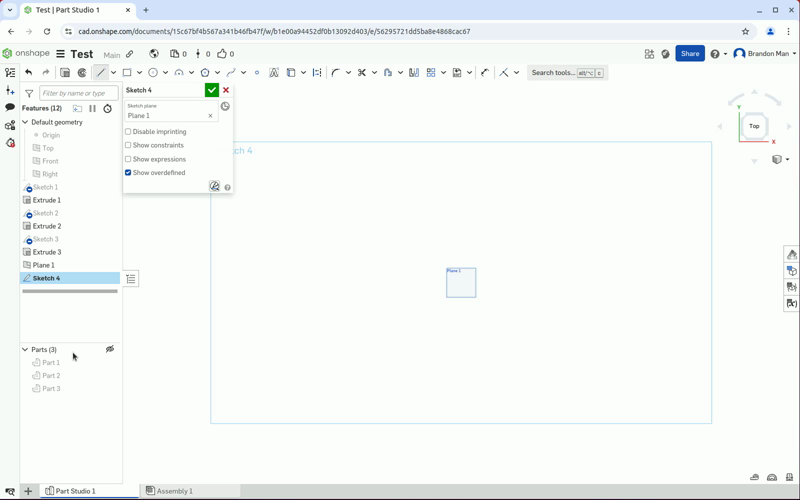
mouse_move(460, 334)
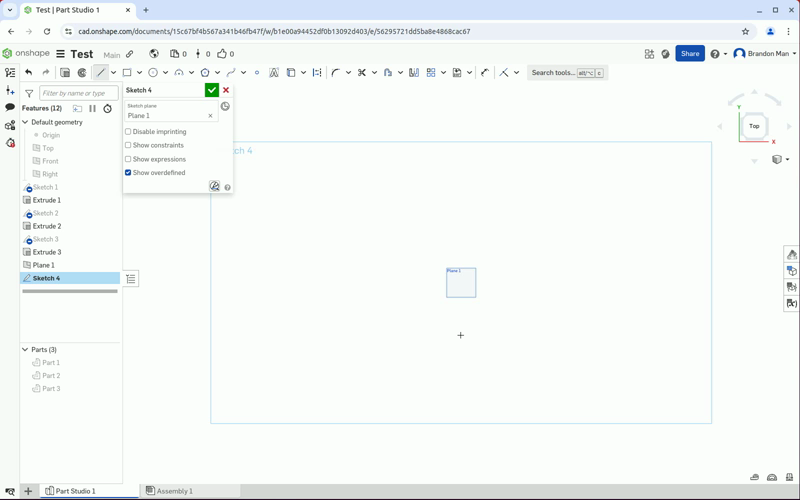
click(460, 334)
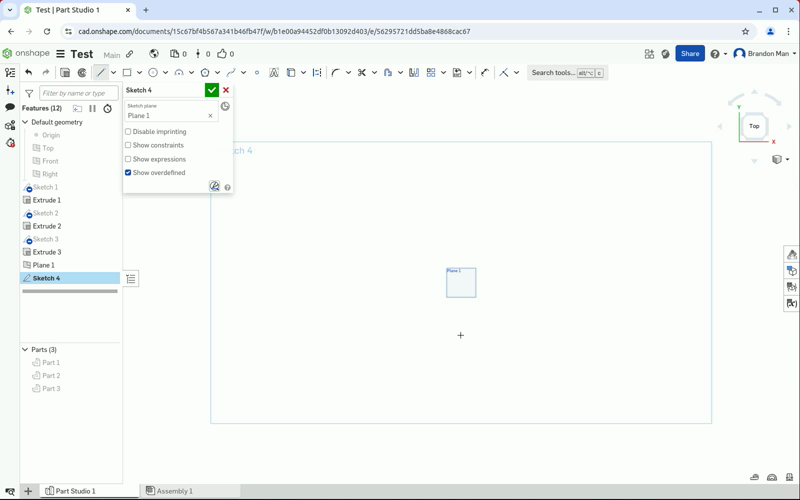
key_up(shift)
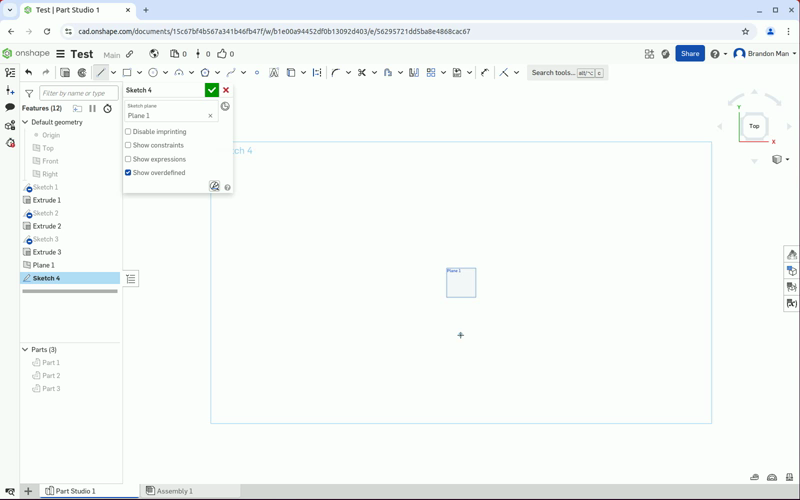
key_down(shift)
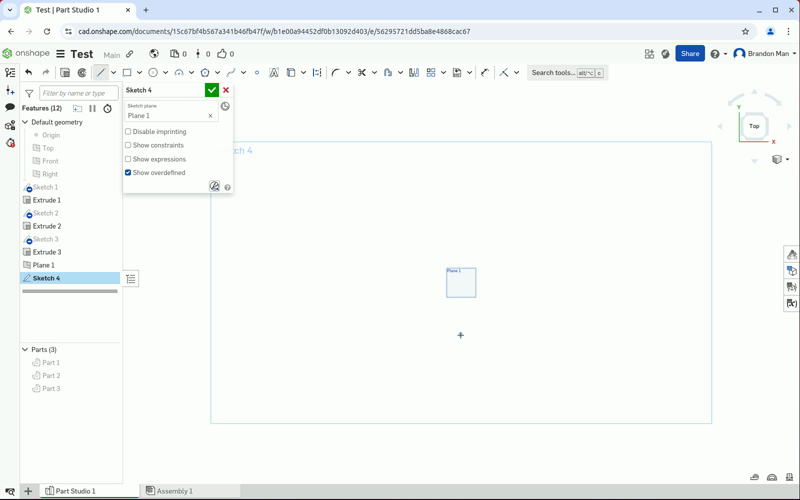
mouse_move(490, 334)
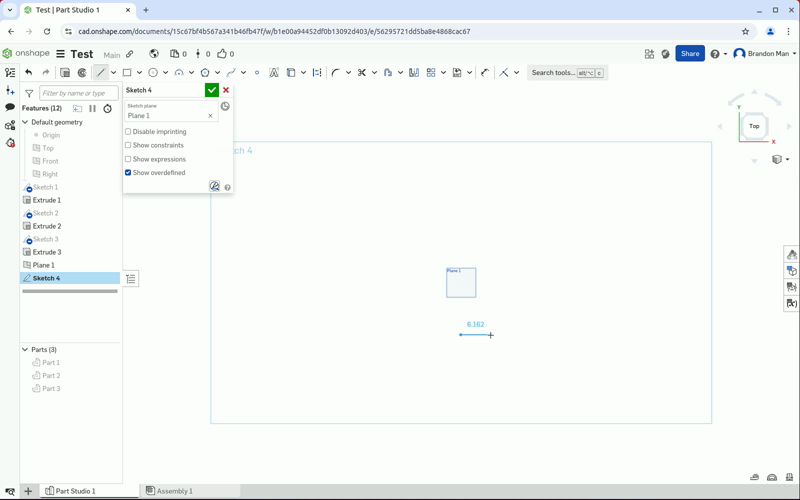
mouse_move(515, 334)
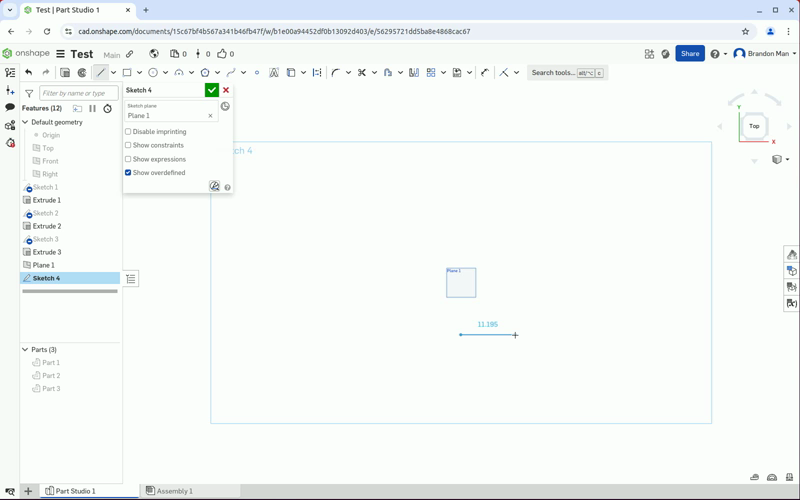
click(515, 334)
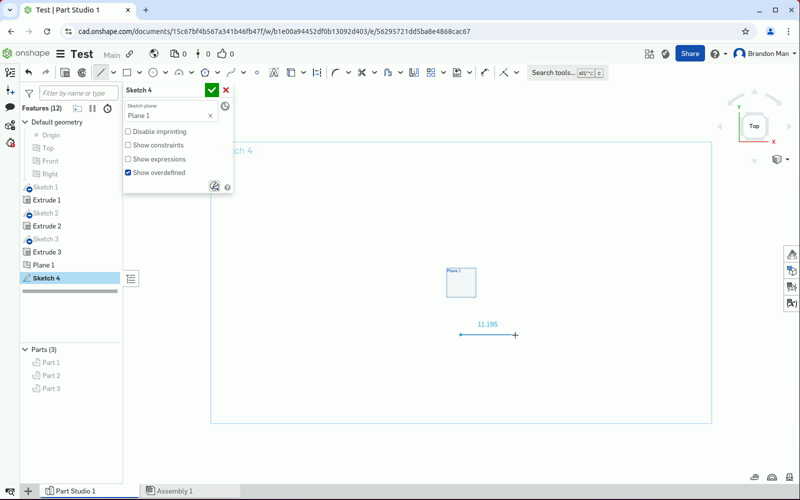
key_up(shift)
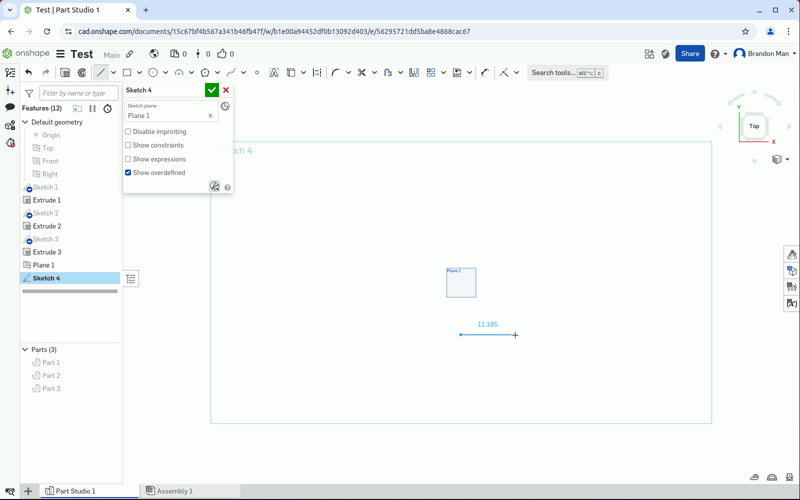
key_down(shift)
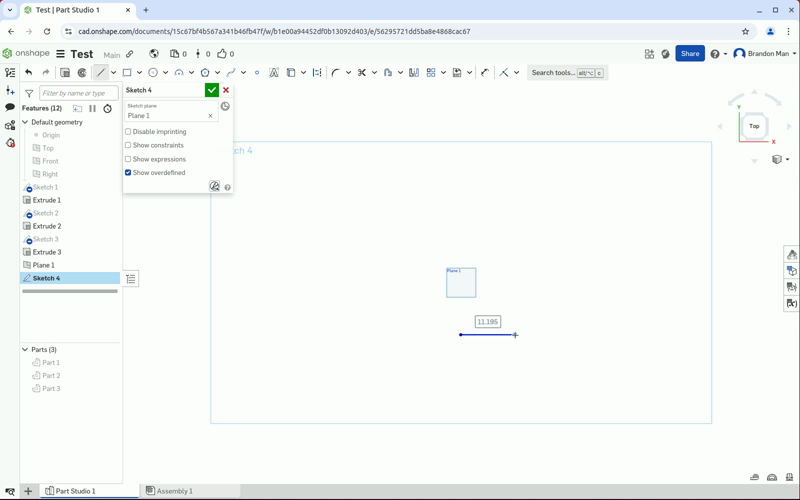
mouse_move(545, 334)
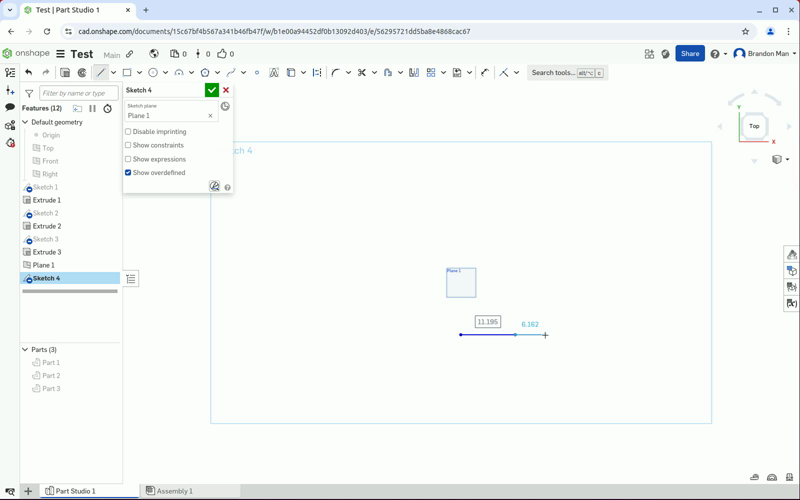
mouse_move(515, 316)
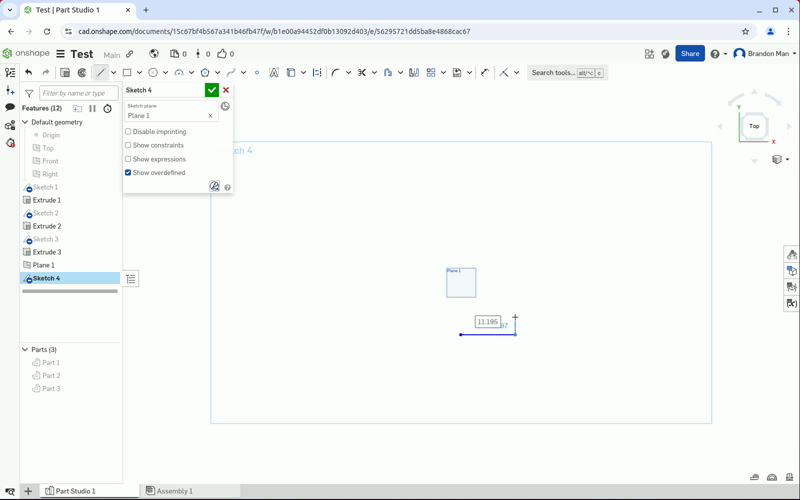
click(515, 316)
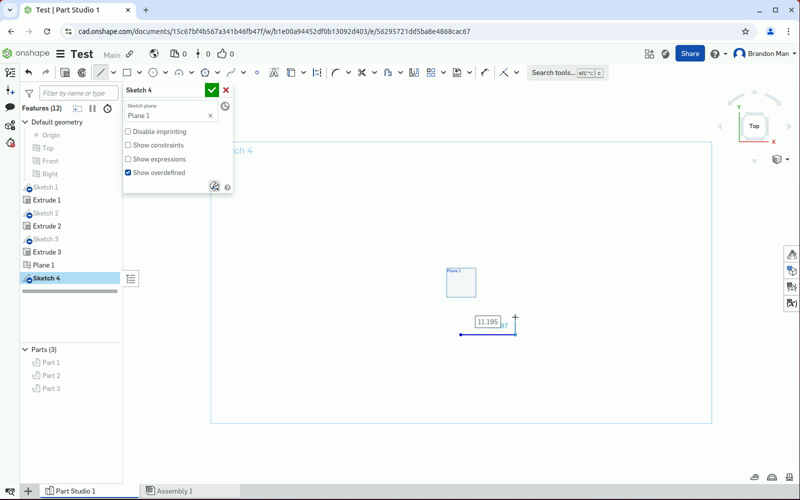
key_up(shift)
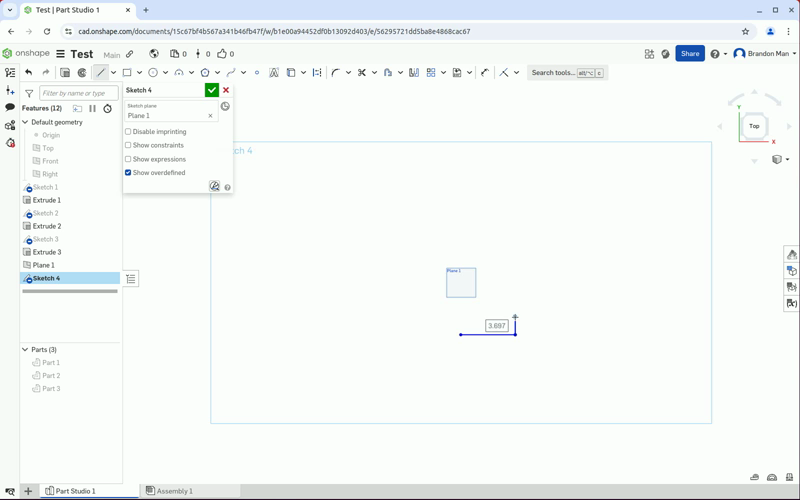
key_down(shift)
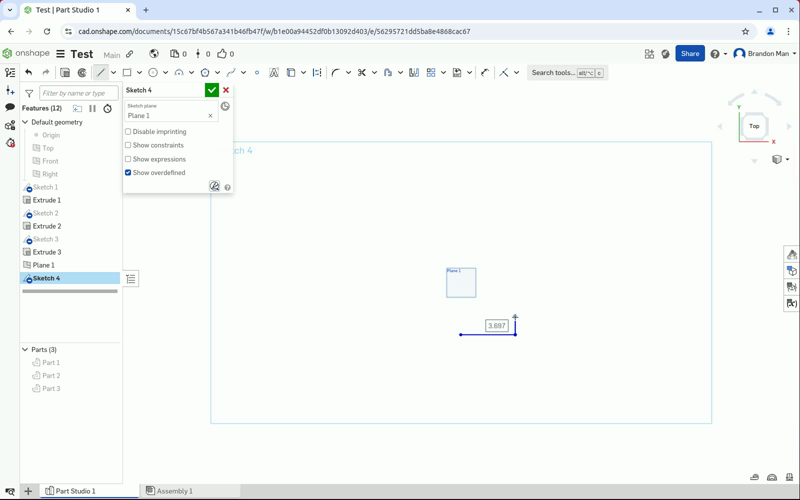
mouse_move(545, 316)
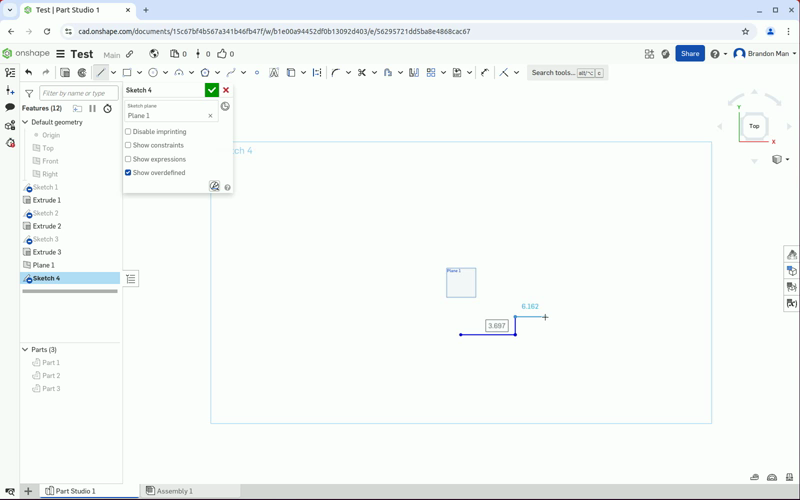
mouse_move(460, 316)
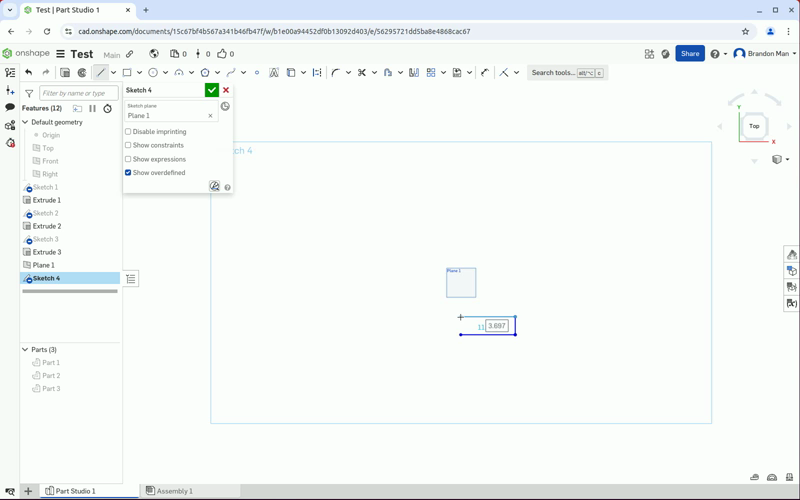
click(460, 316)
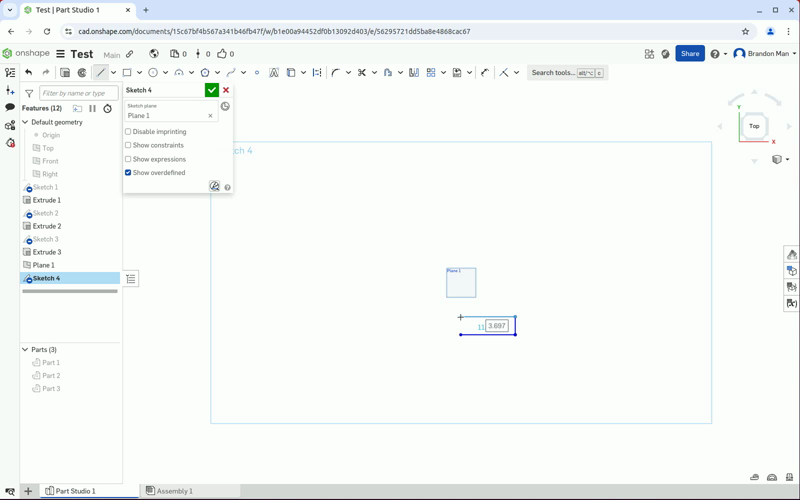
key_up(shift)
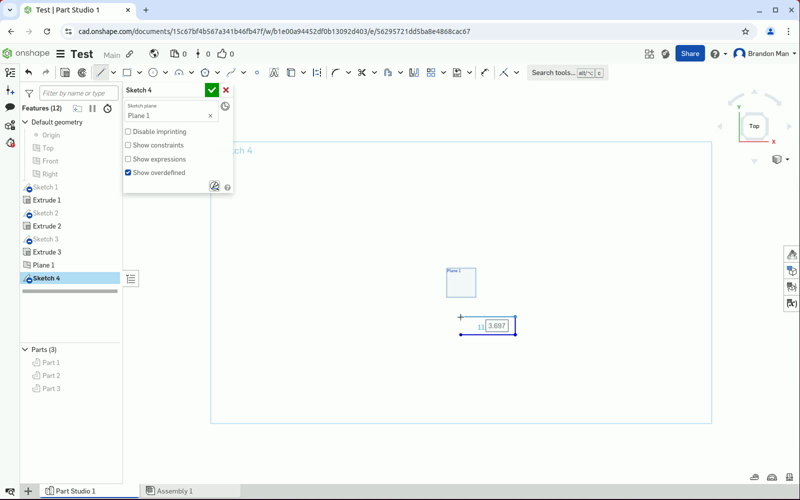
mouse_move(490, 316)
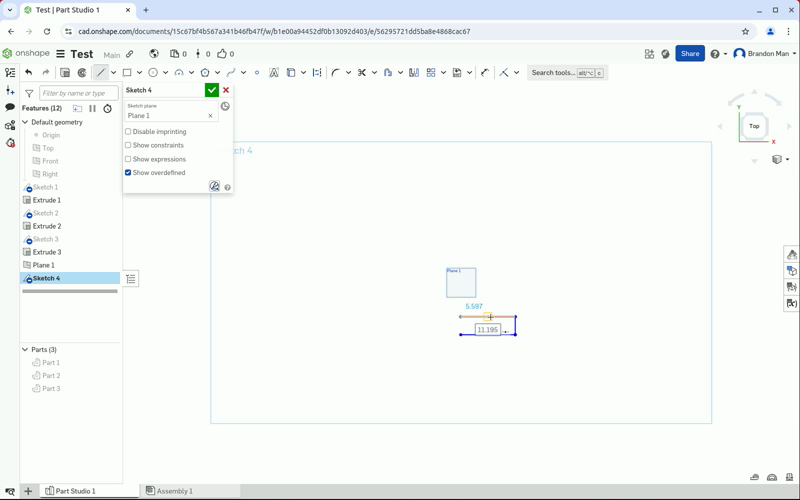
key_down(shift)
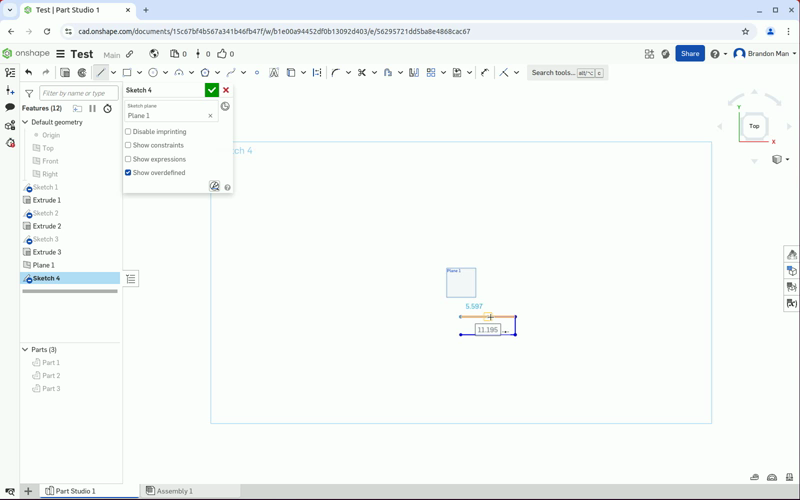
mouse_move(460, 334)
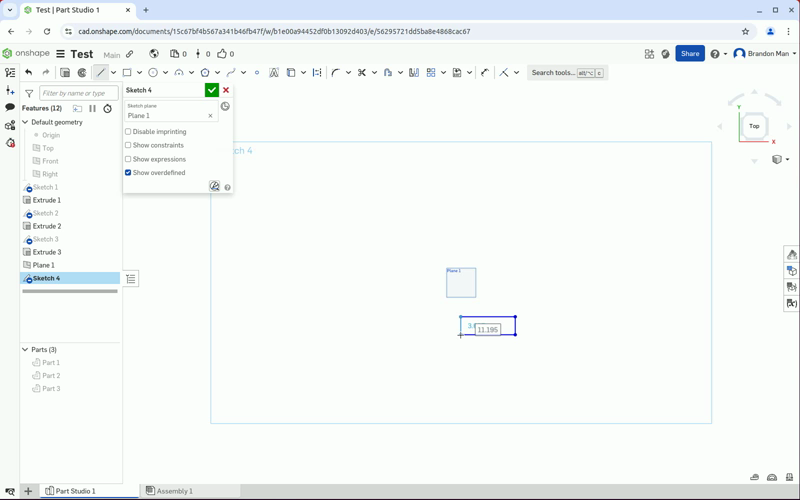
key_up(shift)
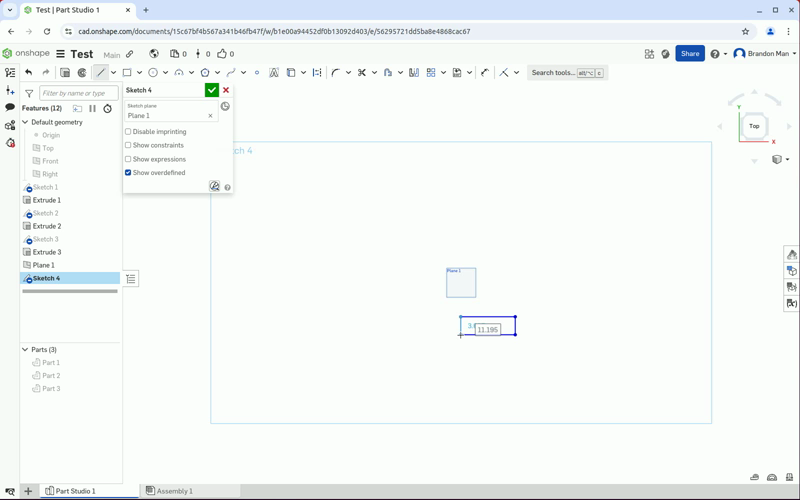
click(460, 334)
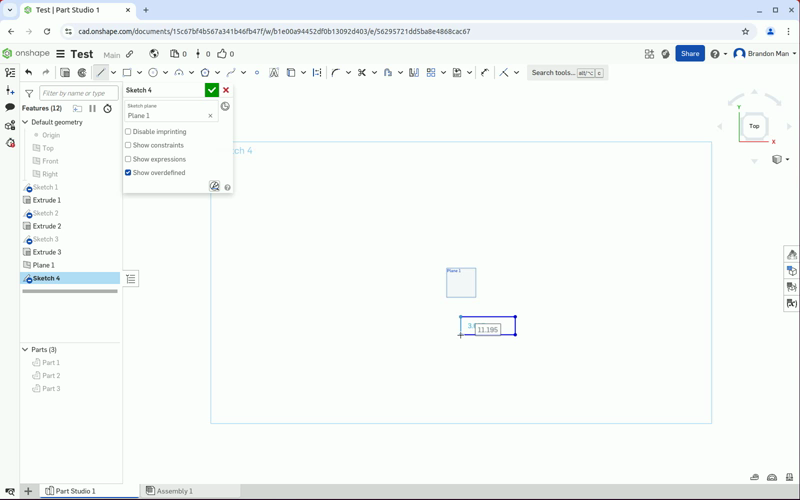
key(esc)
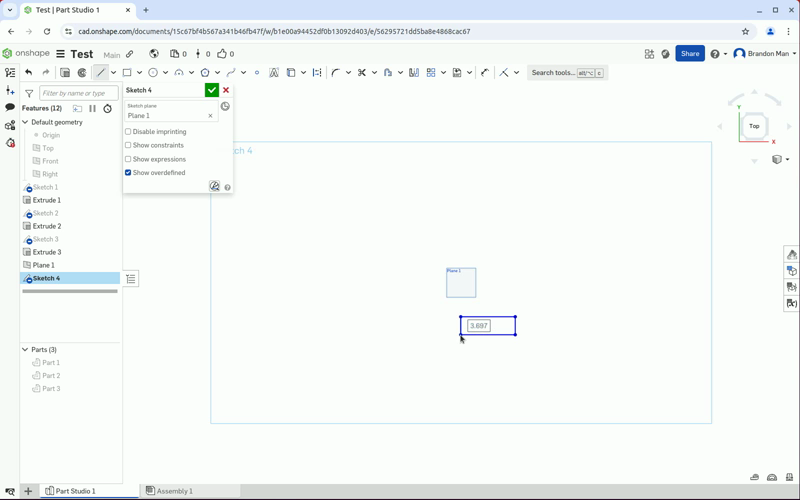
mouse_move(462, 321)
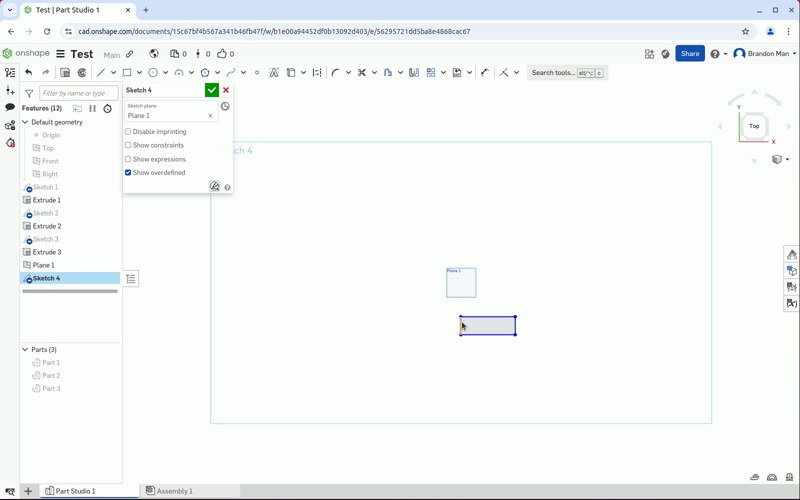
scroll(6)
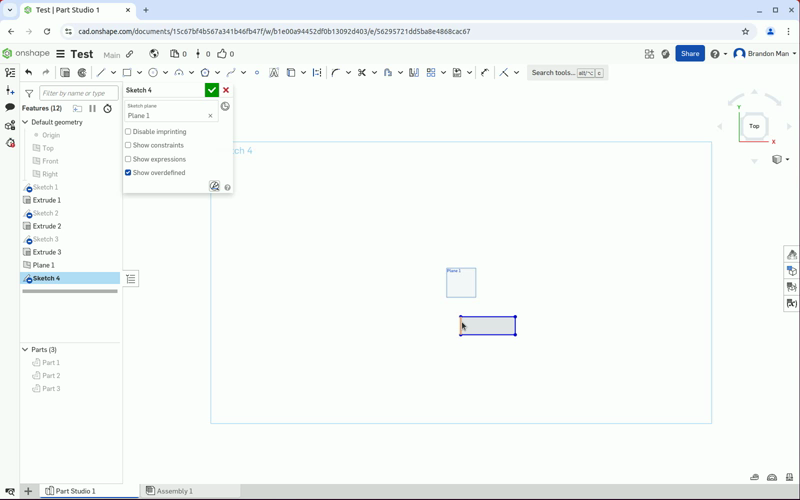
scroll(6)
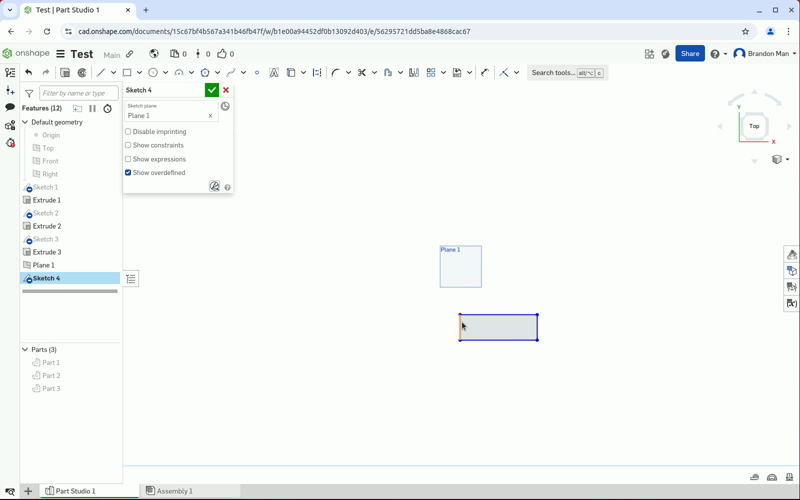
scroll(6)
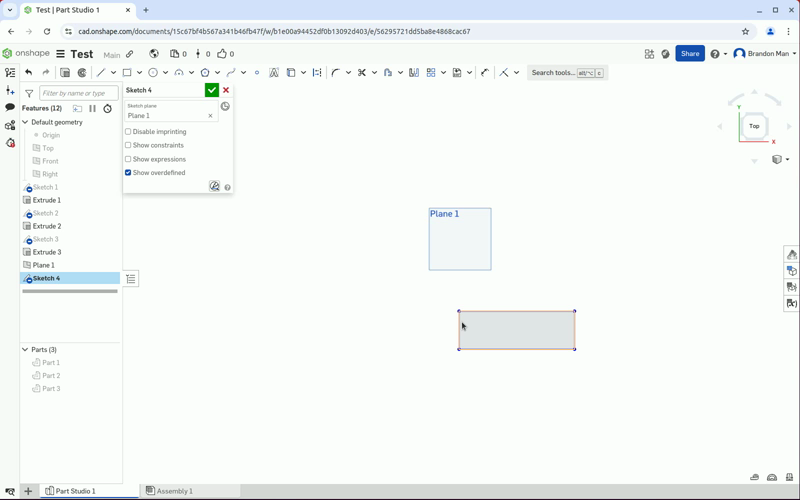
scroll(6)
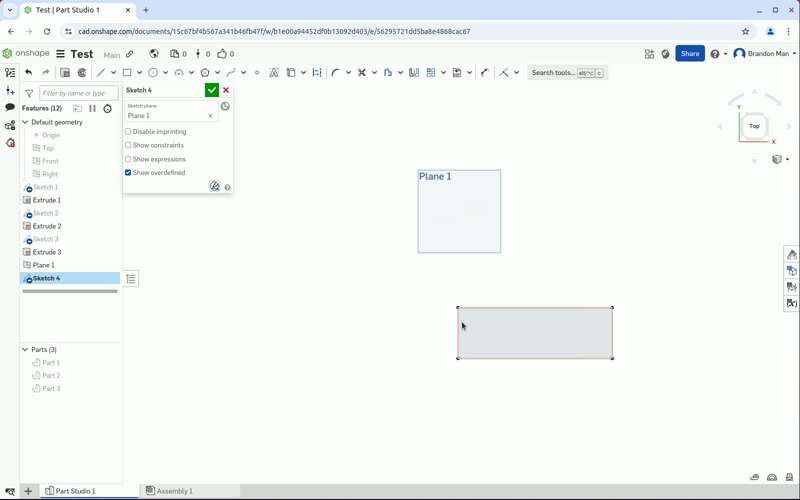
scroll(6)
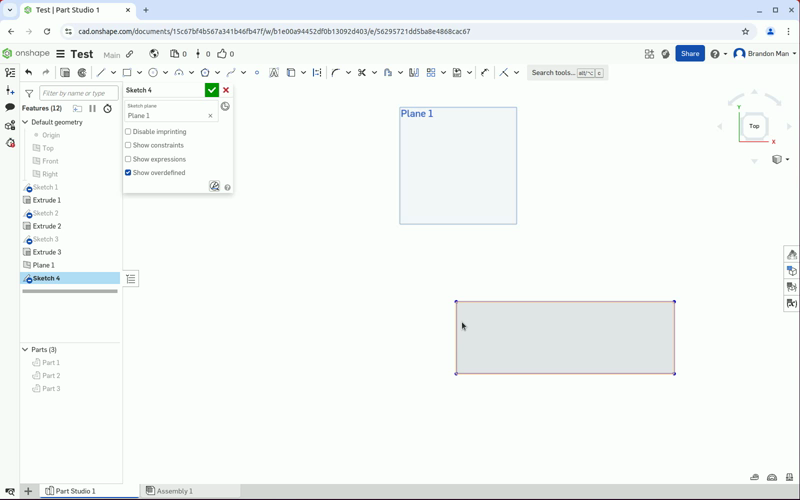
scroll(6)
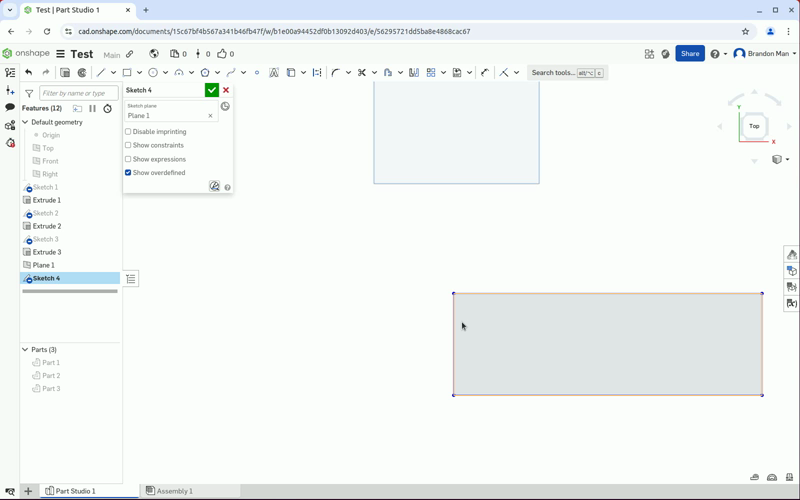
scroll(6)
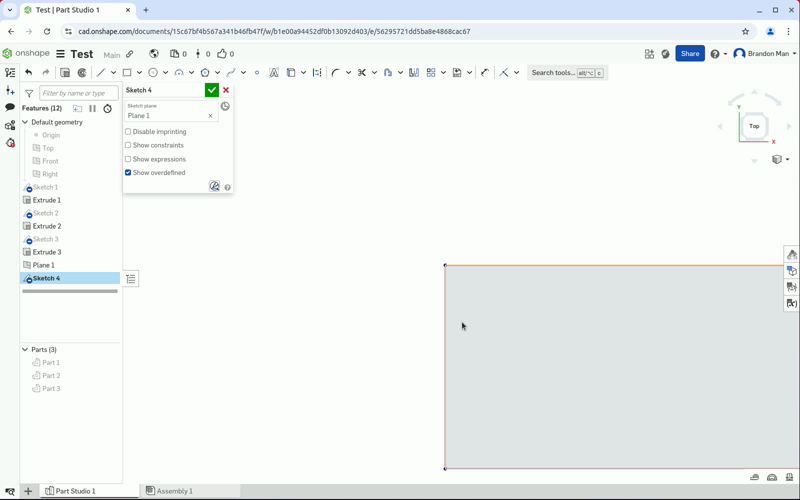
click(462, 321)
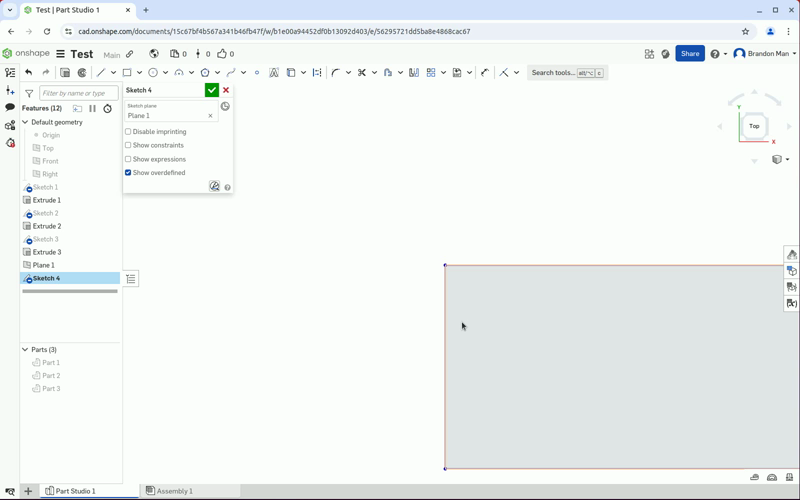
scroll(-6)
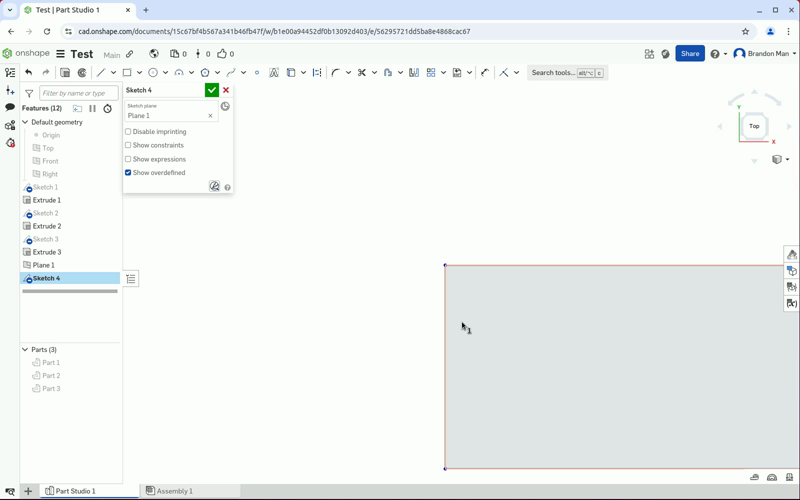
scroll(-6)
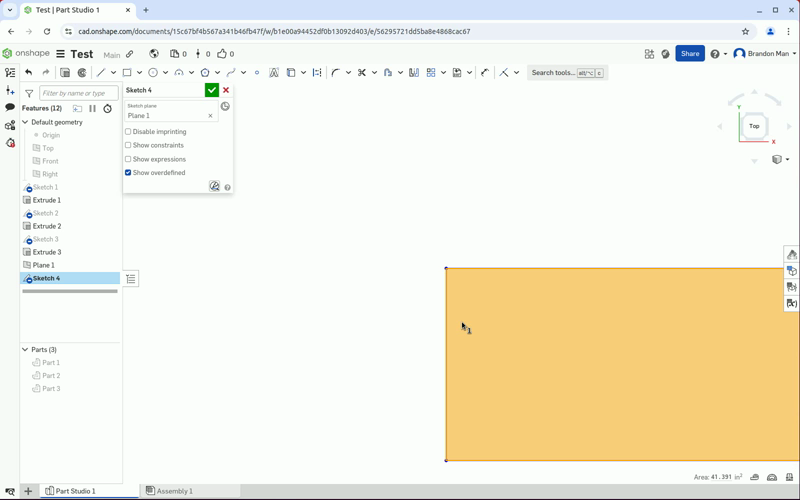
scroll(-6)
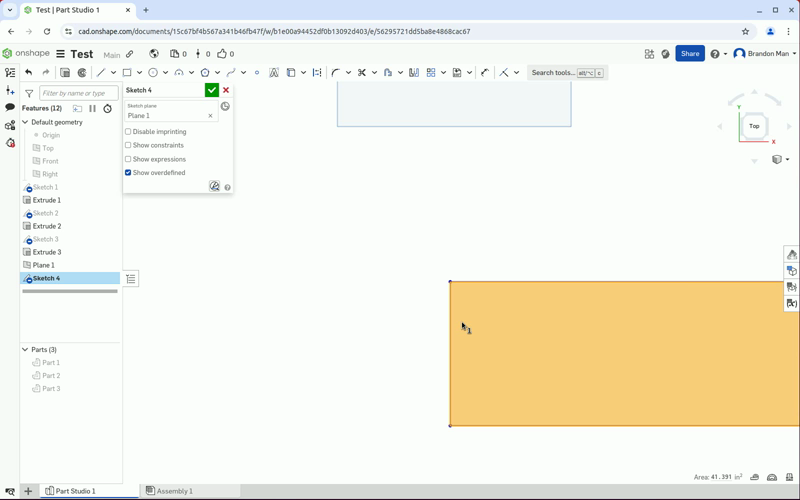
scroll(-6)
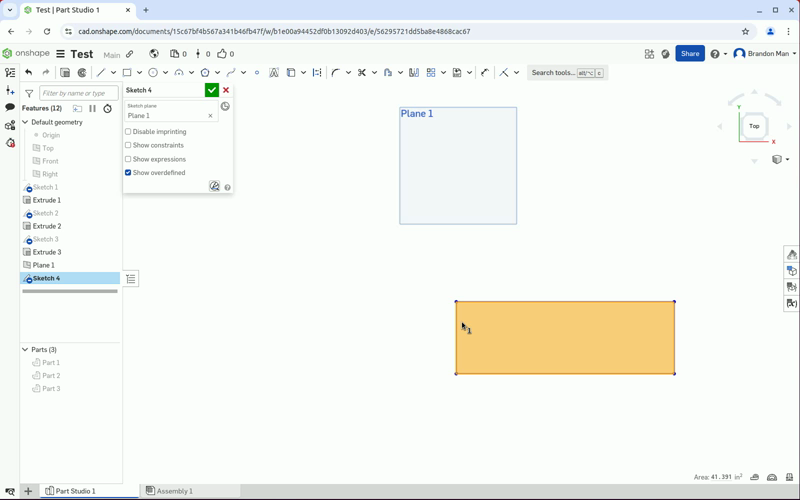
scroll(-6)
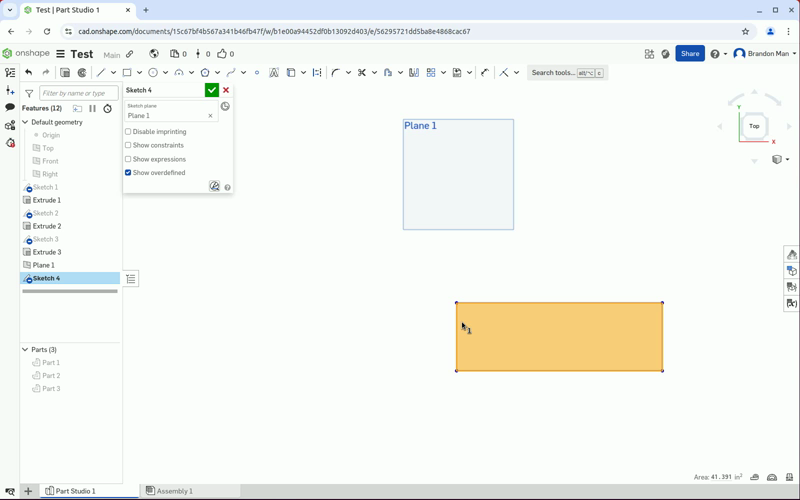
scroll(-6)
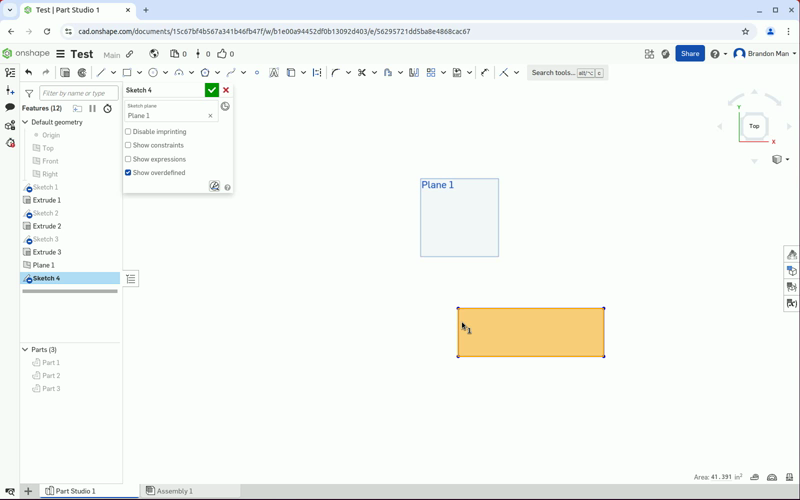
scroll(-6)
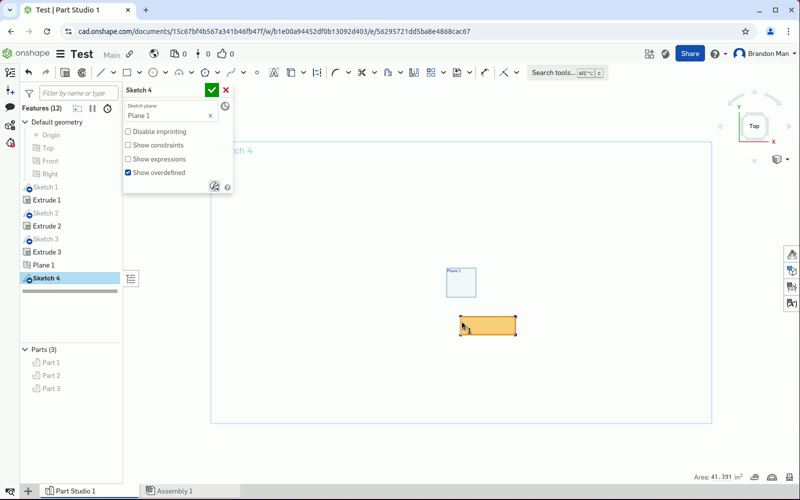
mouse_move(73, 352)
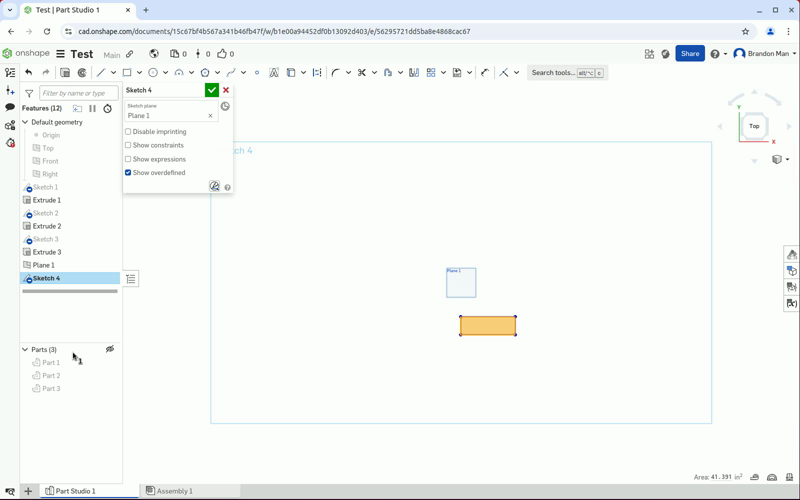
key(shift+y)
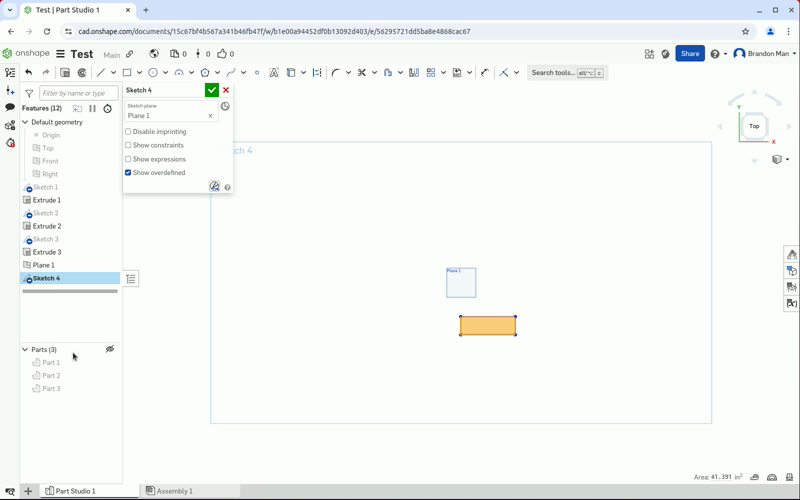
key(shift+e)
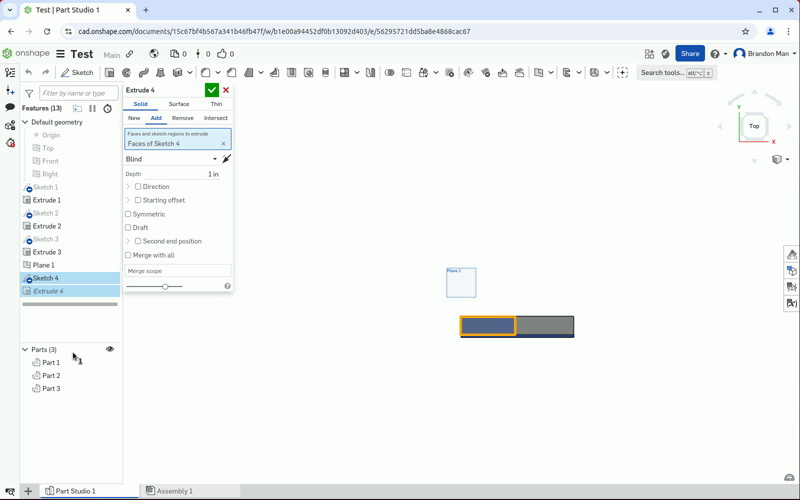
mouse_move(143, 106)
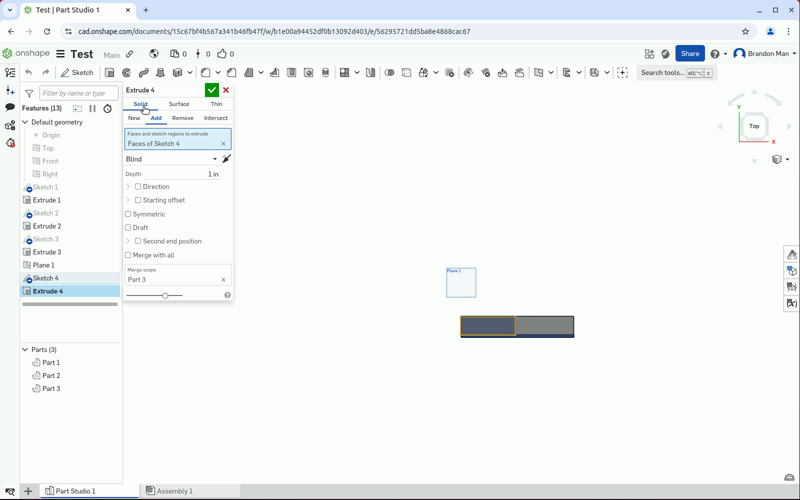
click(143, 106)
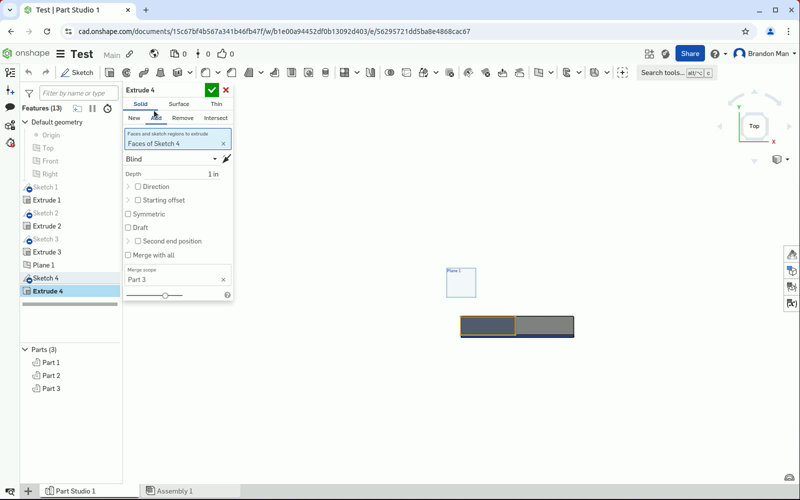
mouse_move(186, 120)
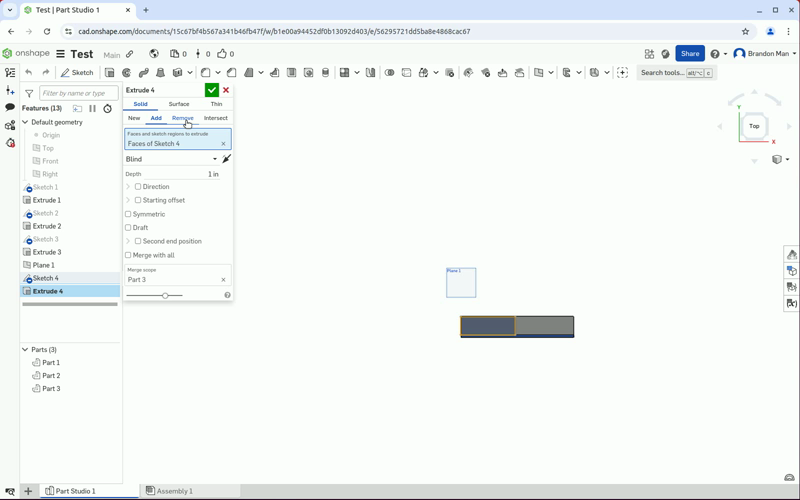
click(186, 120)
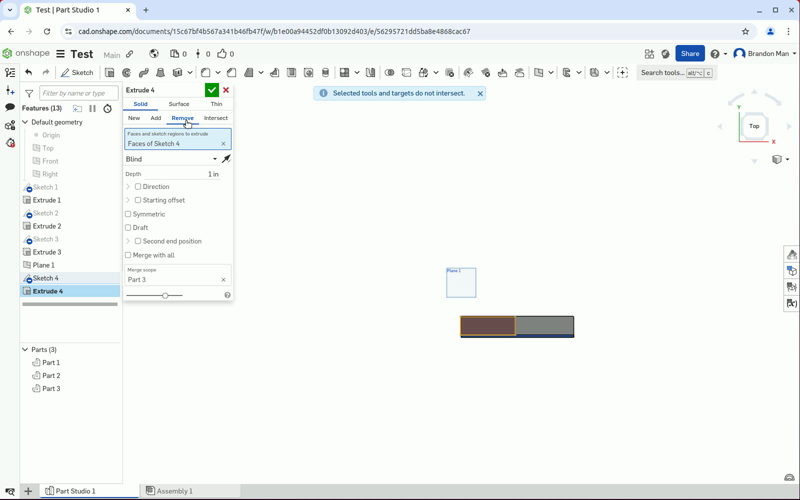
key(tab, 4)
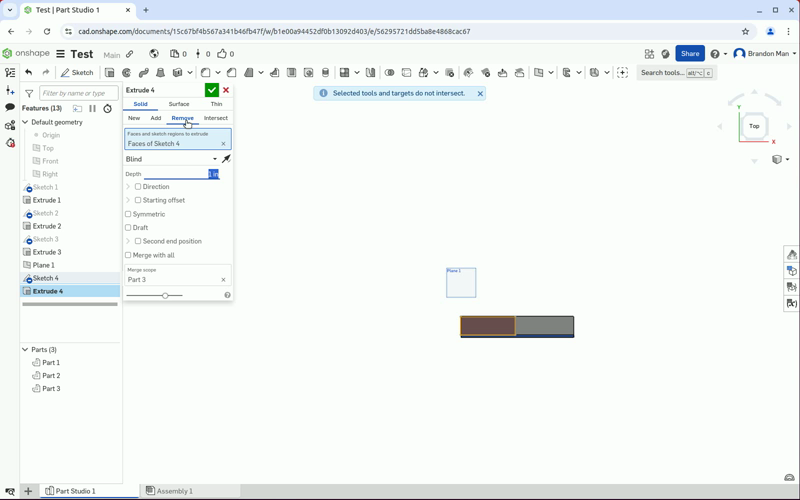
text(0.241)
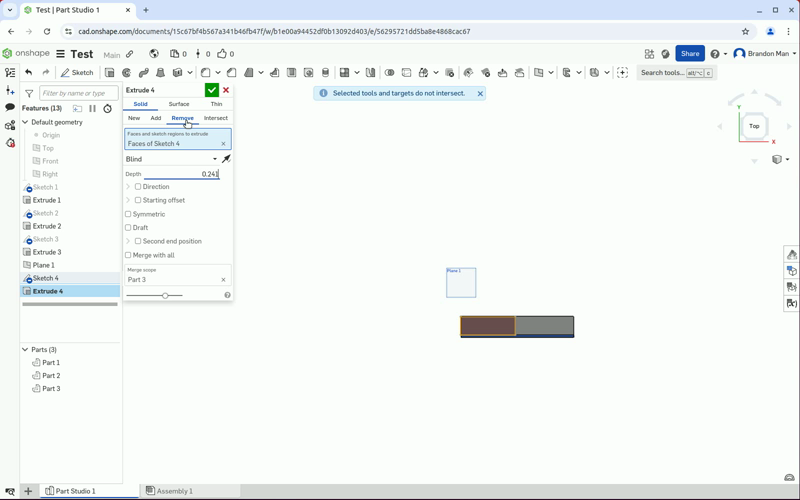
key(tab, 6)
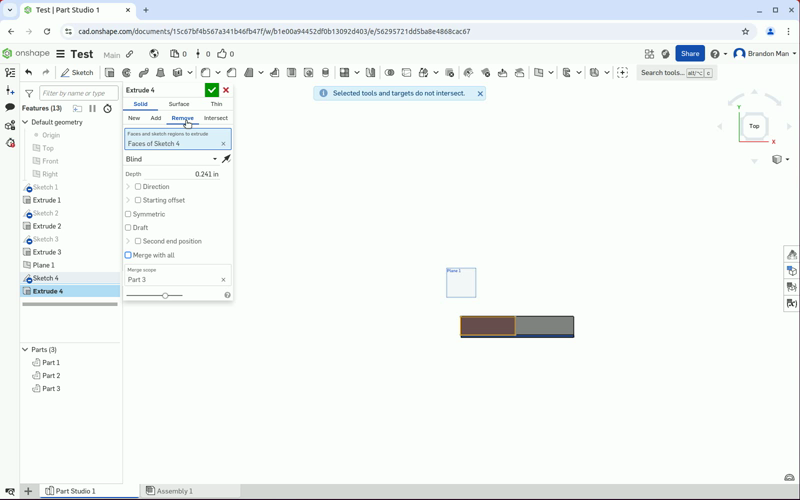
key(space)
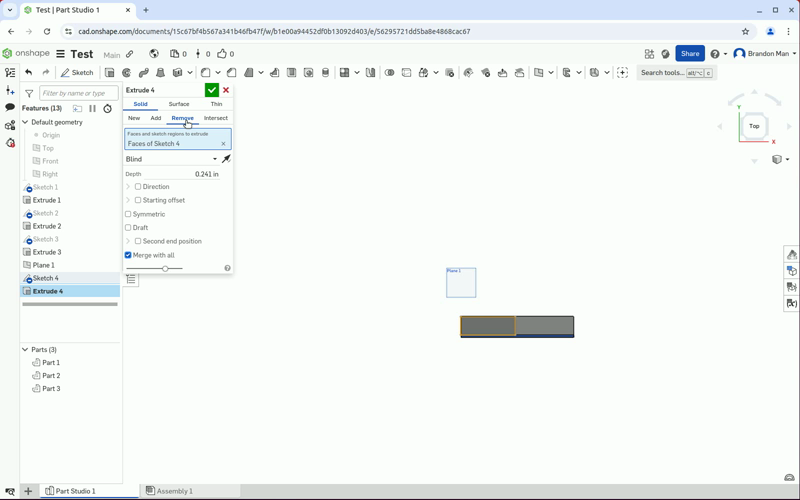
key(enter)
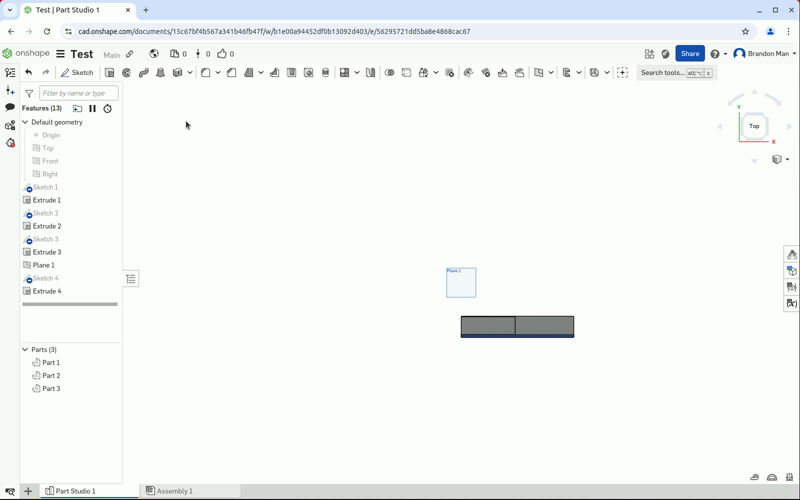
key(shift+h)
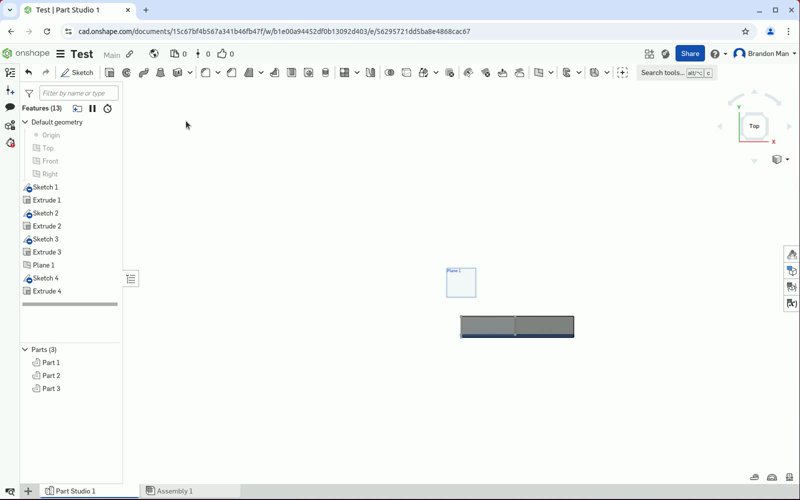
key(shift+h)
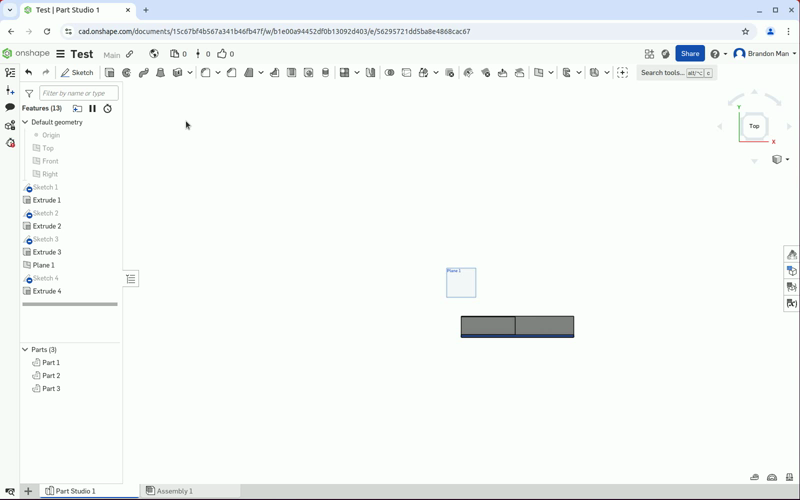
mouse_move(73, 189)
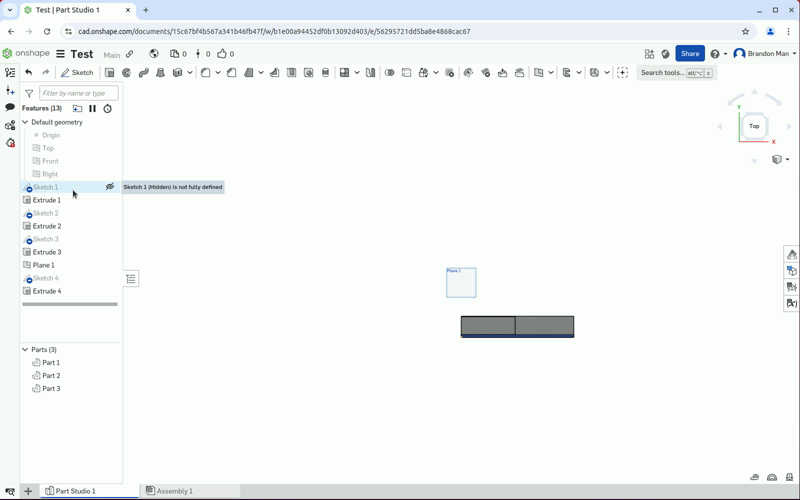
click(73, 189)
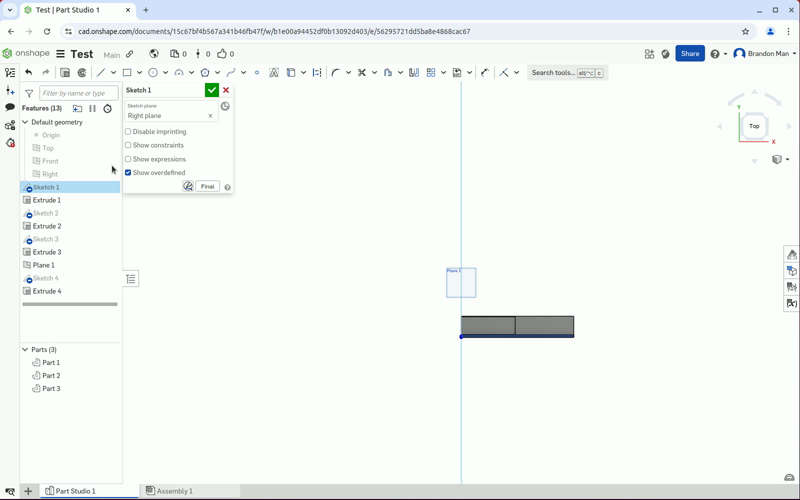
mouse_move(229, 92)
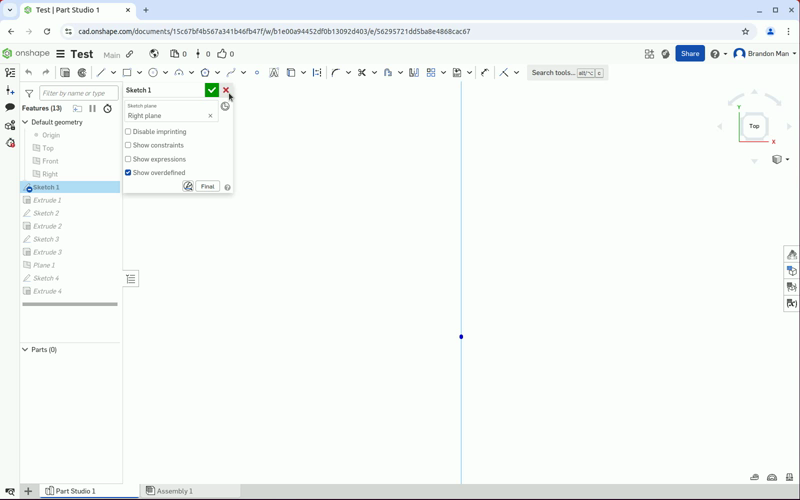
click(229, 92)
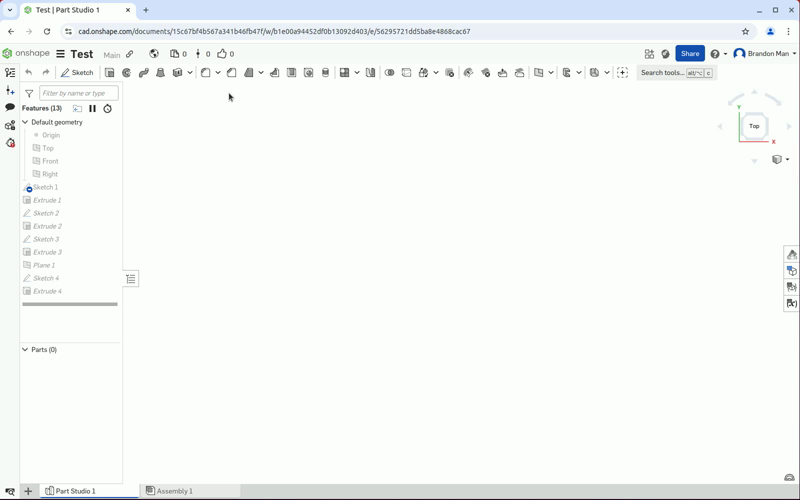
key(shift+s)
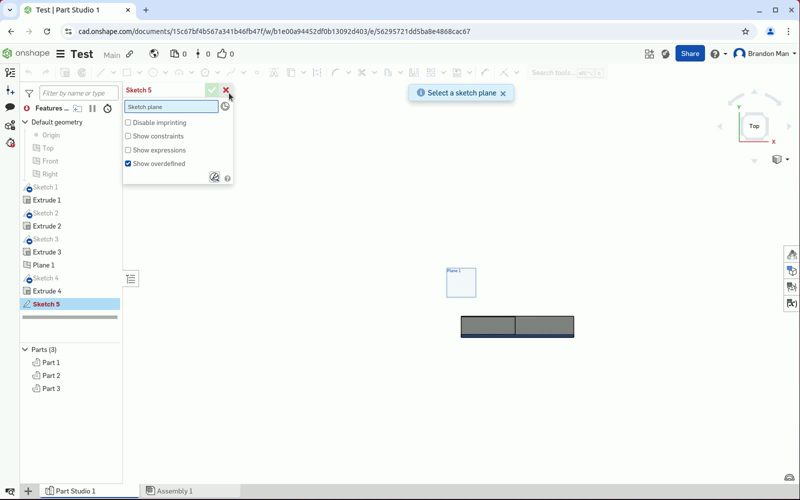
mouse_move(73, 267)
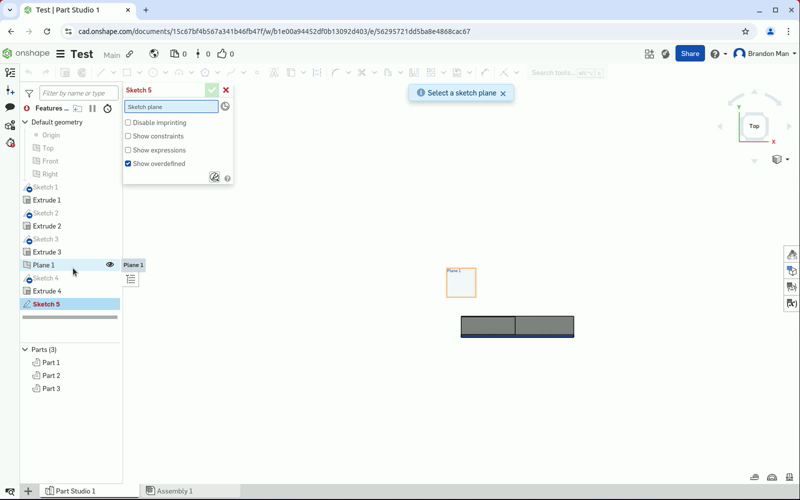
click(73, 267)
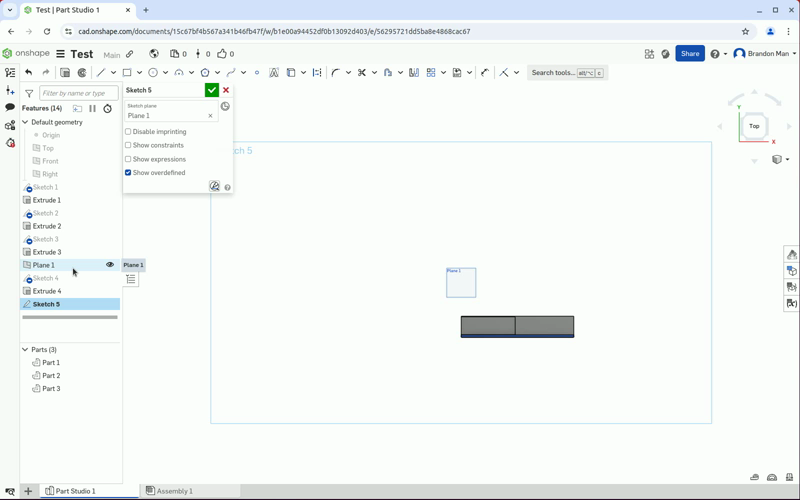
mouse_move(73, 352)
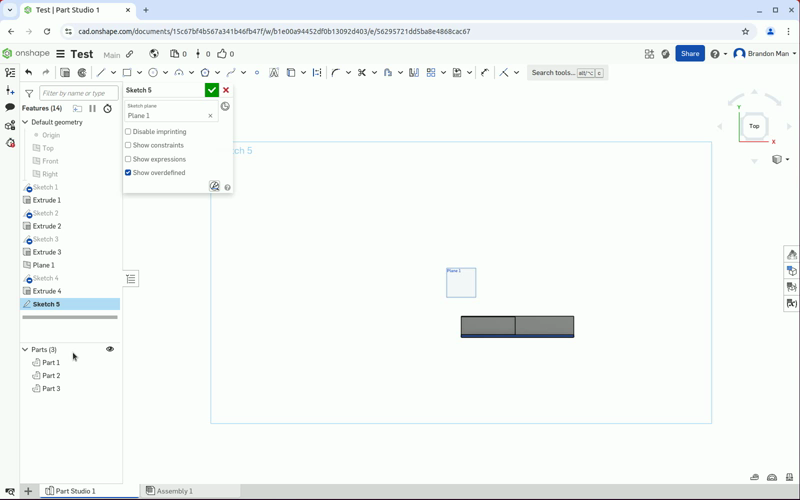
key(y)
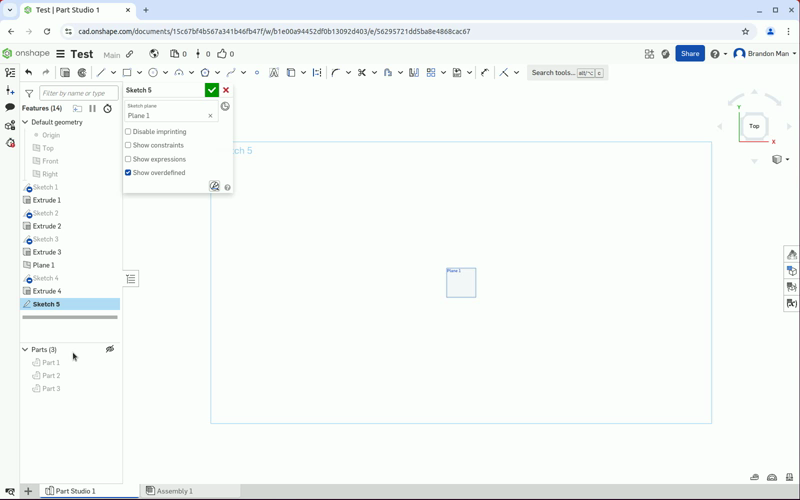
key(l)
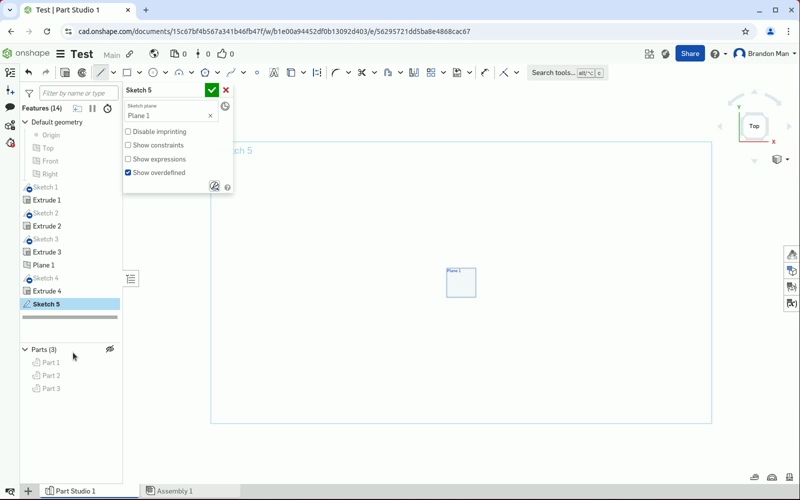
key_down(shift)
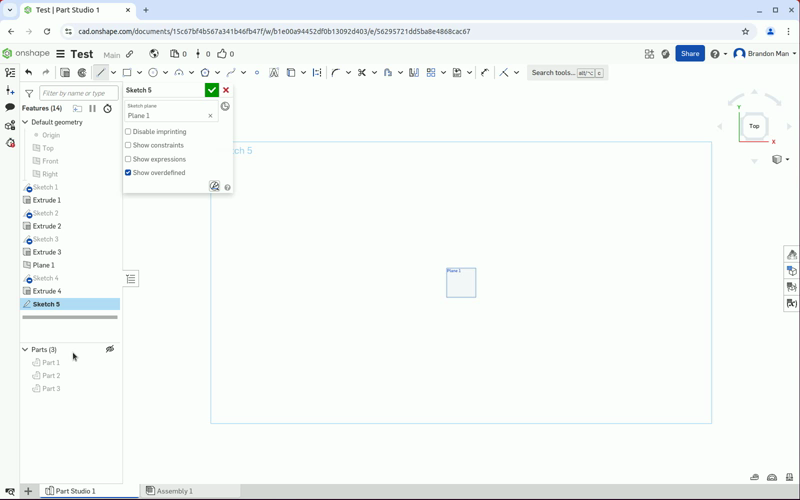
mouse_move(521, 334)
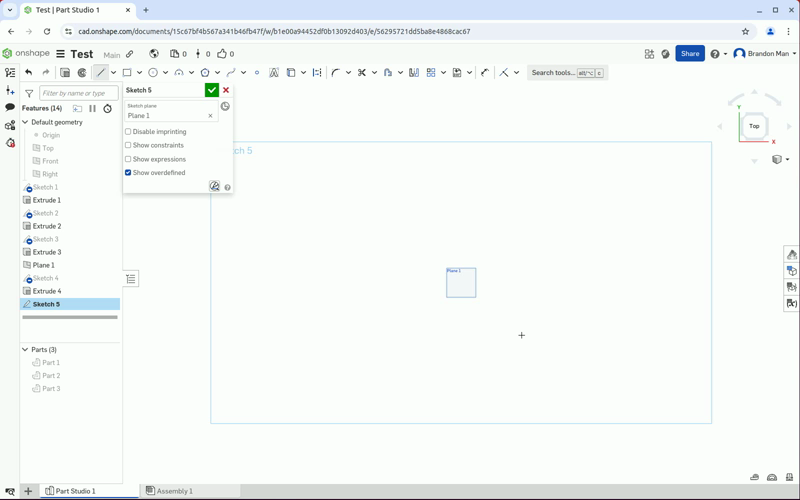
click(521, 334)
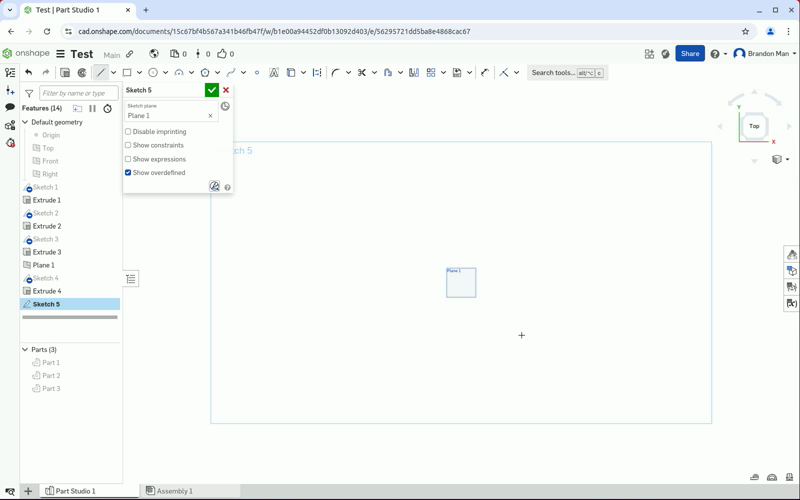
key_up(shift)
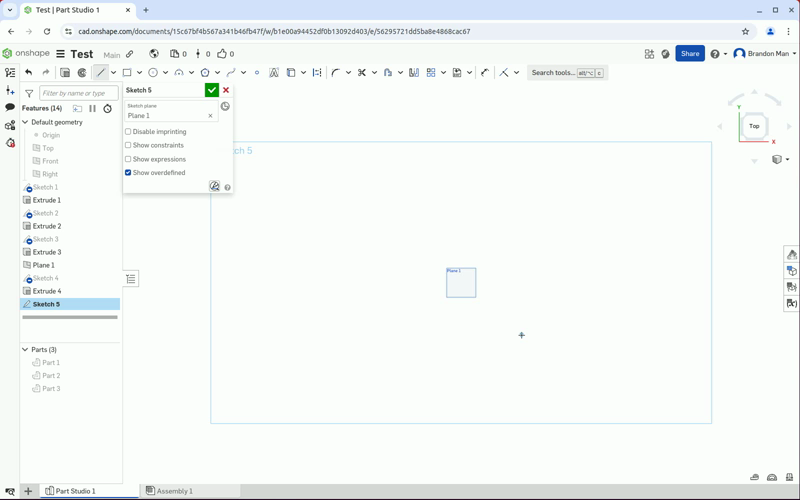
key_down(shift)
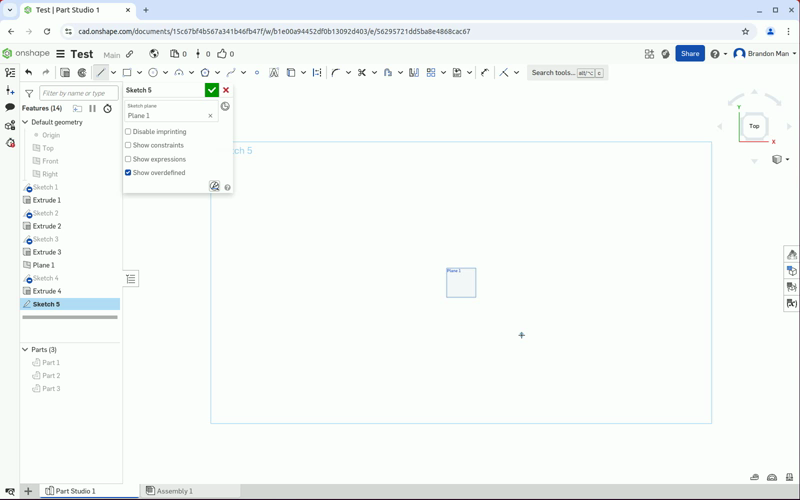
mouse_move(551, 334)
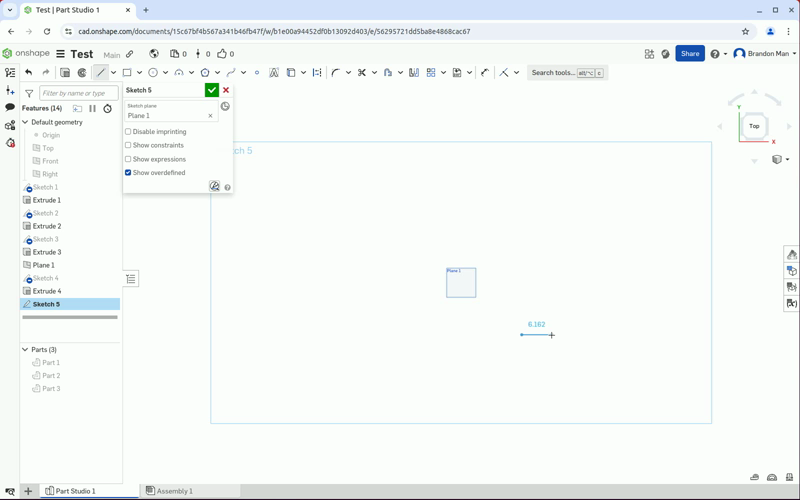
mouse_move(552, 334)
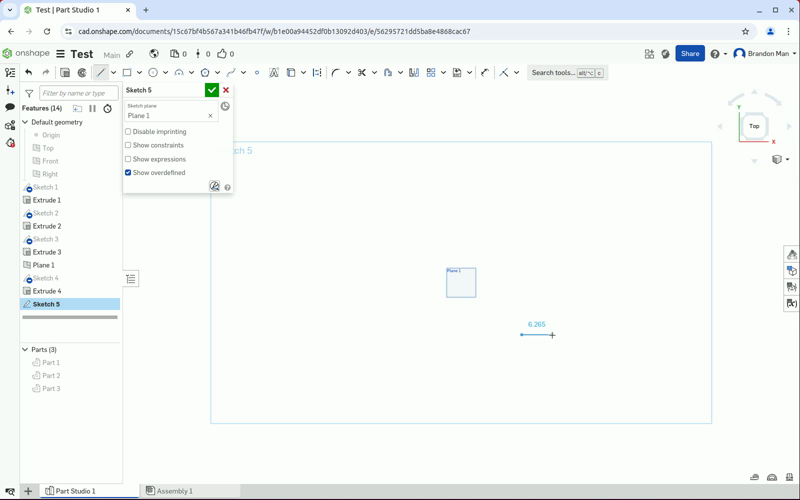
click(552, 334)
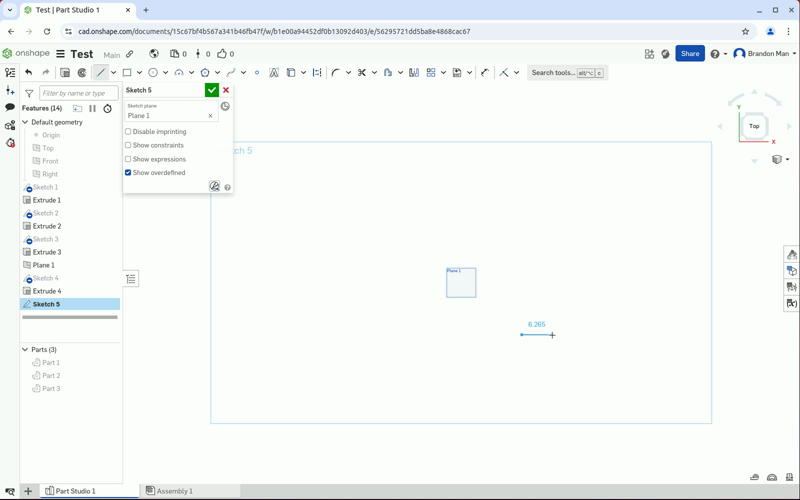
key_up(shift)
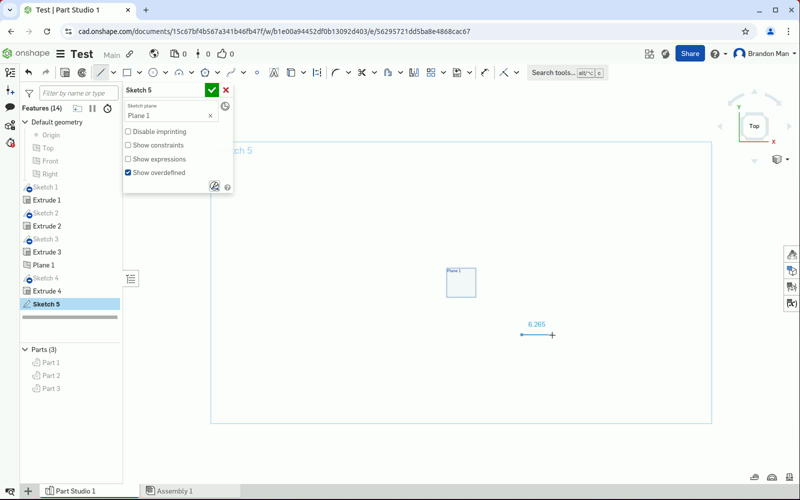
key_down(shift)
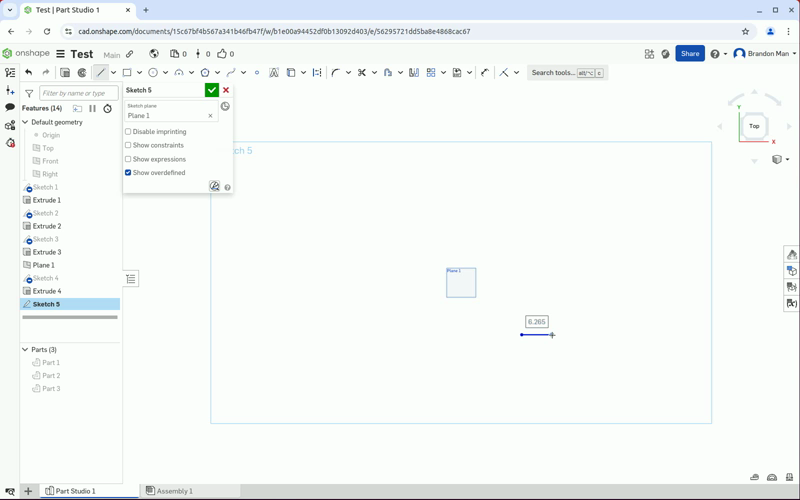
mouse_move(582, 334)
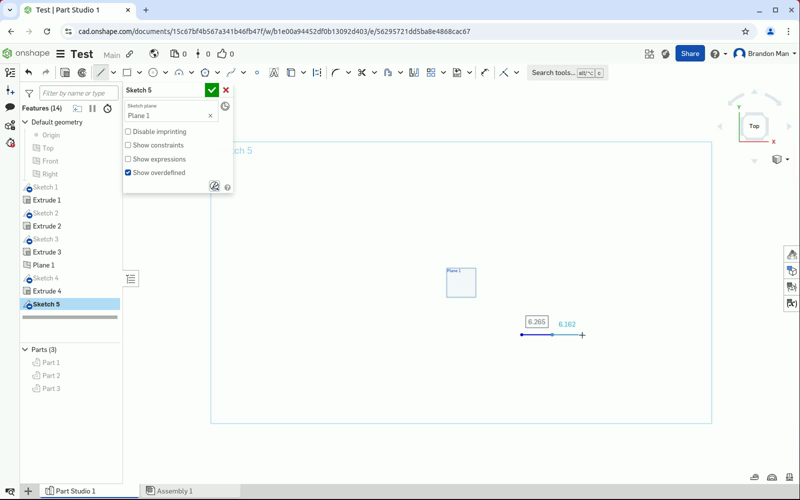
mouse_move(552, 316)
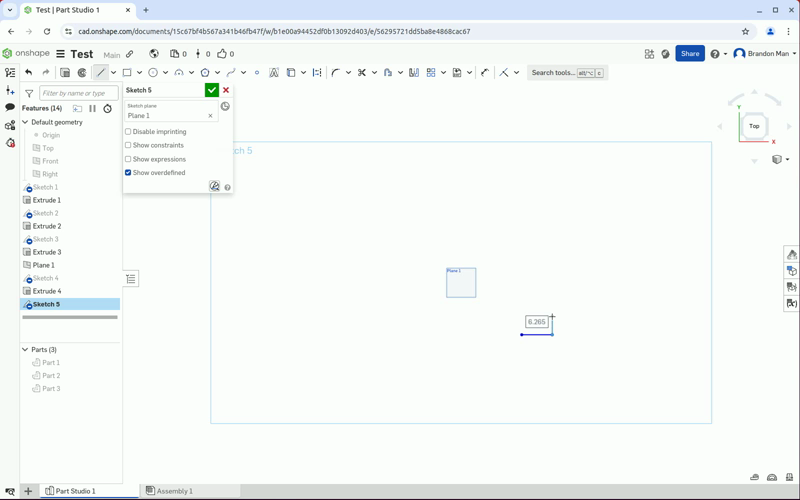
click(552, 316)
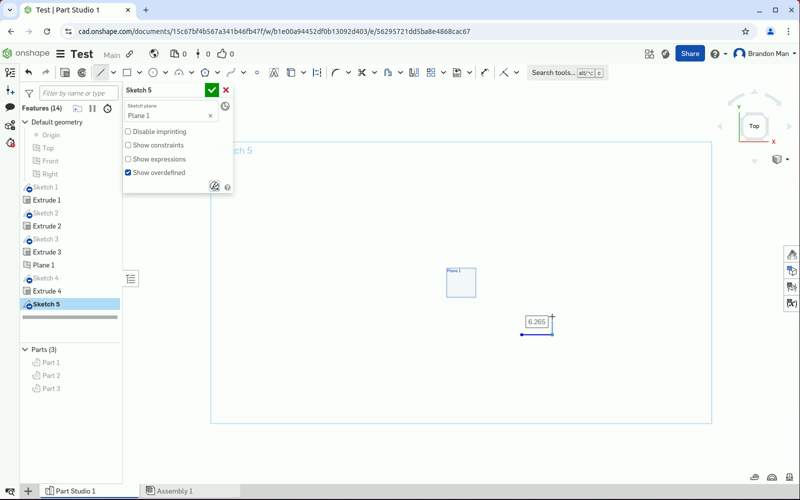
key_up(shift)
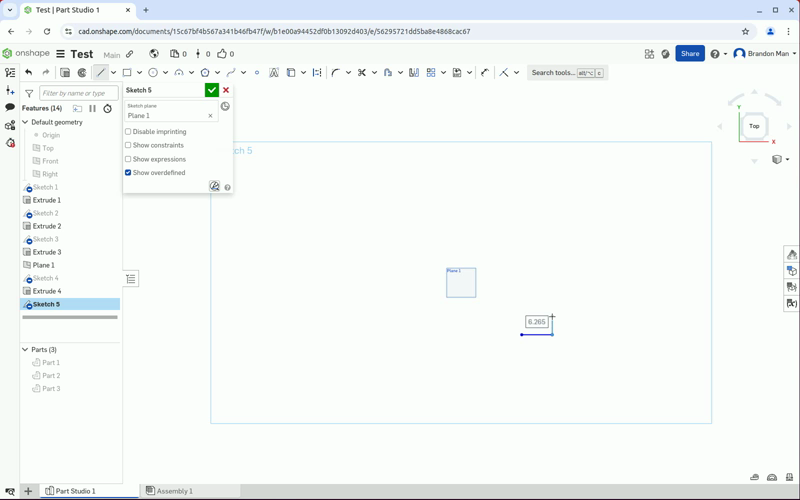
key_down(shift)
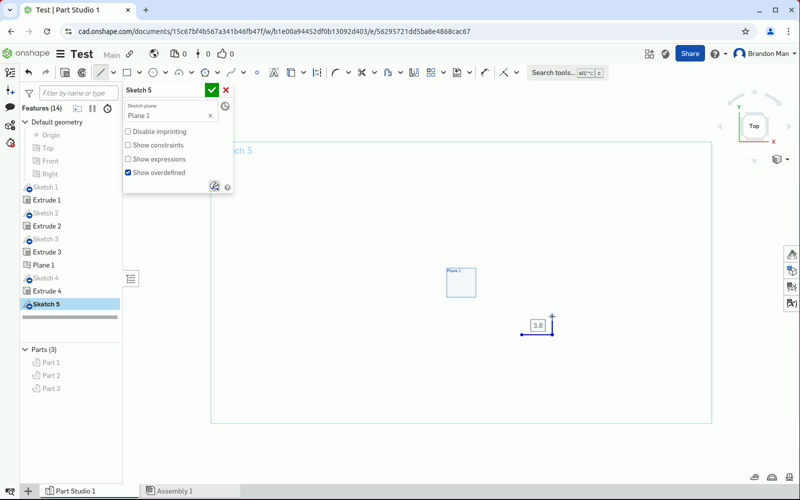
mouse_move(582, 316)
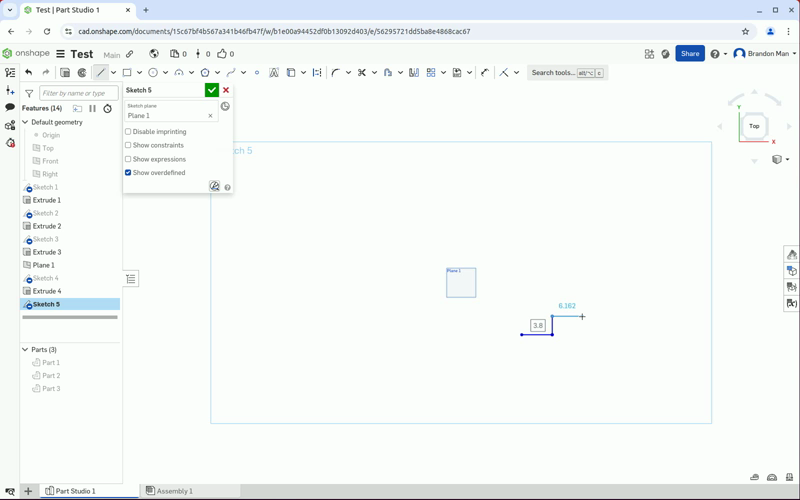
mouse_move(521, 316)
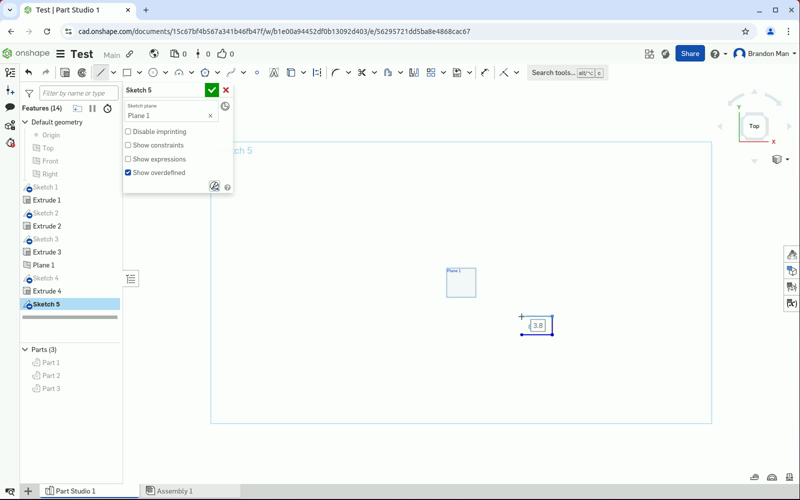
click(521, 316)
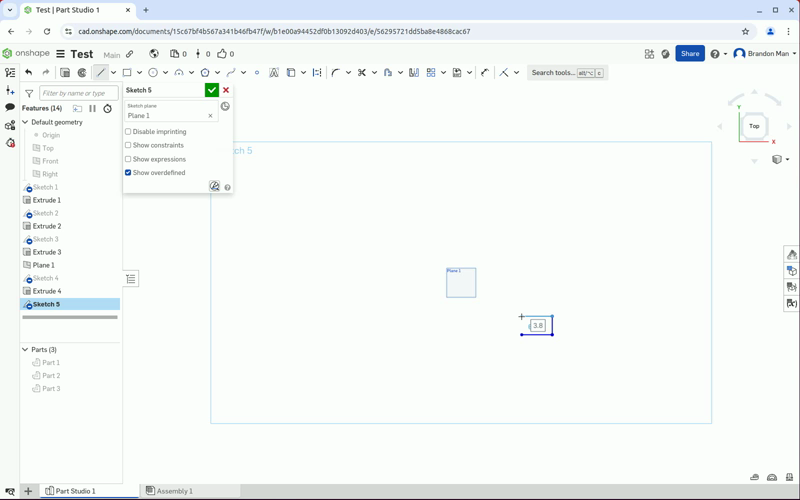
key_up(shift)
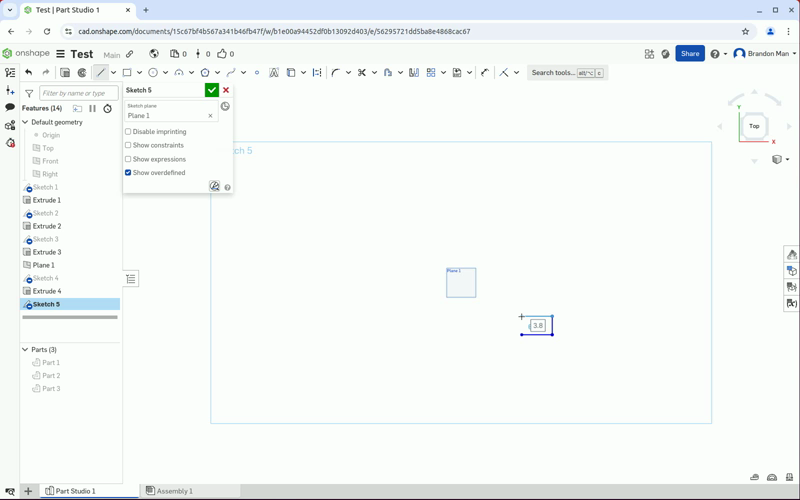
mouse_move(551, 316)
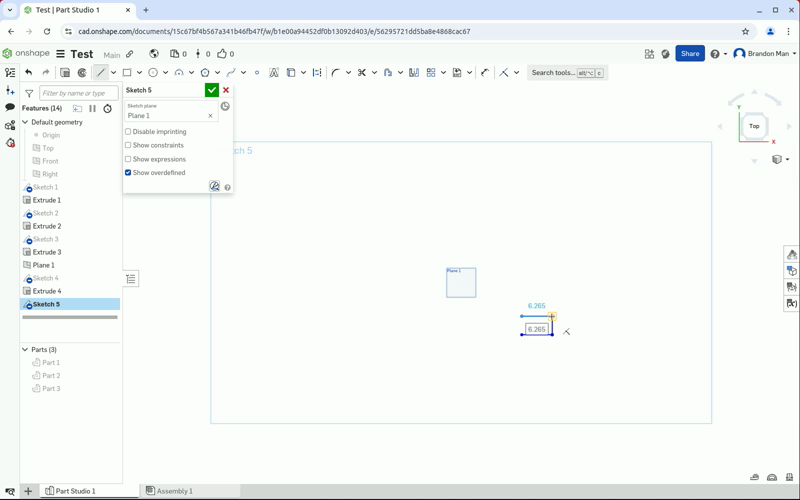
key_down(shift)
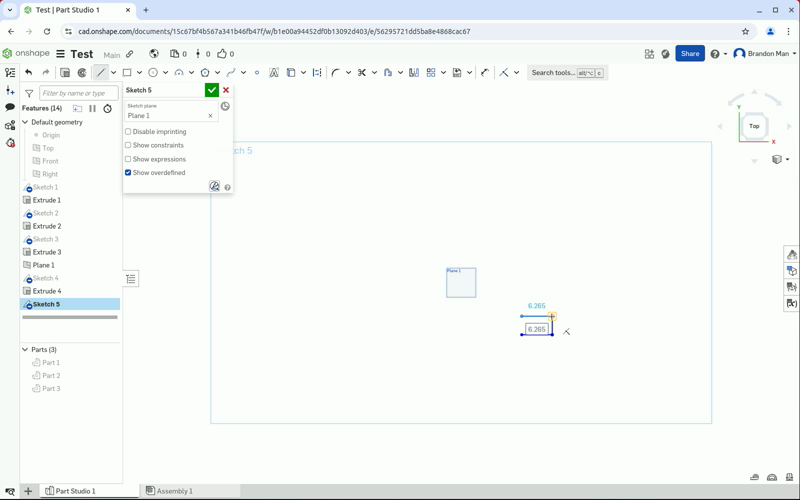
mouse_move(521, 334)
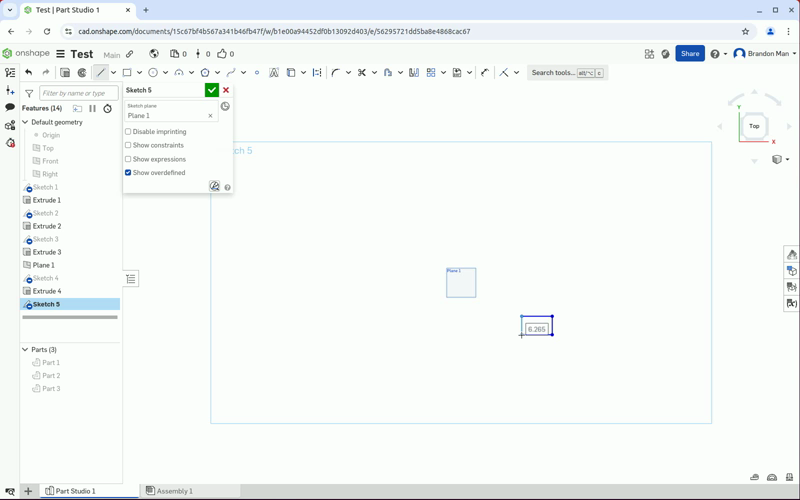
key_up(shift)
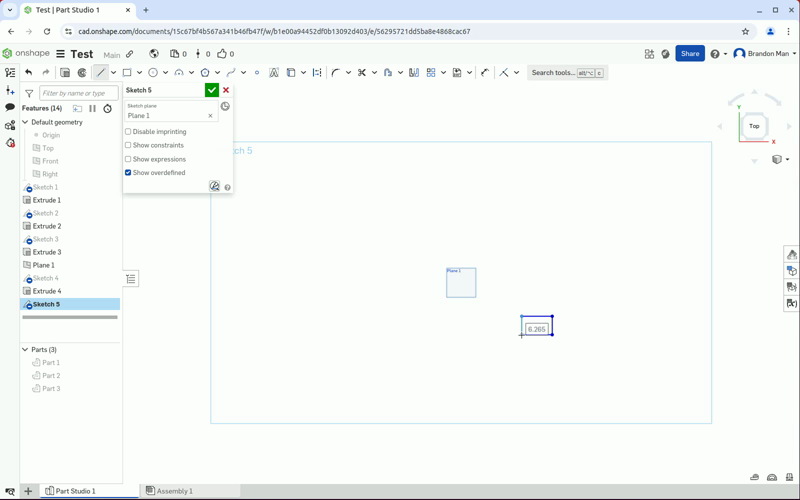
click(521, 334)
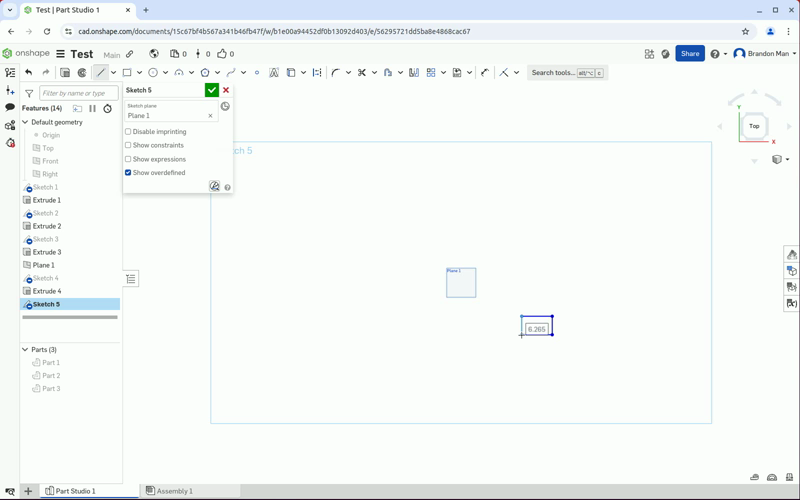
key(esc)
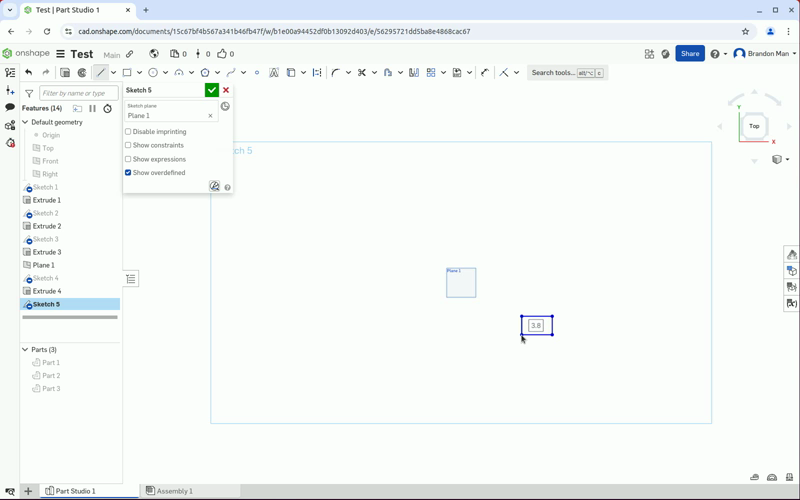
mouse_move(534, 332)
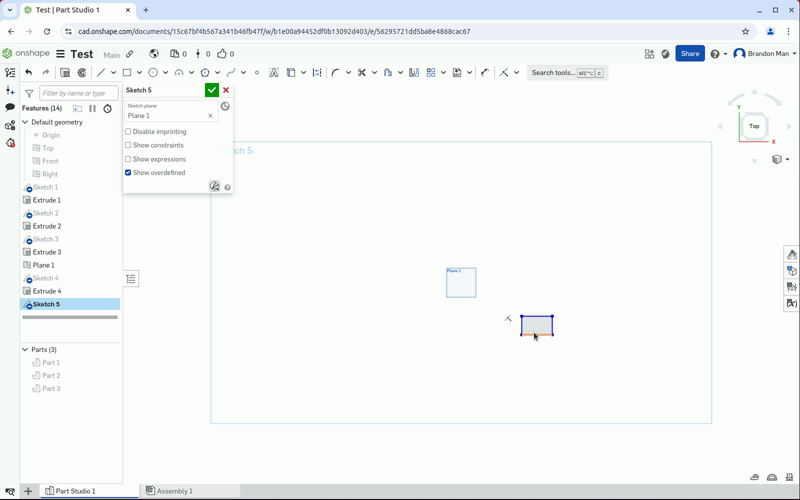
scroll(6)
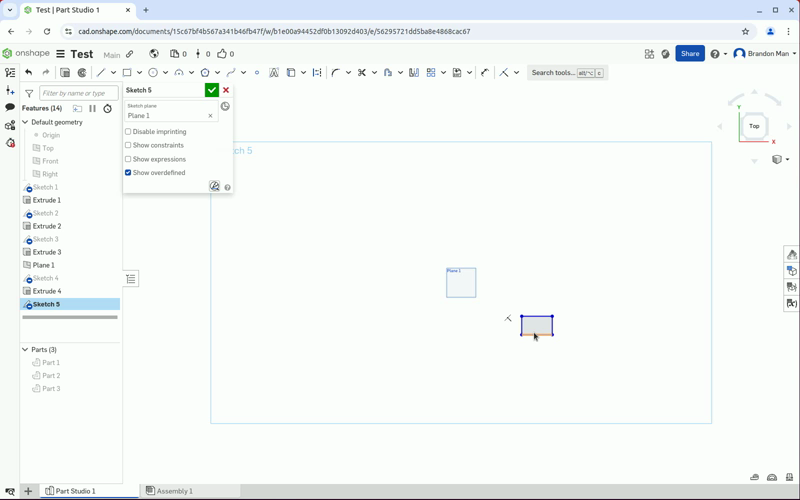
scroll(6)
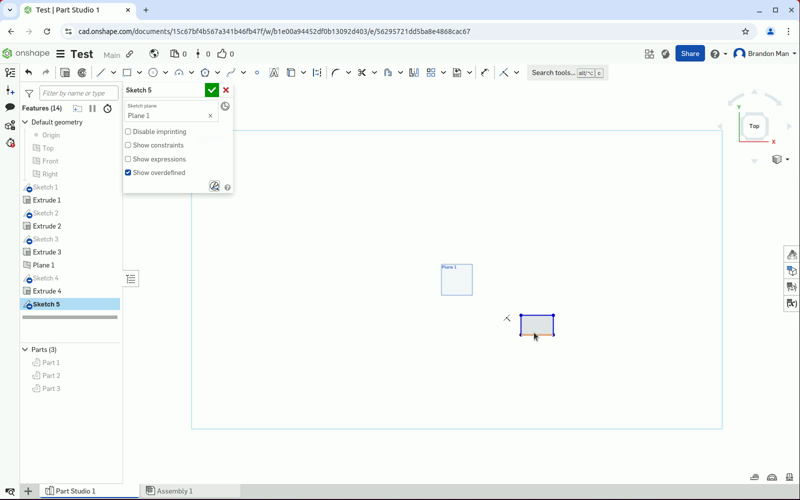
scroll(6)
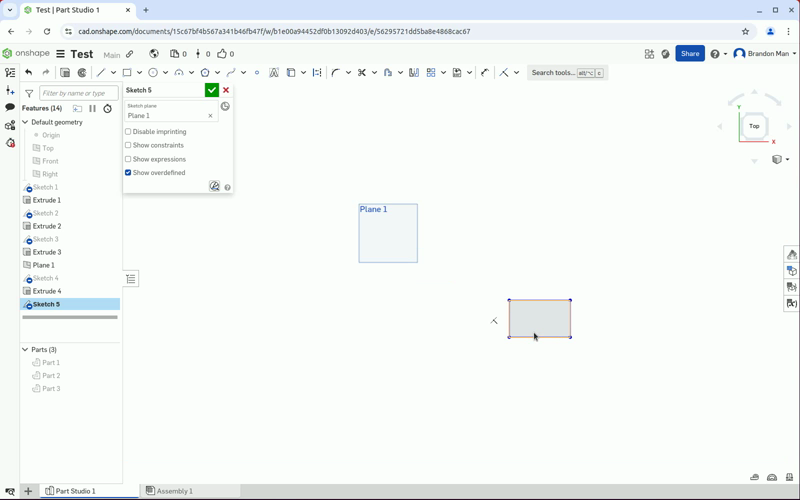
scroll(6)
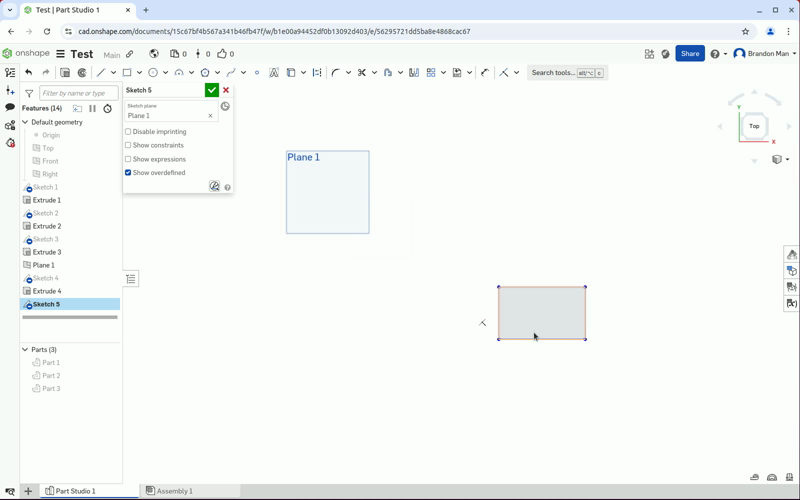
scroll(6)
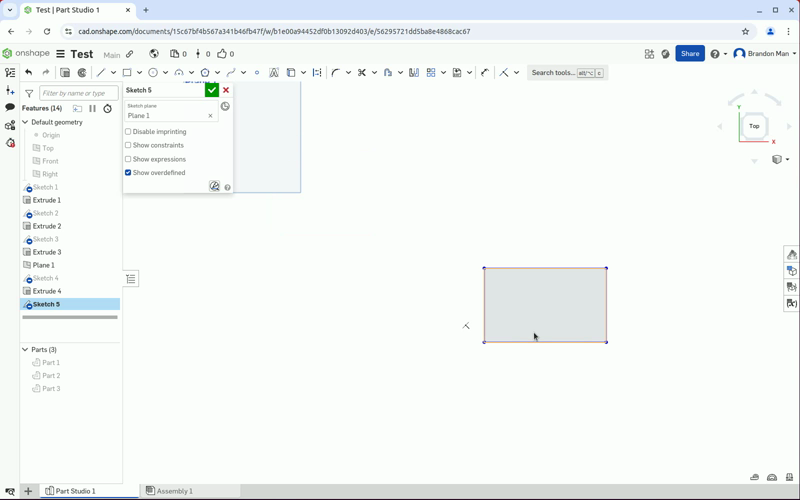
scroll(6)
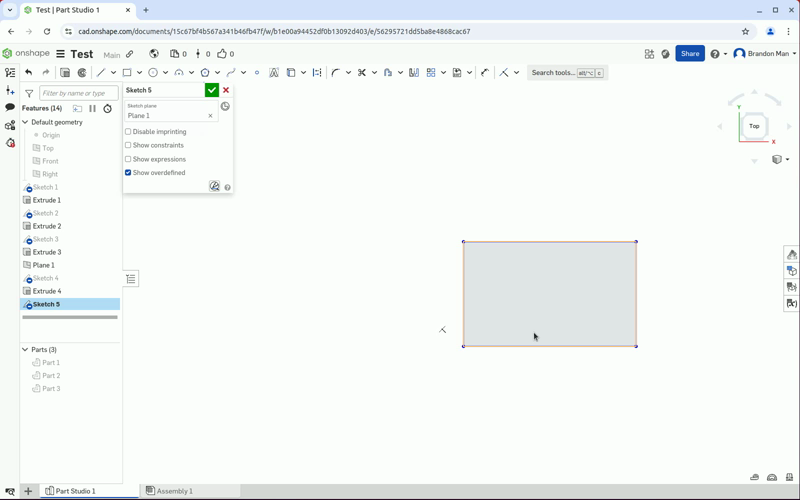
scroll(6)
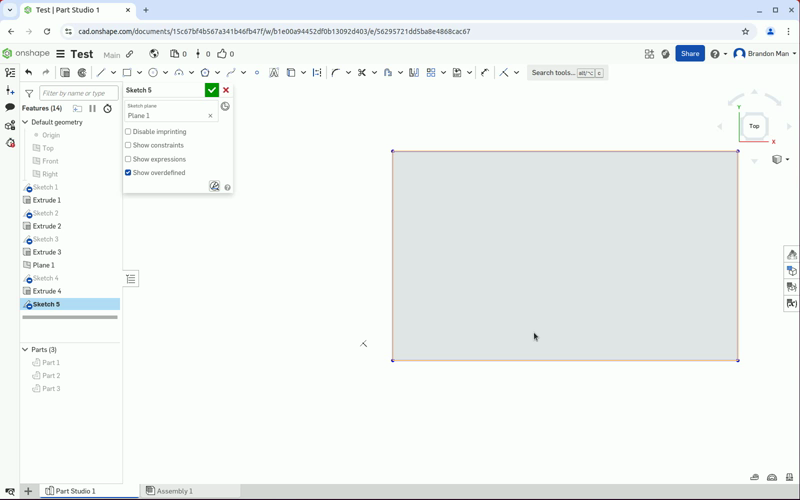
click(534, 332)
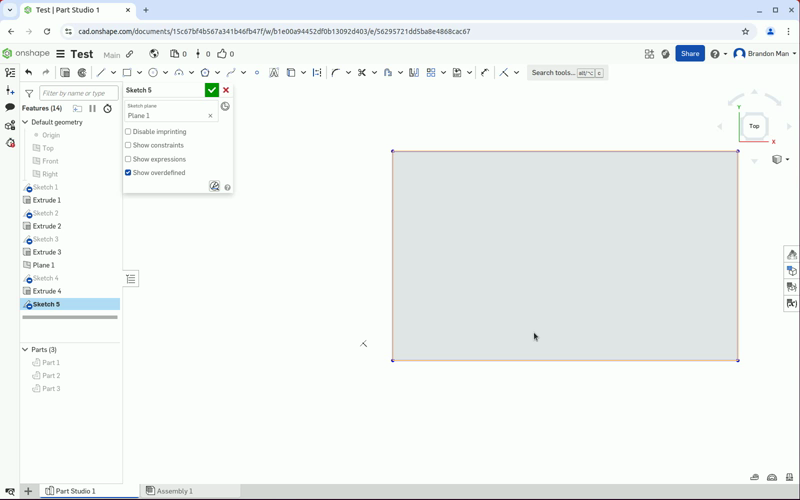
scroll(-6)
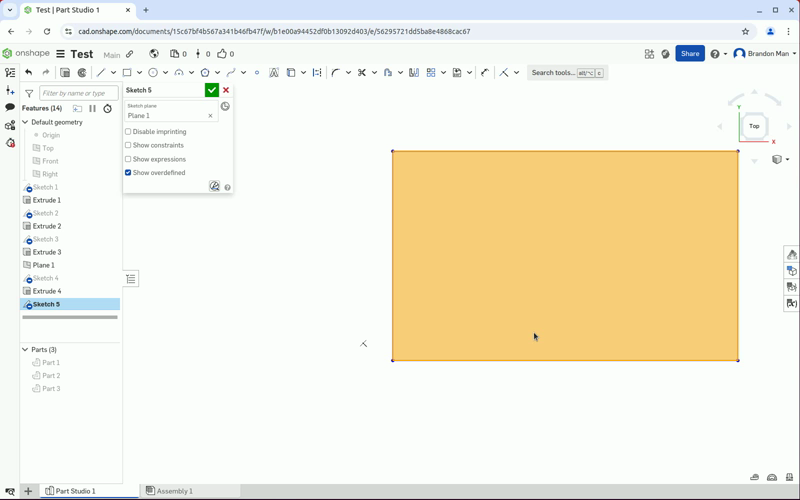
scroll(-6)
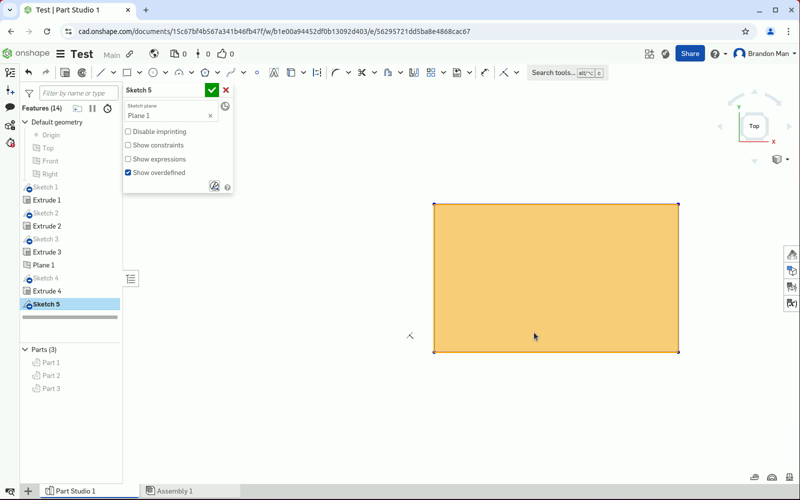
scroll(-6)
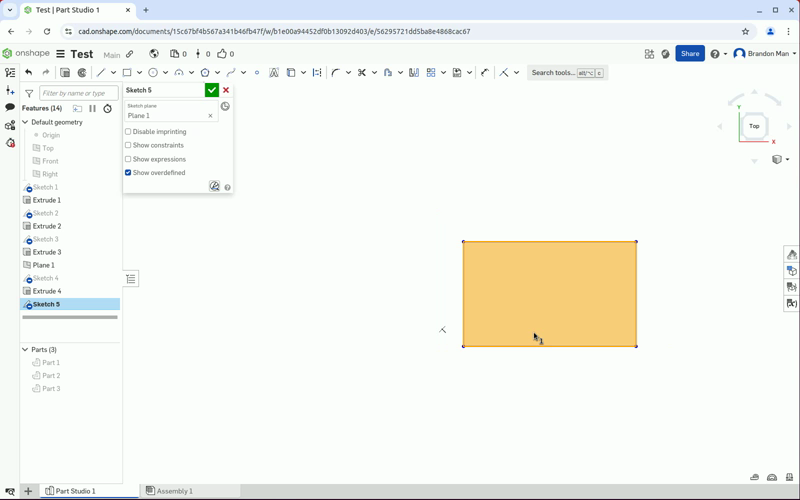
scroll(-6)
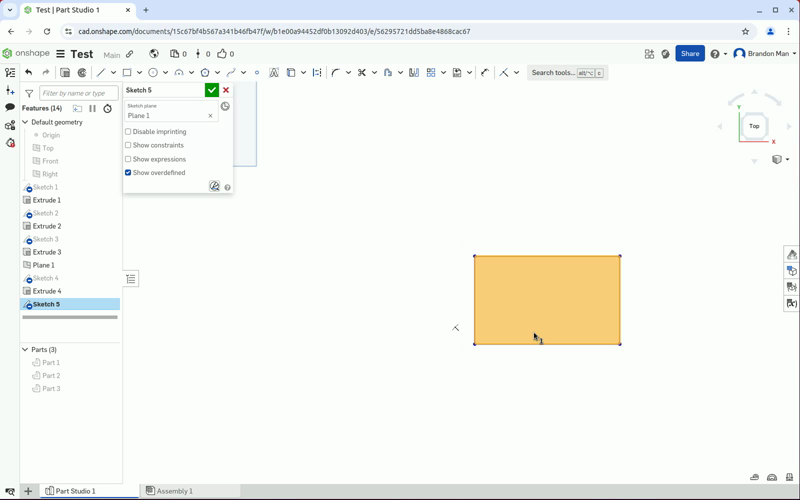
scroll(-6)
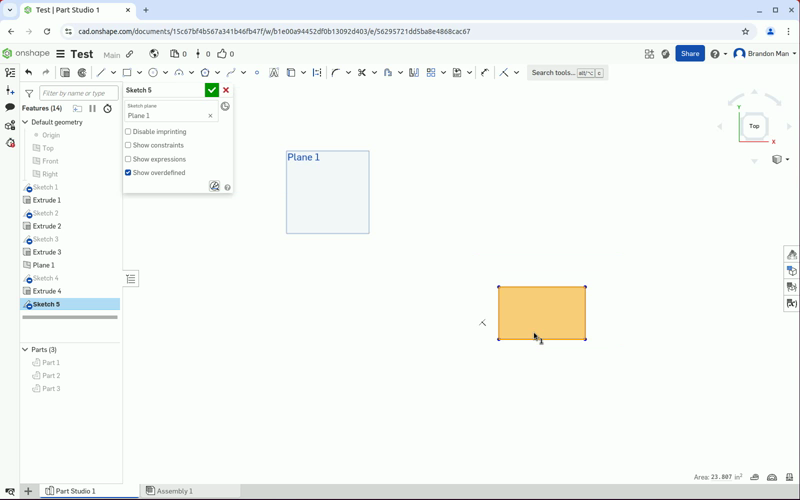
scroll(-6)
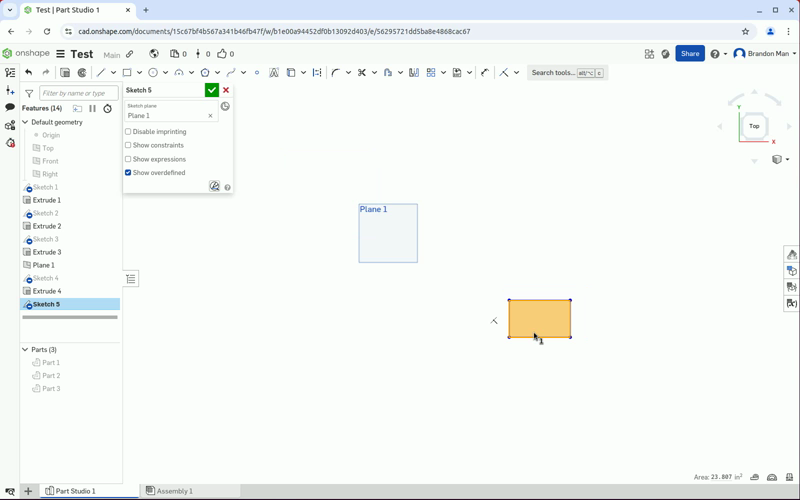
scroll(-6)
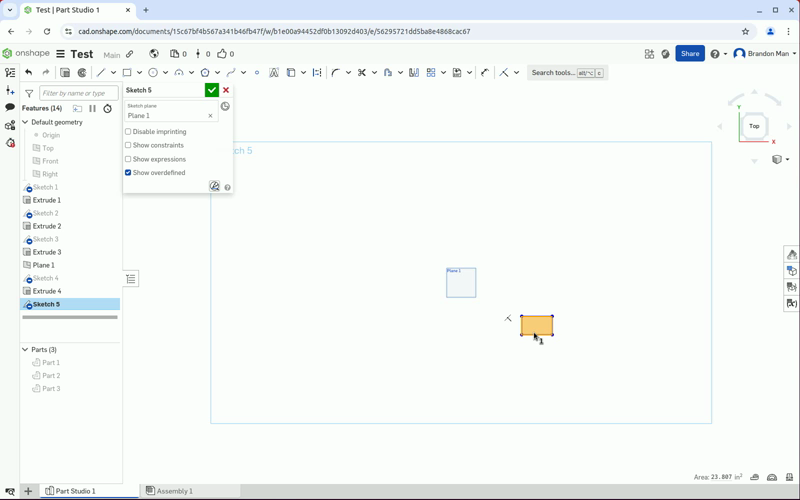
mouse_move(73, 352)
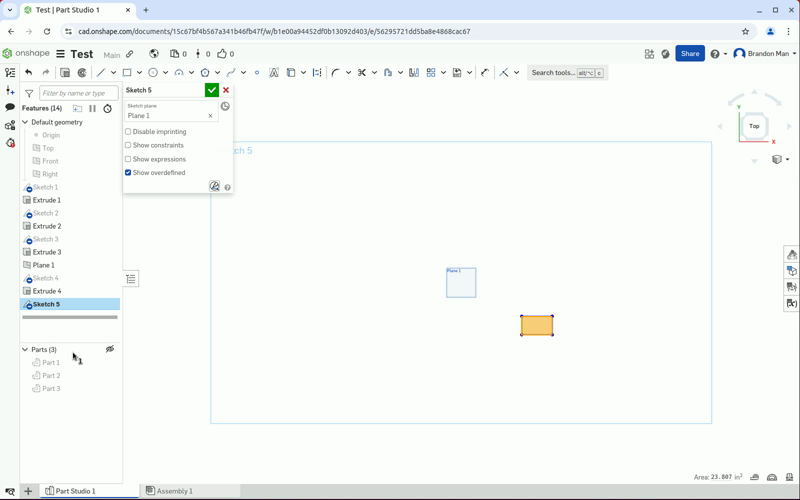
key(shift+y)
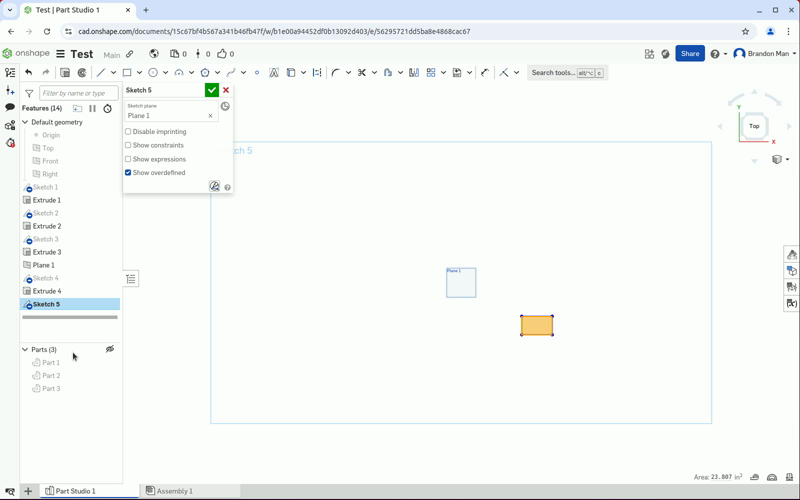
key(shift+e)
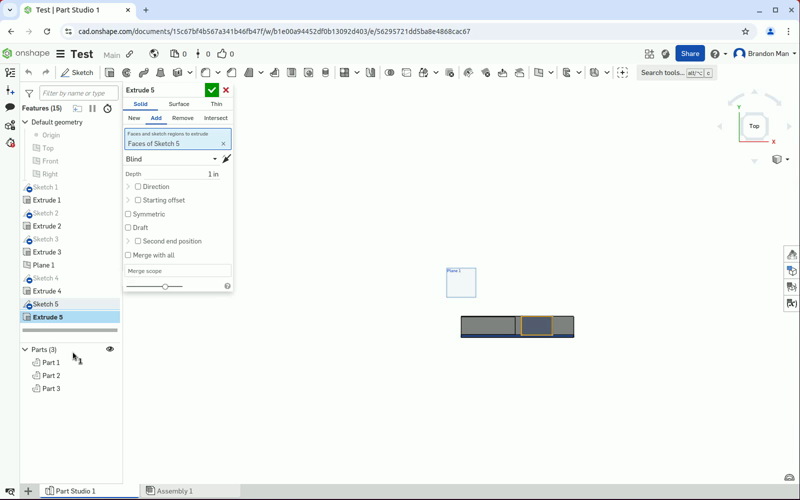
mouse_move(143, 106)
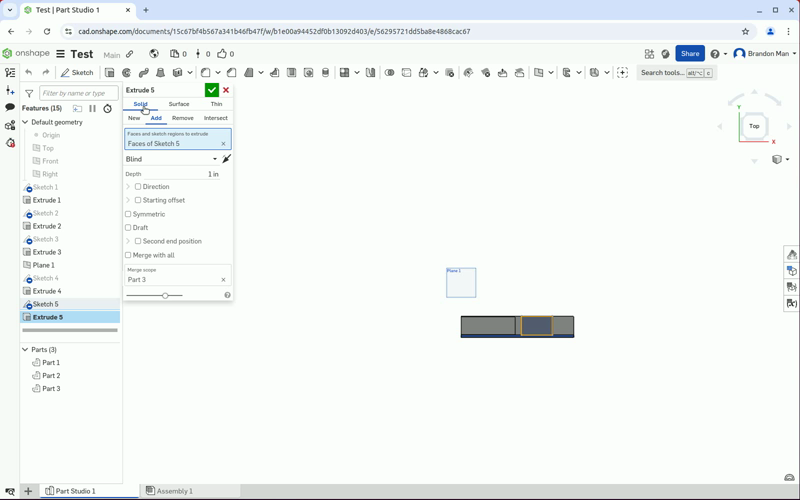
click(143, 106)
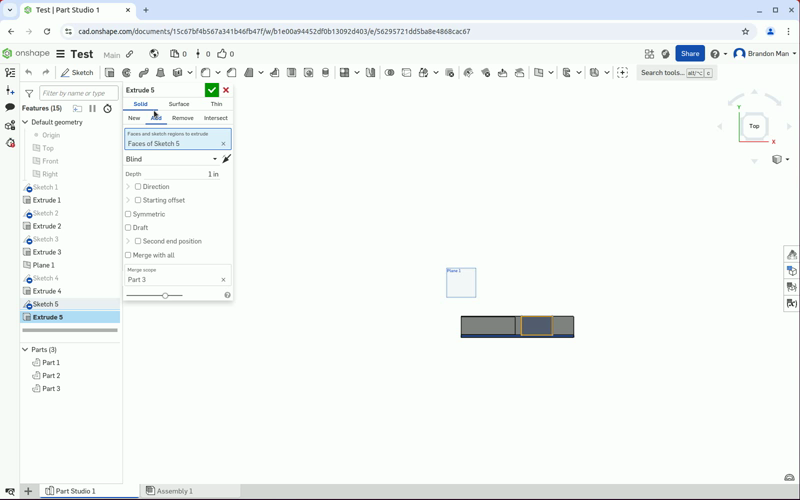
mouse_move(186, 120)
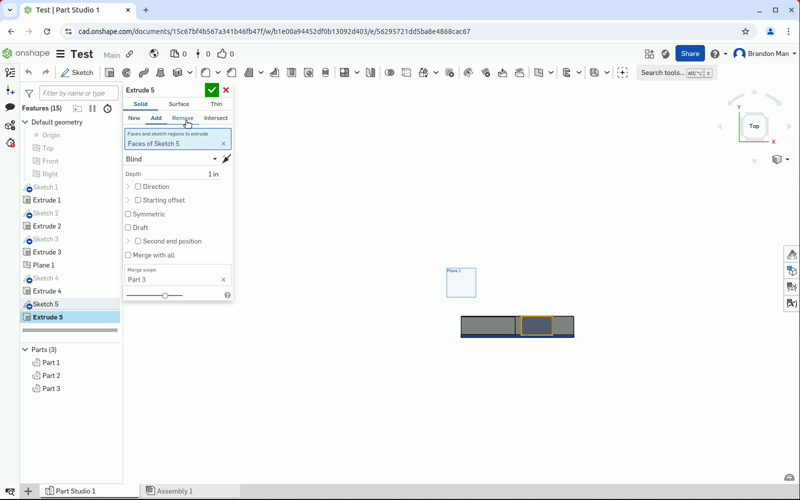
click(186, 120)
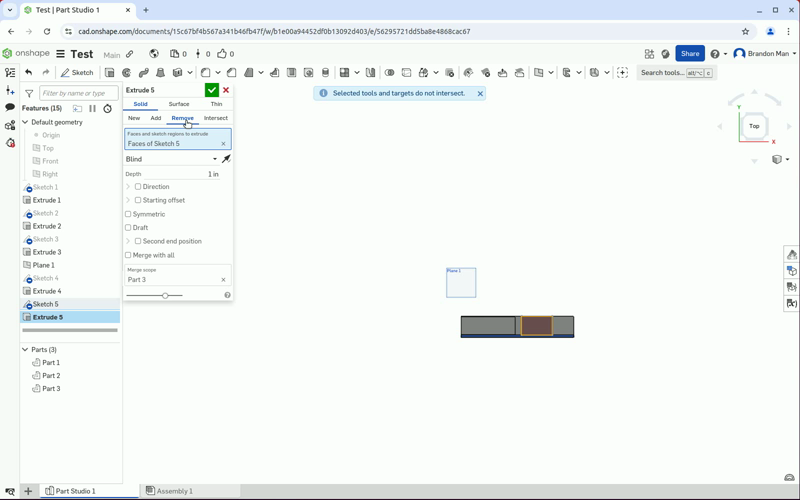
key(tab, 4)
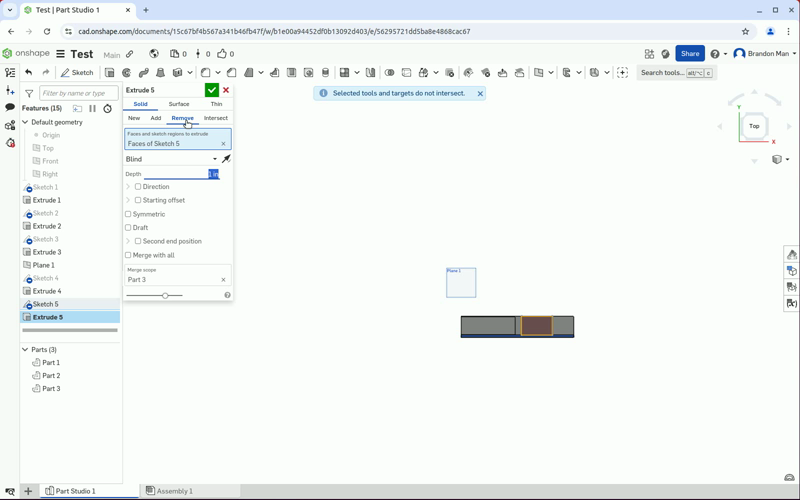
text(0.241)
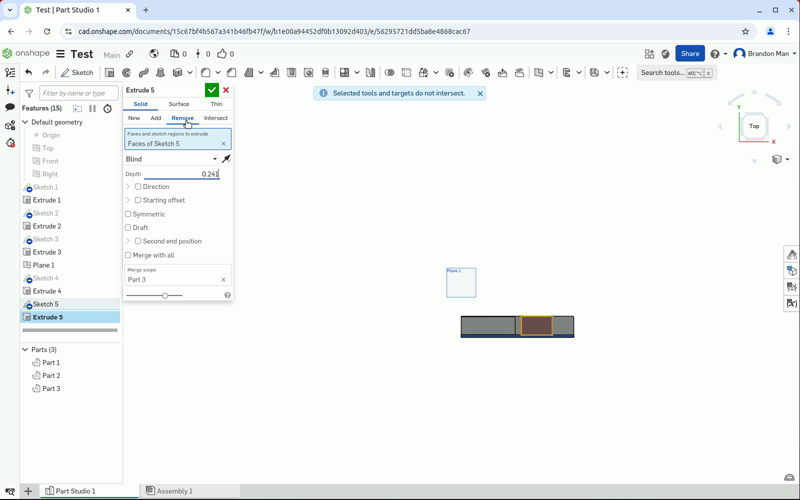
key(tab, 6)
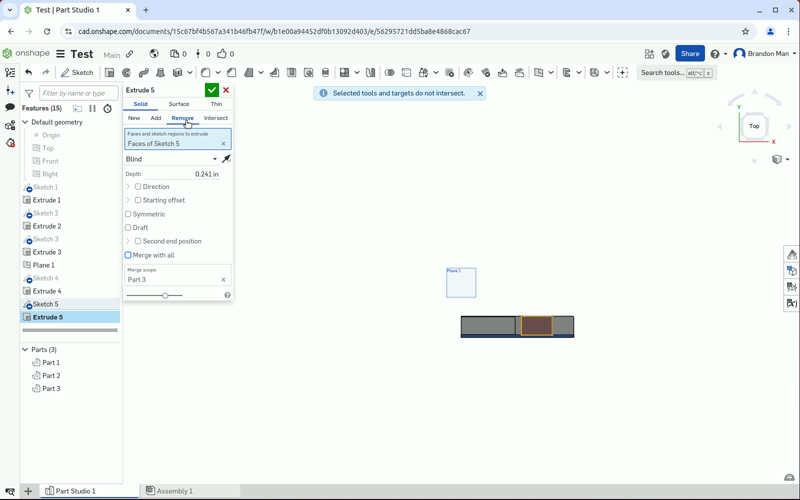
key(space)
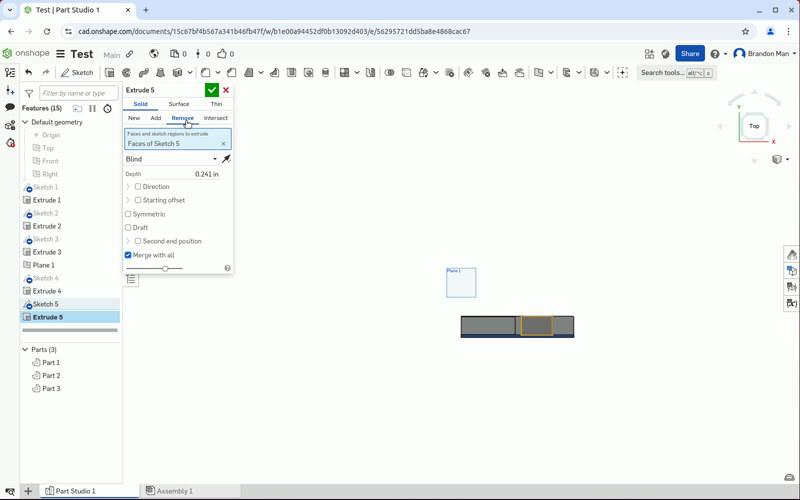
key(enter)
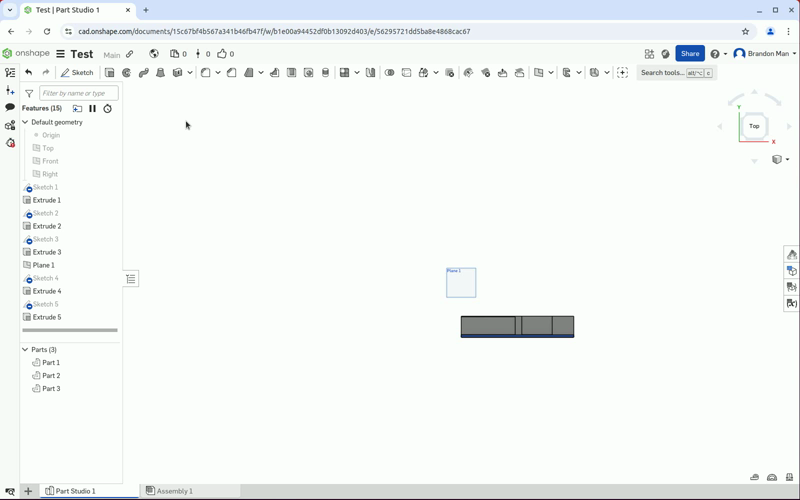
key(shift+h)
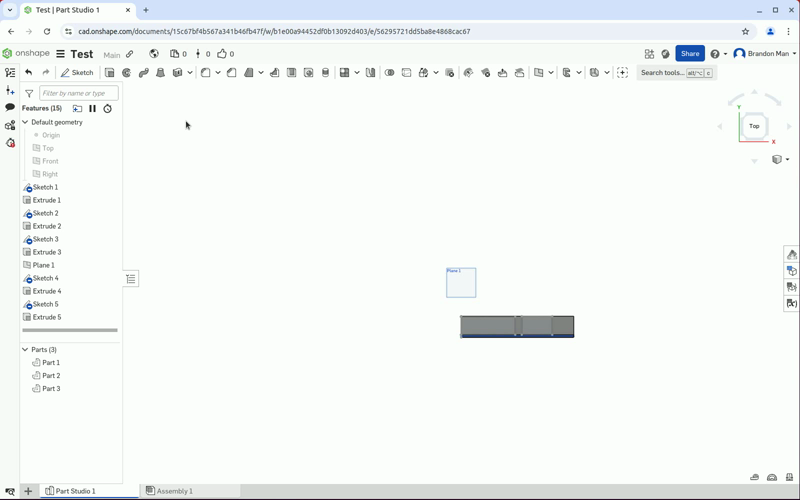
key(shift+h)
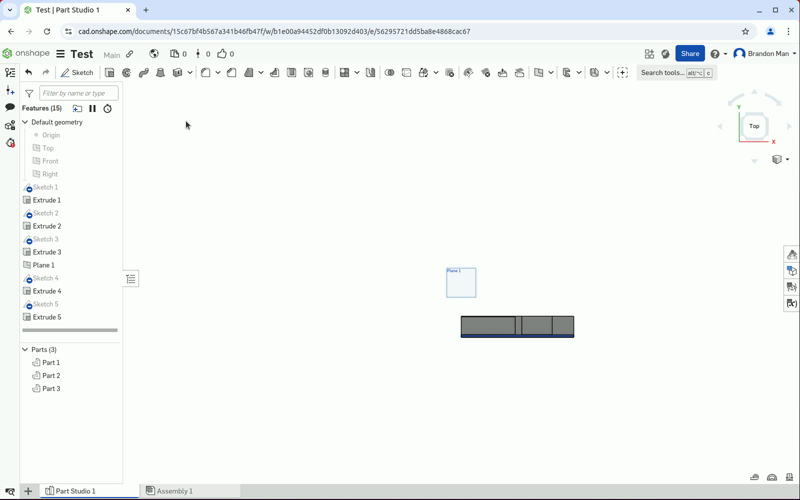
mouse_move(73, 189)
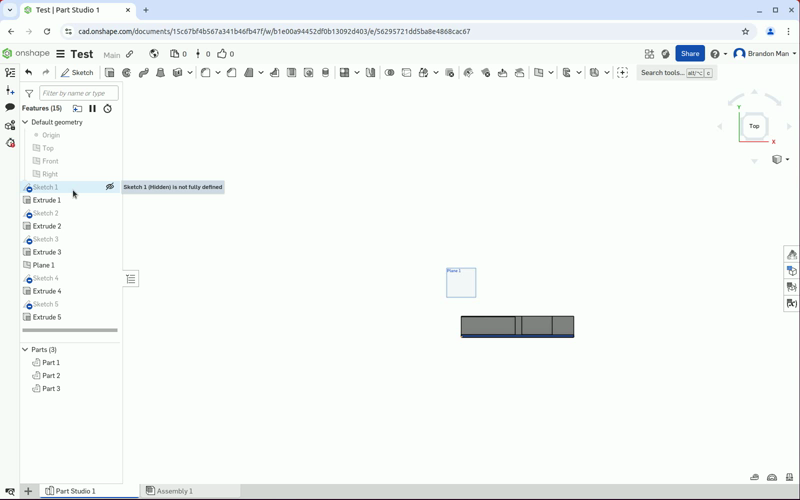
click(73, 189)
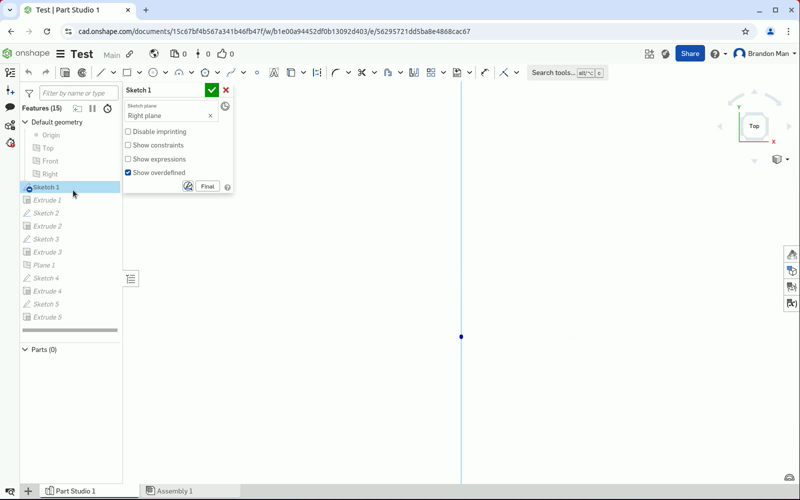
mouse_move(229, 92)
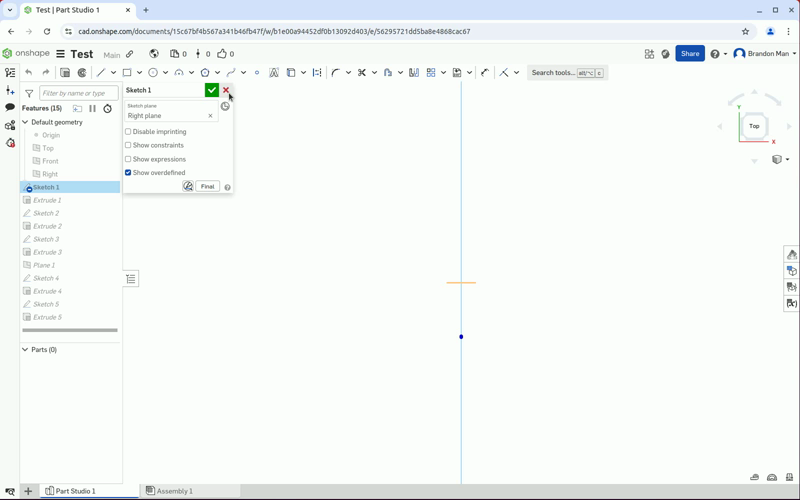
click(229, 92)
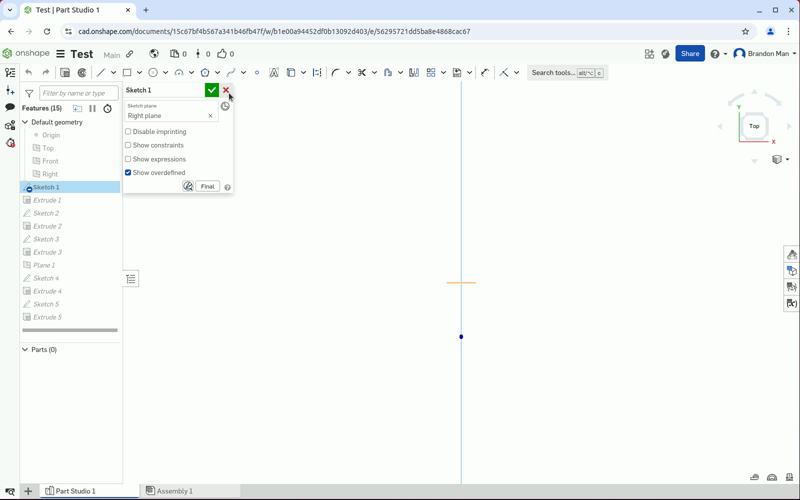
mouse_move(73, 352)
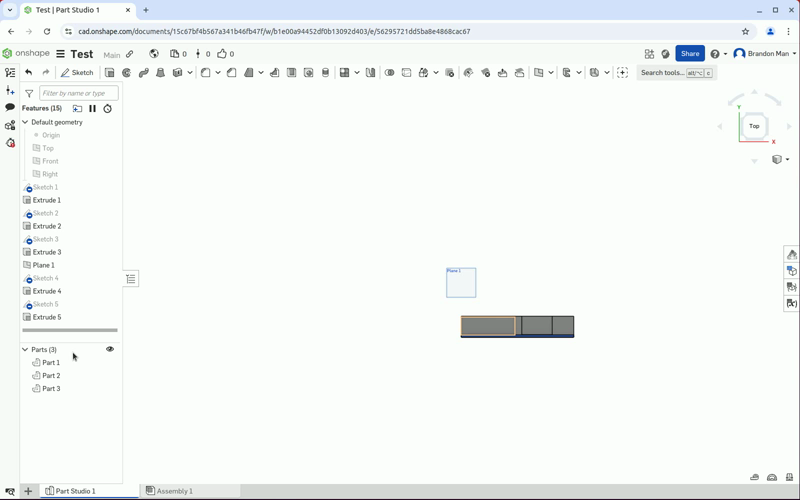
key(y)
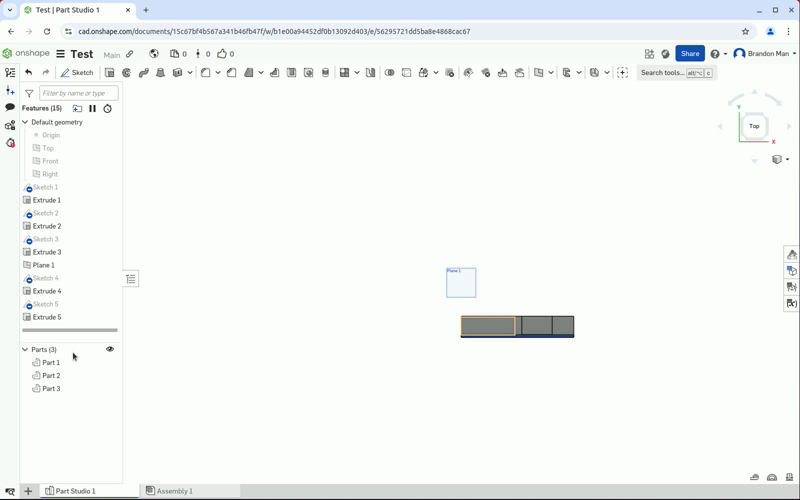
key(shift+p)
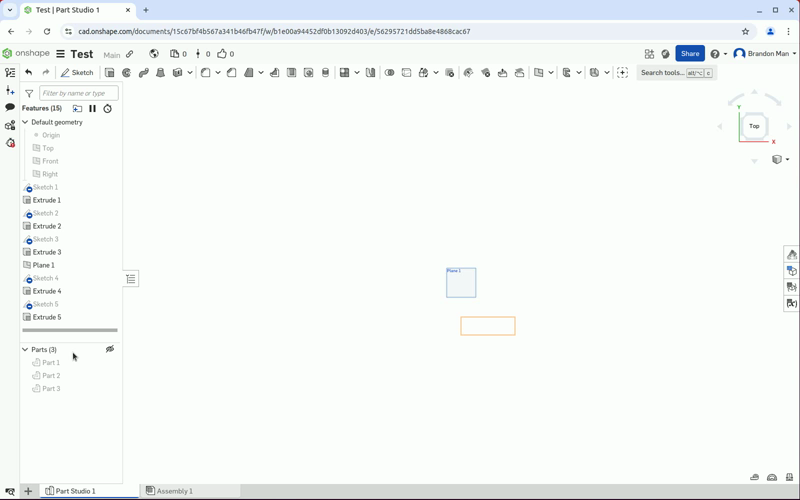
key(space)
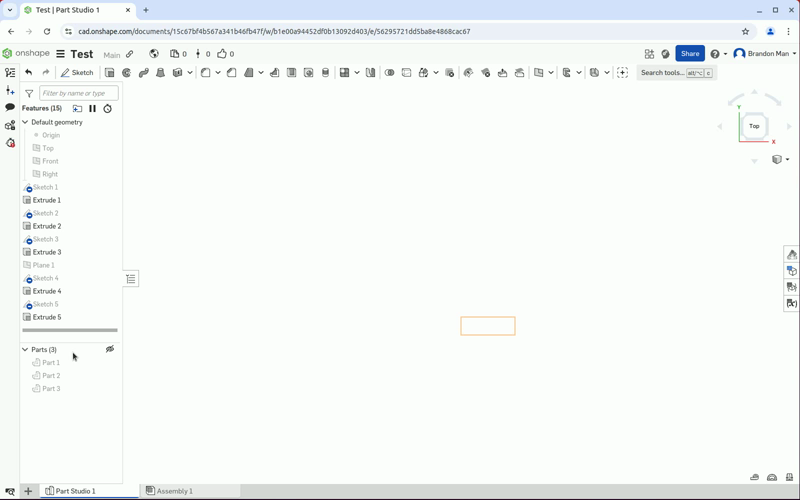
key_down(shift)
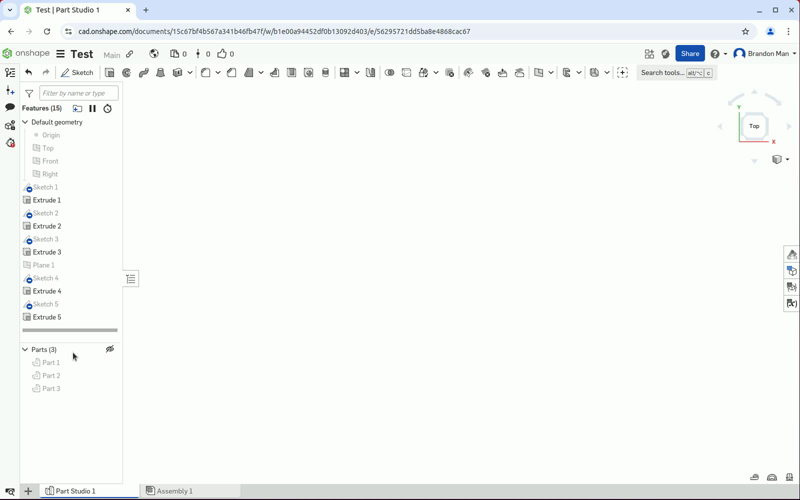
key(up)
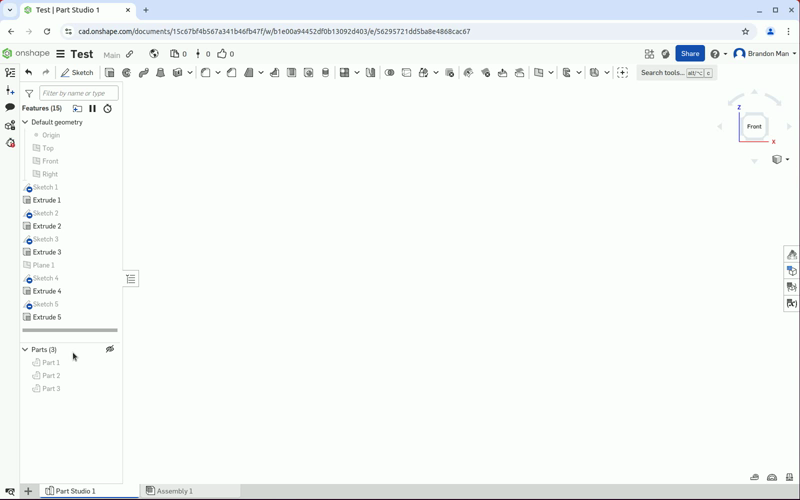
key_up(shift)
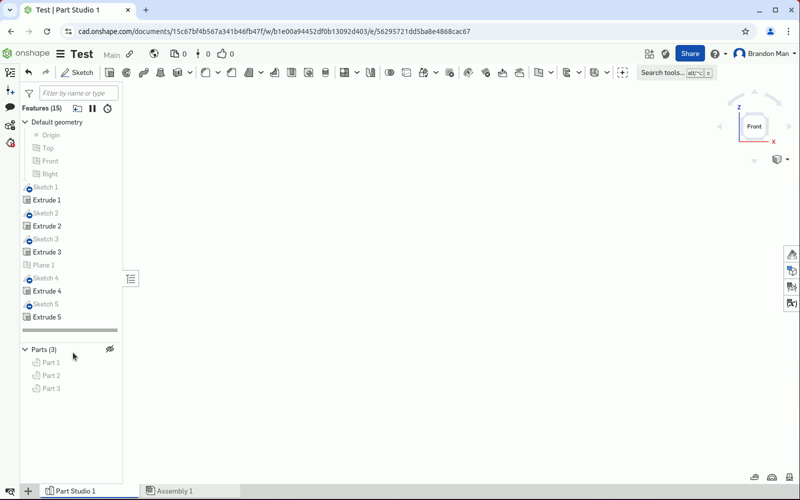
mouse_move(73, 352)
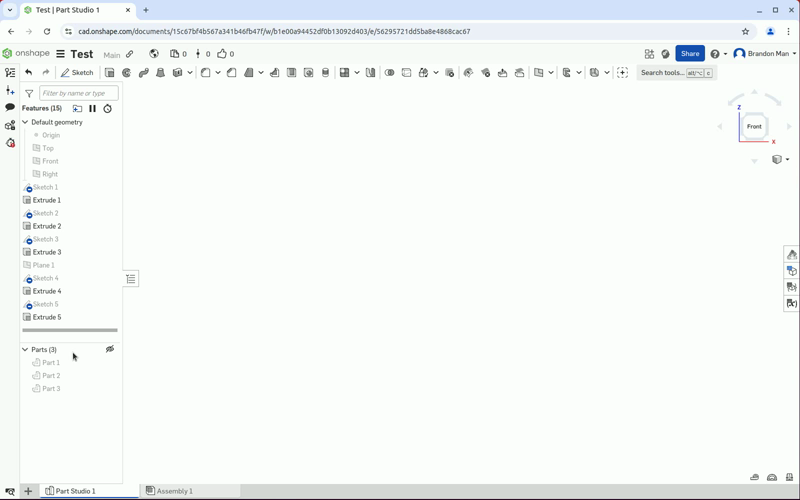
key(shift+y)
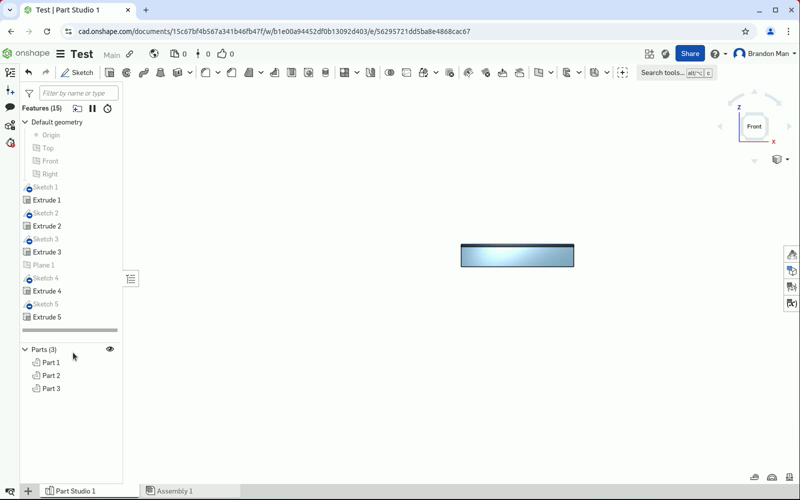
mouse_move(541, 75)
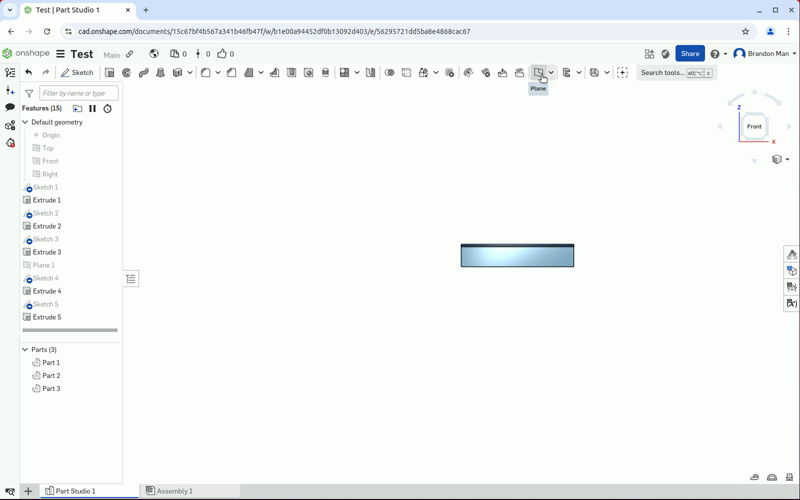
click(541, 75)
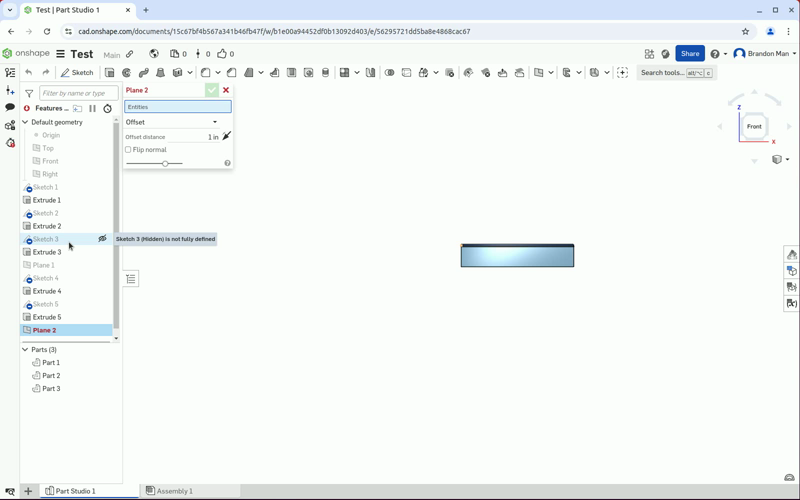
scroll(3)
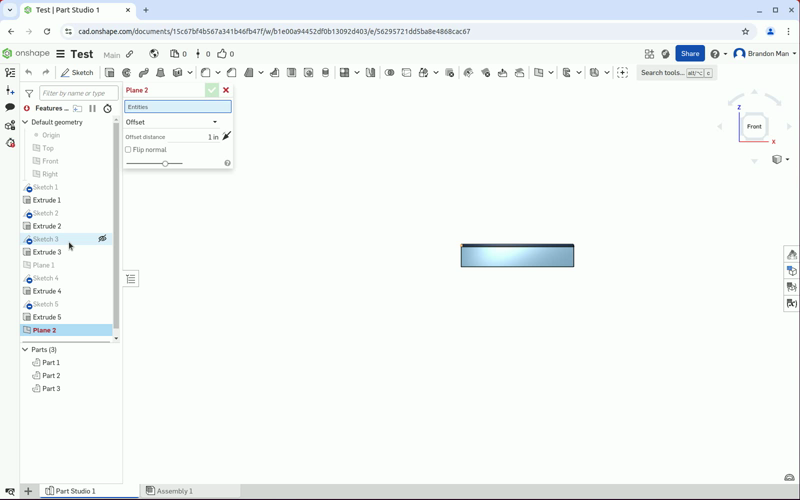
mouse_move(69, 163)
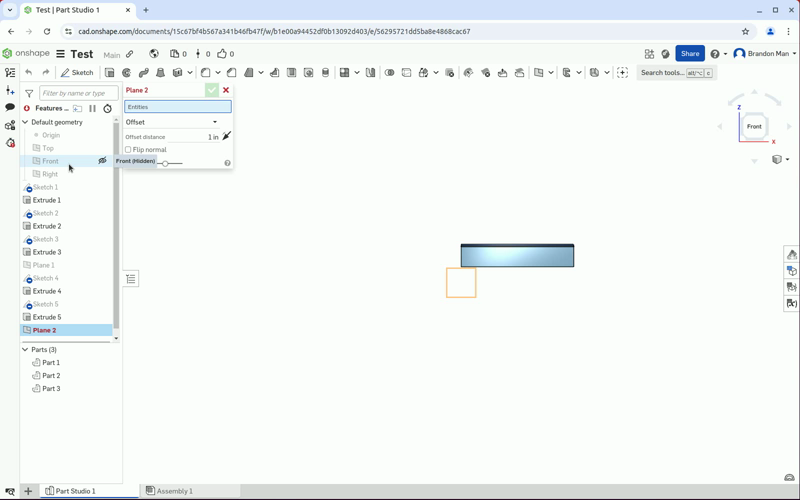
click(69, 163)
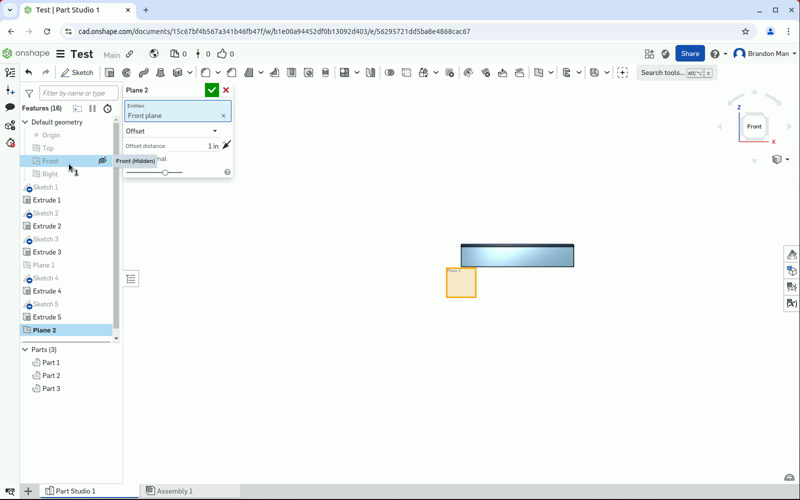
key(tab, 2)
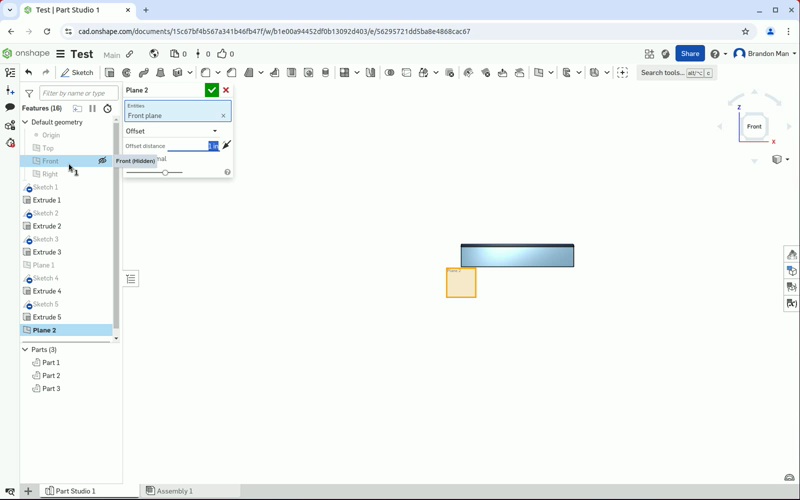
text(11.061)
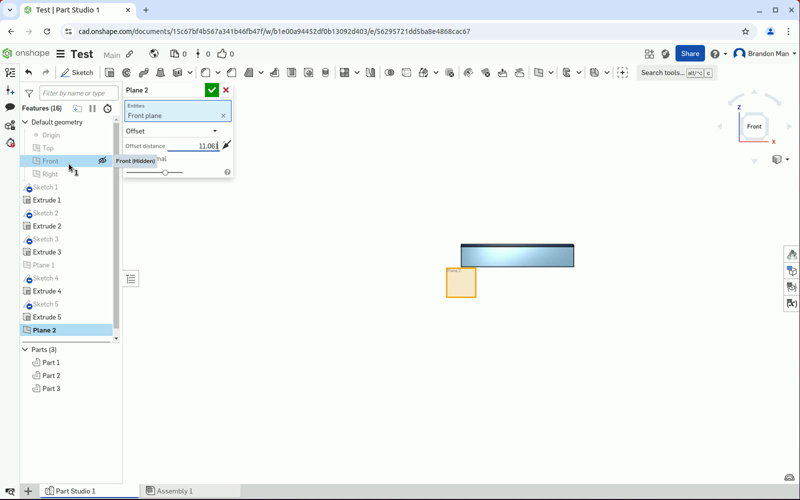
key(enter, 2)
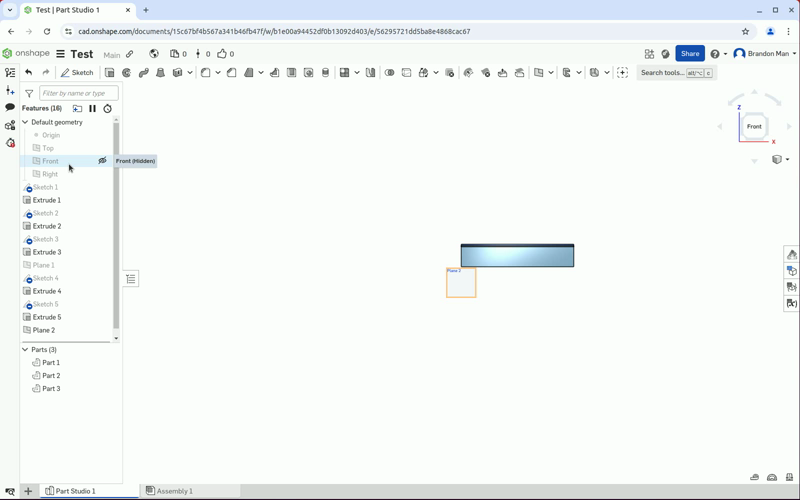
key(shift+s)
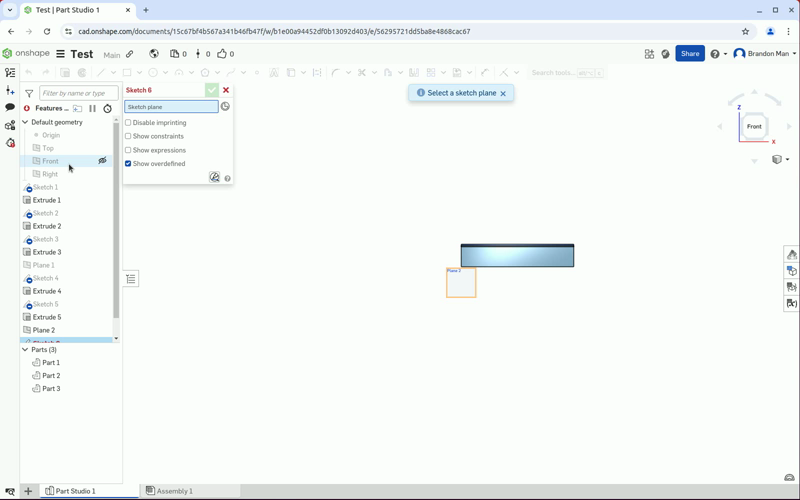
mouse_move(69, 319)
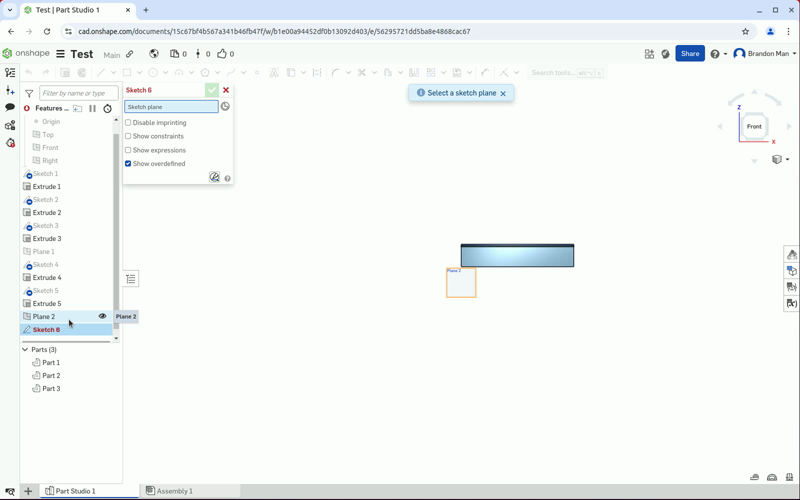
click(69, 319)
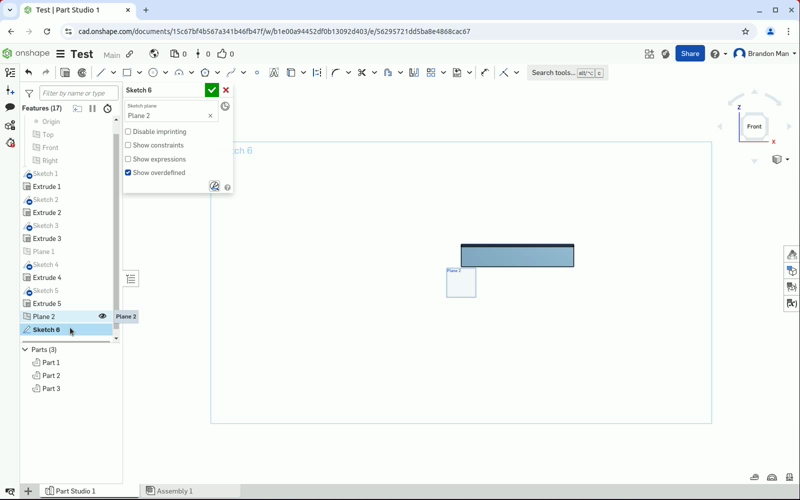
mouse_move(73, 352)
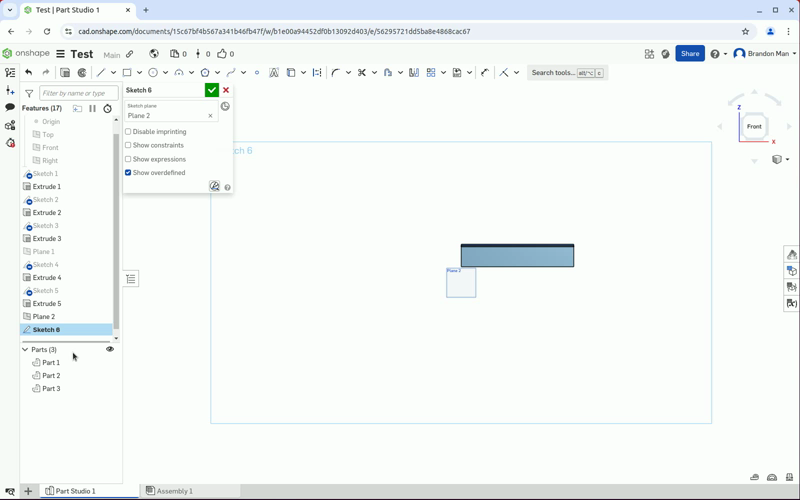
key(y)
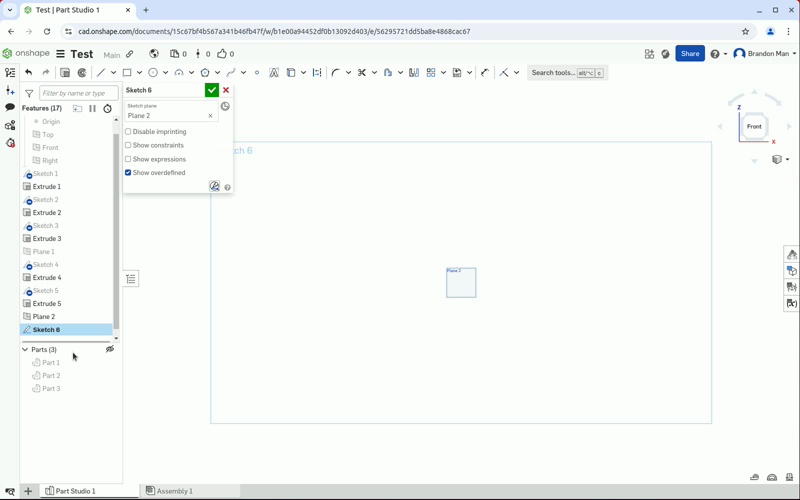
key(l)
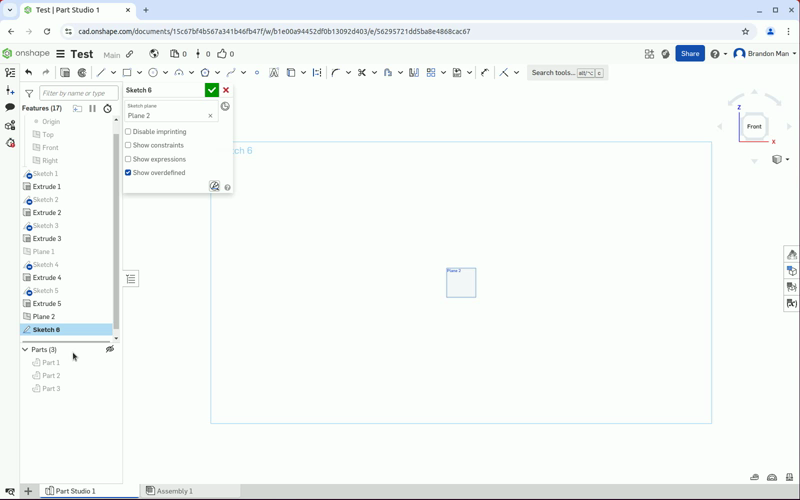
key_down(shift)
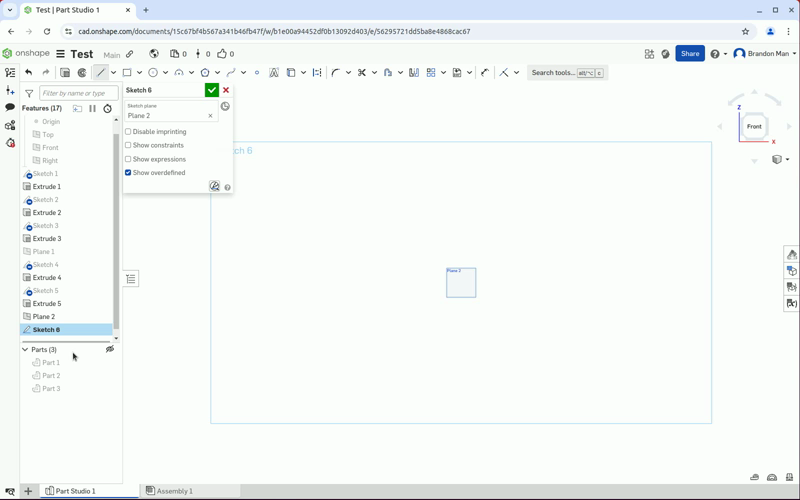
mouse_move(521, 266)
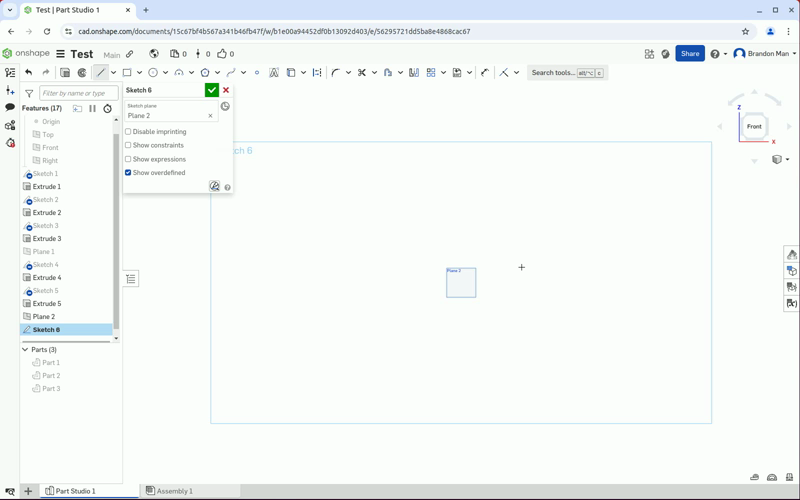
click(521, 266)
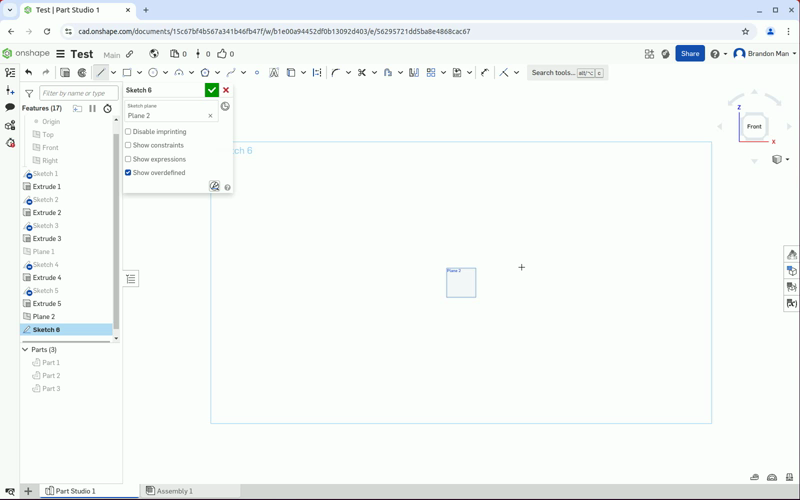
key_up(shift)
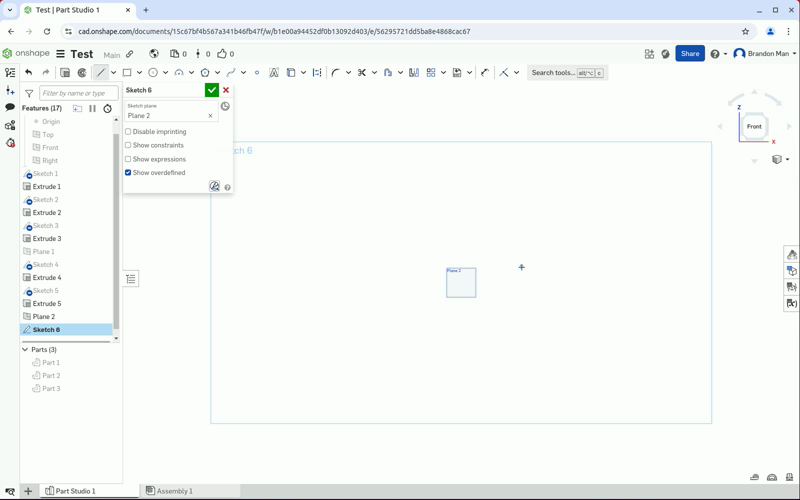
key_down(shift)
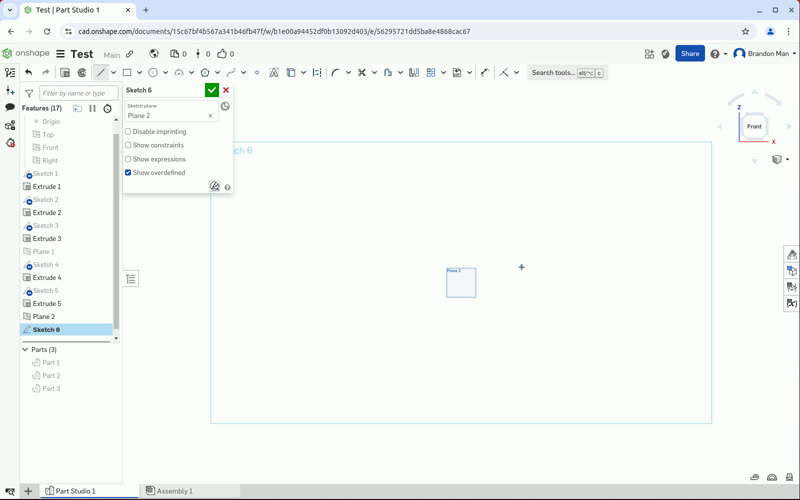
mouse_move(551, 266)
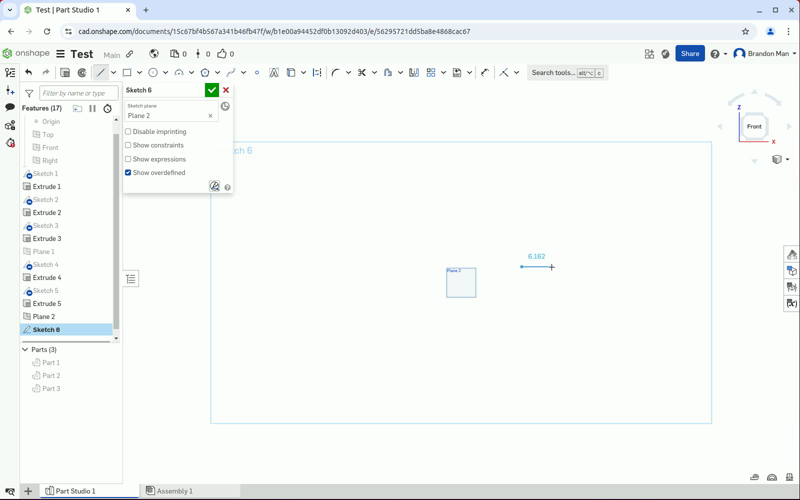
mouse_move(552, 266)
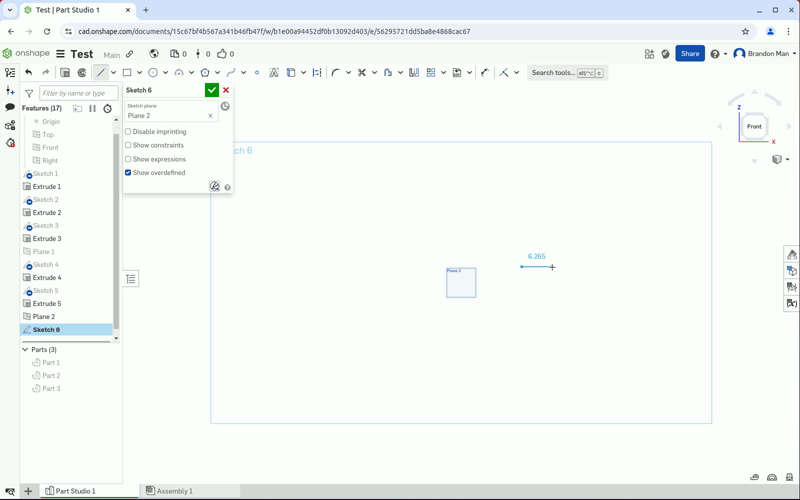
click(552, 266)
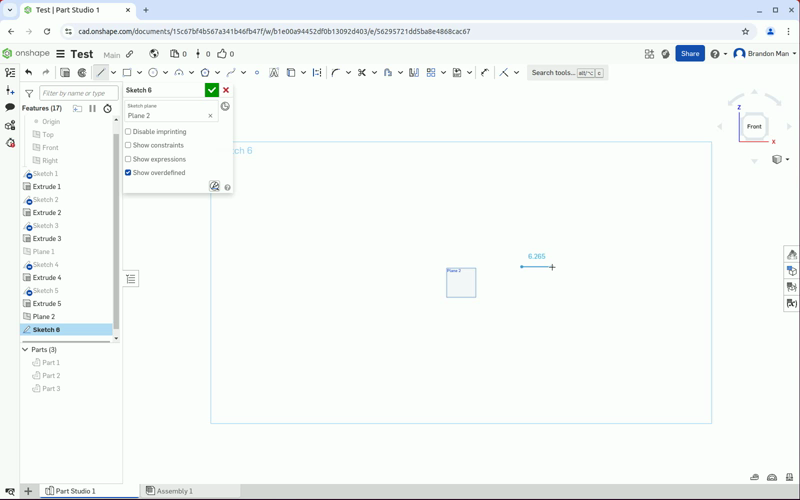
key_up(shift)
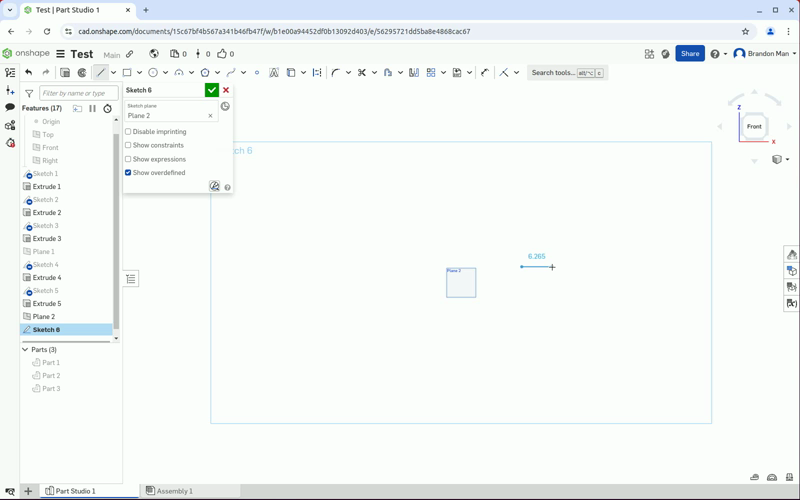
key_down(shift)
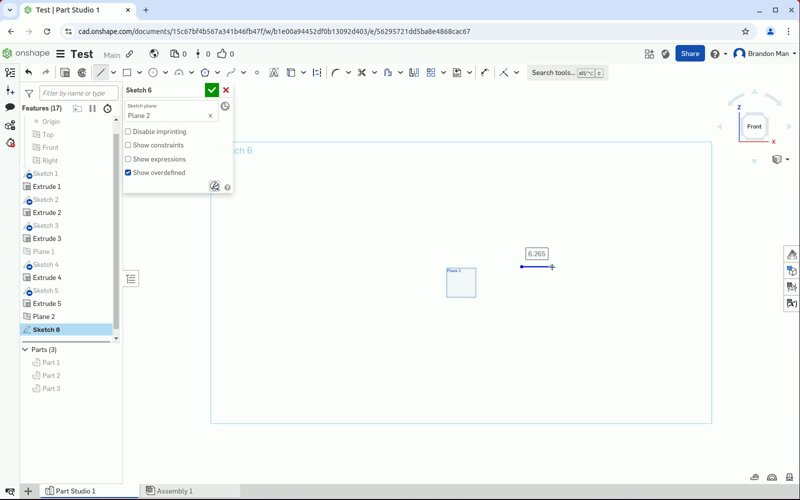
mouse_move(582, 266)
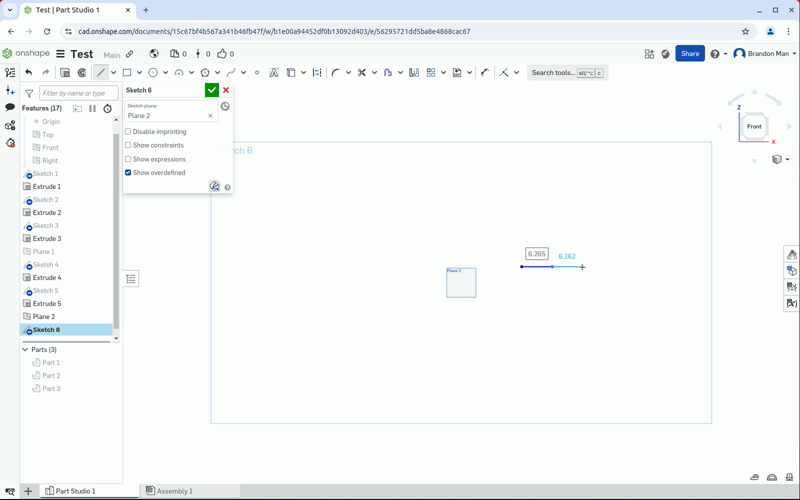
mouse_move(552, 248)
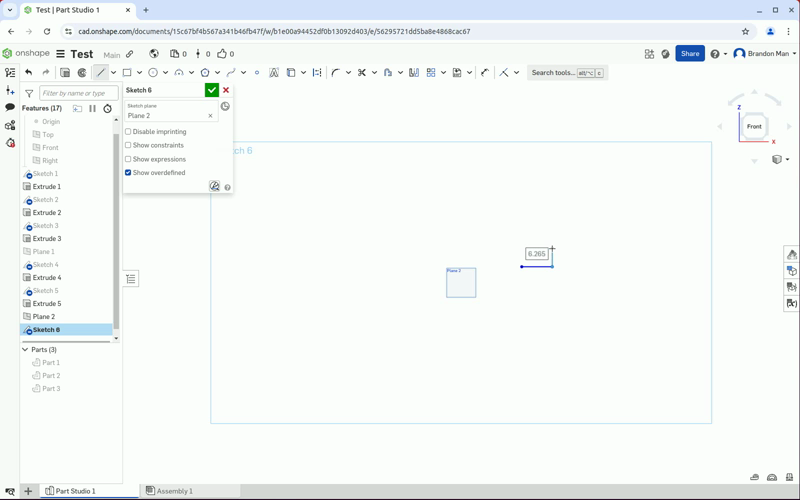
click(552, 248)
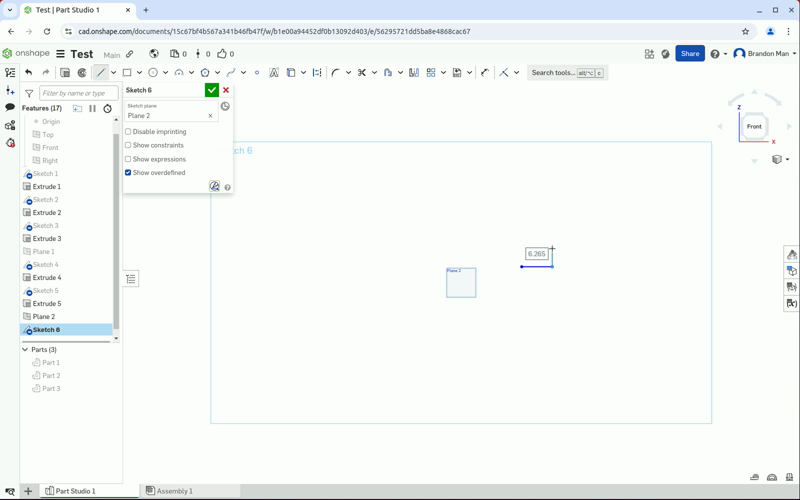
key_up(shift)
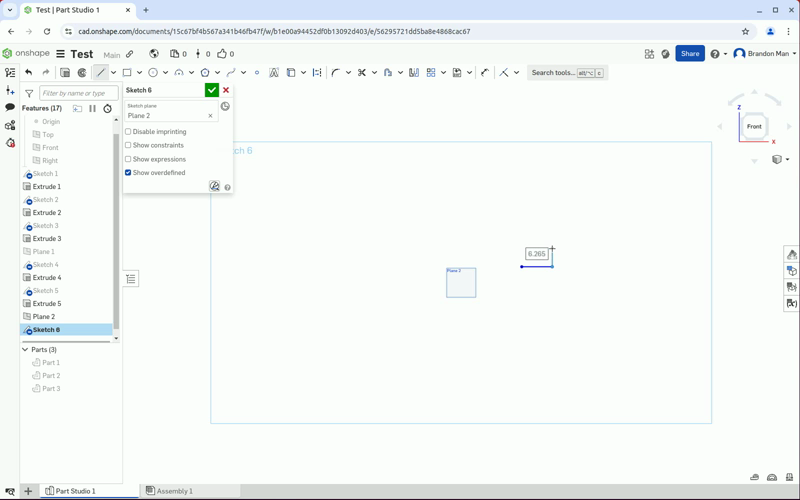
key_down(shift)
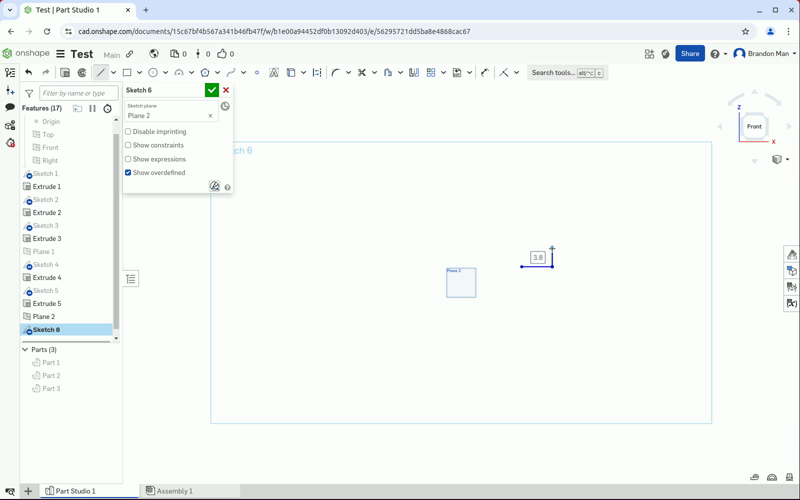
mouse_move(582, 248)
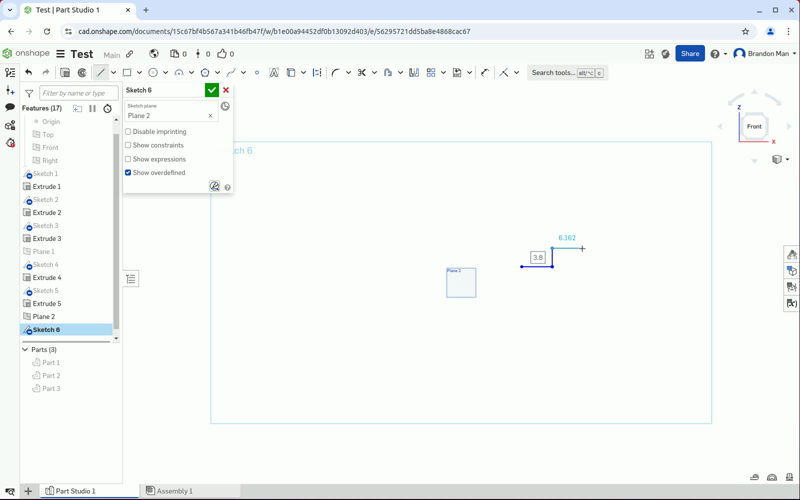
mouse_move(521, 248)
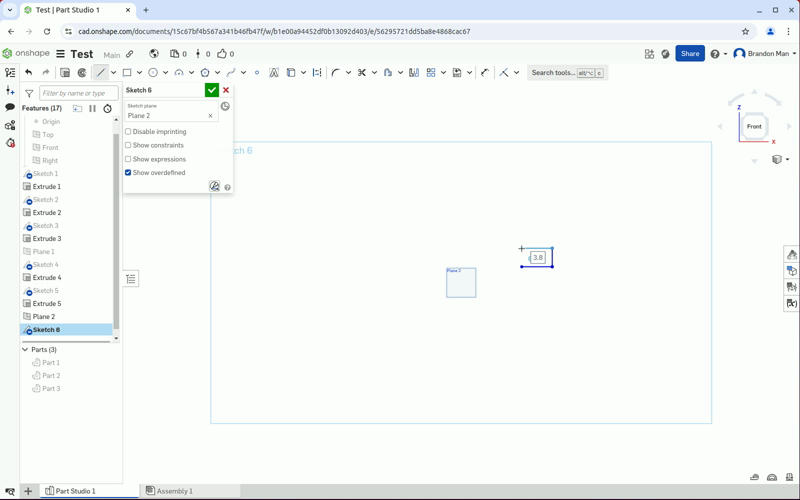
click(521, 248)
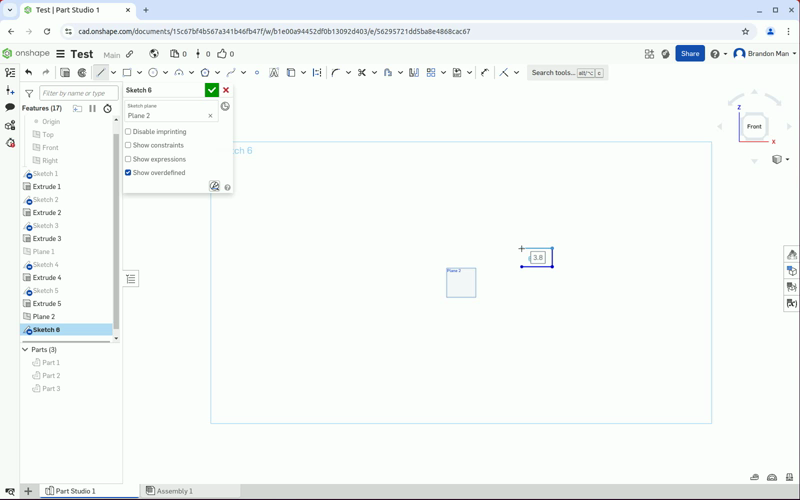
key_up(shift)
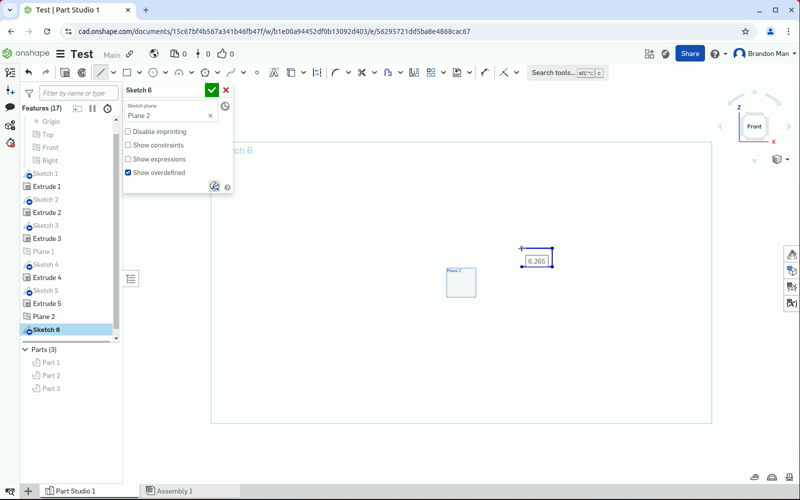
mouse_move(551, 248)
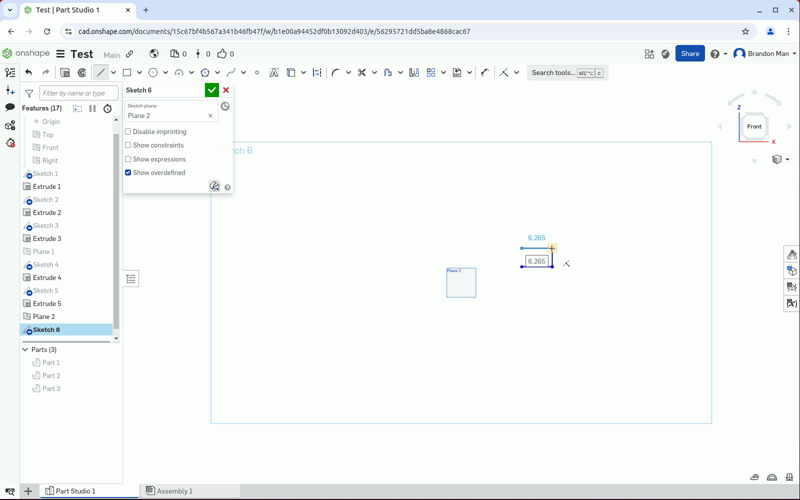
key_down(shift)
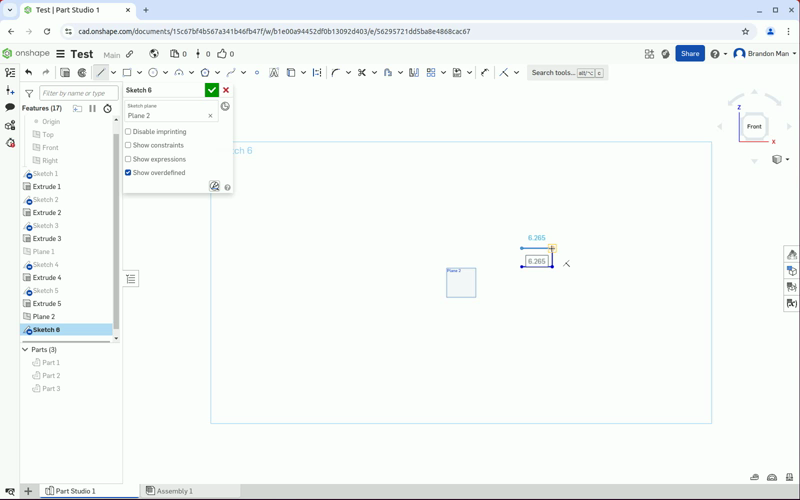
mouse_move(521, 266)
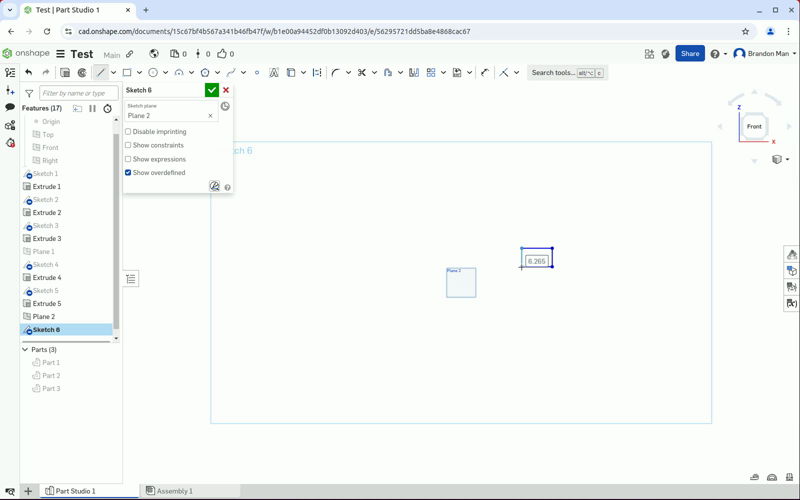
key_up(shift)
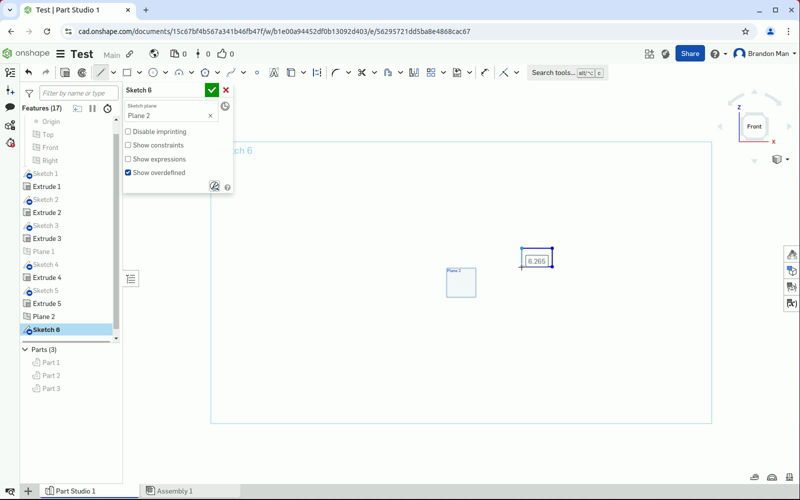
click(521, 266)
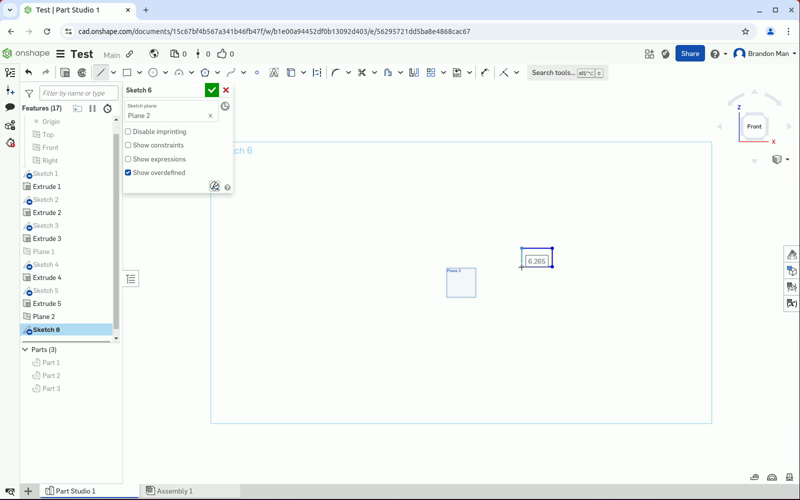
key(esc)
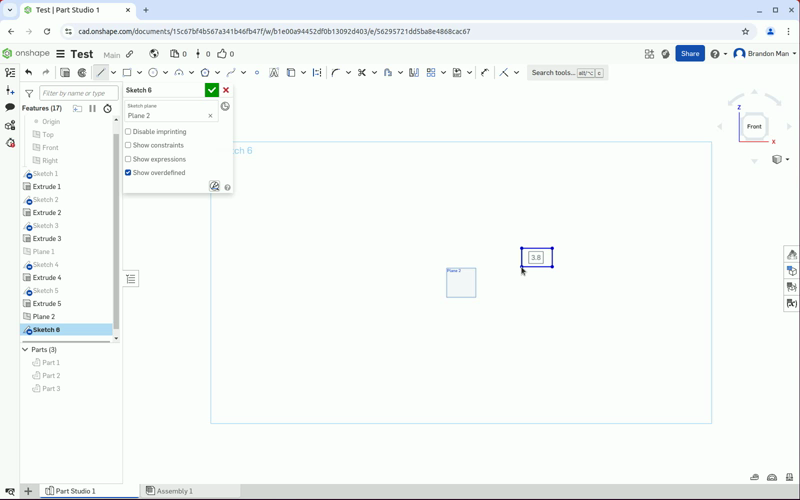
mouse_move(542, 264)
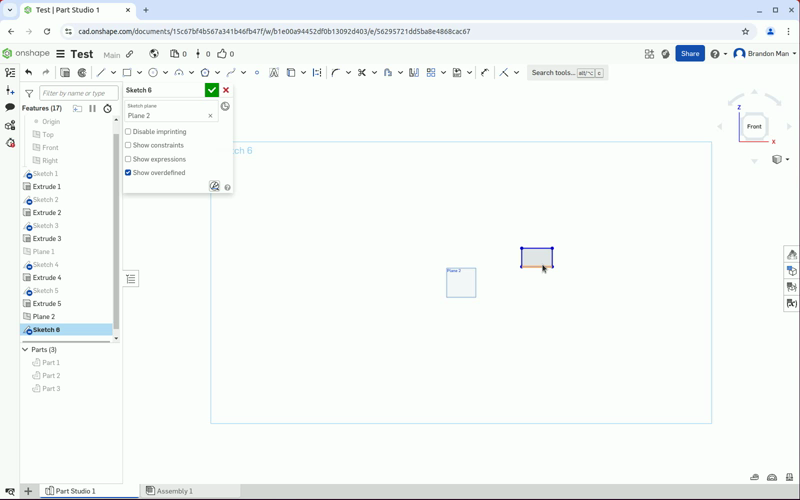
scroll(6)
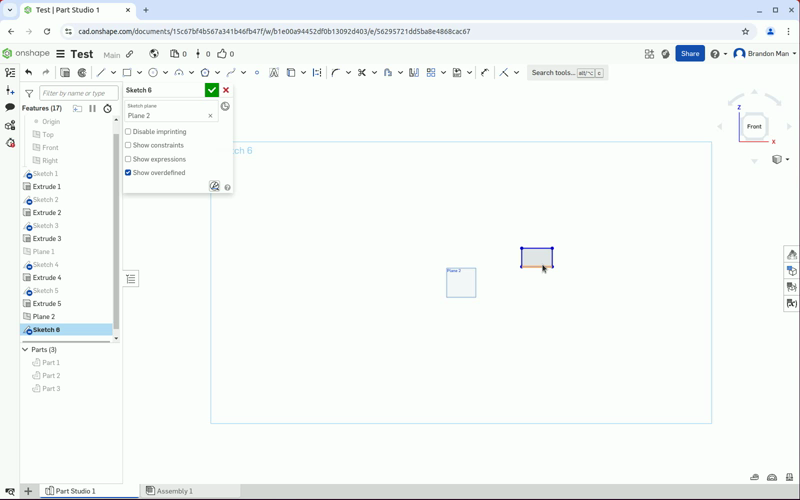
scroll(6)
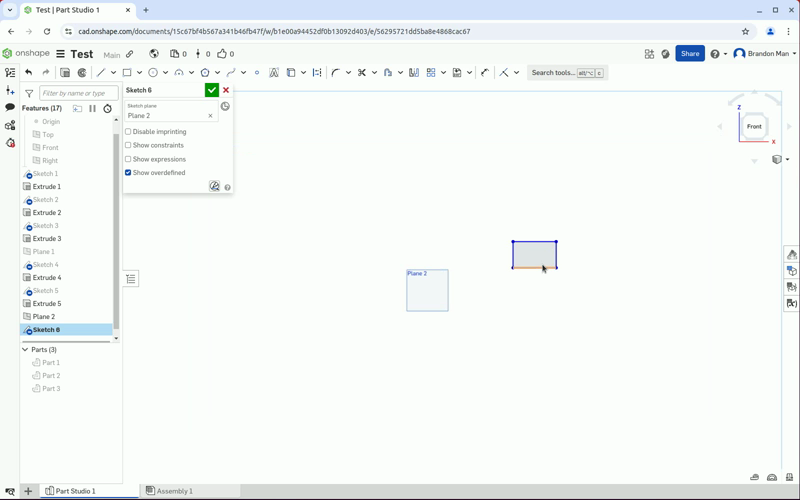
scroll(6)
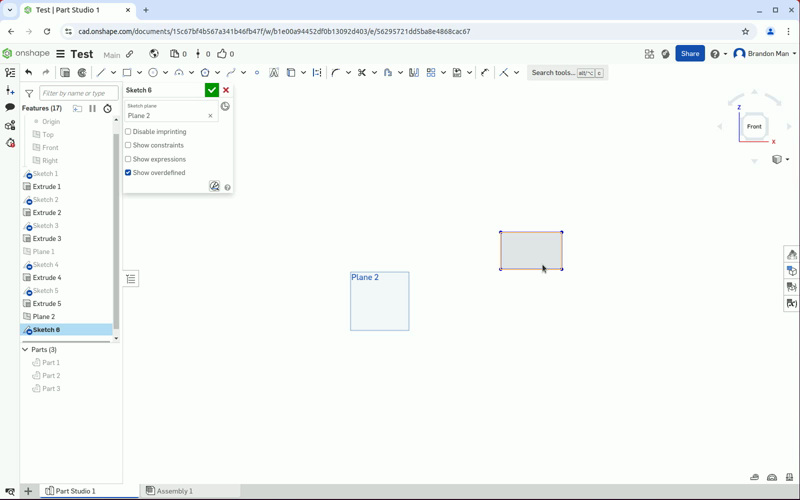
scroll(6)
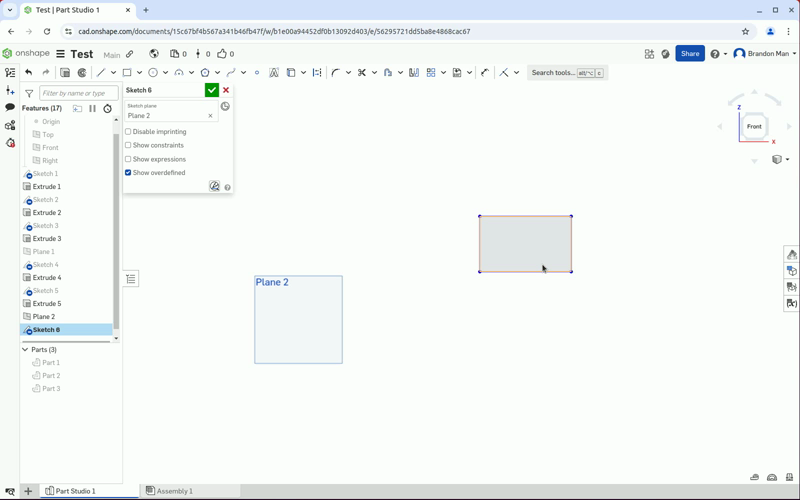
scroll(6)
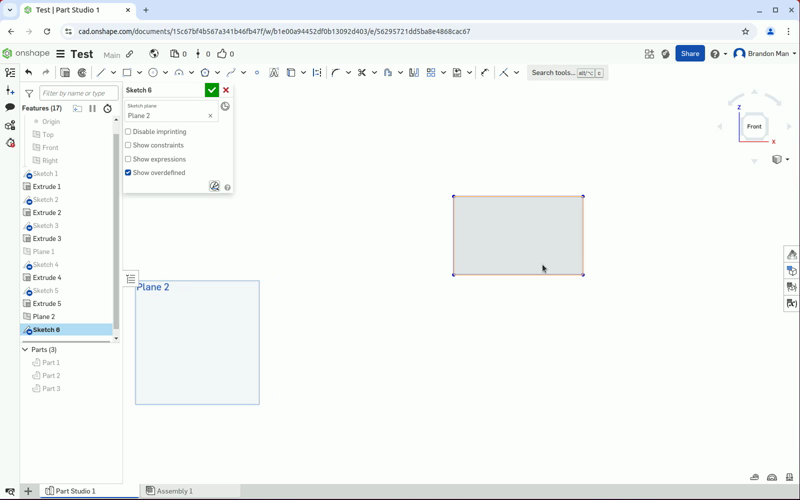
scroll(6)
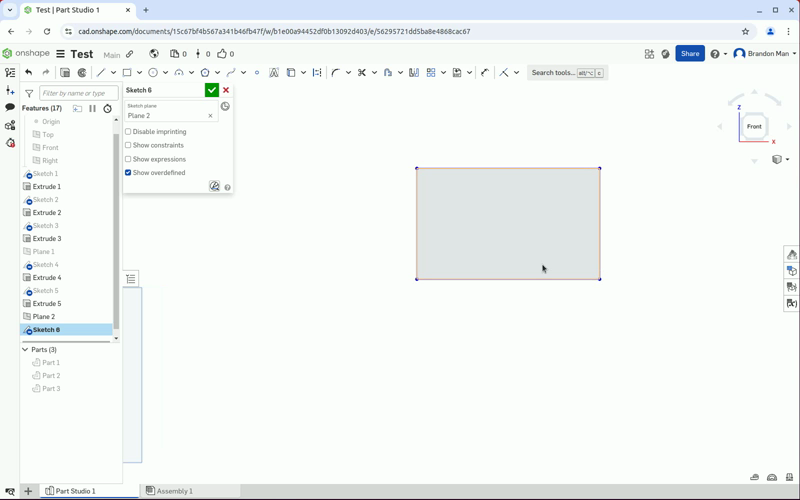
scroll(6)
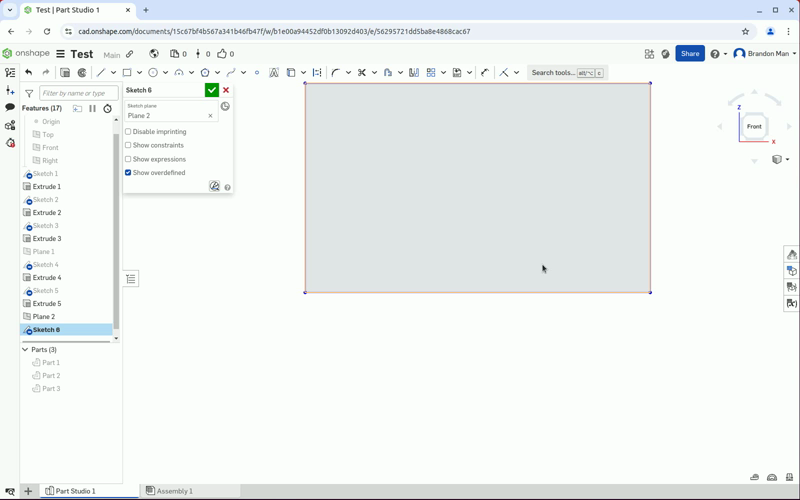
click(542, 264)
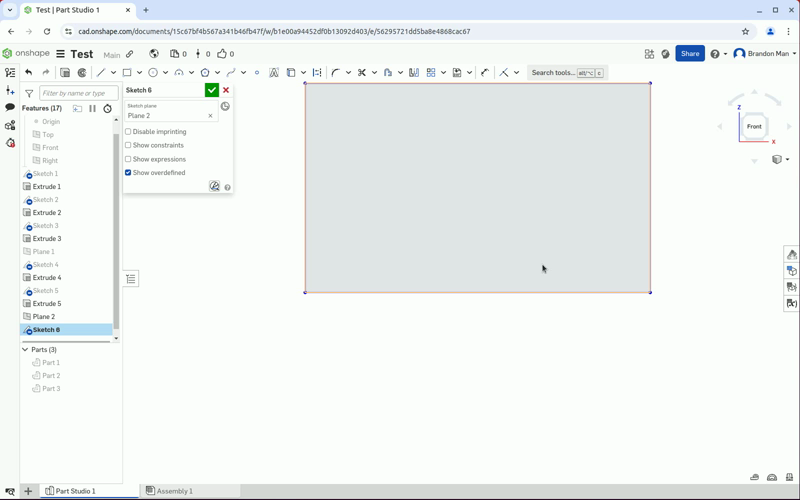
scroll(-6)
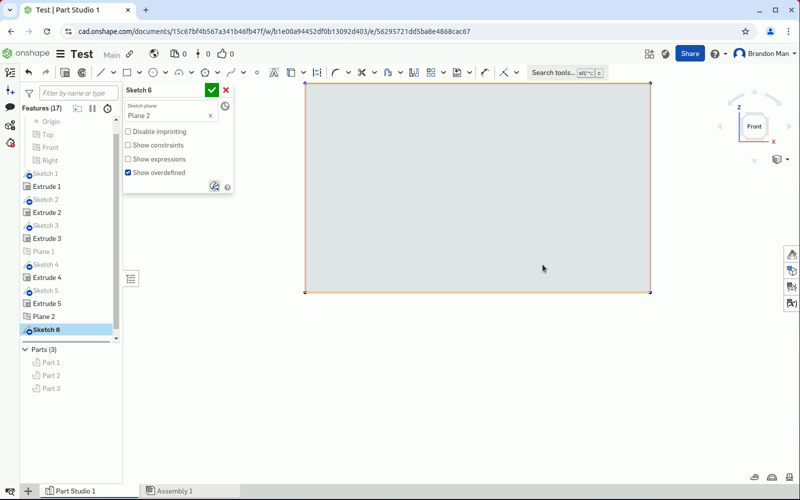
scroll(-6)
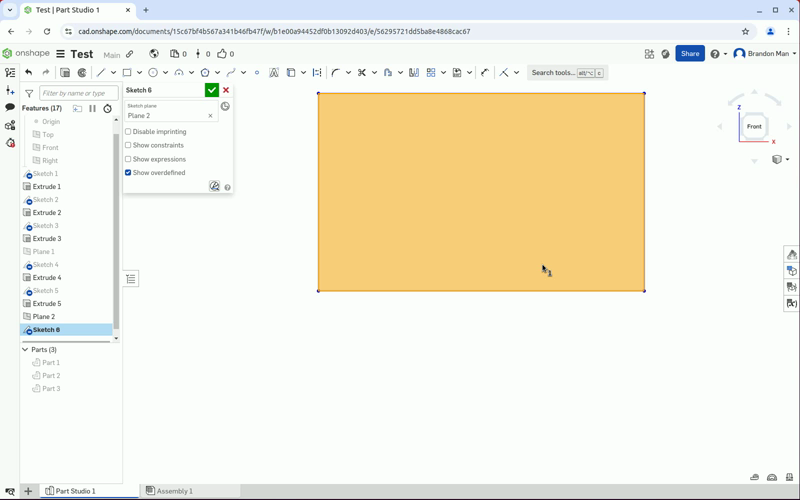
scroll(-6)
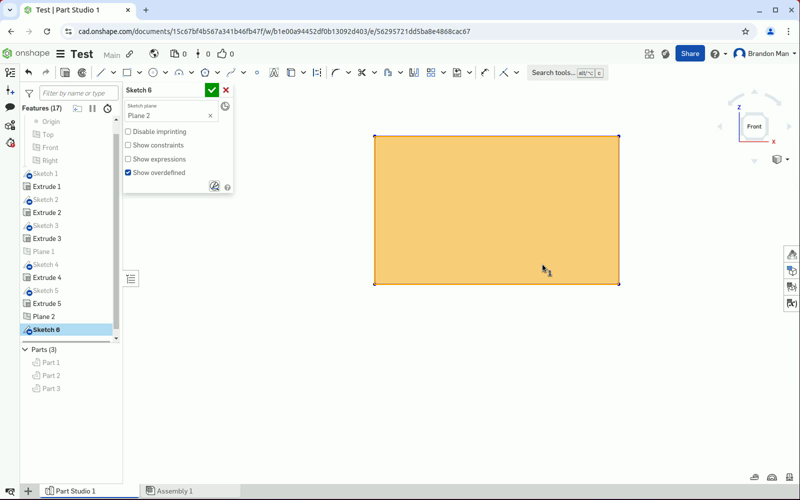
scroll(-6)
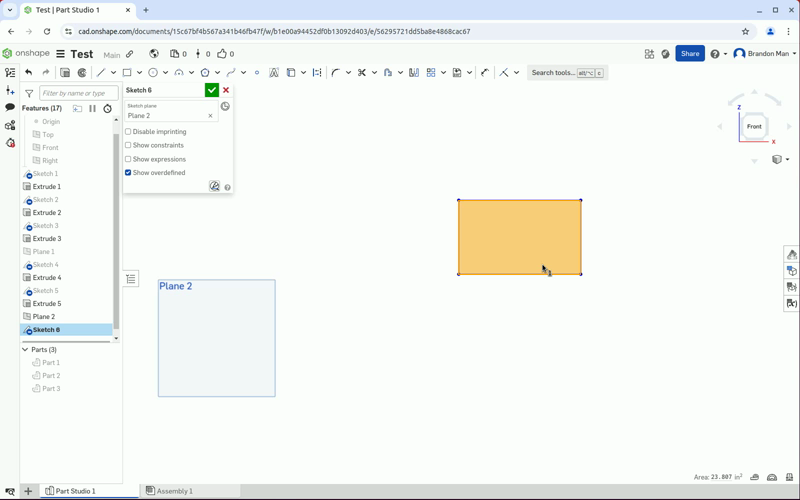
scroll(-6)
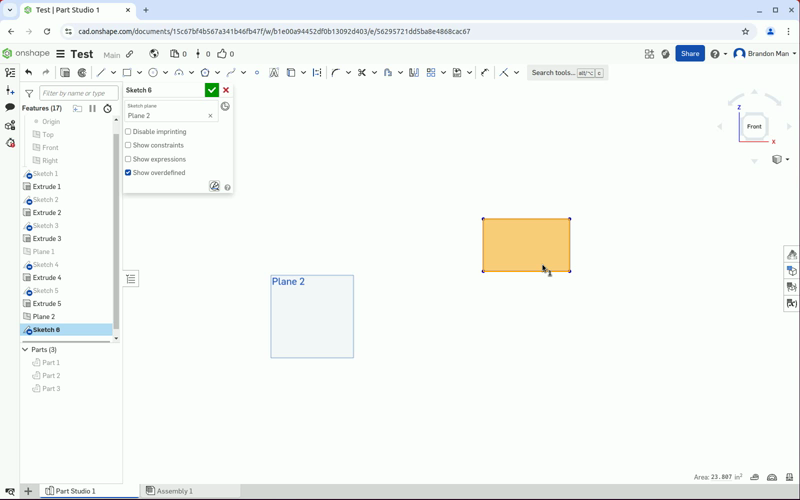
scroll(-6)
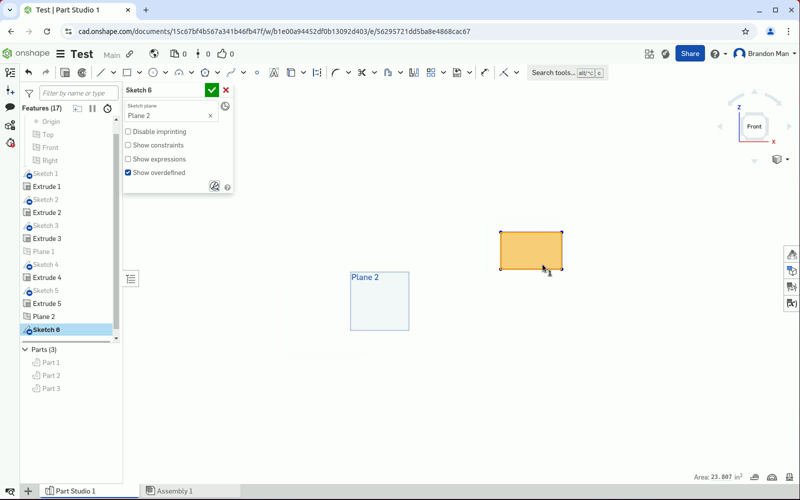
scroll(-6)
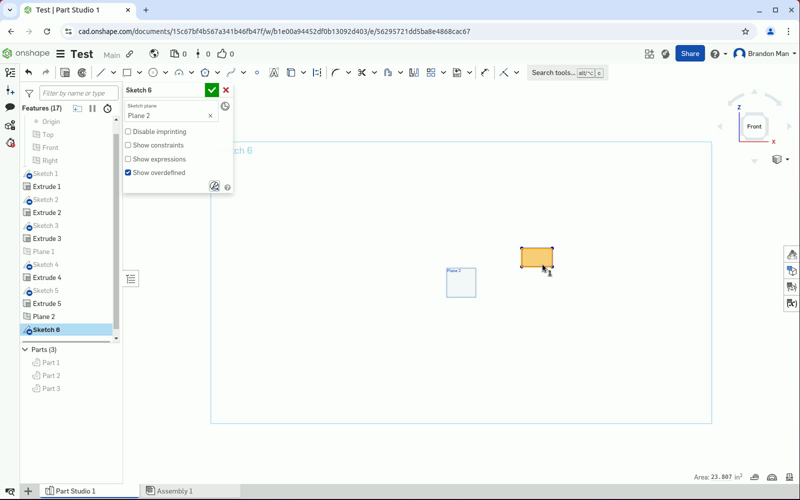
mouse_move(73, 352)
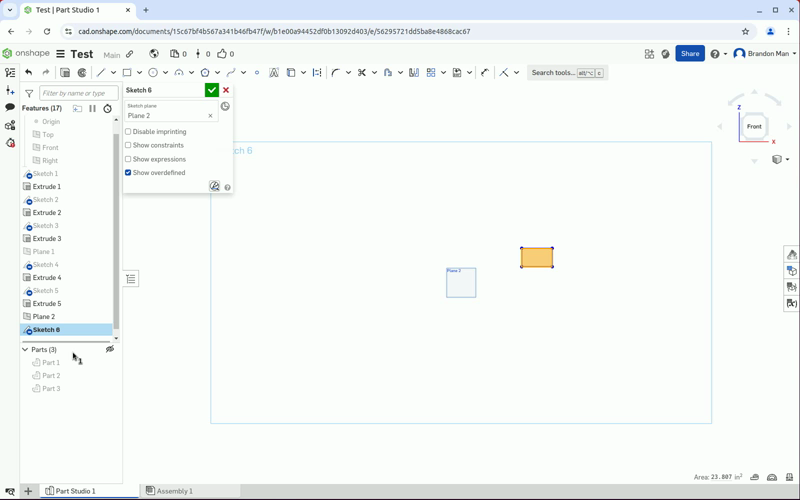
key(shift+y)
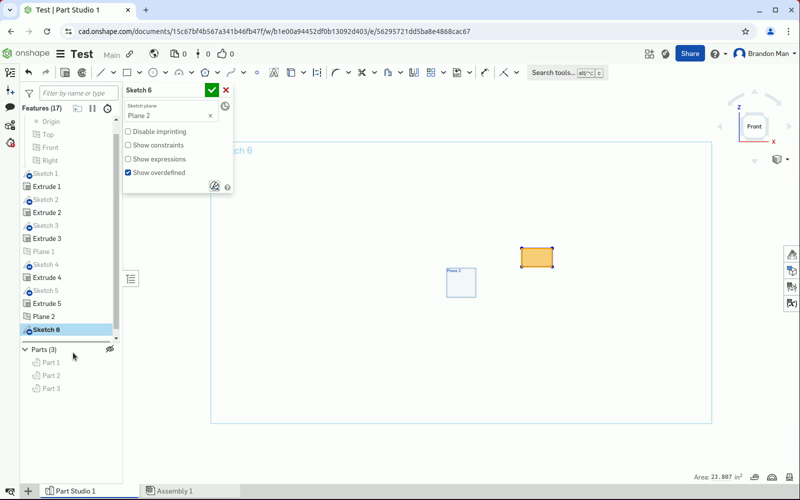
key(shift+e)
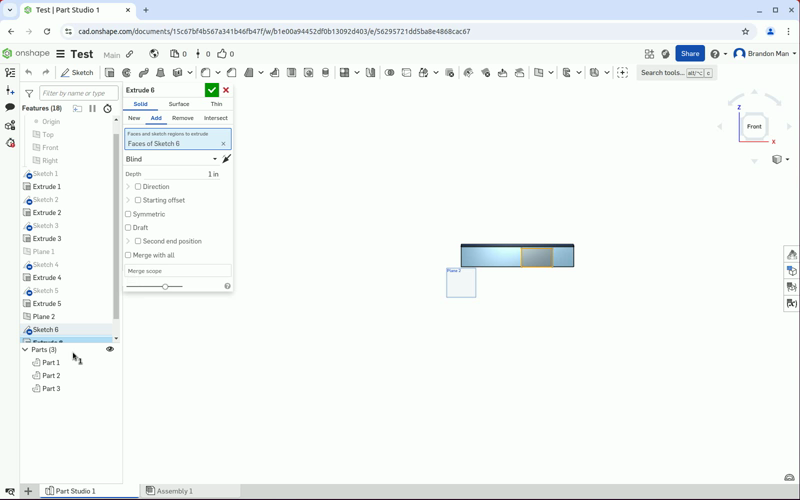
mouse_move(143, 106)
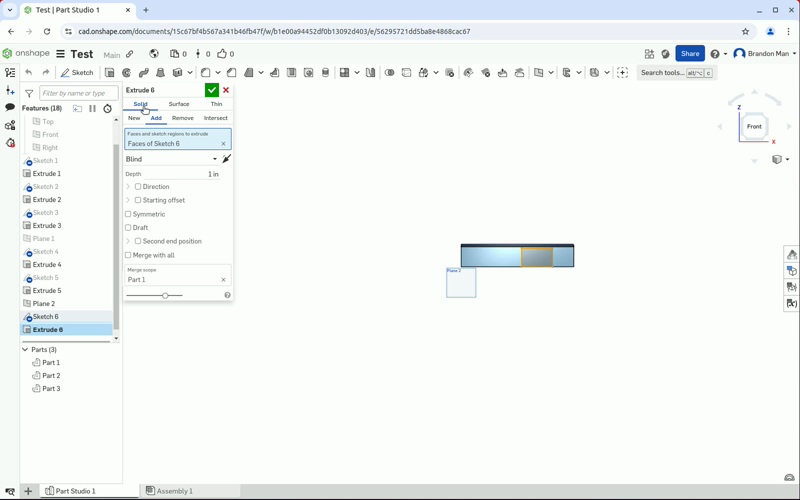
click(143, 106)
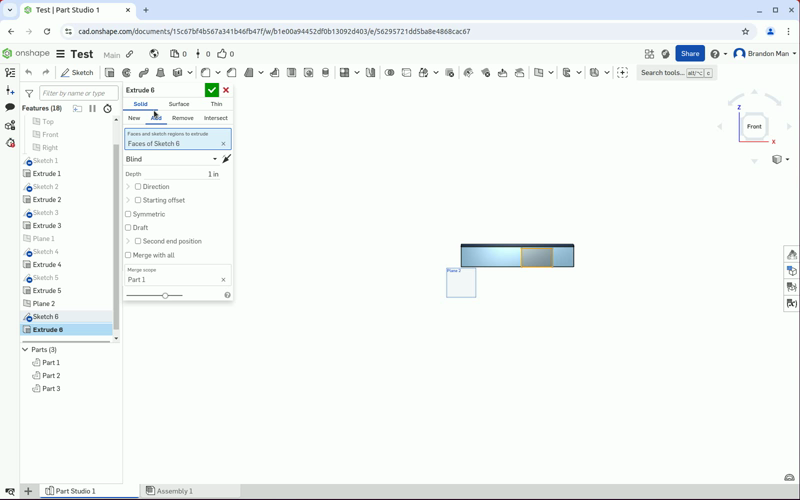
mouse_move(186, 120)
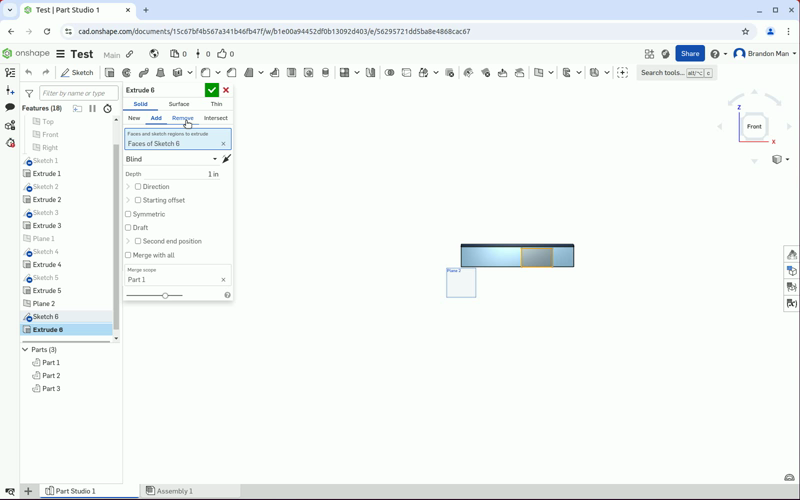
click(186, 120)
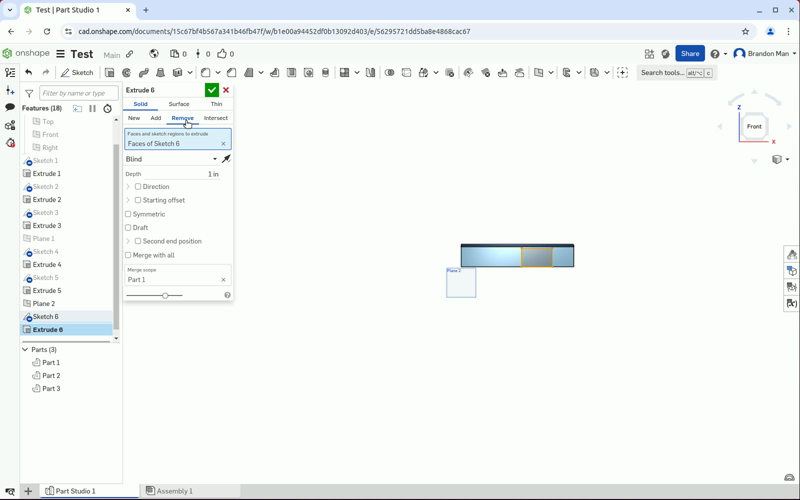
key(tab, 4)
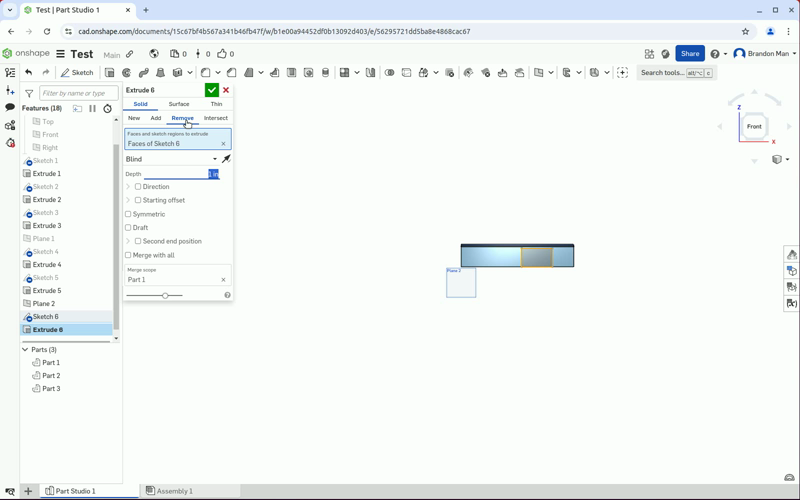
text(0.241)
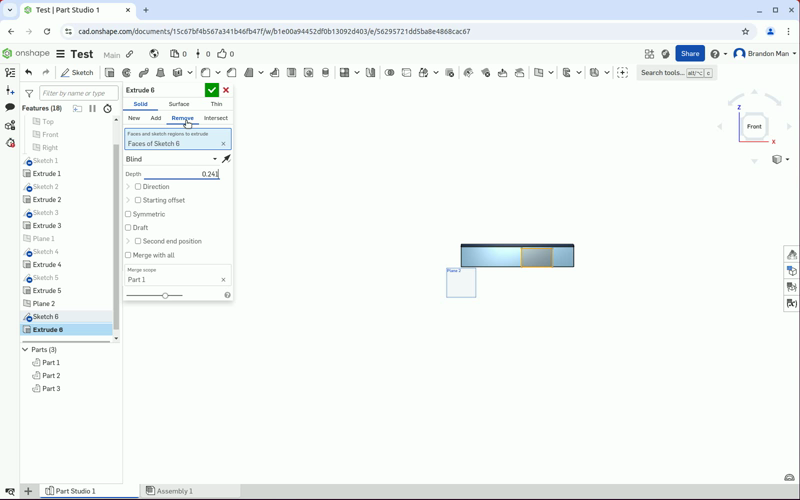
key(tab, 6)
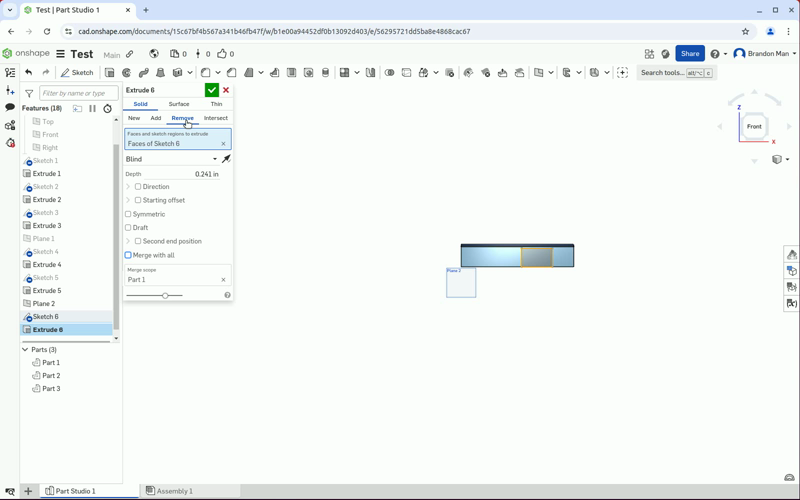
key(space)
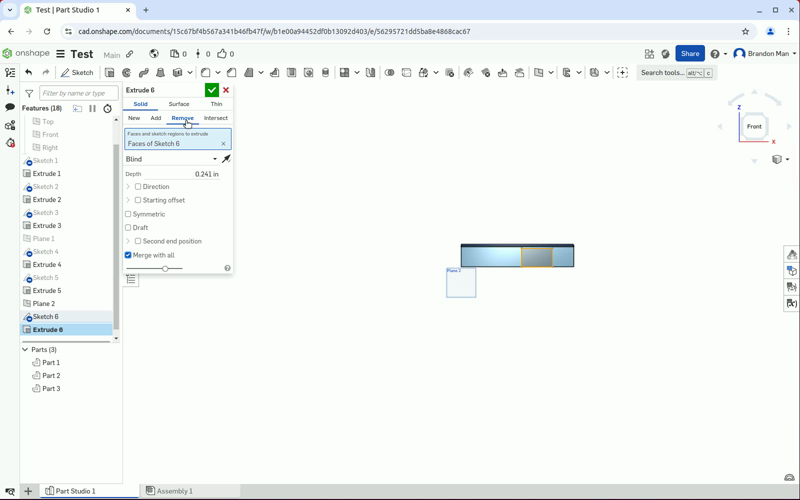
key(enter)
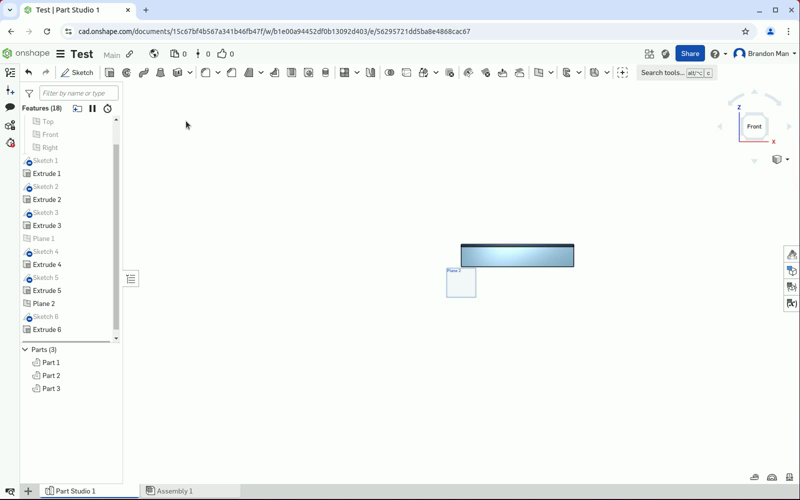
key(shift+h)
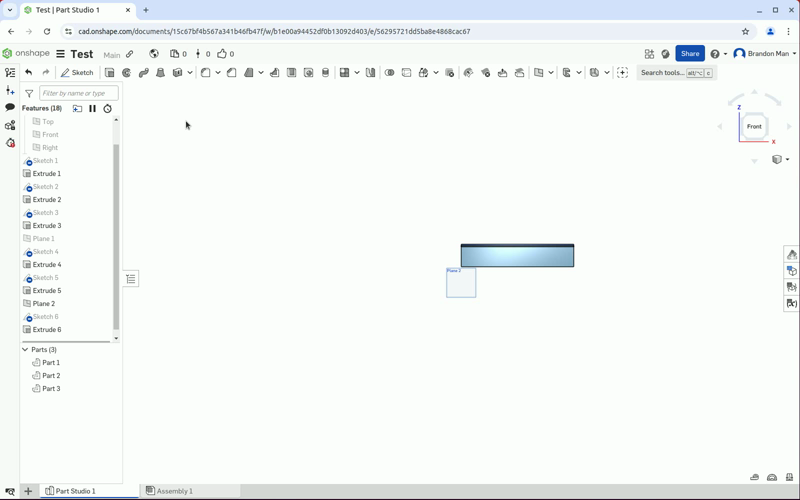
key(shift+h)
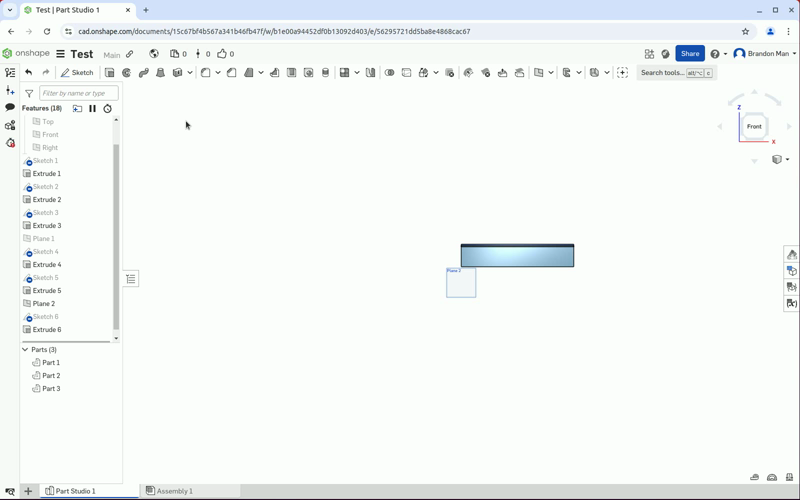
key(shift+7)
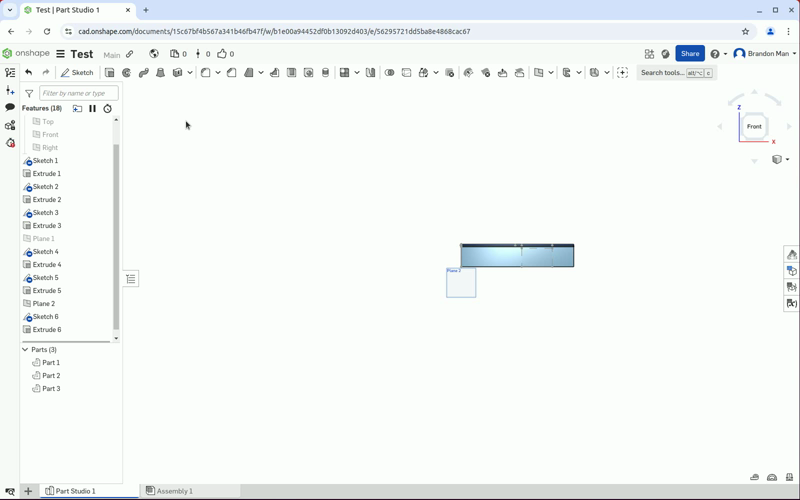
key(left, 2)
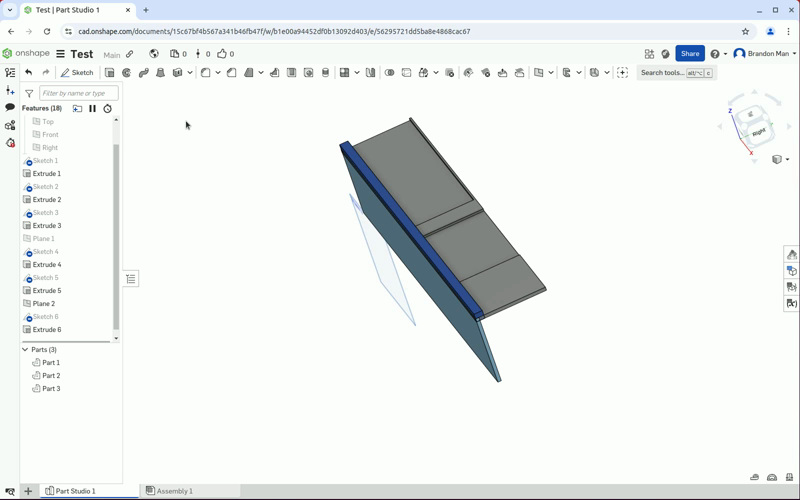
key(down, 2)
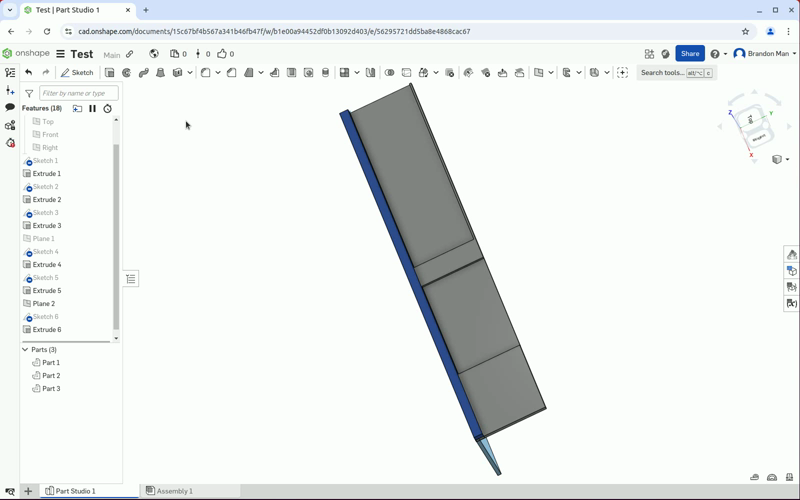
key(up, 2)
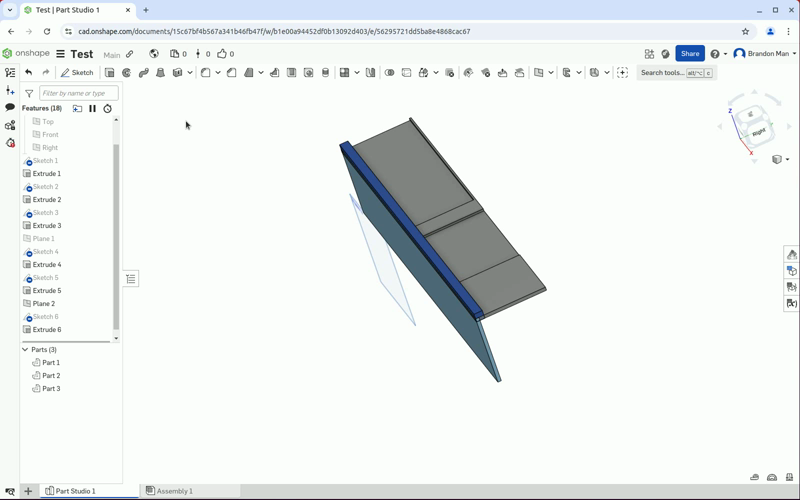
key(right, 2)
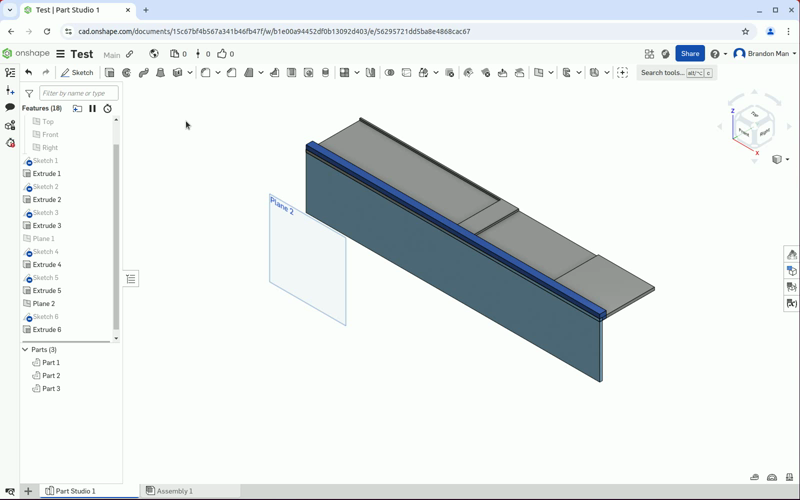
mouse_move(69, 163)
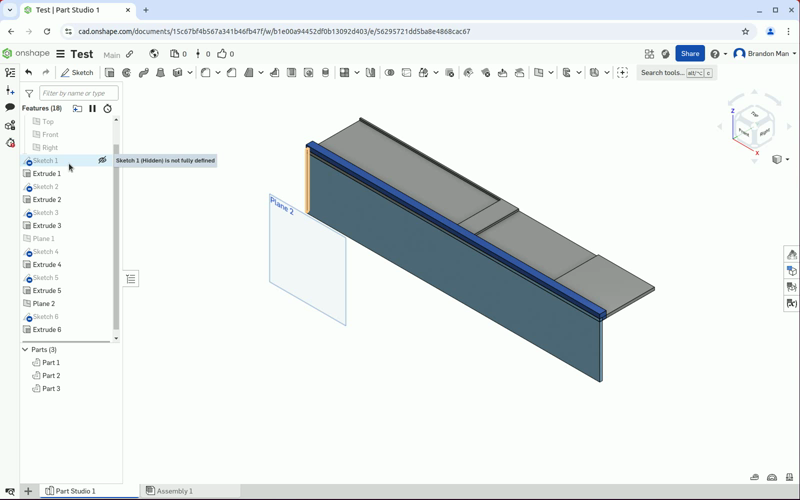
click(69, 163)